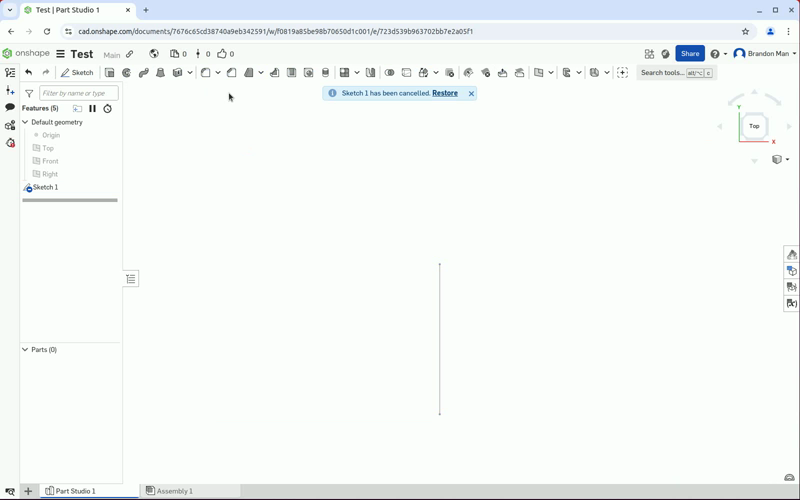
key(shift+h)
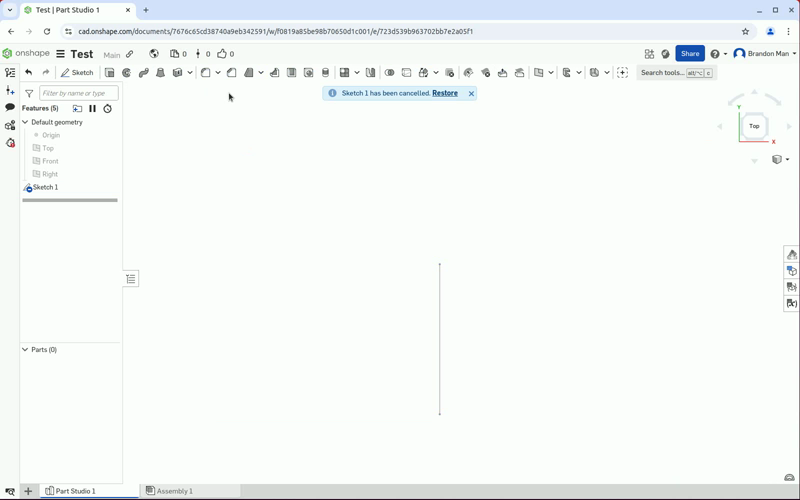
key(shift+s)
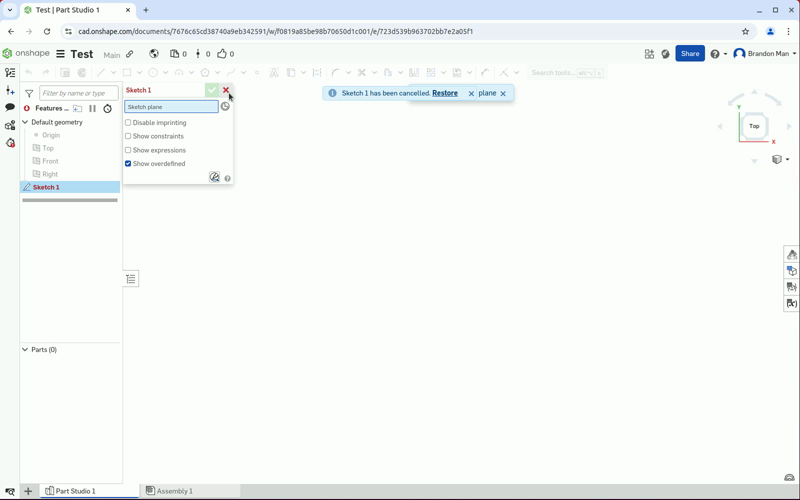
mouse_move(73, 150)
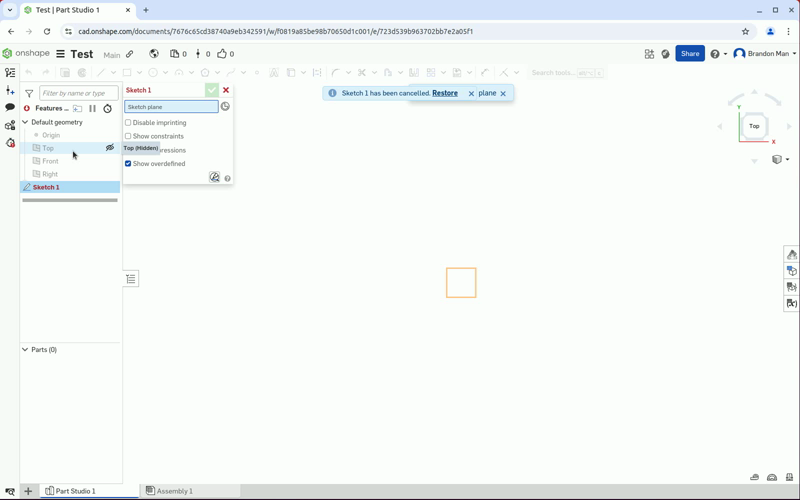
click(73, 150)
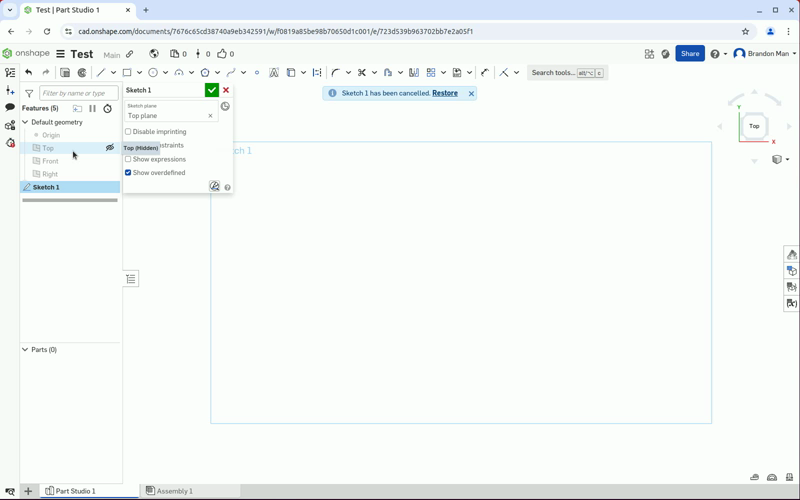
mouse_move(73, 352)
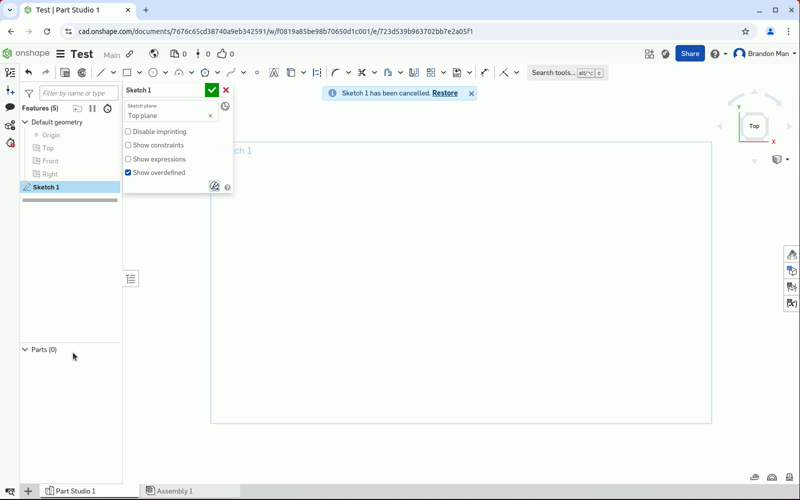
key(y)
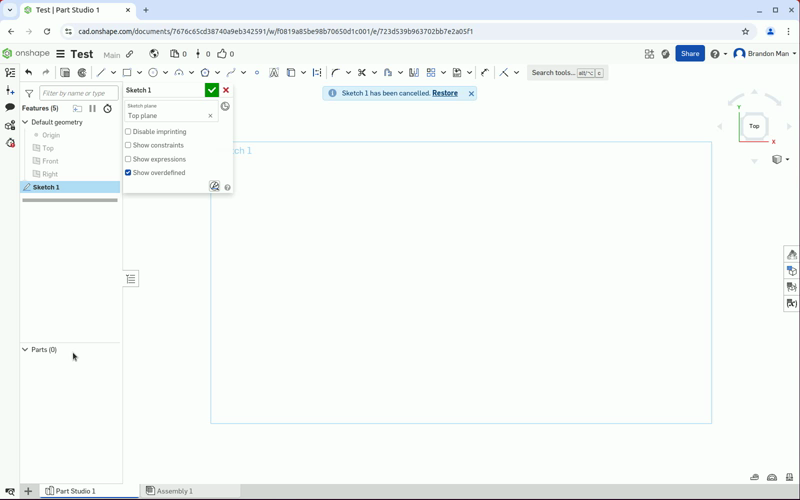
key(l)
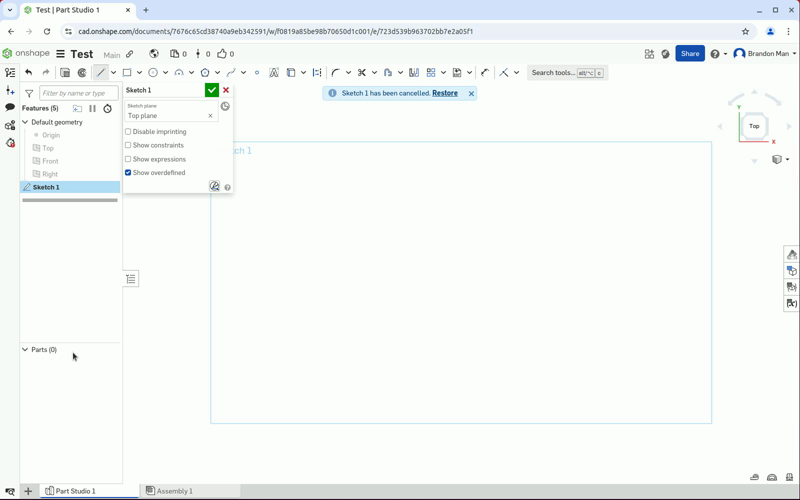
key_down(shift)
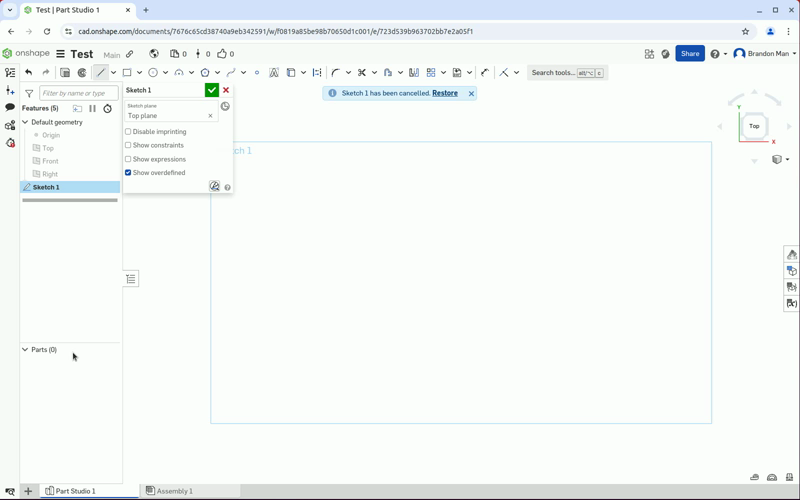
mouse_move(384, 367)
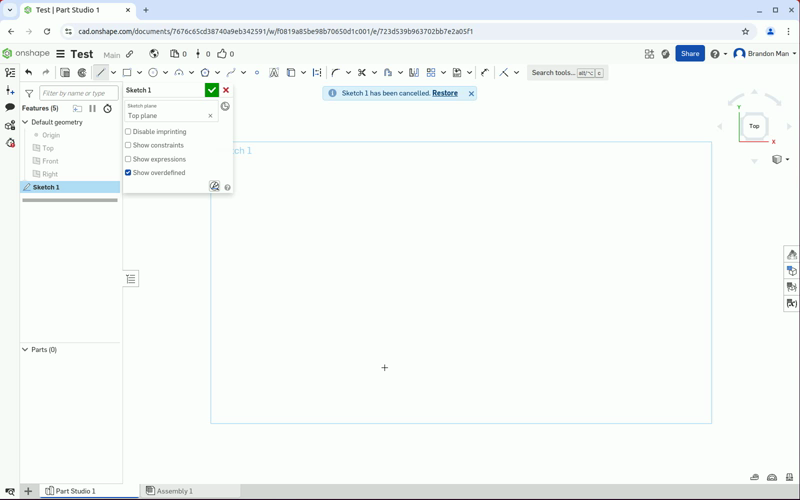
click(384, 367)
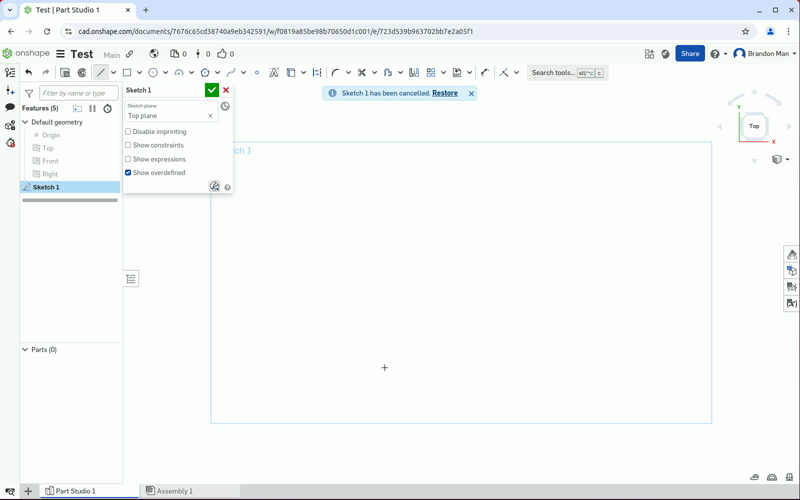
key_up(shift)
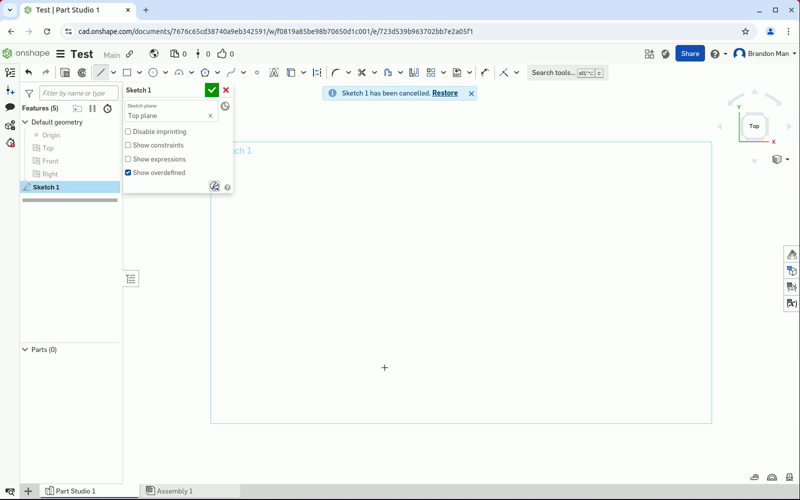
key_down(shift)
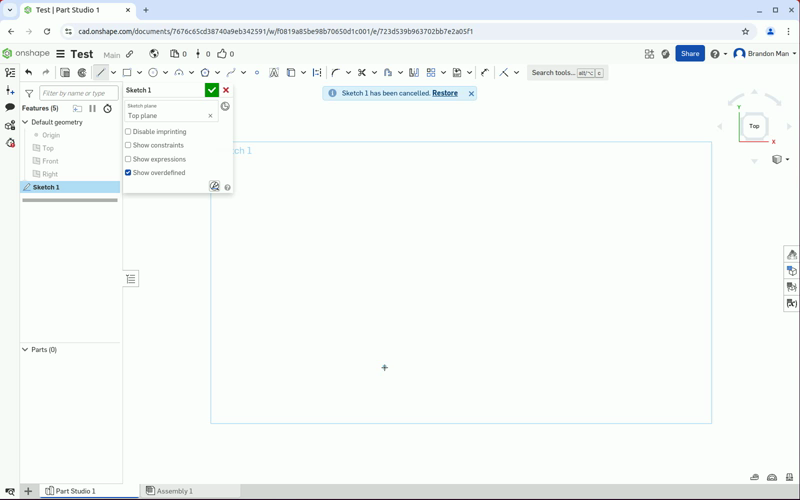
mouse_move(414, 367)
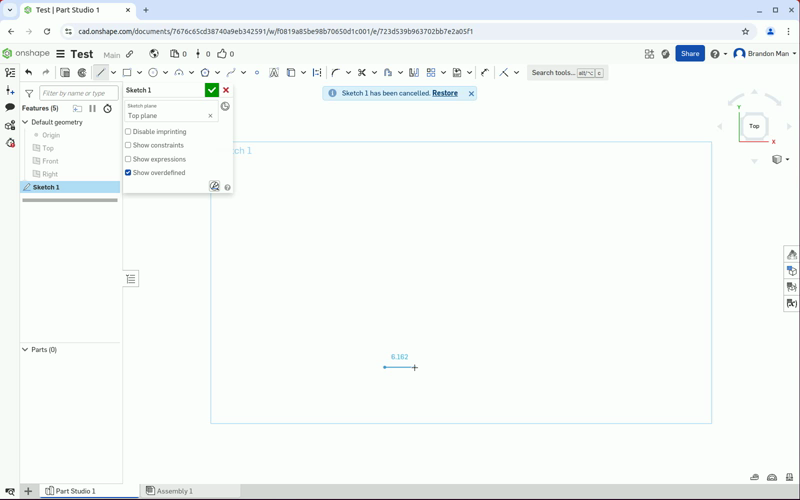
mouse_move(441, 367)
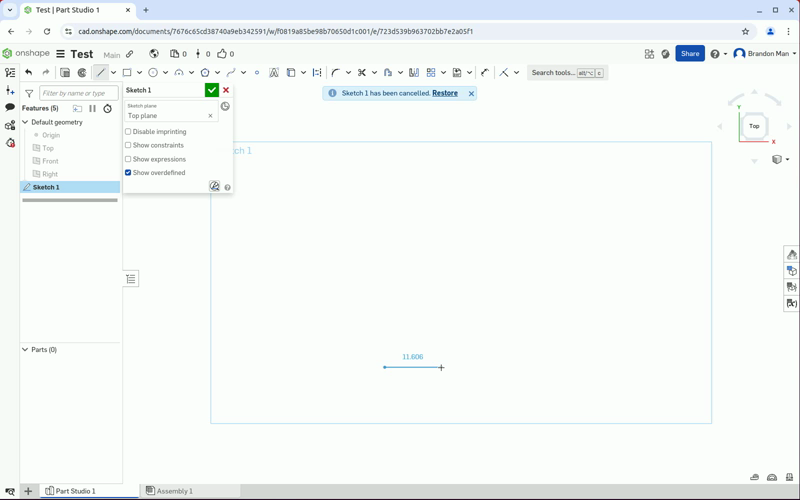
click(441, 367)
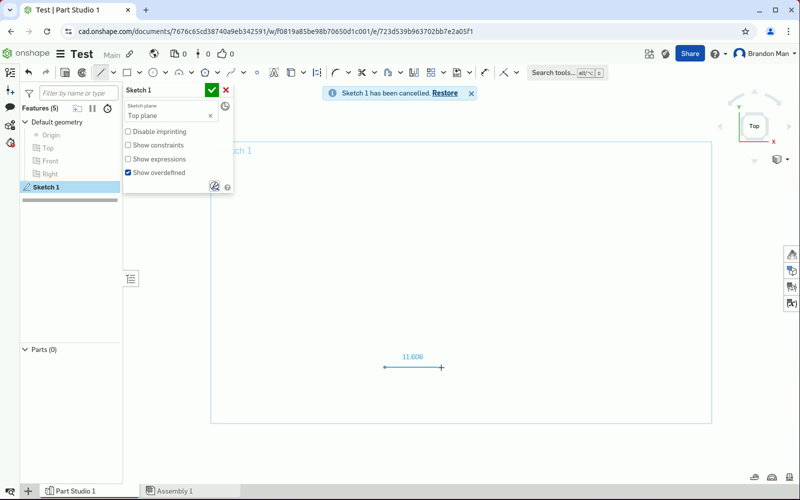
key_up(shift)
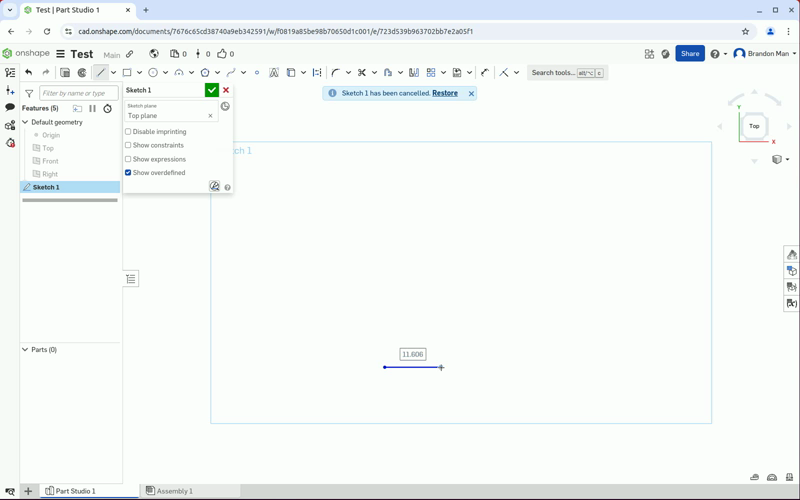
key_down(shift)
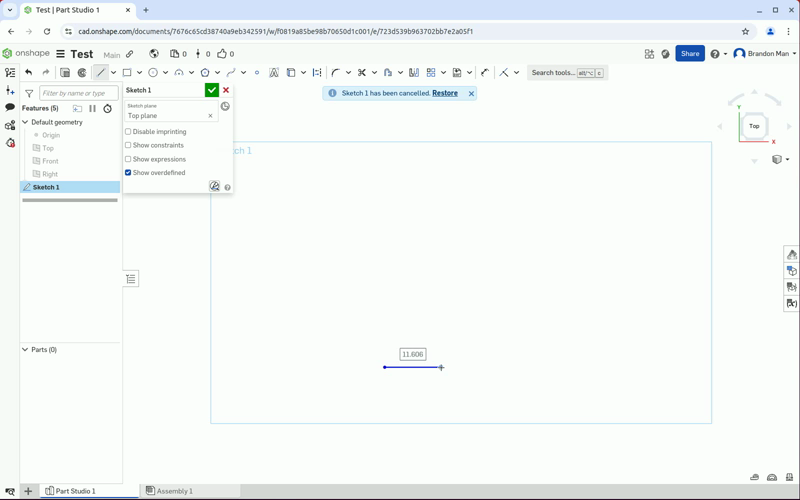
mouse_move(441, 198)
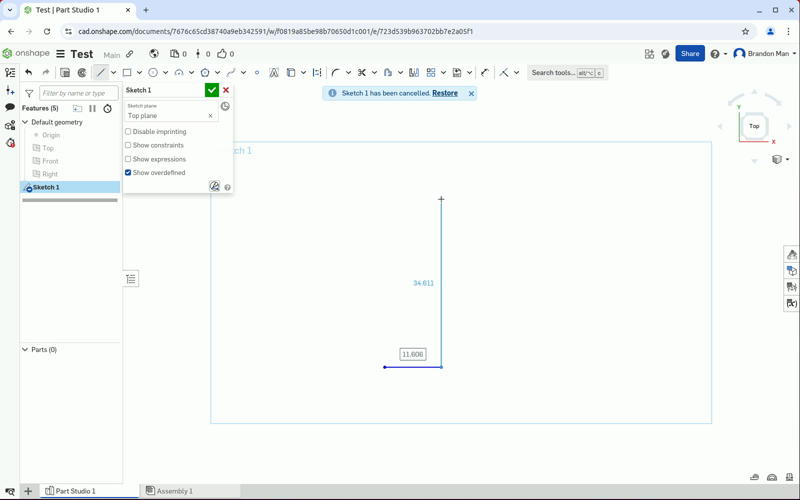
click(441, 198)
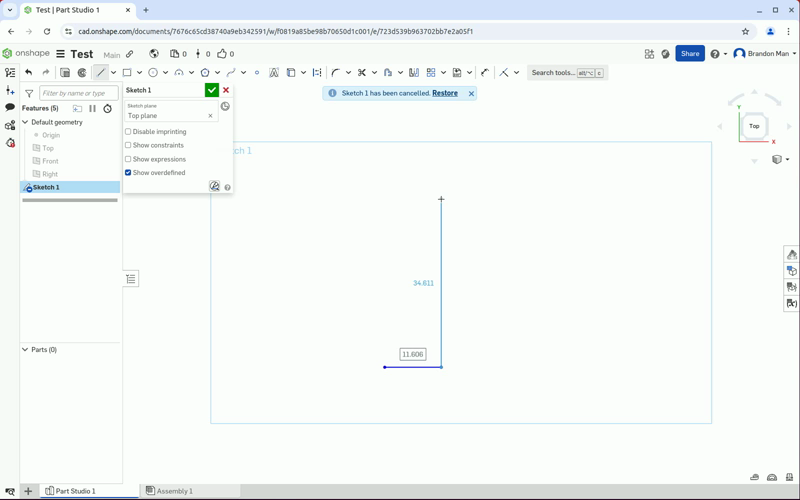
key_up(shift)
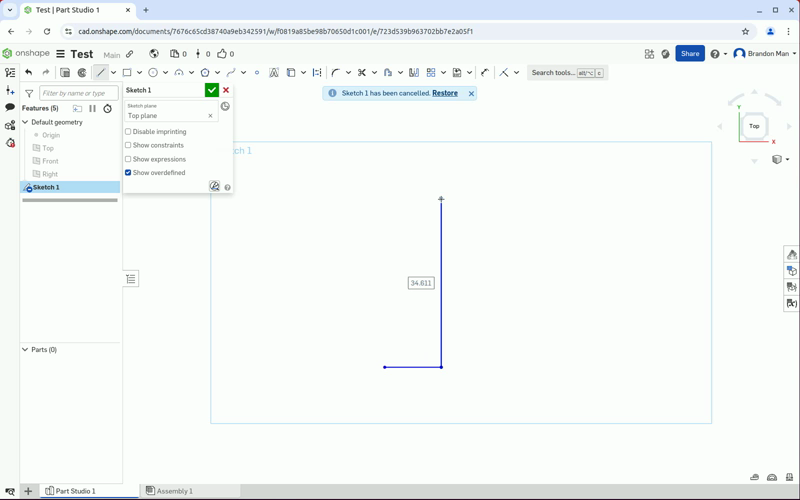
key_down(shift)
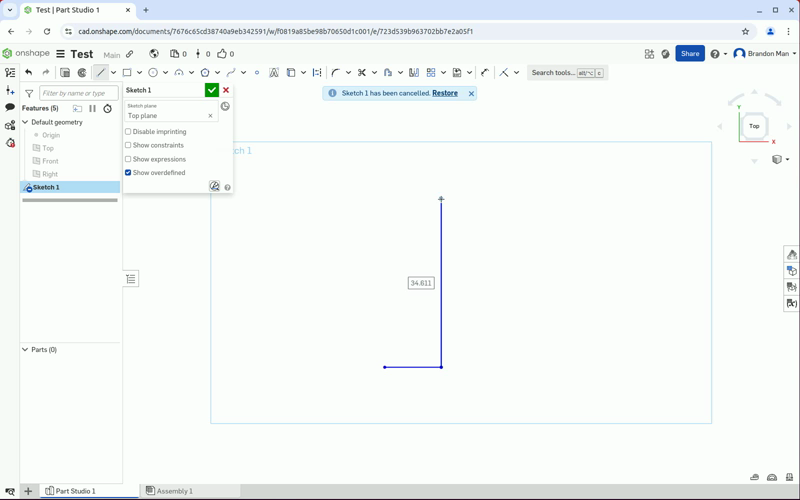
mouse_move(471, 198)
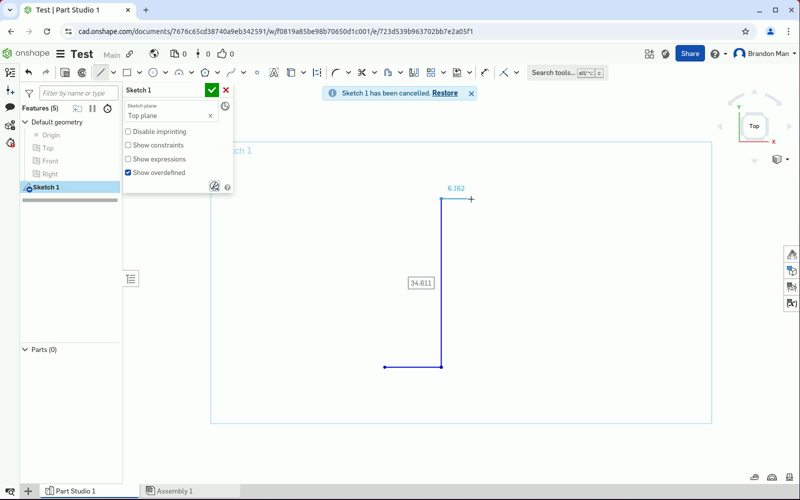
mouse_move(384, 198)
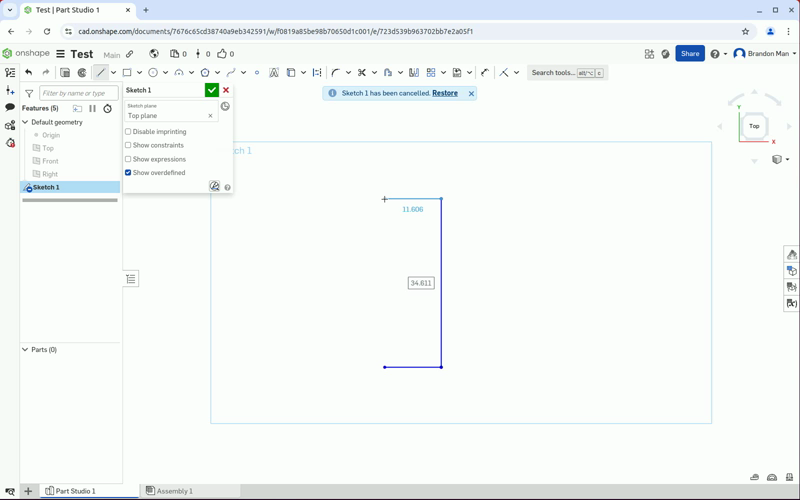
click(384, 198)
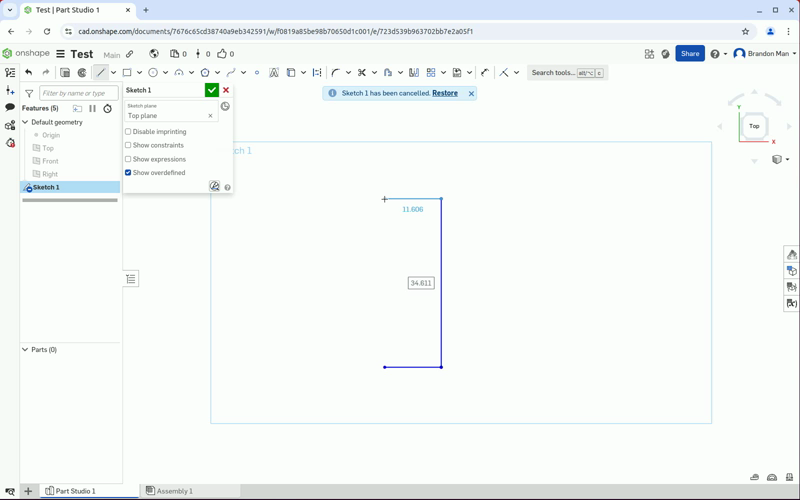
key_up(shift)
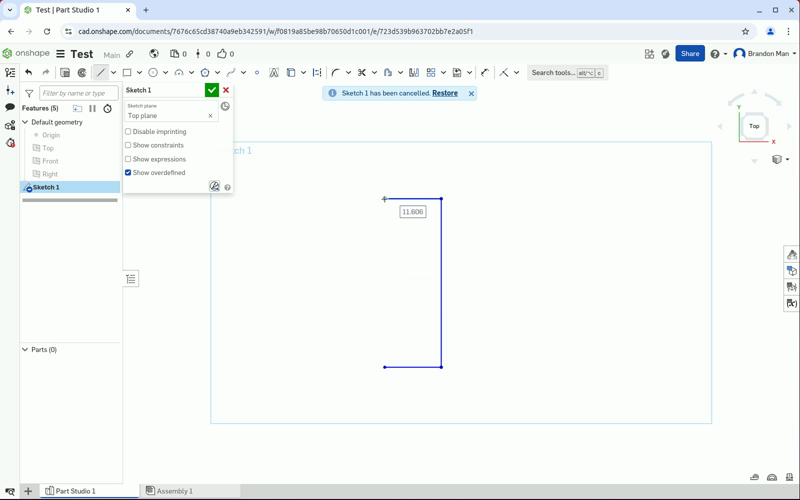
key_down(shift)
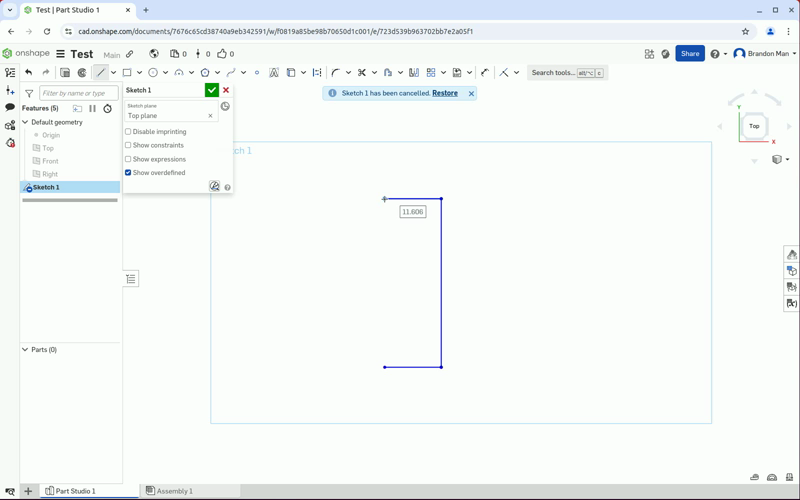
mouse_move(384, 367)
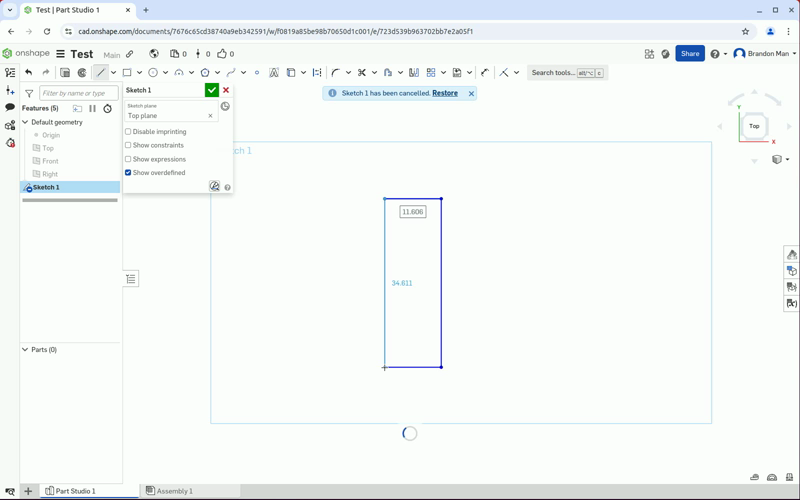
key_up(shift)
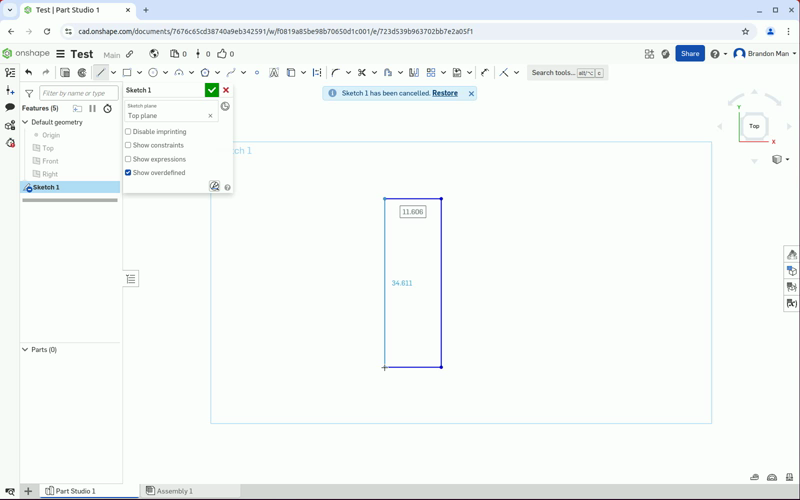
click(384, 367)
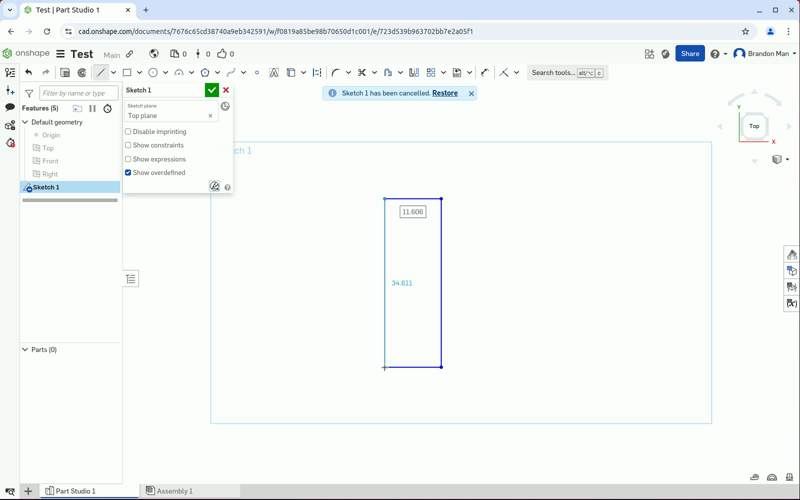
key(esc)
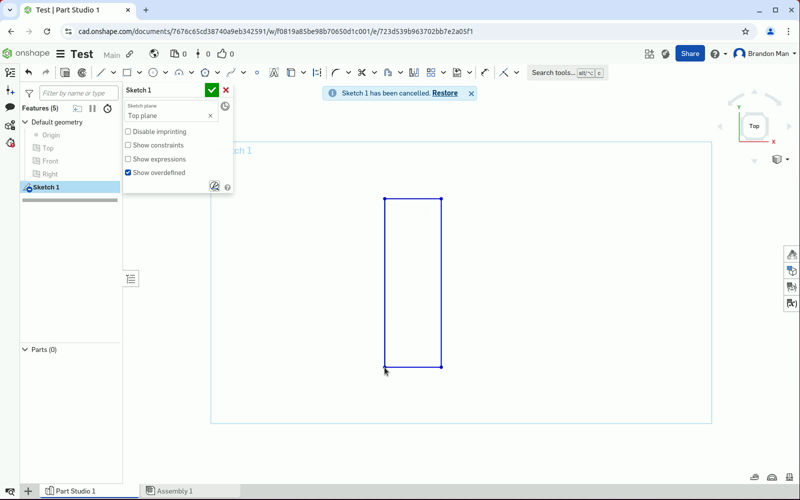
mouse_move(396, 293)
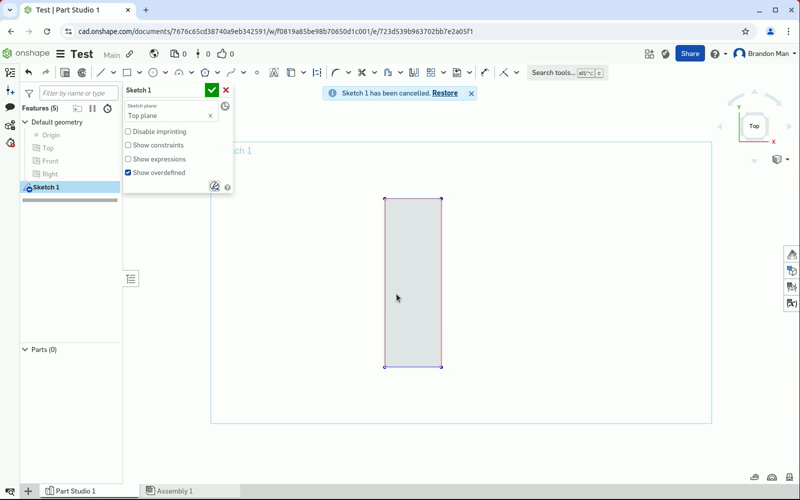
click(396, 293)
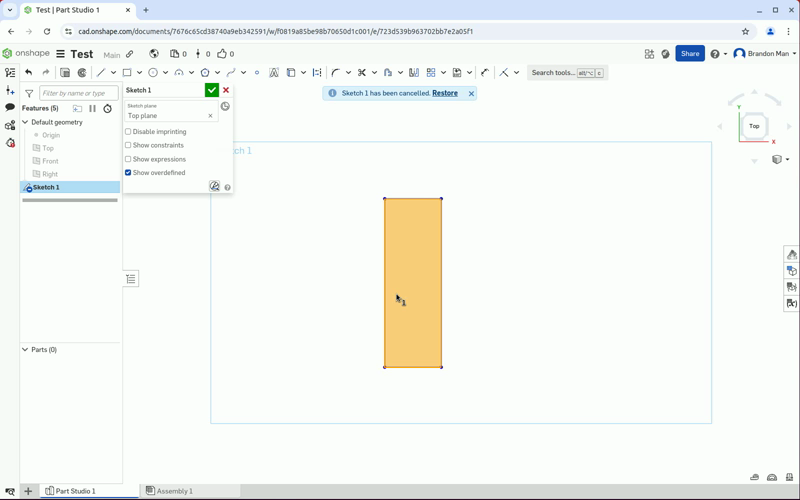
mouse_move(73, 352)
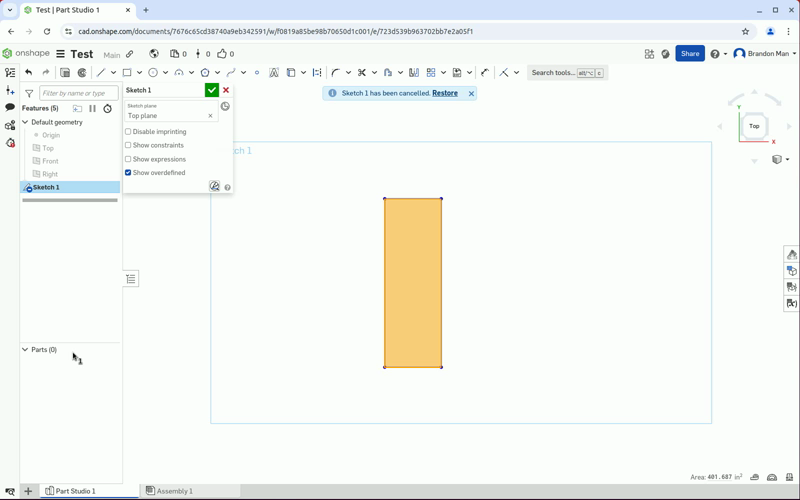
key(shift+y)
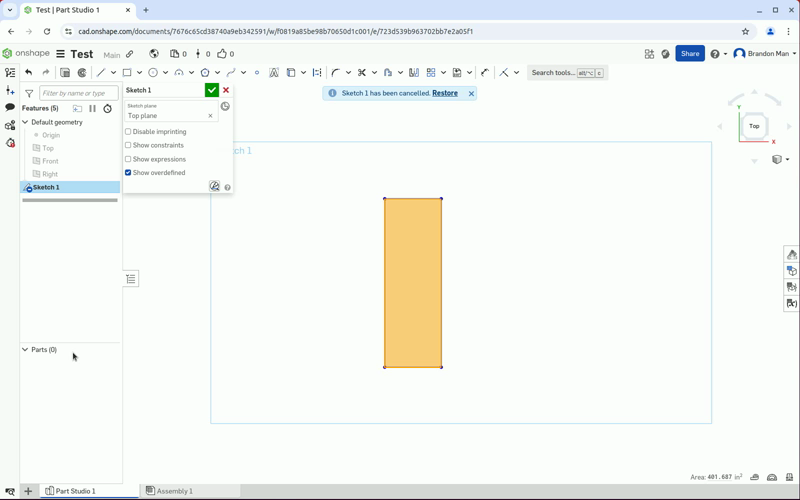
key(shift+e)
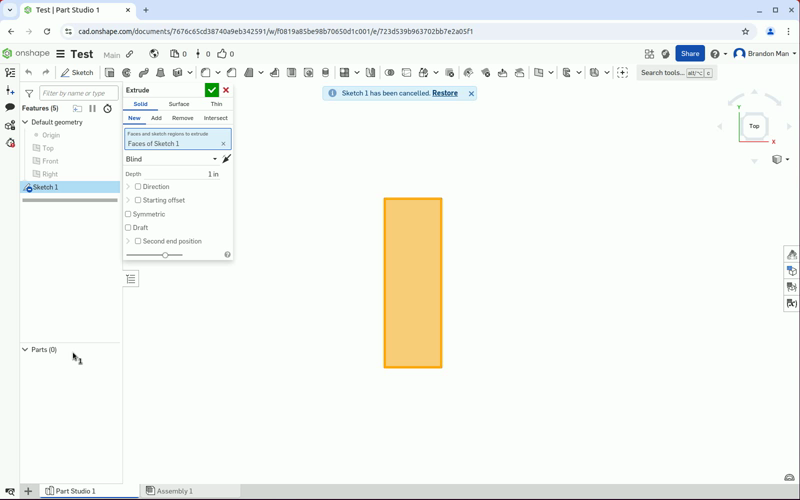
mouse_move(143, 106)
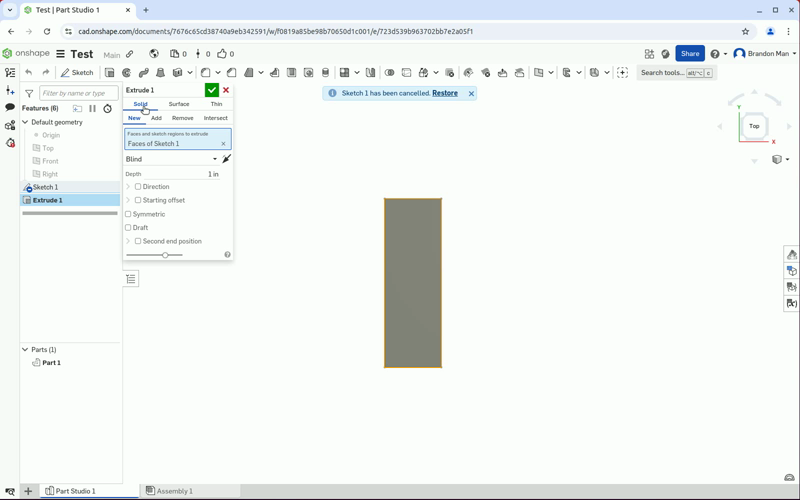
click(143, 106)
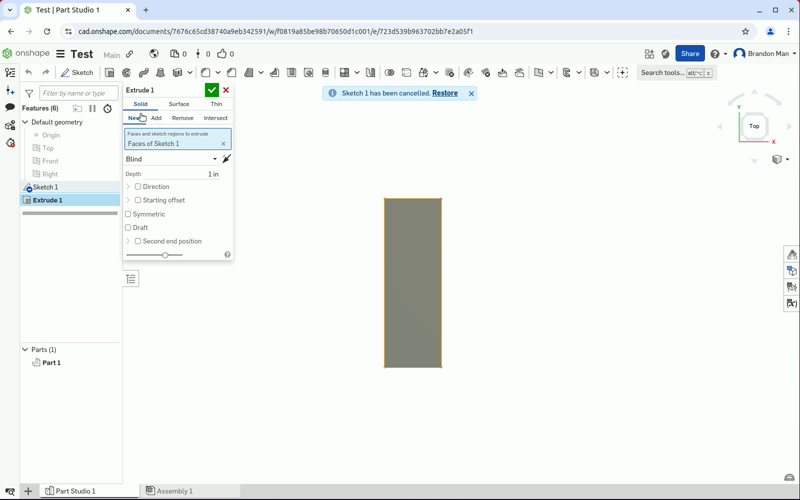
mouse_move(137, 120)
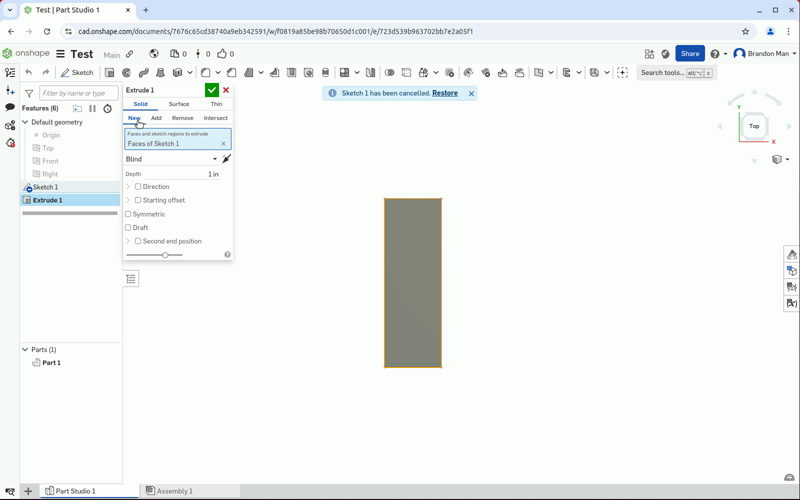
click(137, 120)
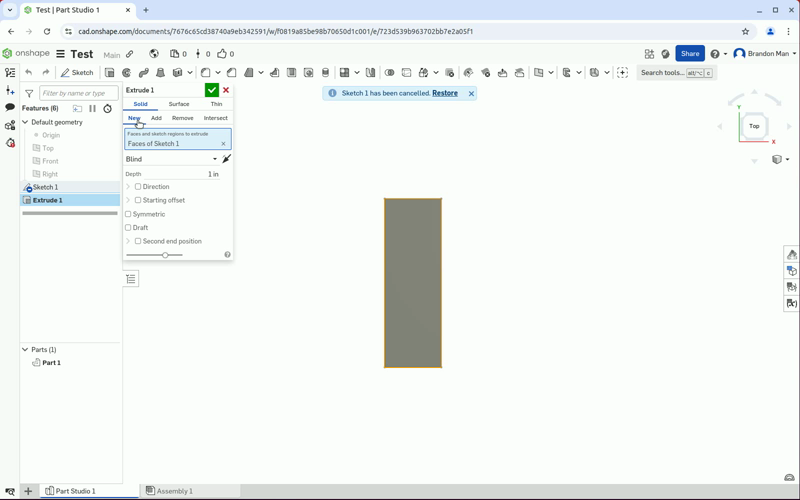
key(tab, 4)
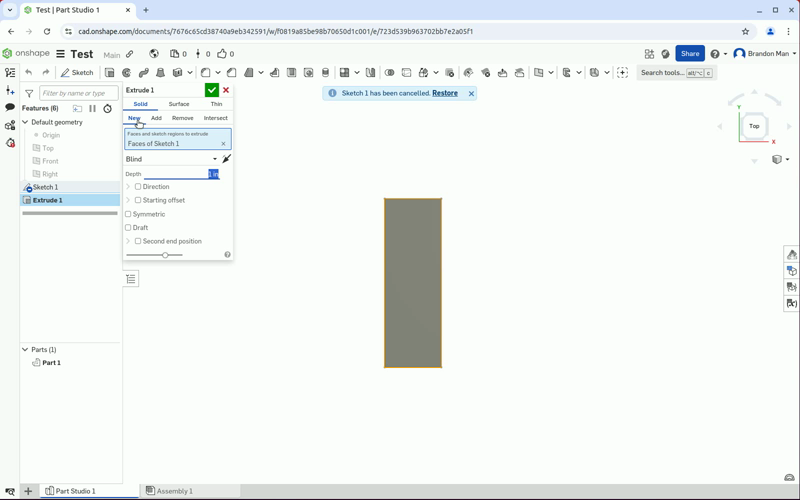
text(5.777)
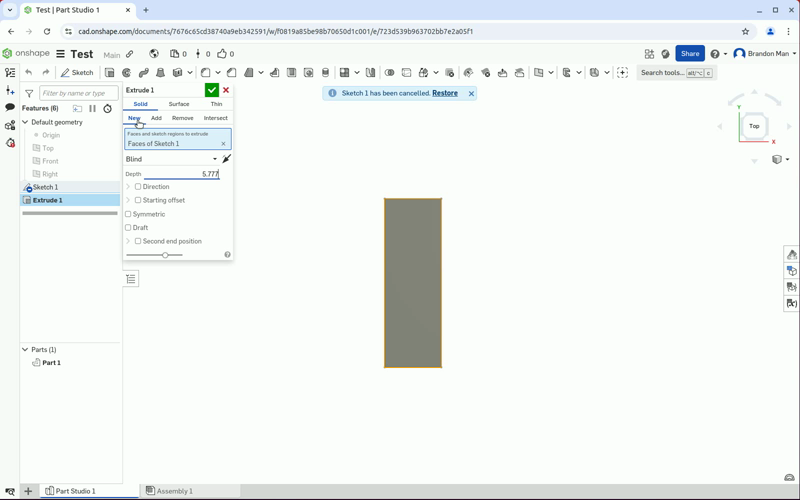
key(enter)
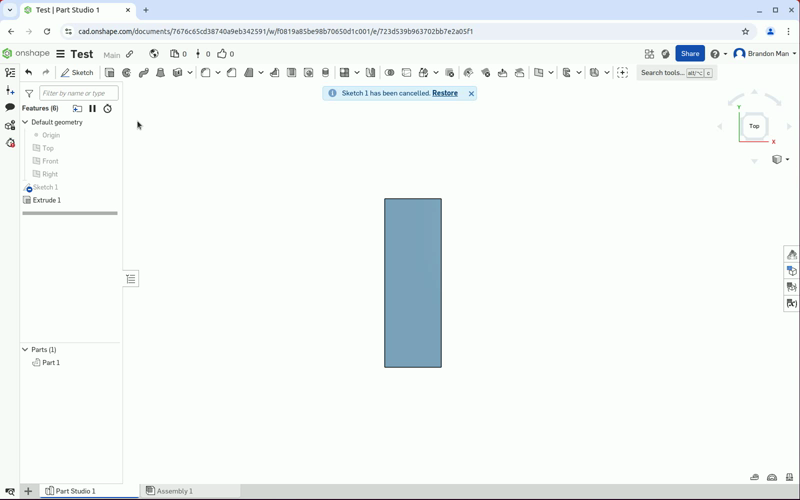
key(shift+h)
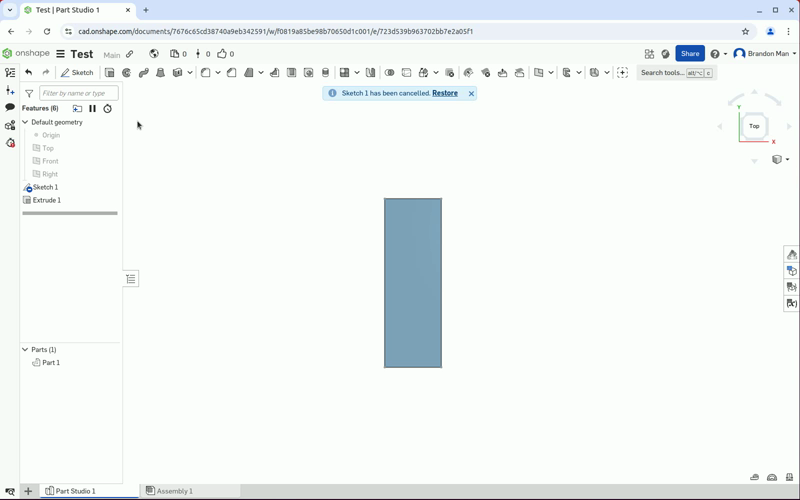
key(shift+h)
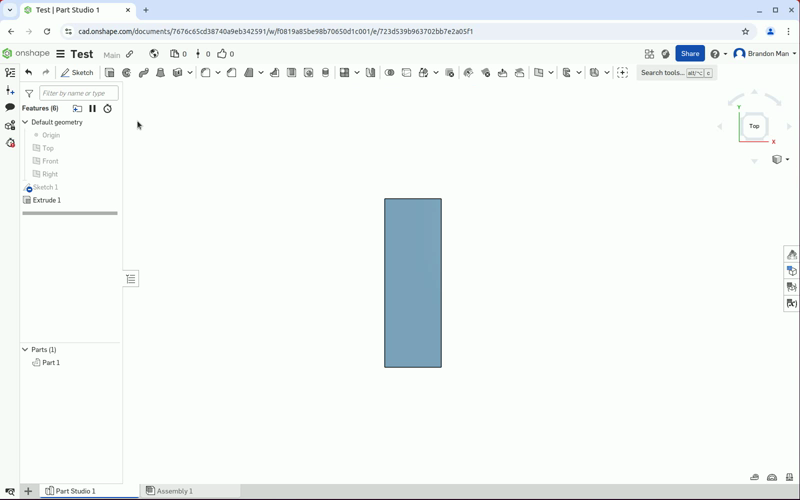
mouse_move(73, 189)
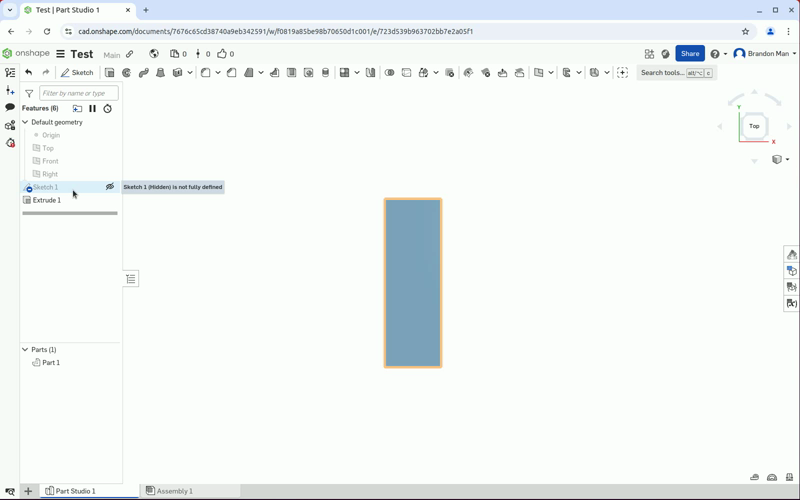
click(73, 189)
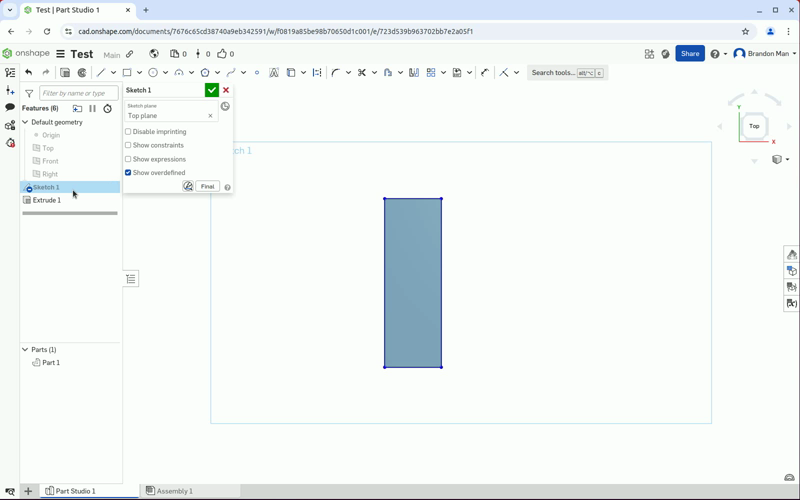
mouse_move(229, 92)
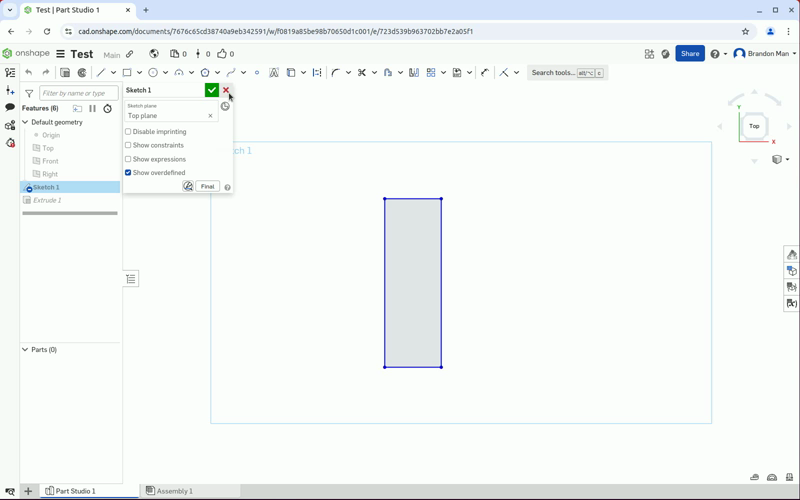
click(229, 92)
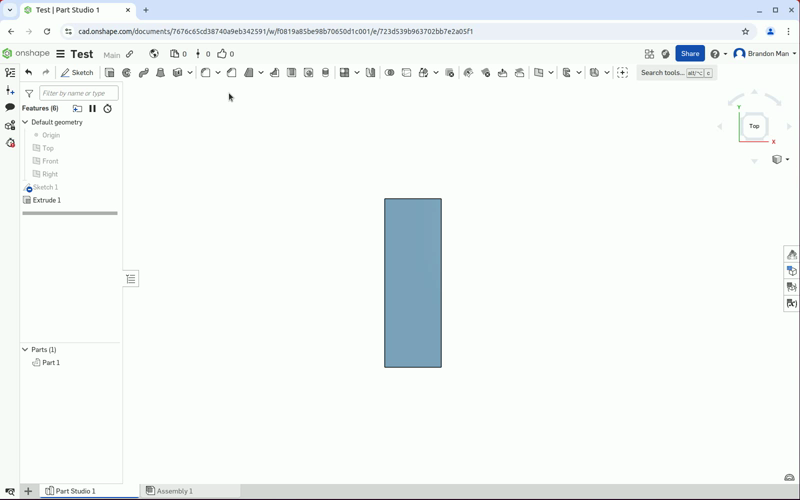
mouse_move(73, 352)
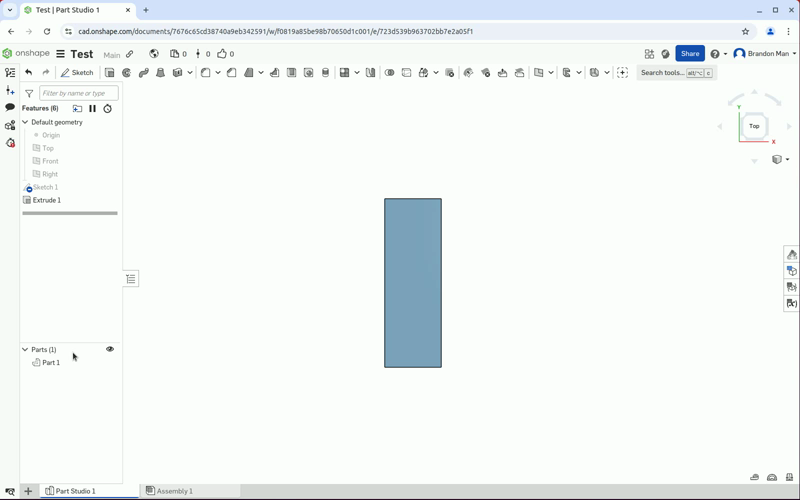
key(y)
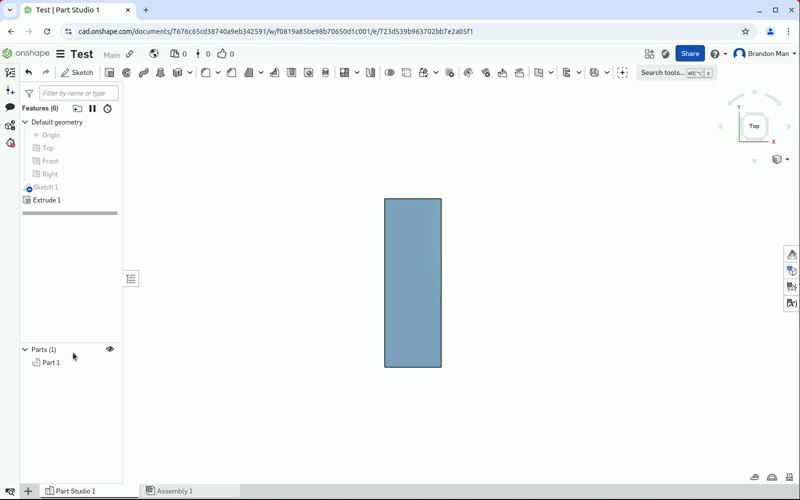
key(shift+p)
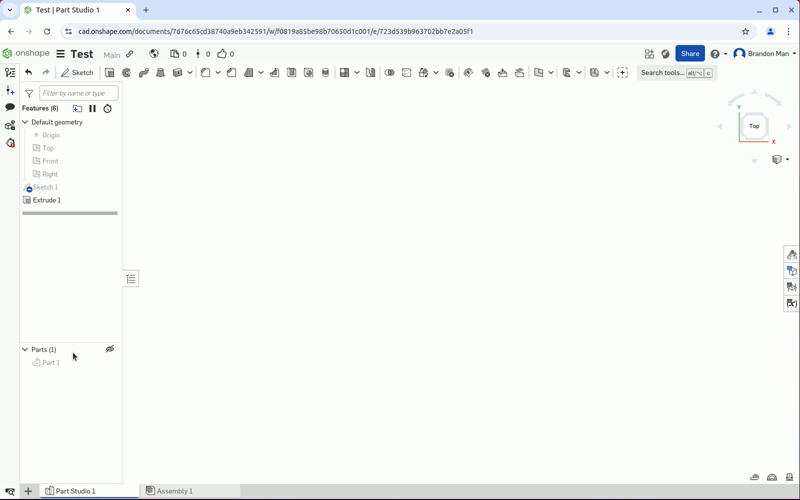
key(space)
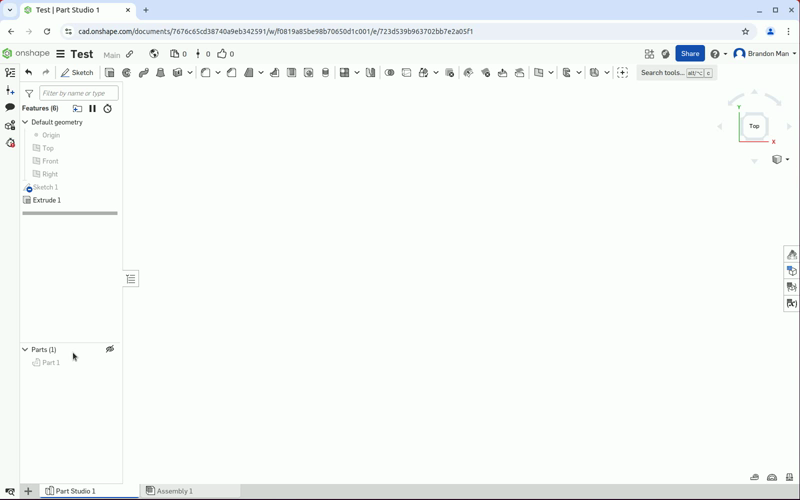
key_down(shift)
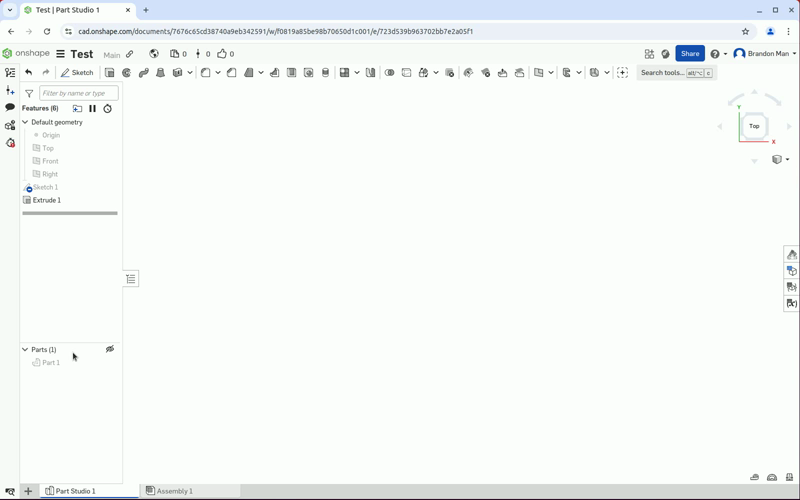
key(up)
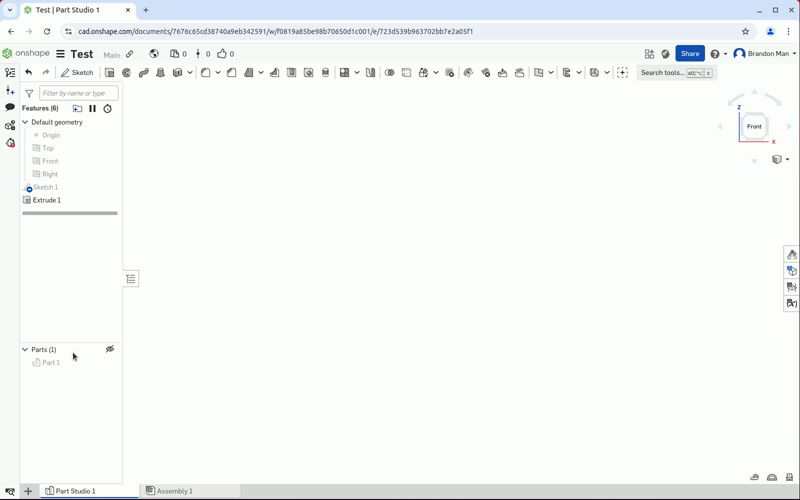
key_up(shift)
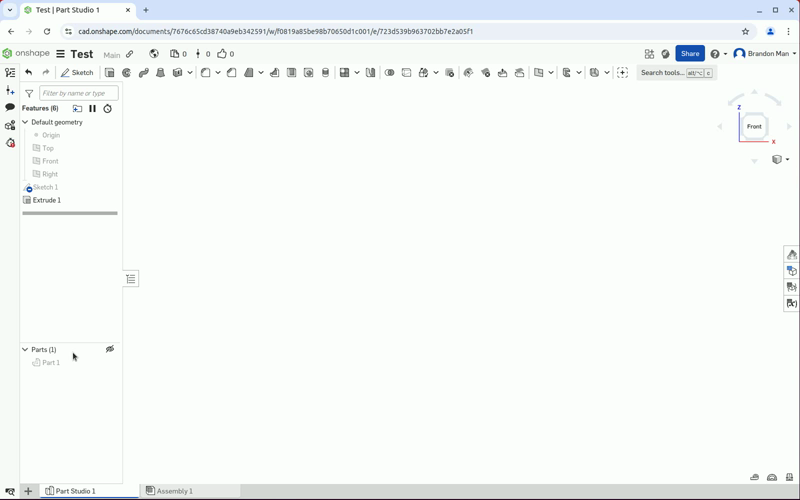
mouse_move(73, 352)
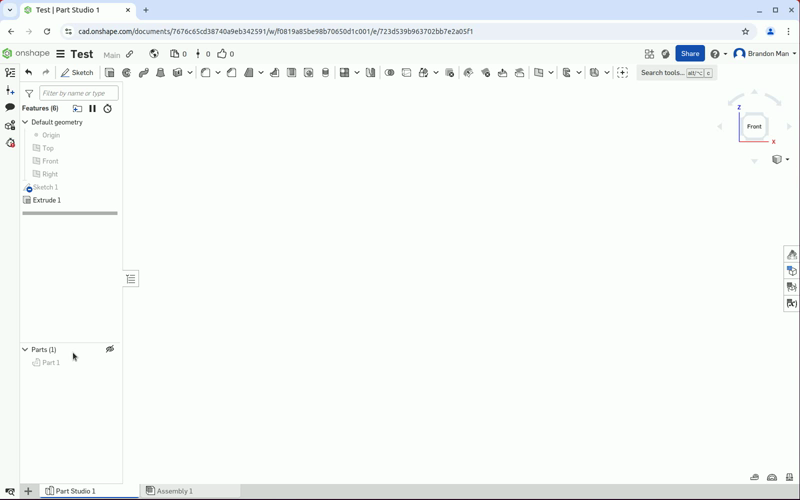
key(shift+y)
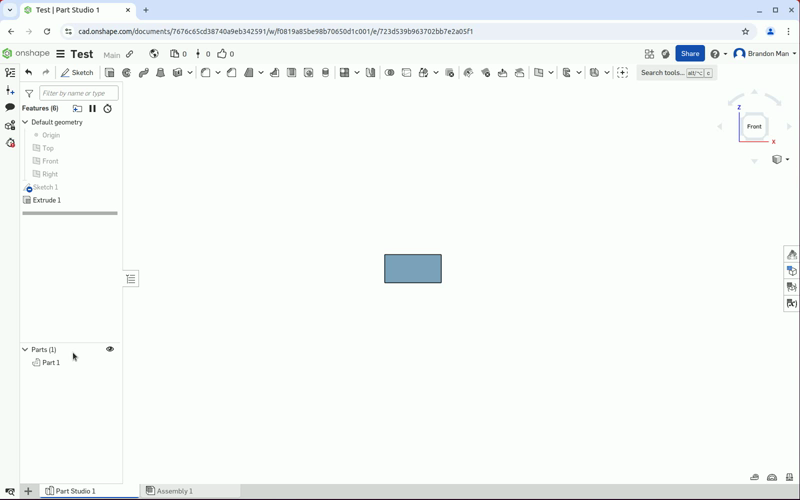
mouse_move(541, 75)
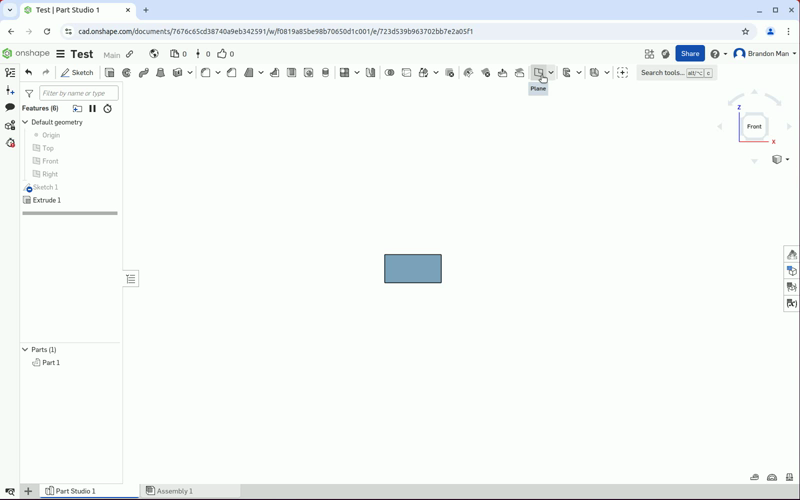
click(541, 75)
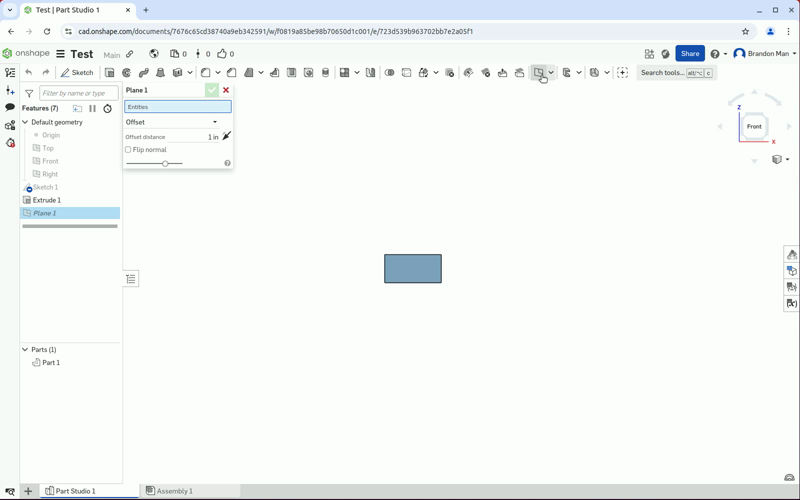
mouse_move(73, 163)
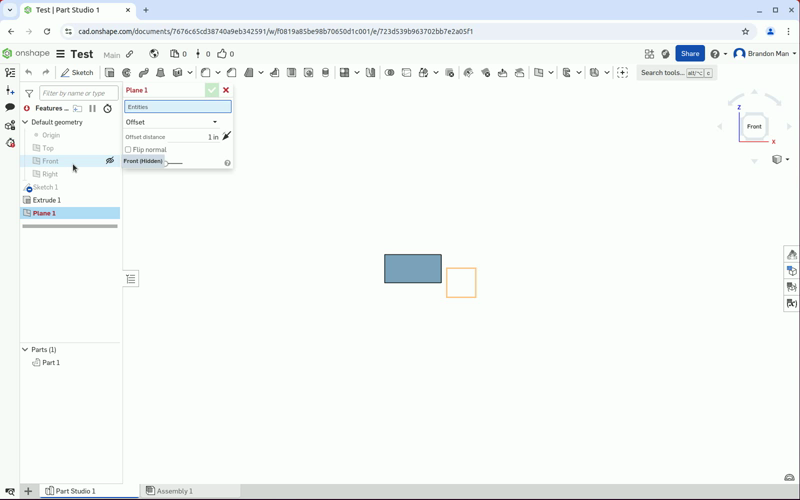
click(73, 163)
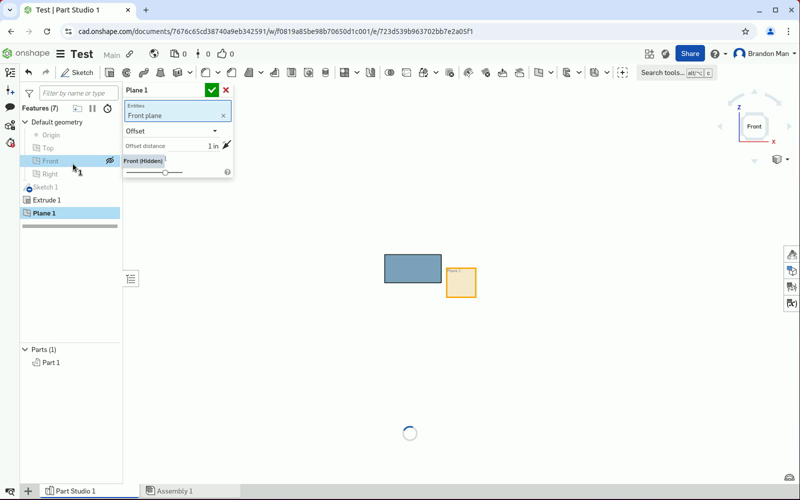
key(tab, 2)
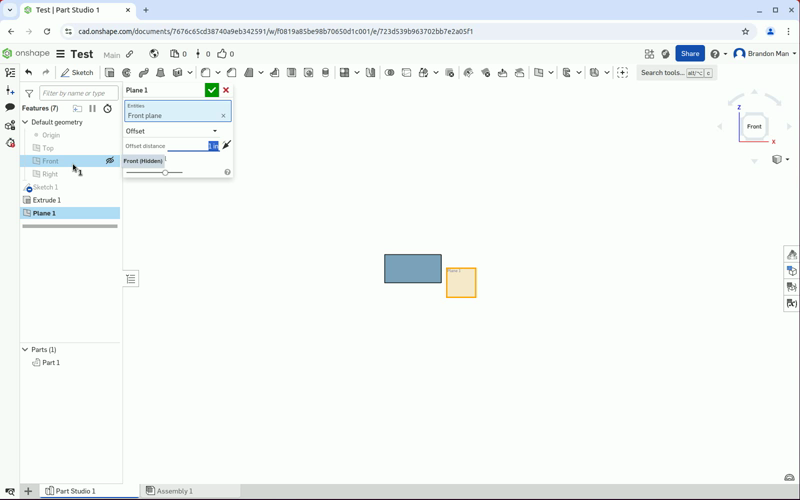
text(17.316)
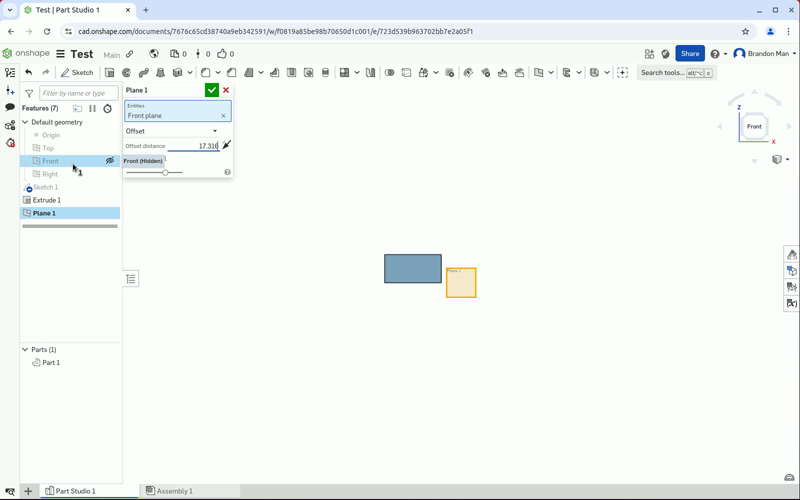
key(enter, 2)
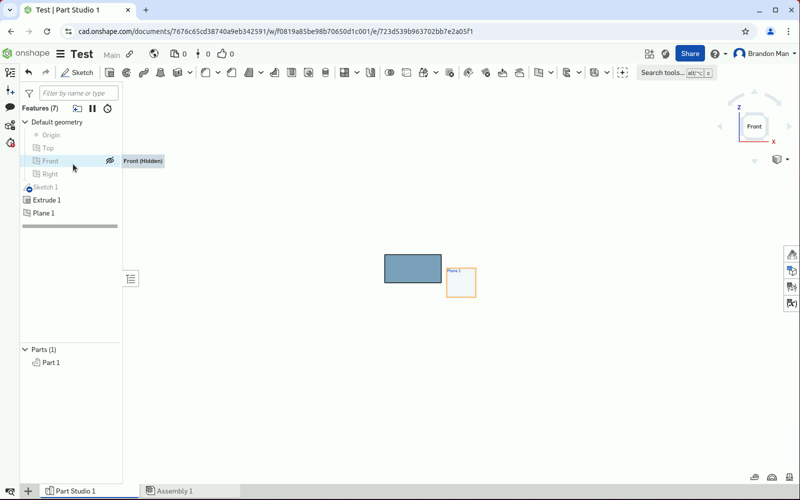
key(shift+s)
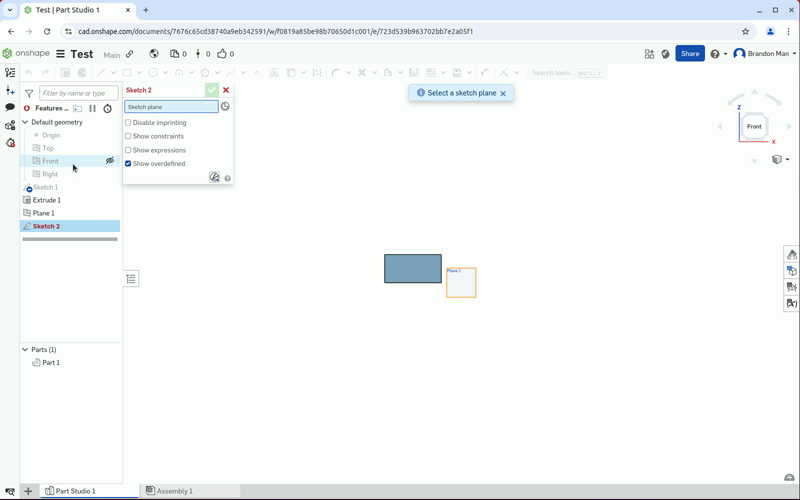
mouse_move(73, 215)
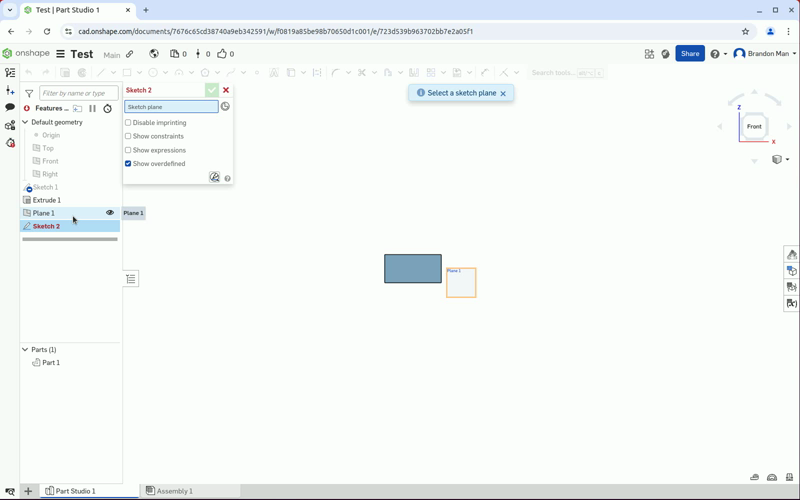
click(73, 215)
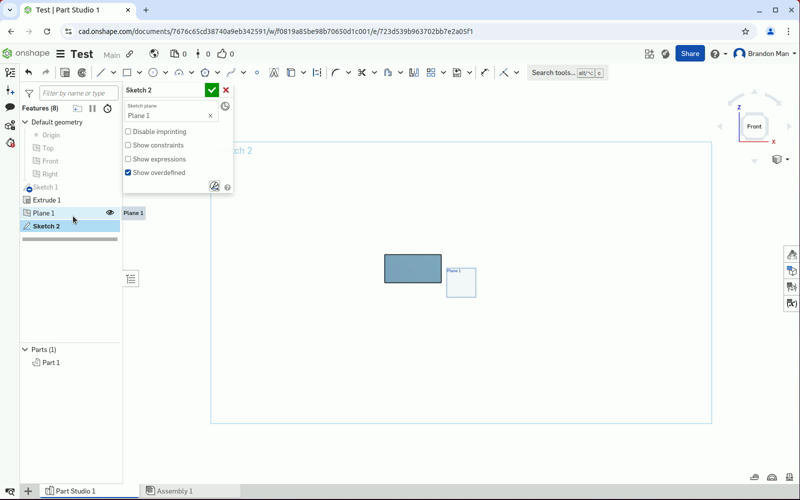
mouse_move(73, 352)
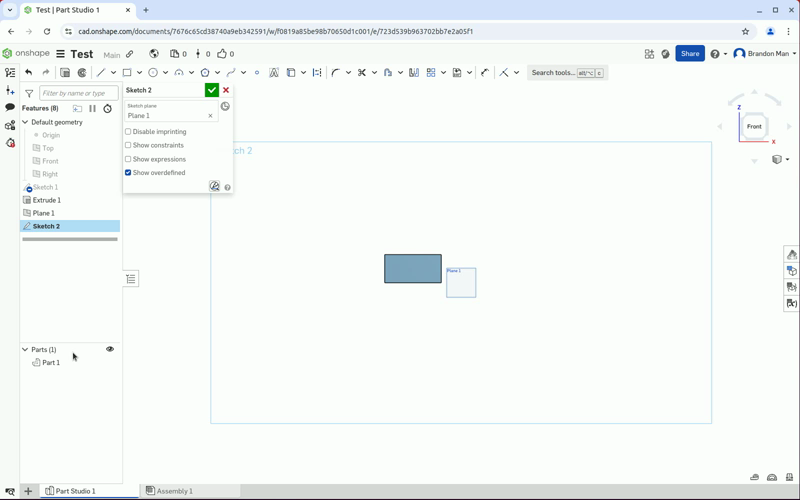
key(y)
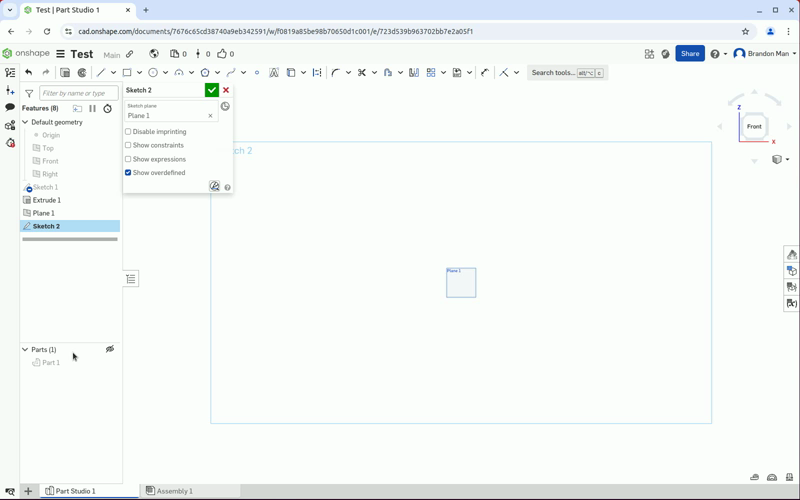
key(l)
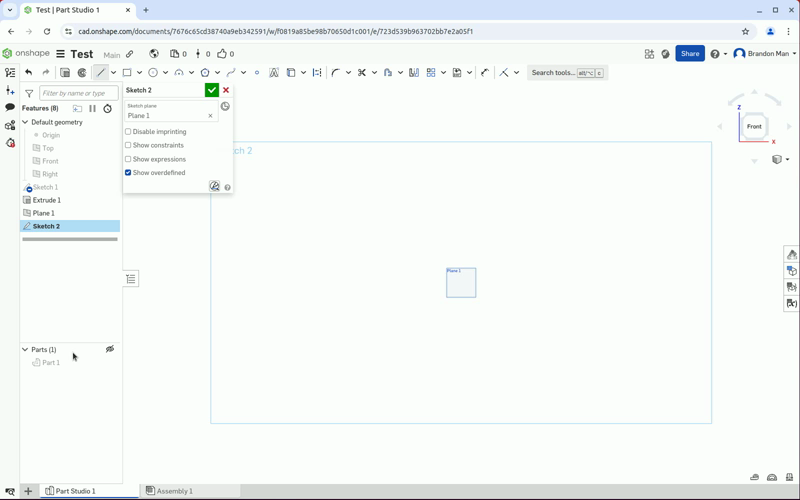
key_down(shift)
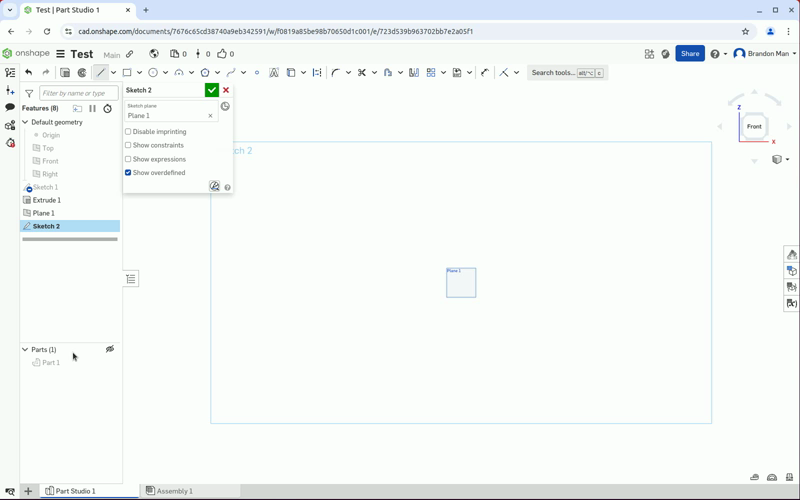
mouse_move(407, 266)
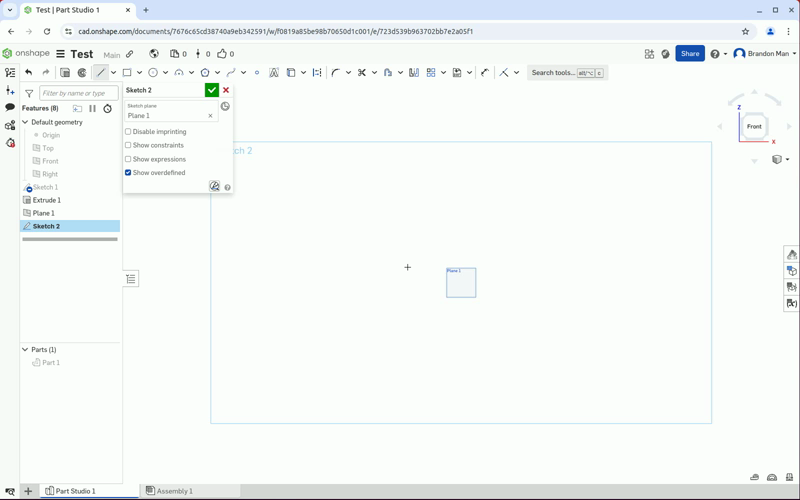
click(407, 266)
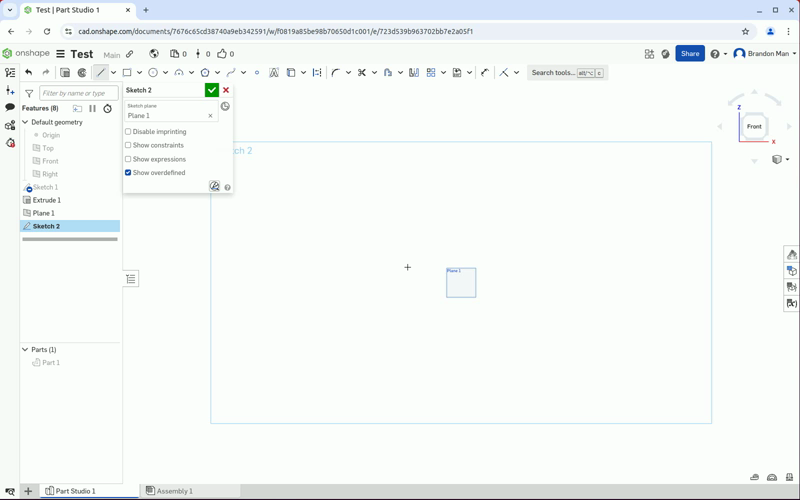
key_up(shift)
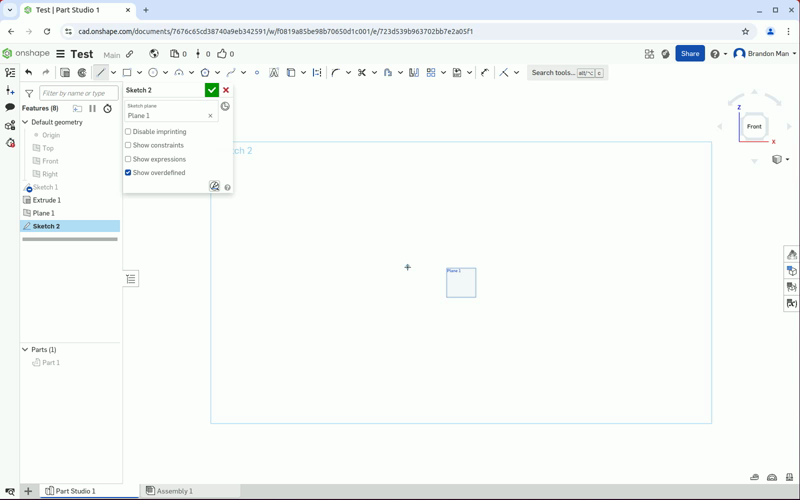
key_down(shift)
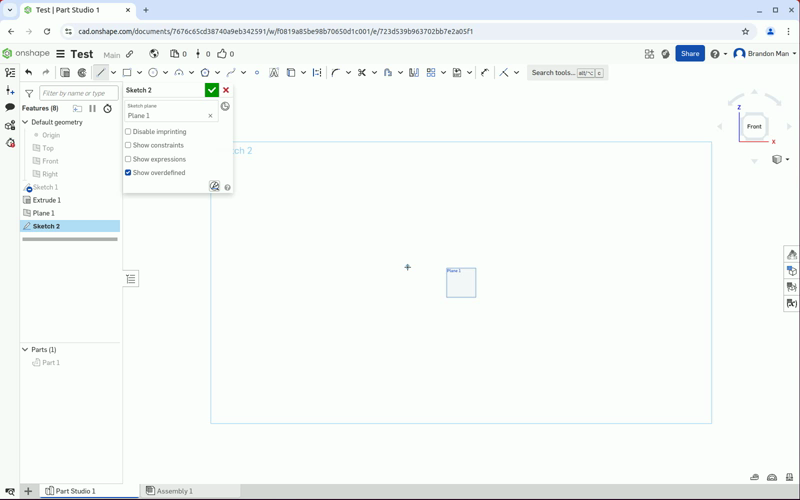
mouse_move(437, 266)
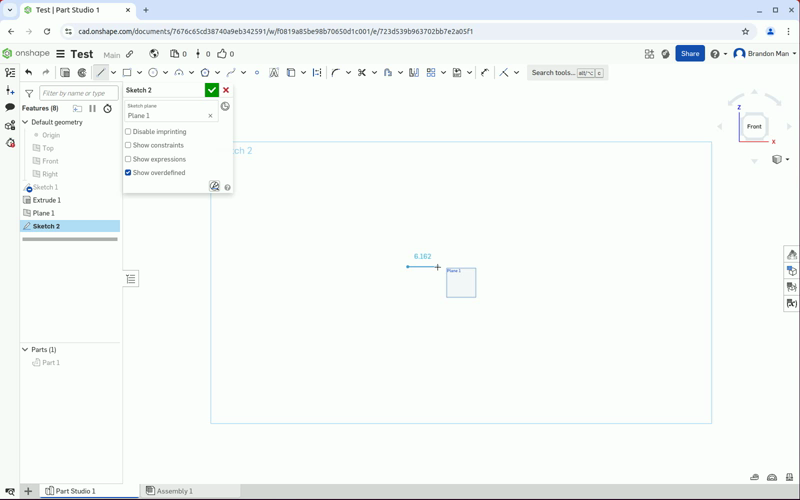
mouse_move(413, 269)
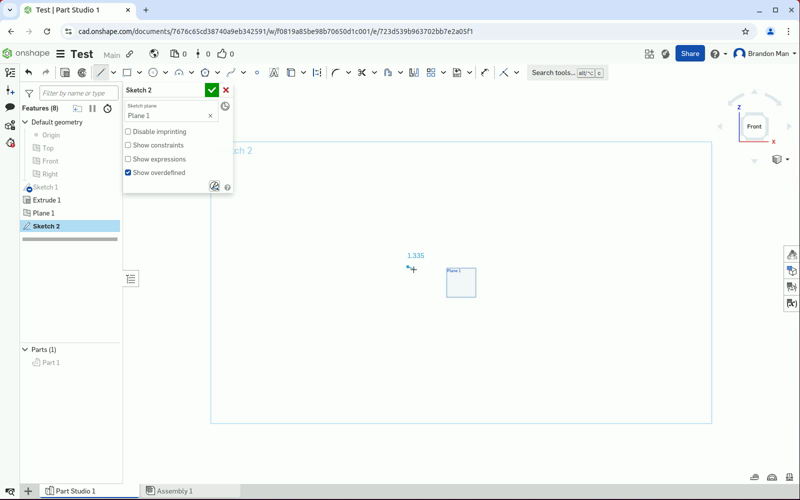
scroll(6)
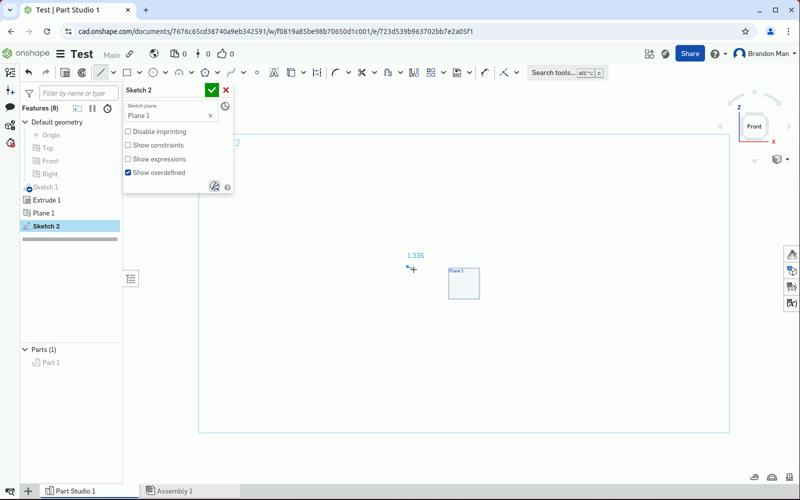
scroll(6)
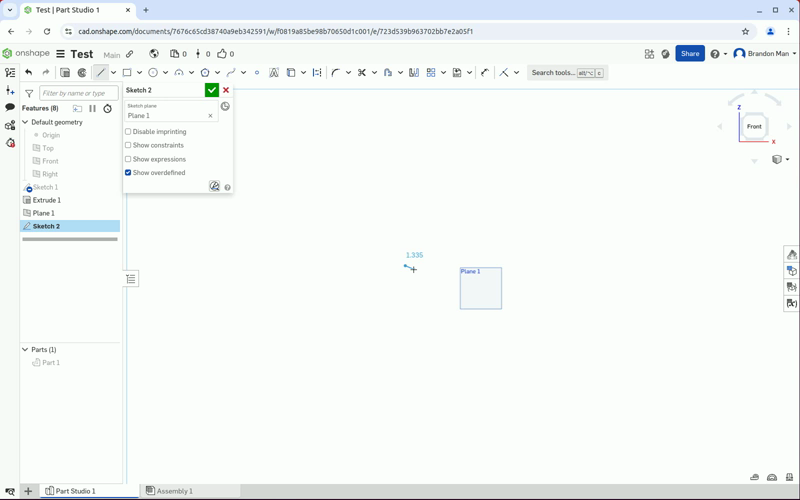
scroll(6)
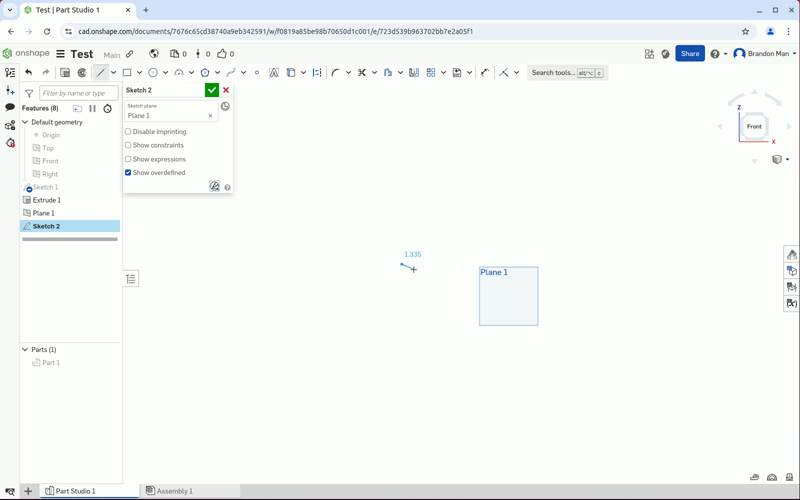
scroll(6)
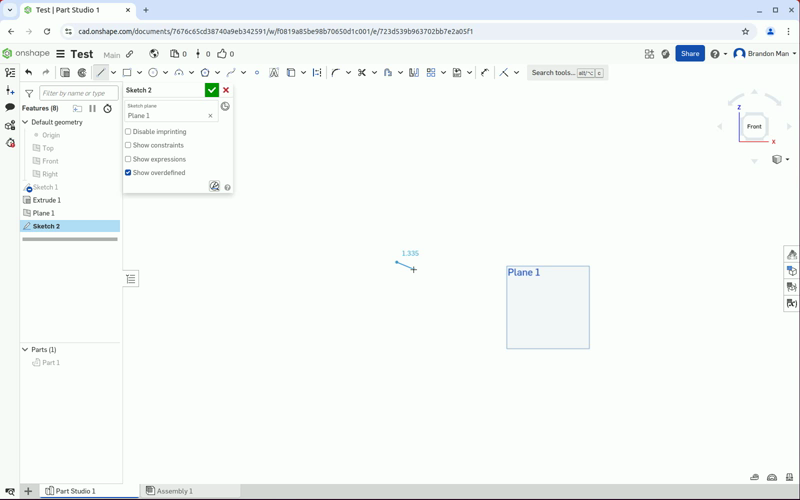
scroll(6)
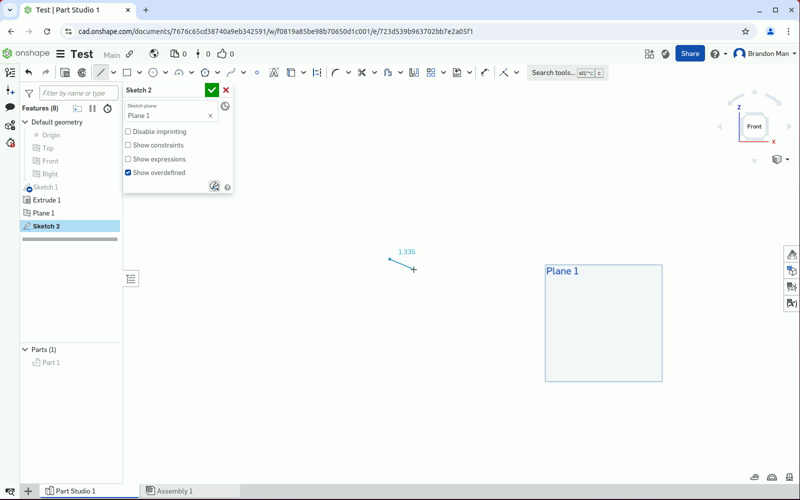
scroll(6)
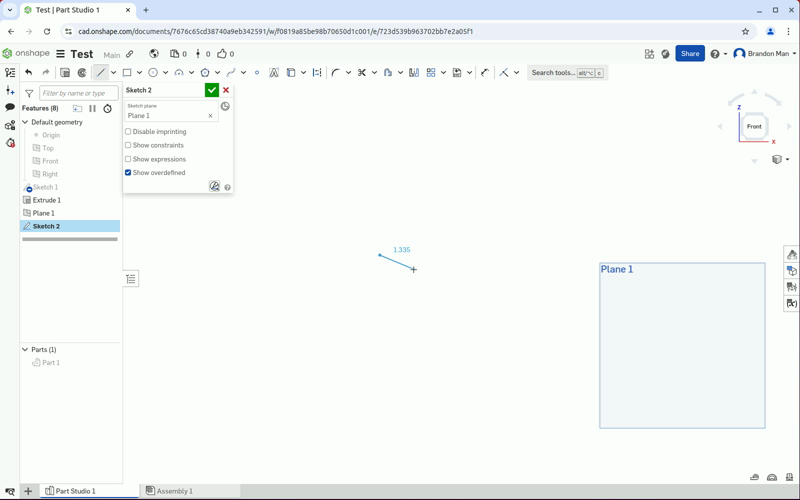
scroll(6)
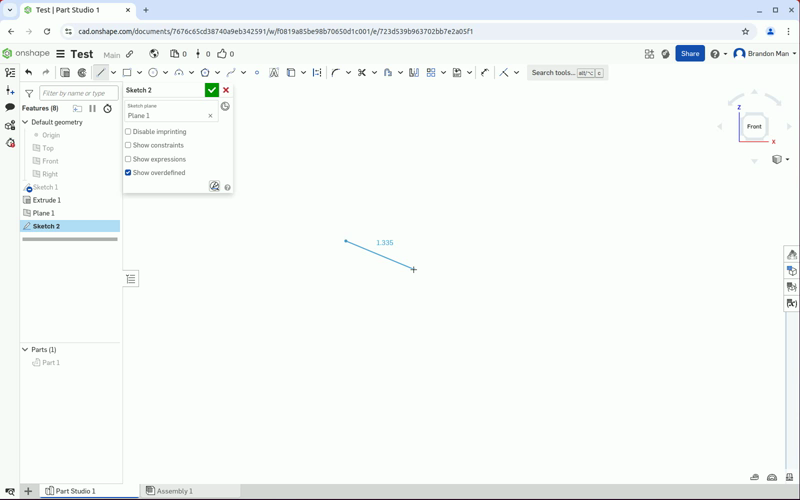
click(413, 269)
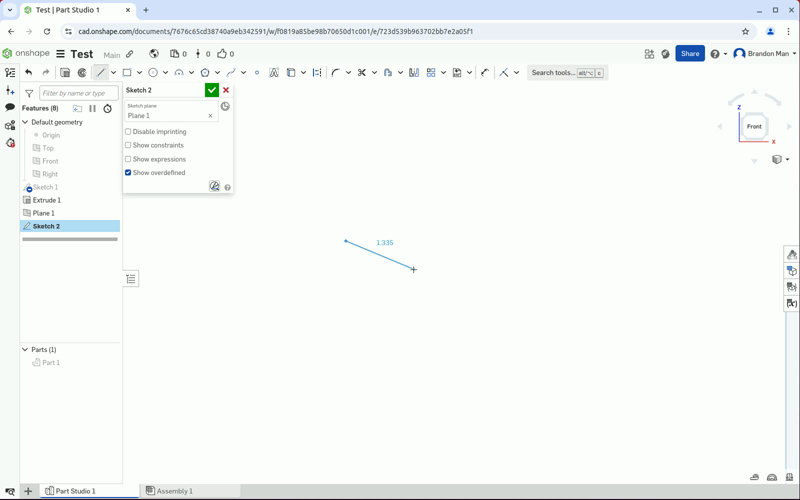
scroll(-6)
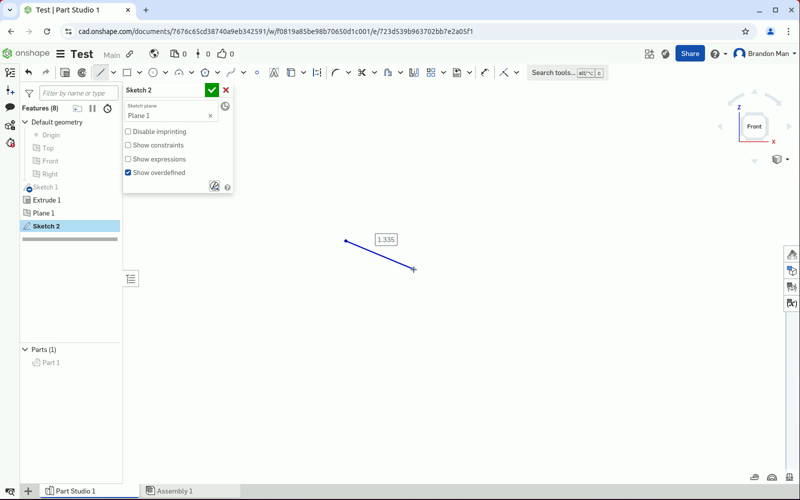
scroll(-6)
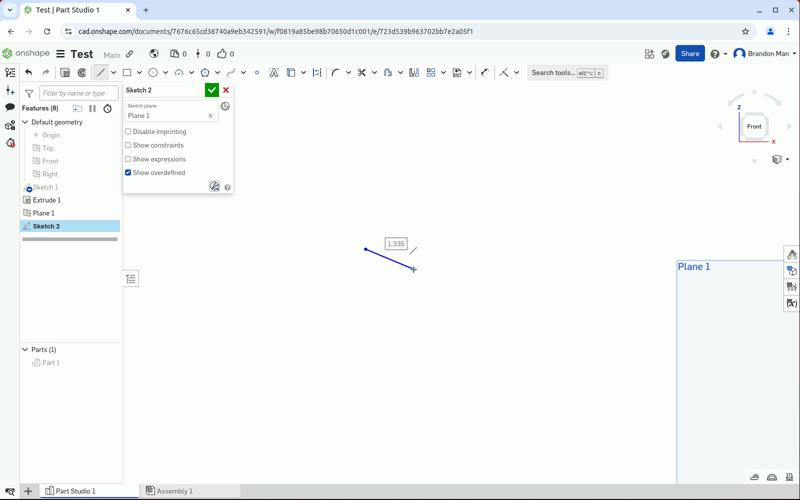
scroll(-6)
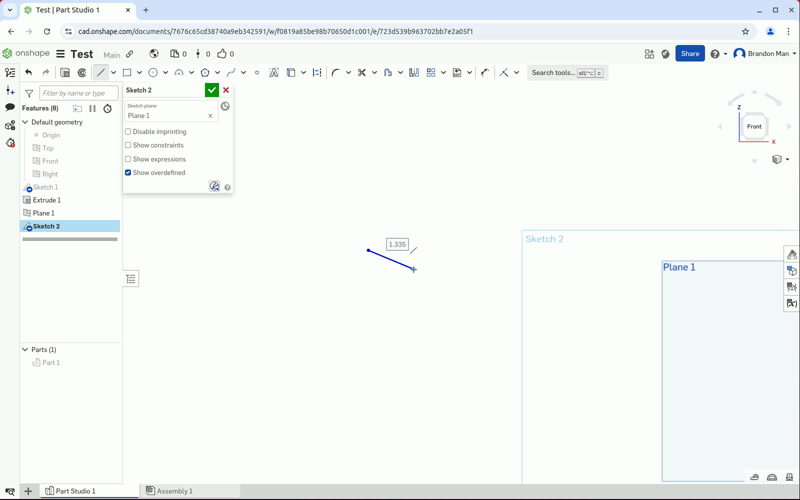
scroll(-6)
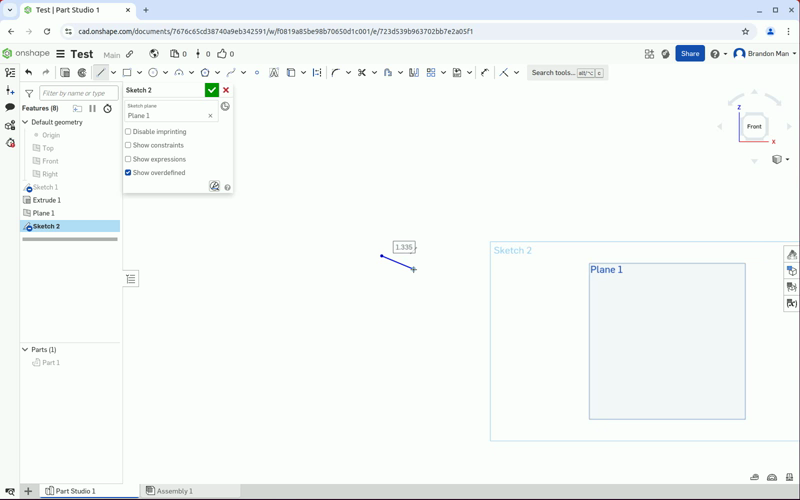
scroll(-6)
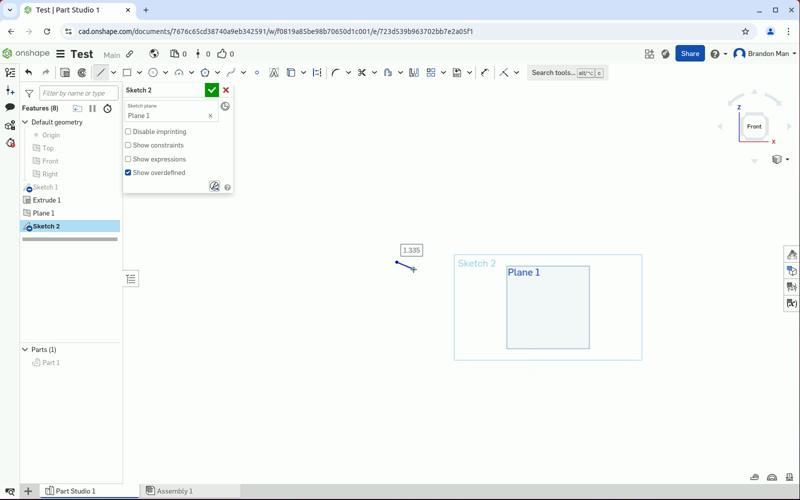
scroll(-6)
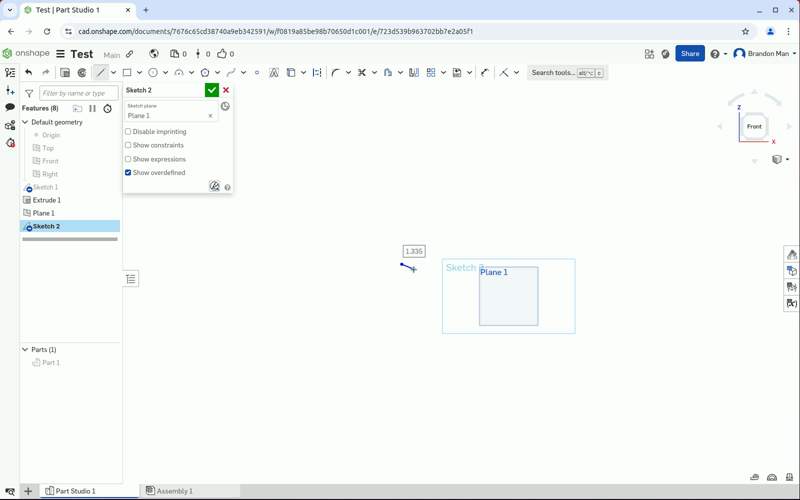
scroll(-6)
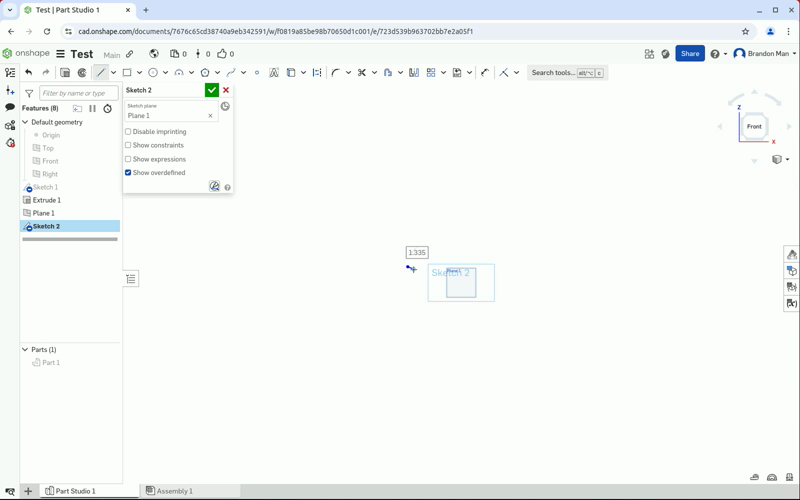
key_up(shift)
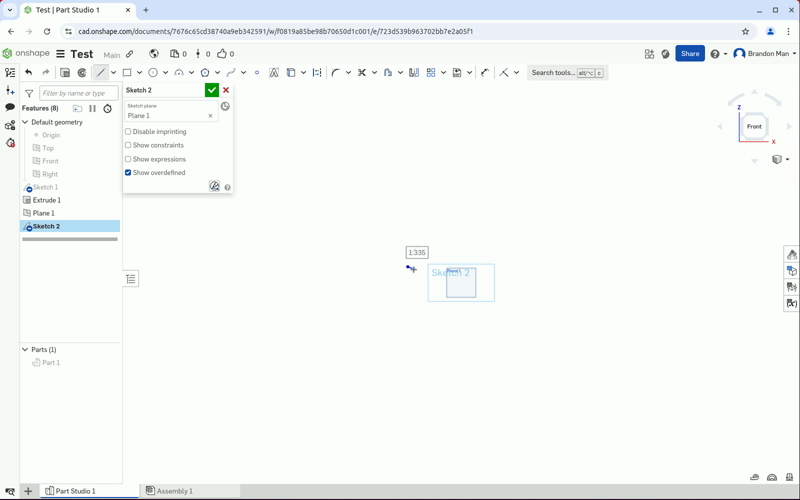
key_down(shift)
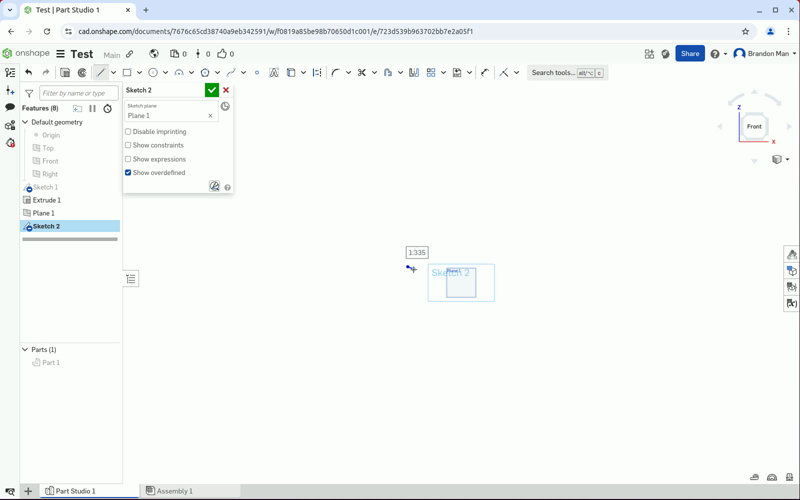
mouse_move(443, 269)
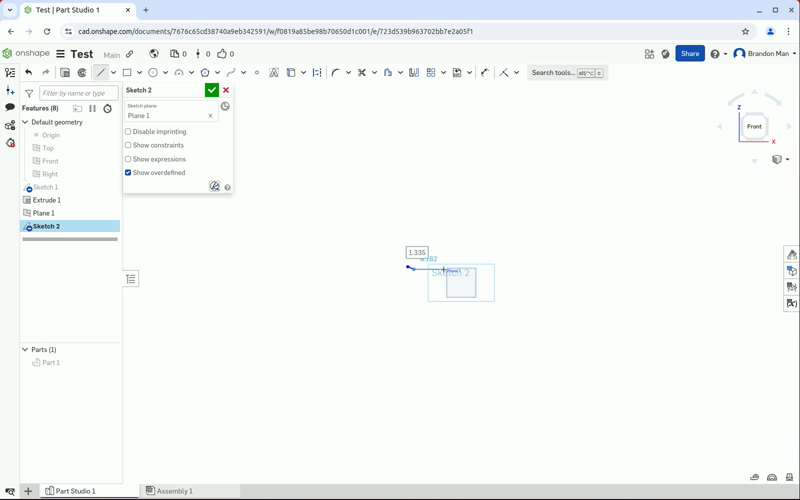
mouse_move(419, 266)
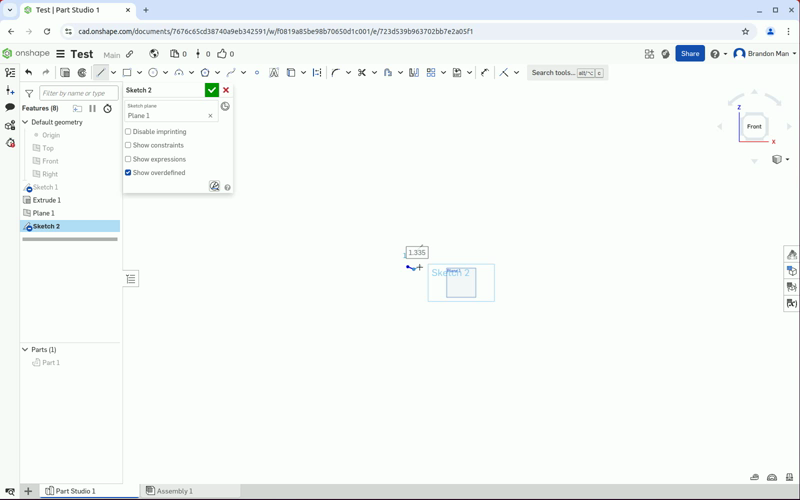
scroll(6)
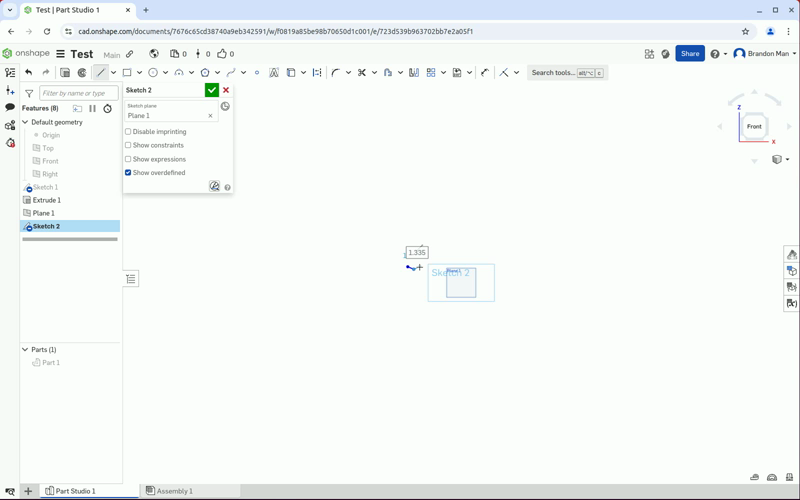
scroll(6)
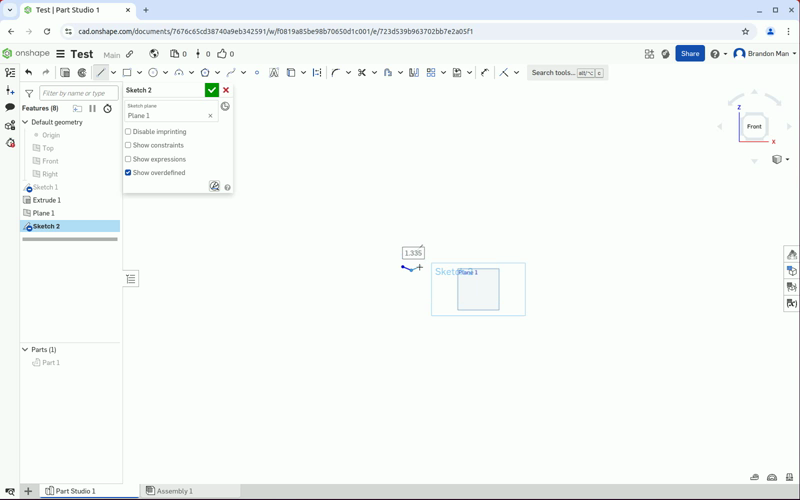
scroll(6)
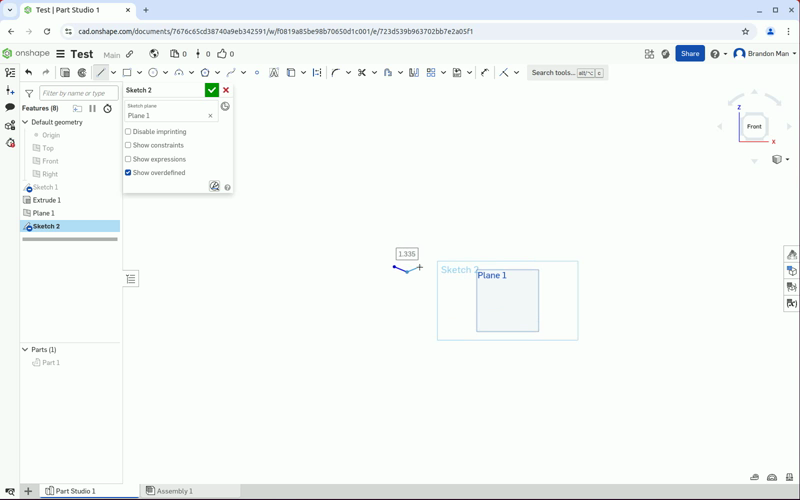
scroll(6)
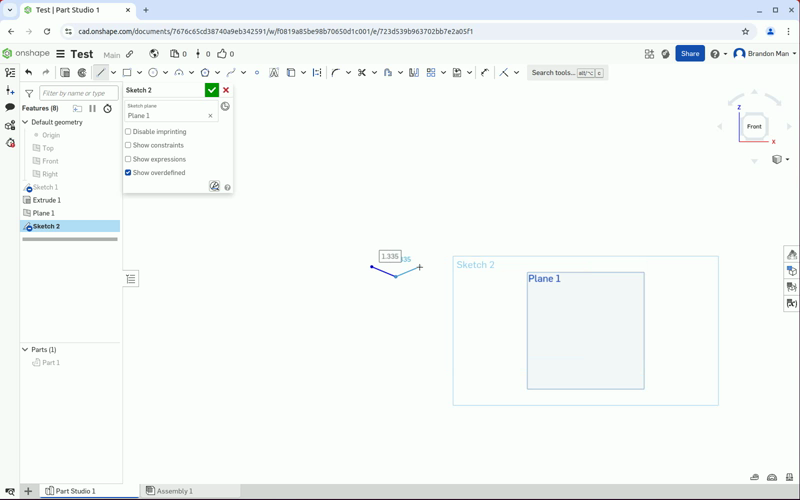
scroll(6)
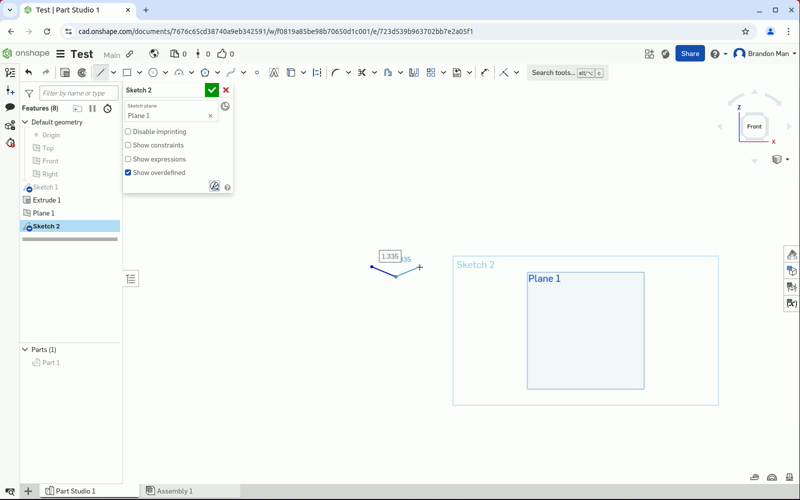
scroll(6)
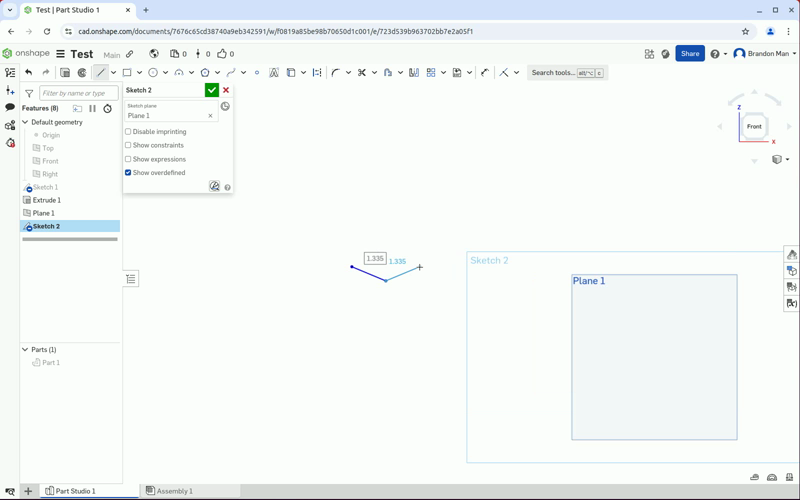
scroll(6)
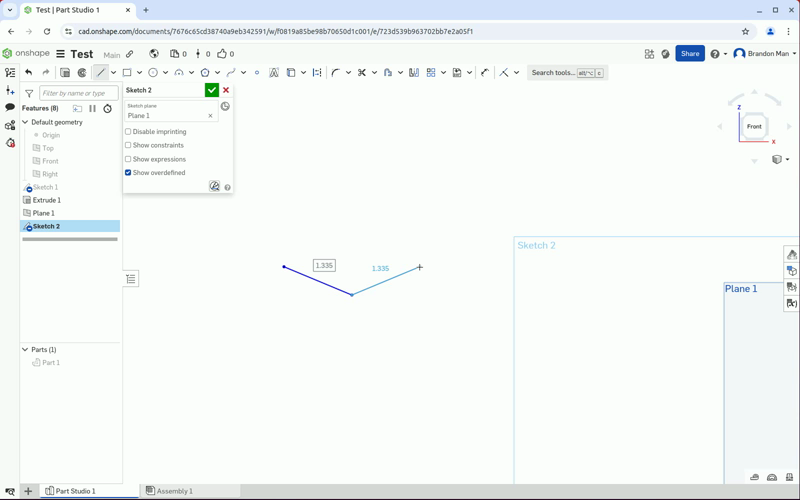
click(419, 266)
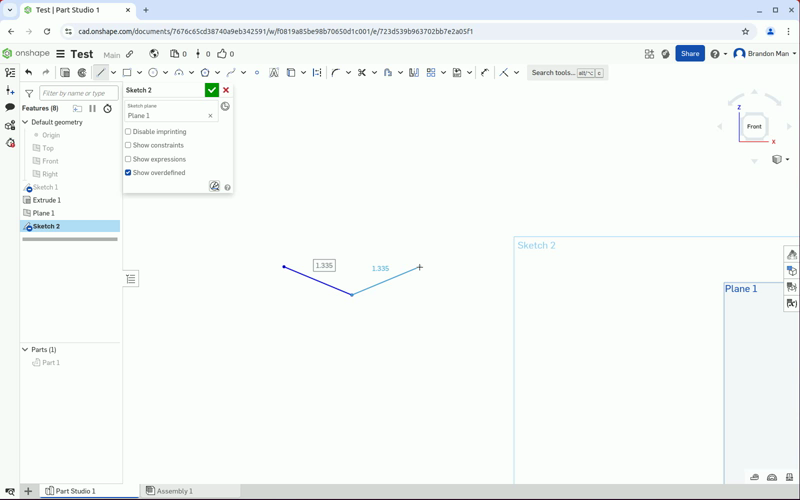
scroll(-6)
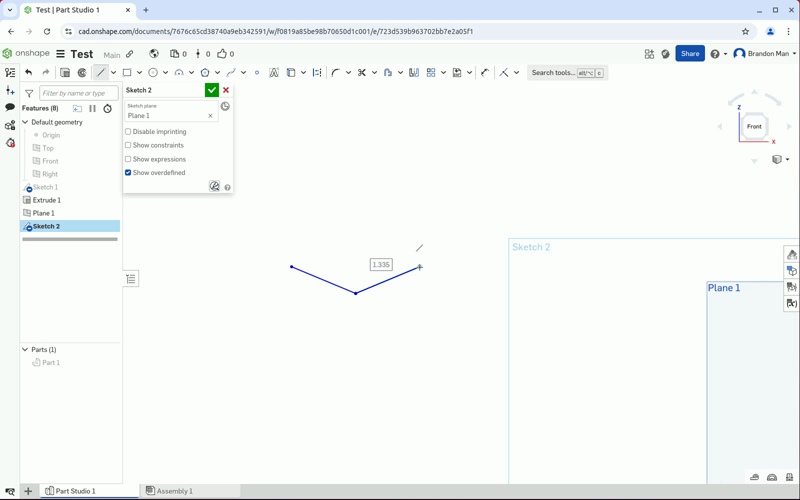
scroll(-6)
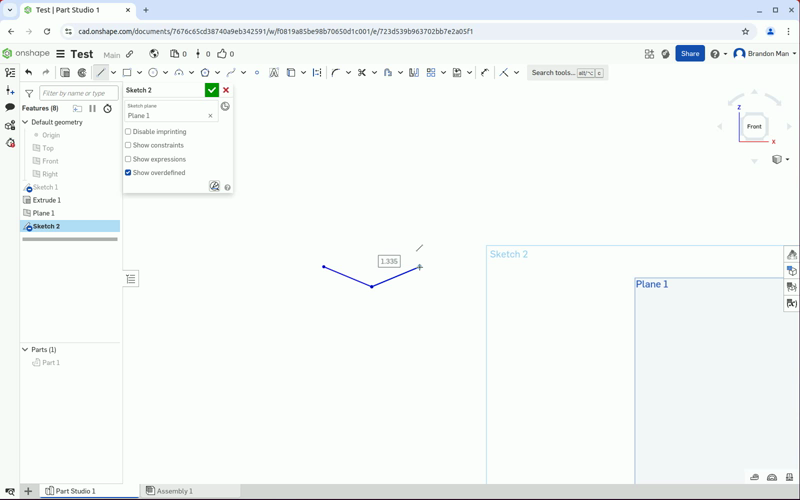
scroll(-6)
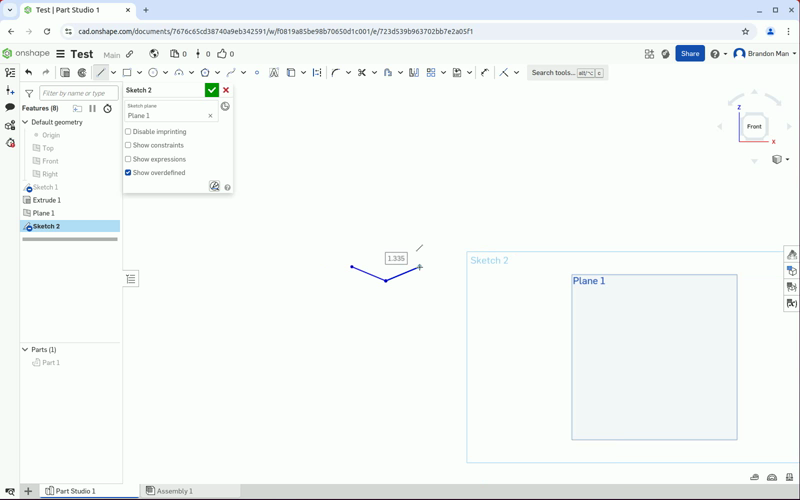
scroll(-6)
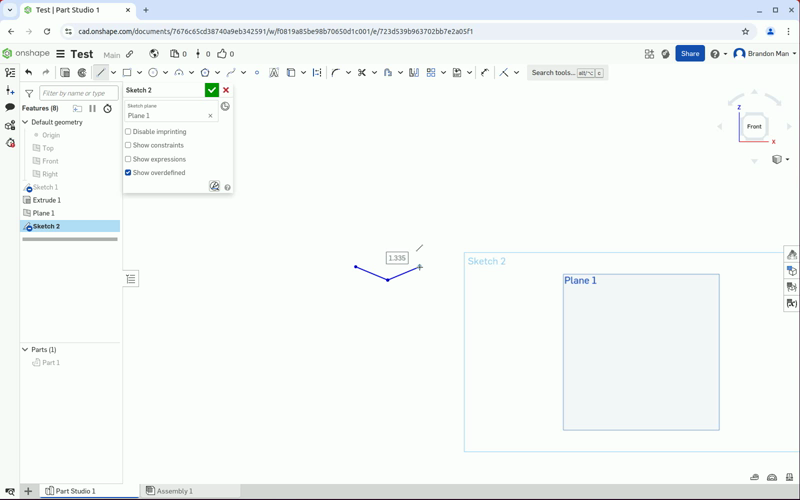
scroll(-6)
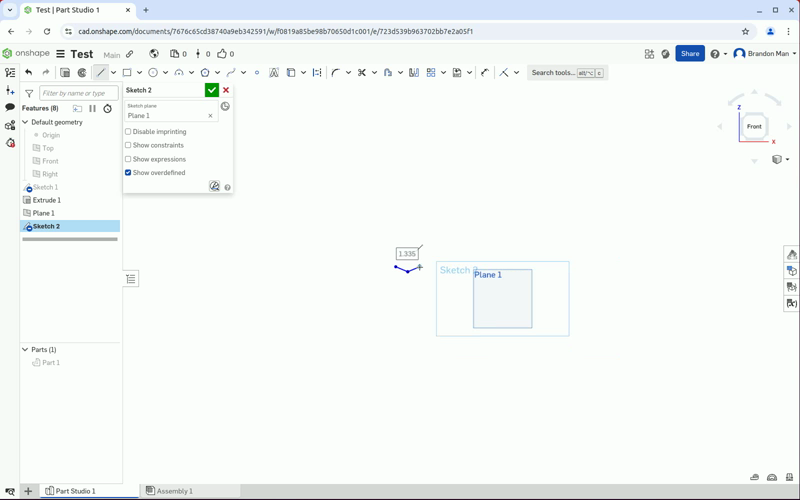
scroll(-6)
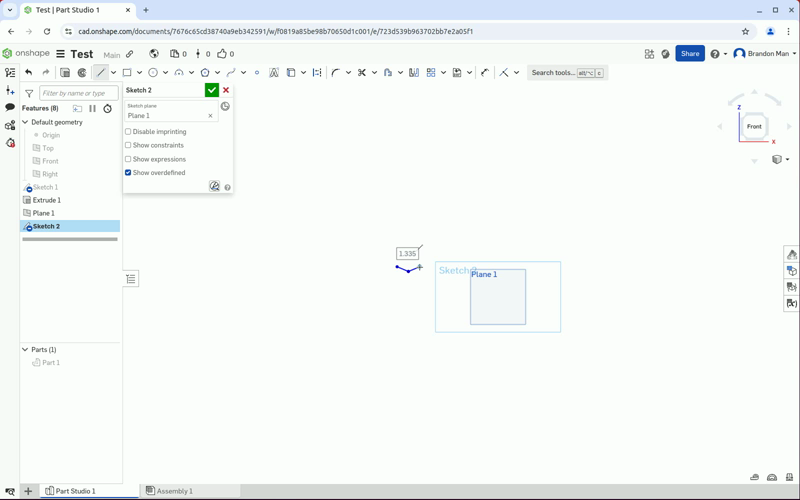
scroll(-6)
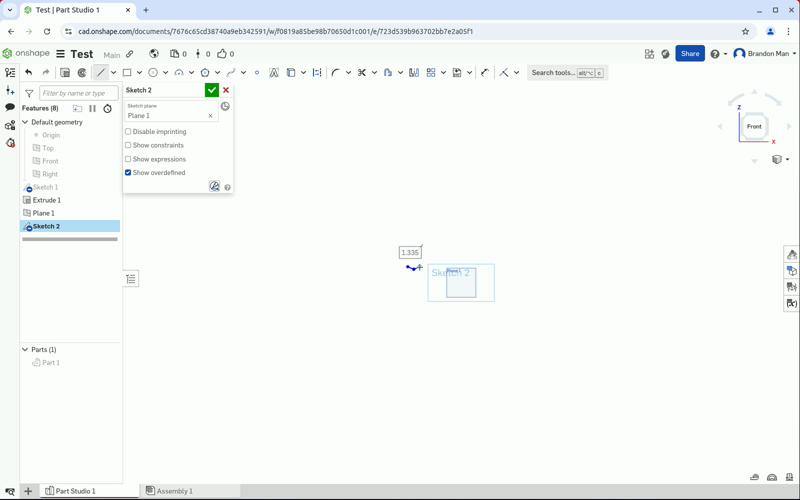
key_up(shift)
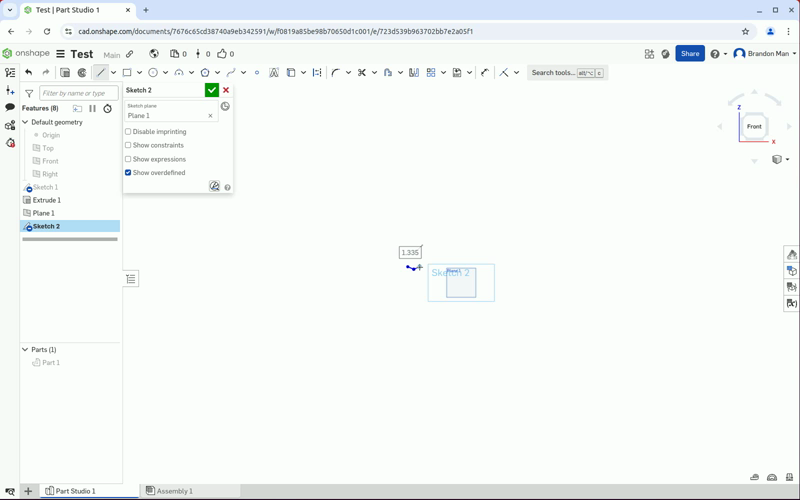
key(esc)
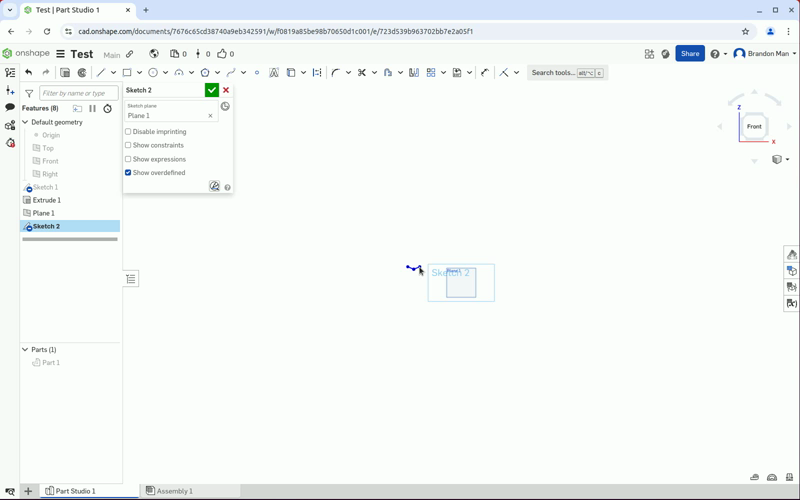
key(a)
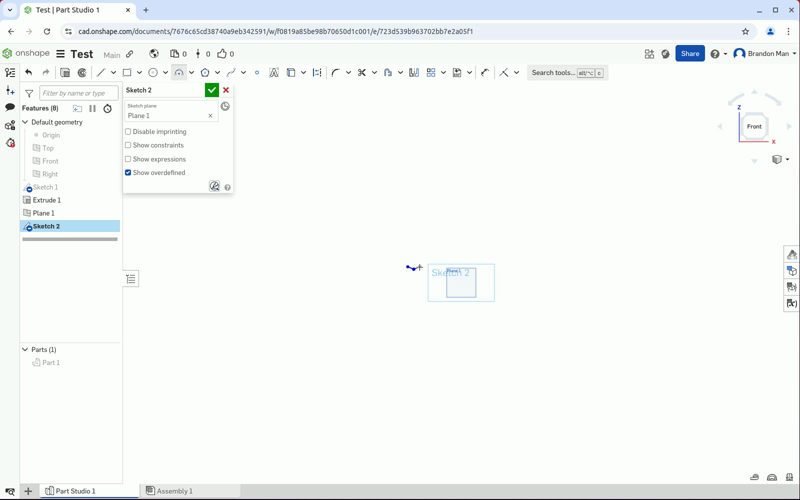
mouse_move(419, 266)
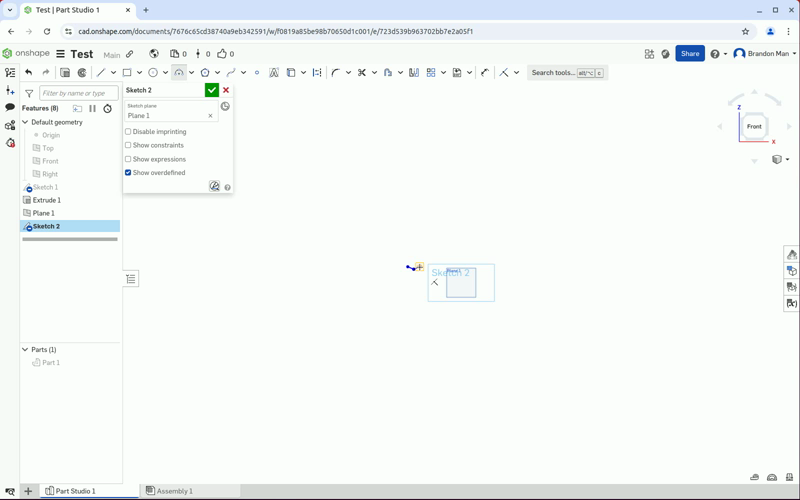
click(419, 266)
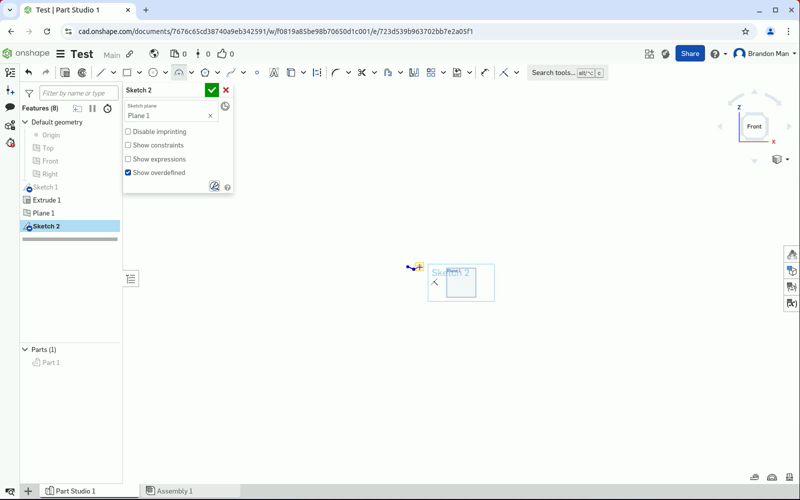
mouse_move(407, 266)
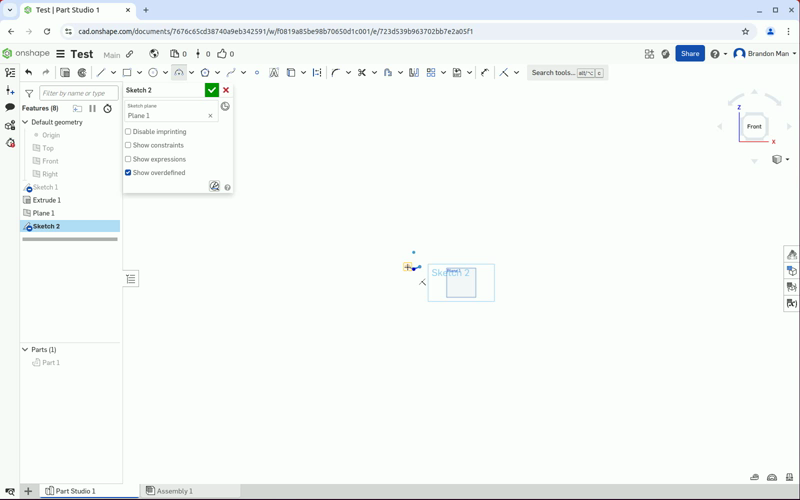
click(407, 266)
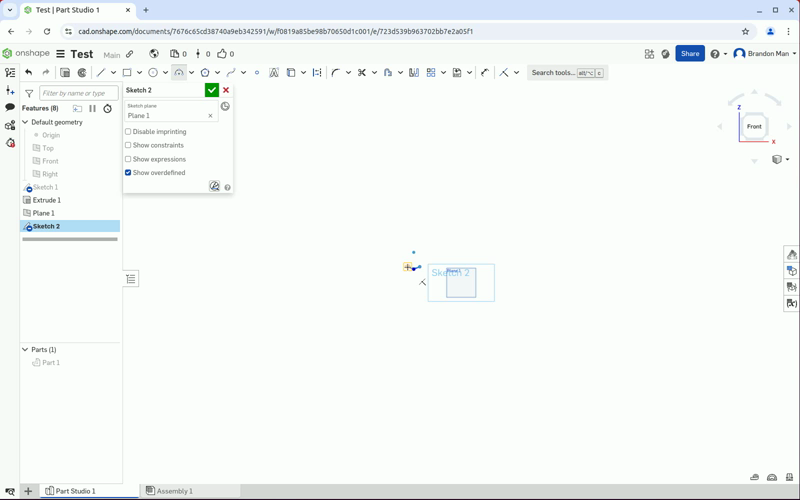
key_down(shift)
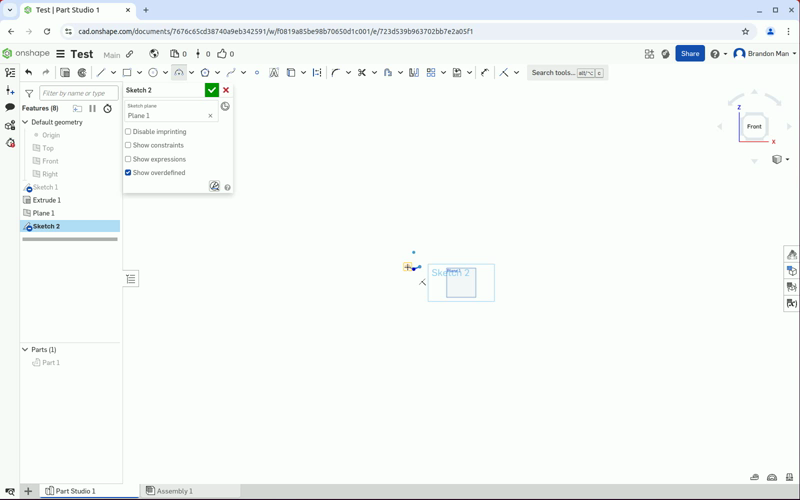
mouse_move(413, 263)
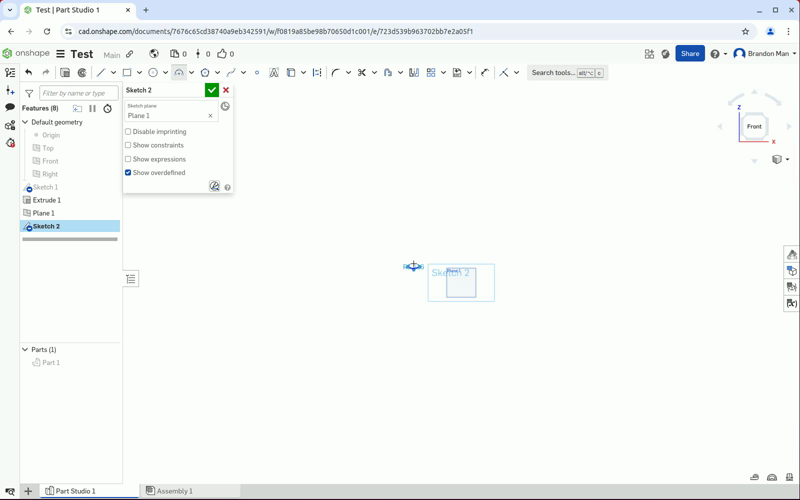
click(413, 263)
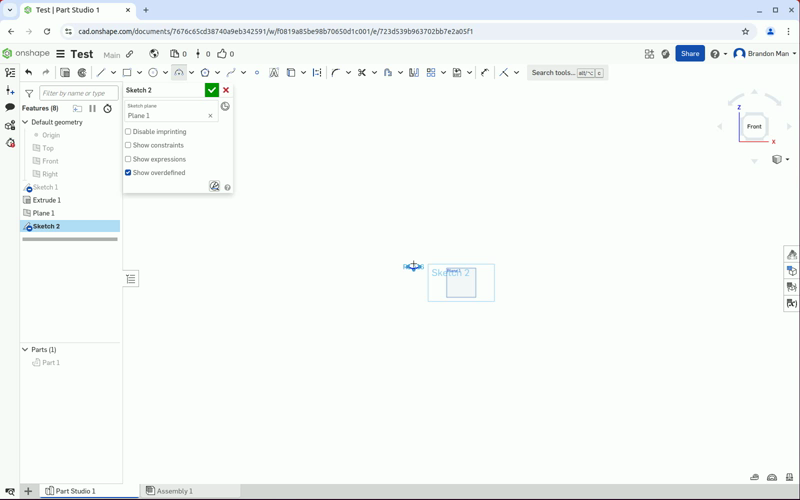
key_up(shift)
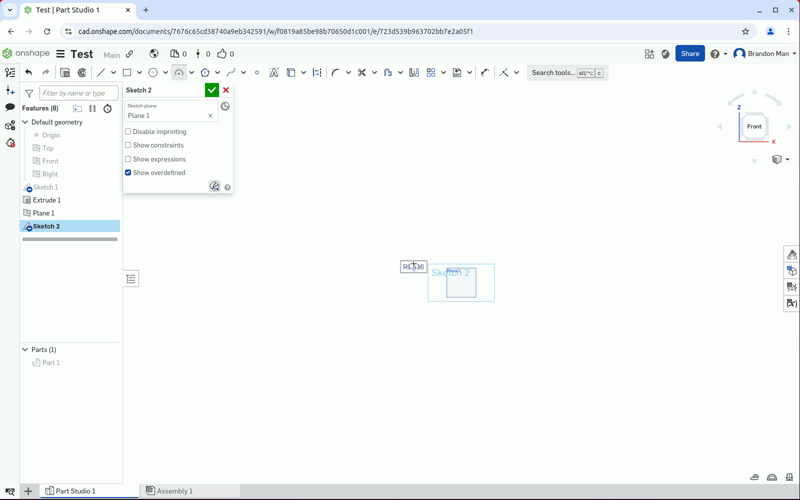
key(esc)
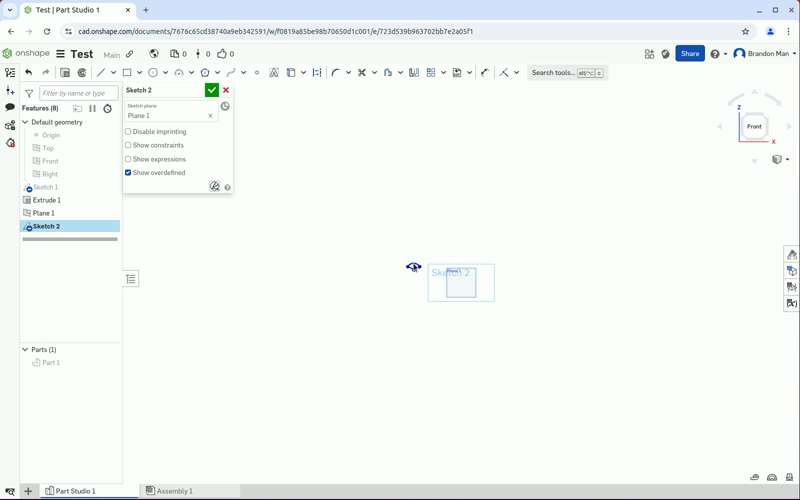
mouse_move(415, 268)
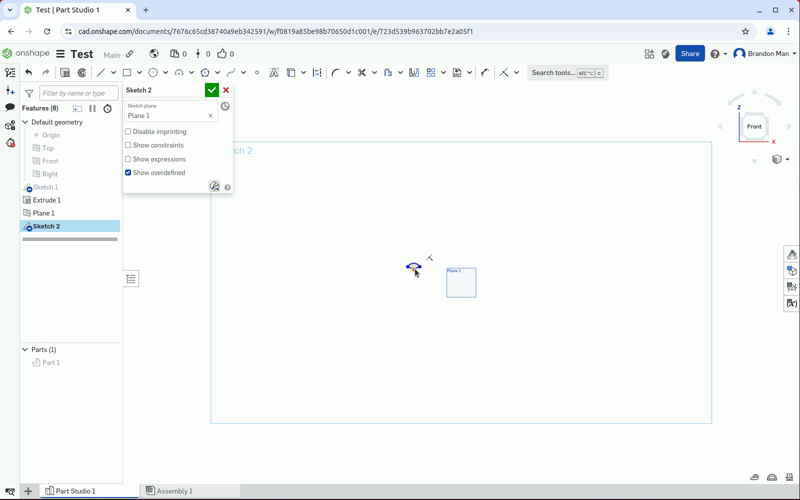
scroll(6)
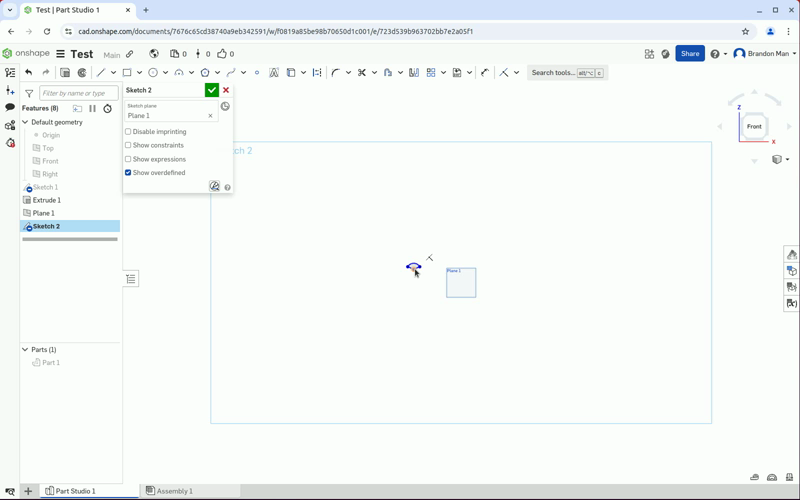
scroll(6)
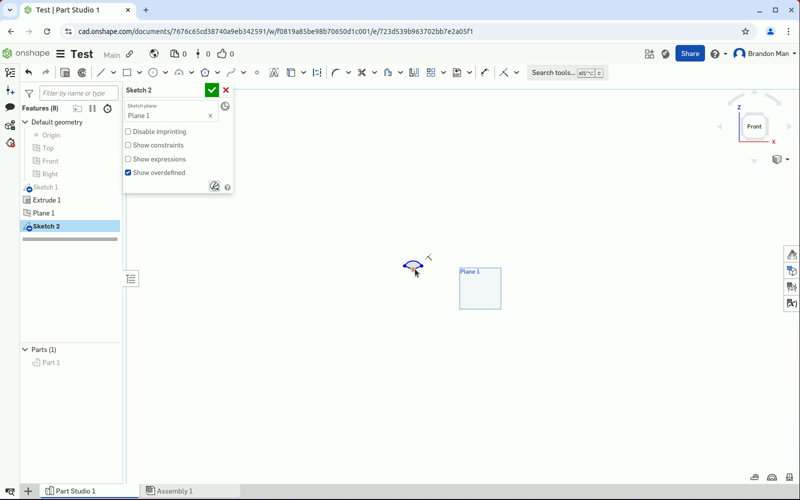
scroll(6)
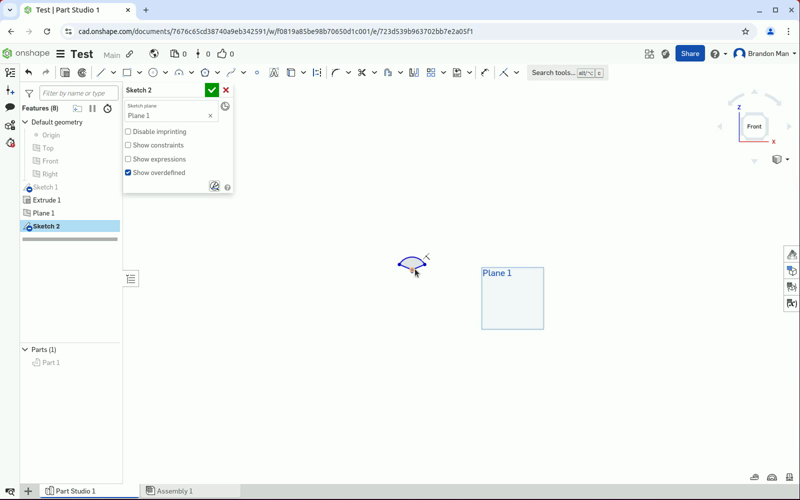
scroll(6)
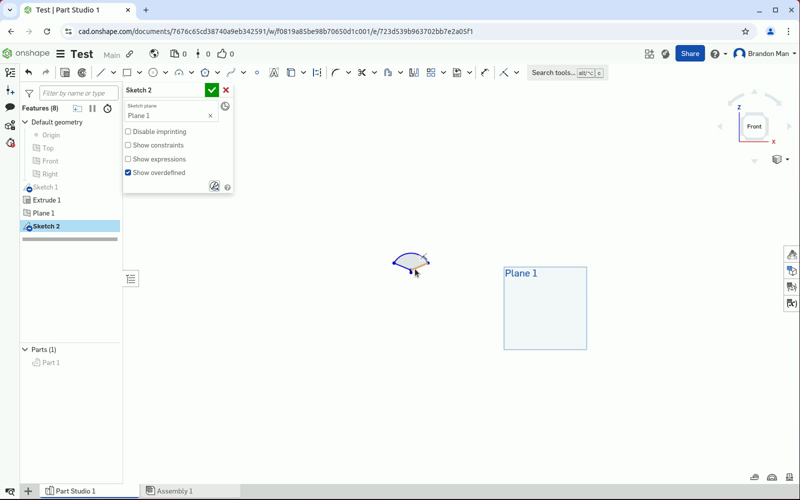
scroll(6)
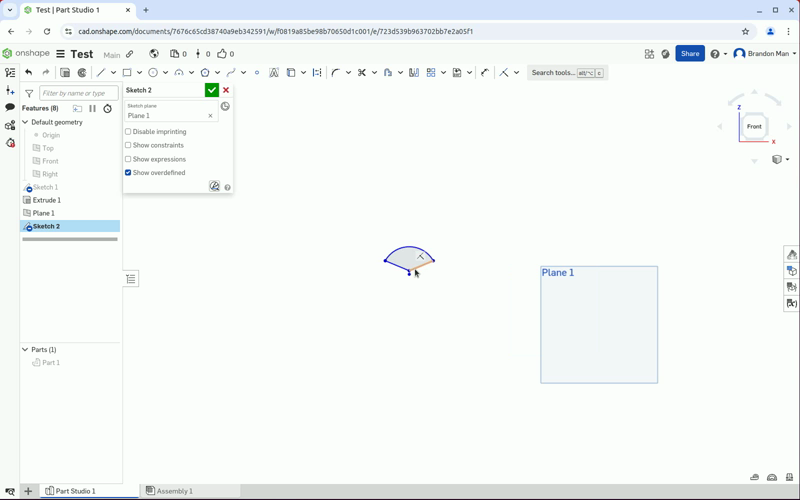
scroll(6)
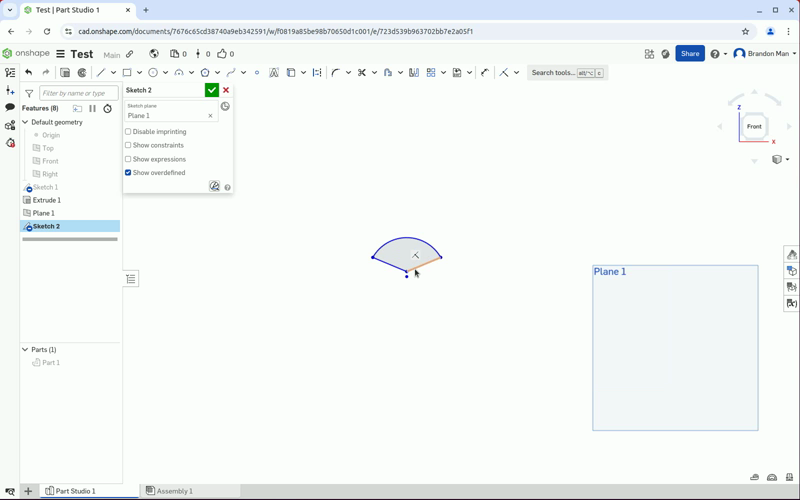
scroll(6)
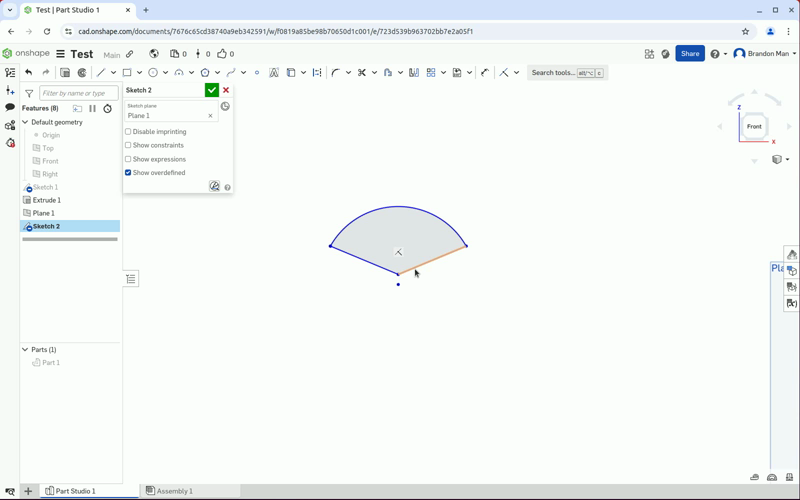
click(415, 268)
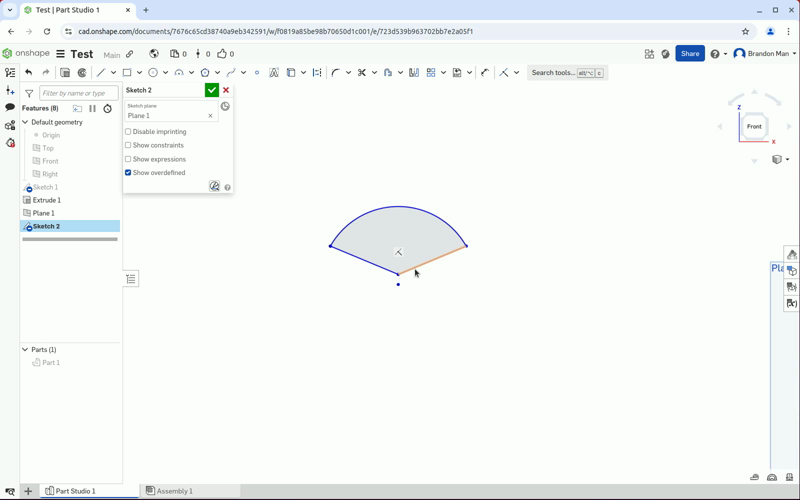
scroll(-6)
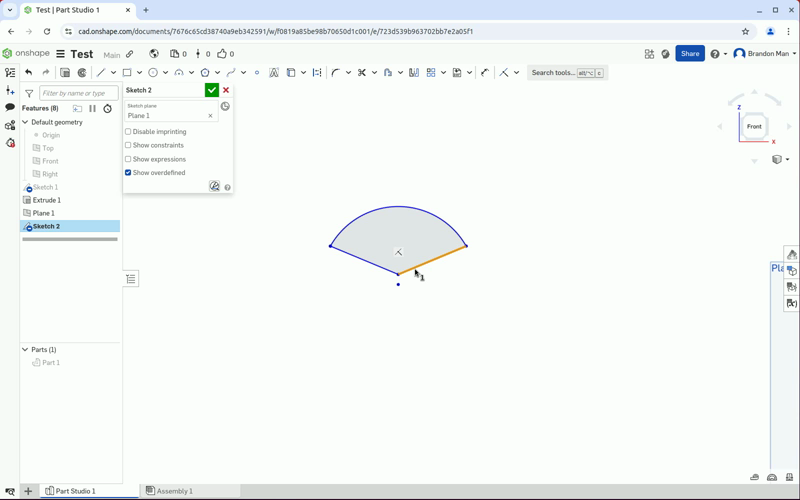
scroll(-6)
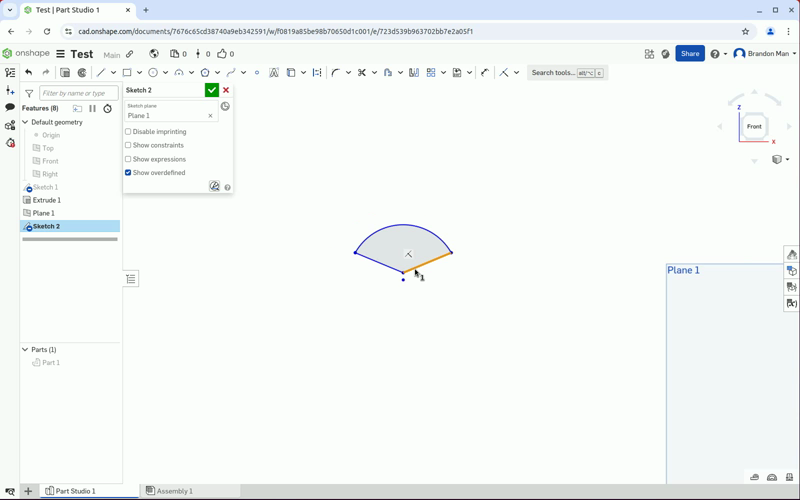
scroll(-6)
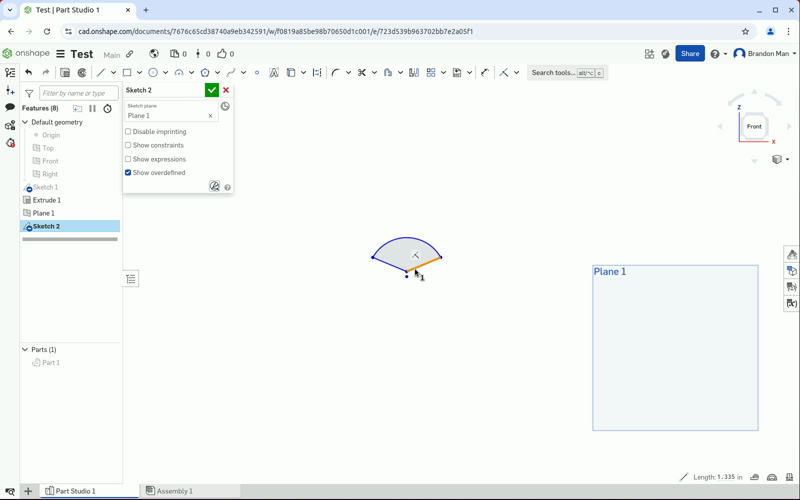
scroll(-6)
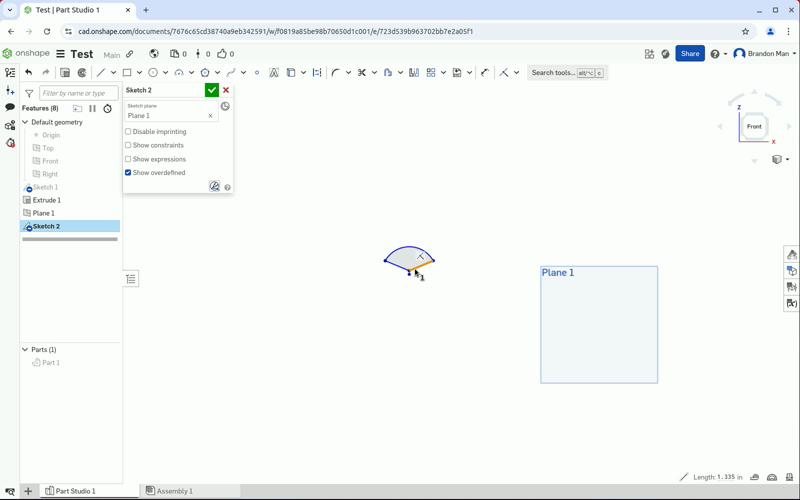
scroll(-6)
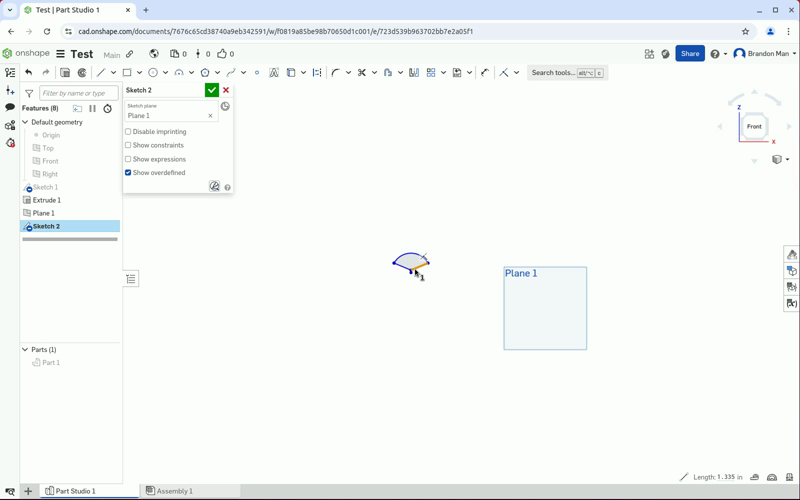
scroll(-6)
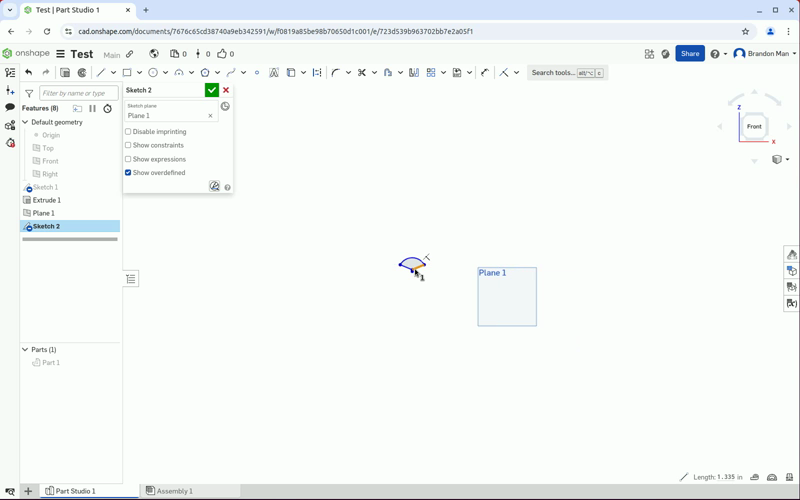
scroll(-6)
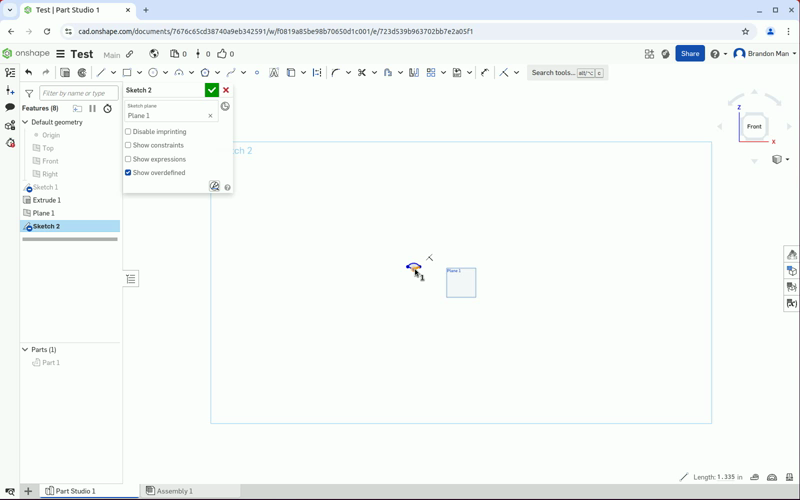
mouse_move(73, 352)
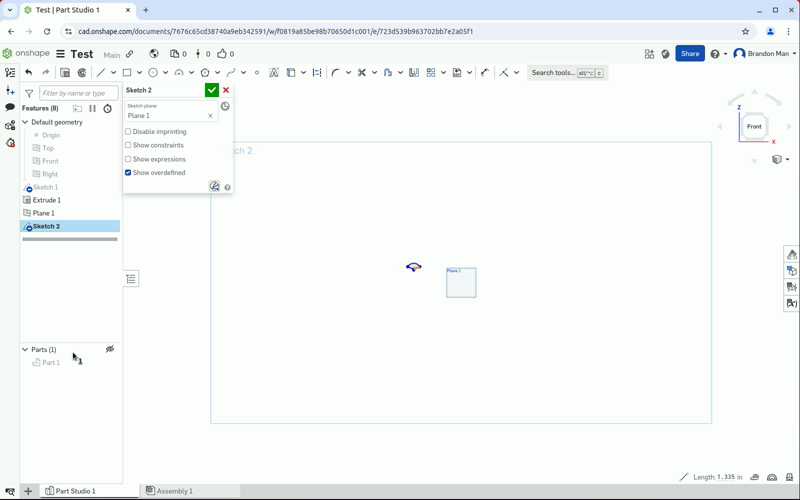
key(shift+y)
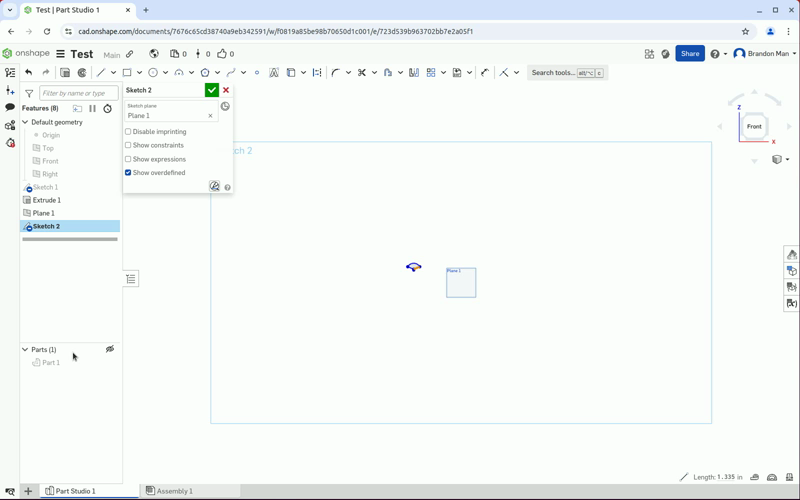
key(shift+e)
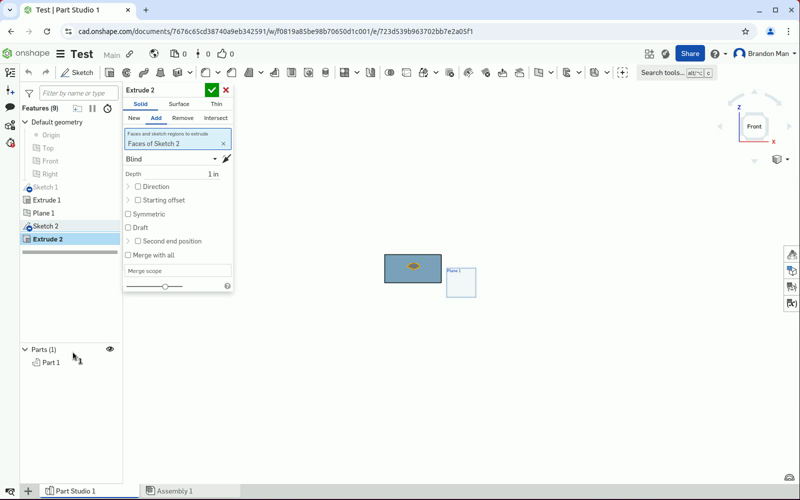
mouse_move(143, 106)
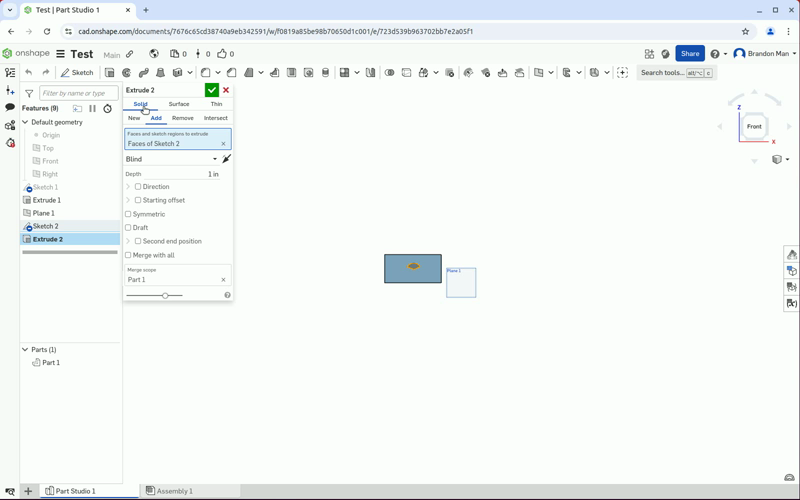
click(143, 106)
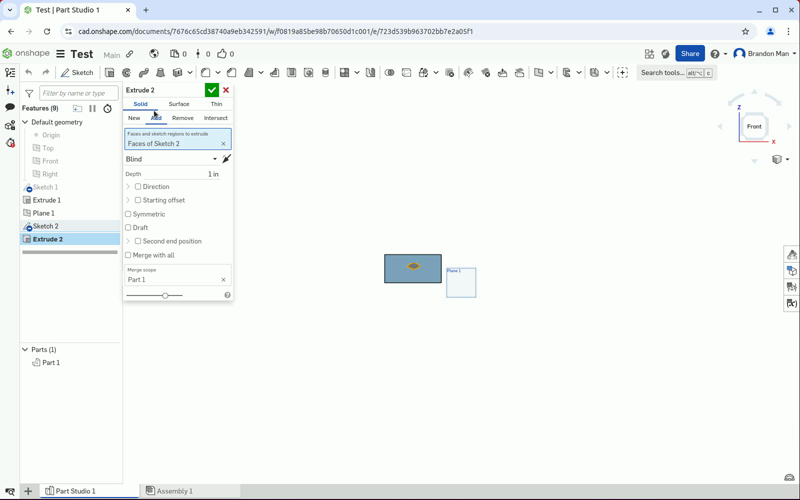
mouse_move(186, 120)
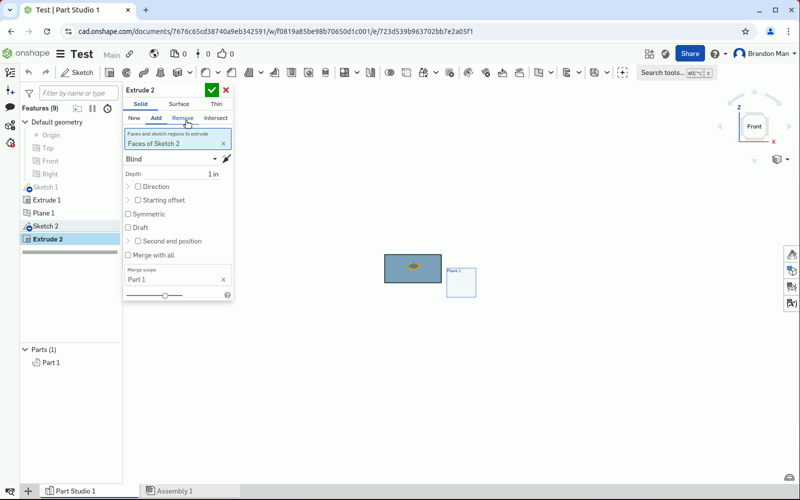
click(186, 120)
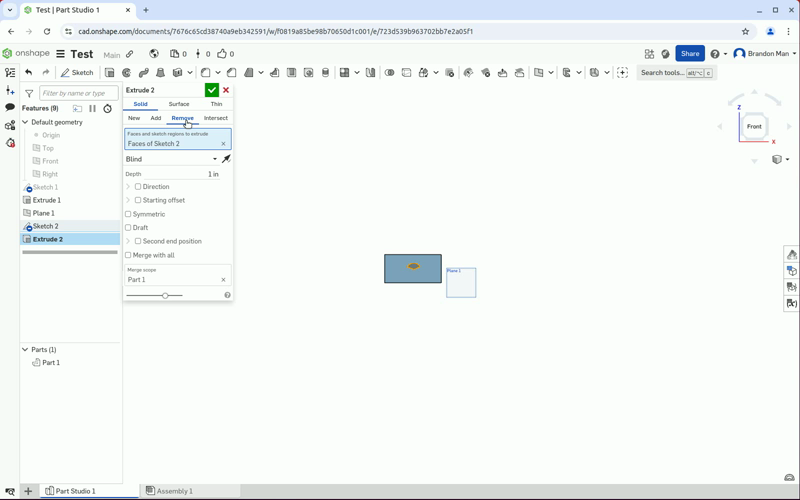
key(tab, 4)
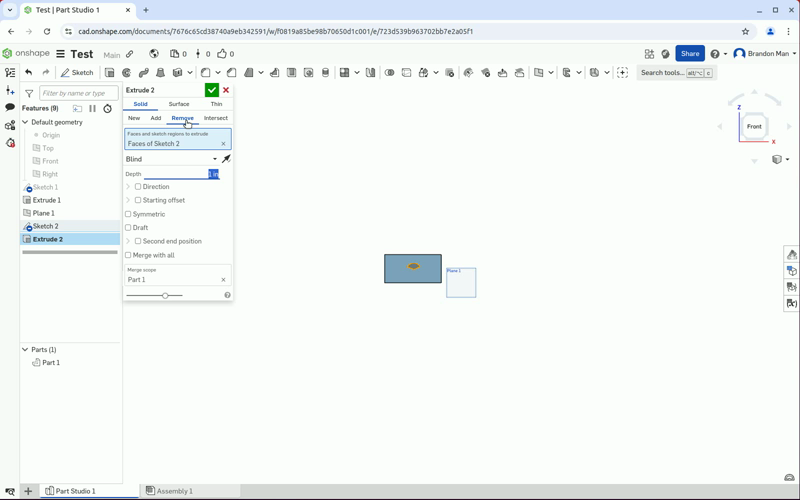
text(30.811)
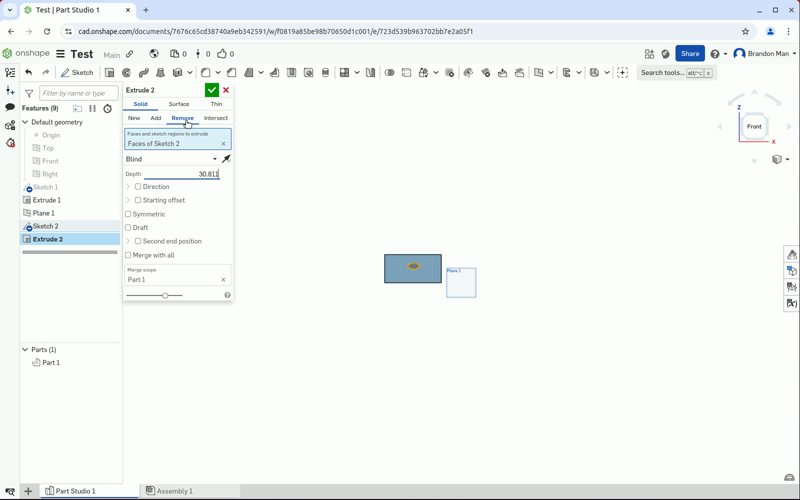
key(tab, 6)
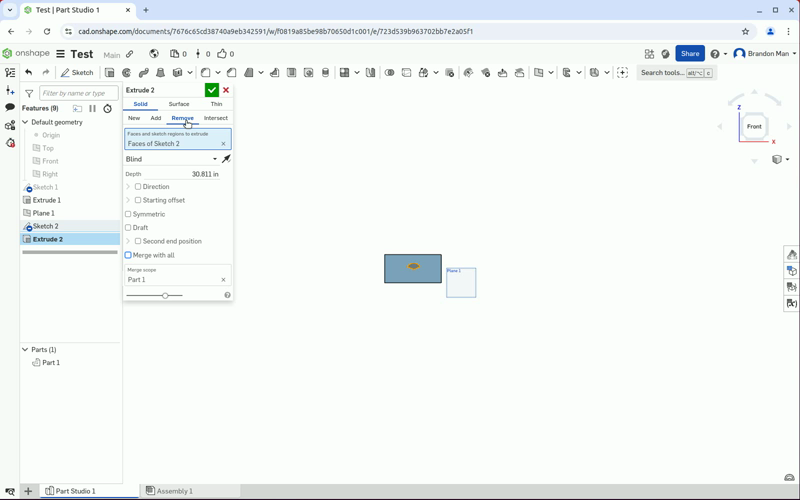
key(space)
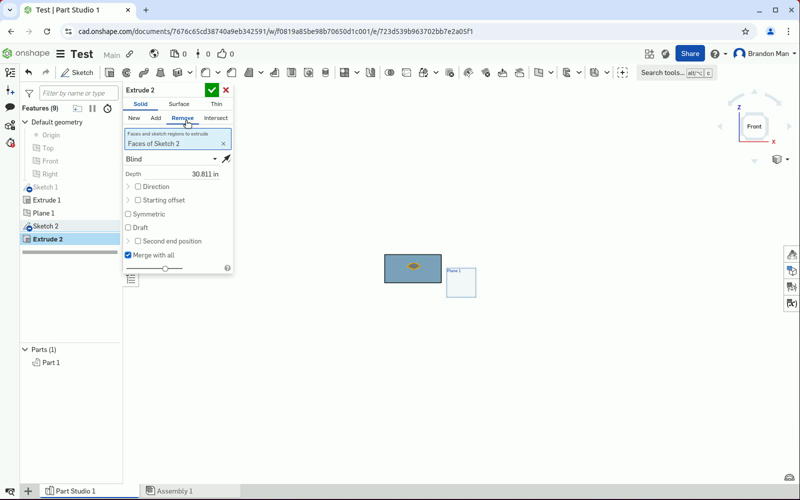
key(enter)
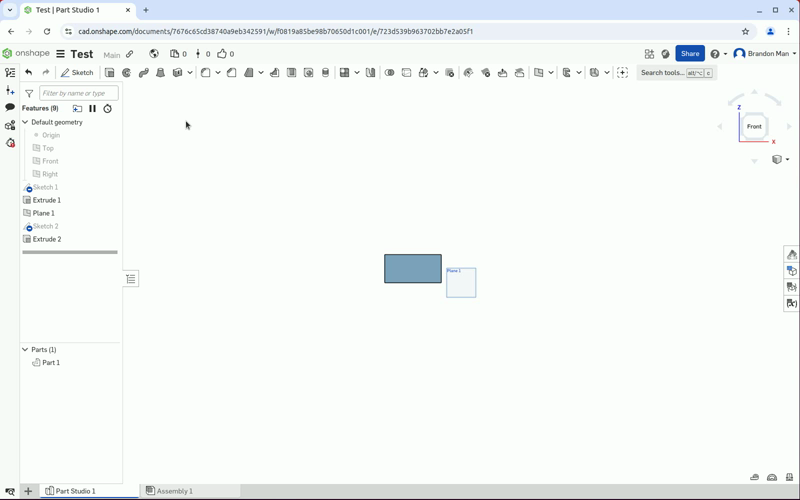
key(shift+h)
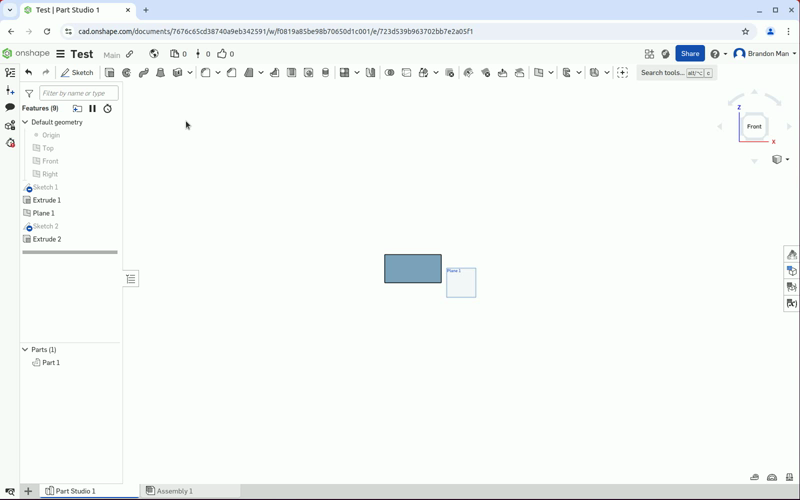
key(shift+h)
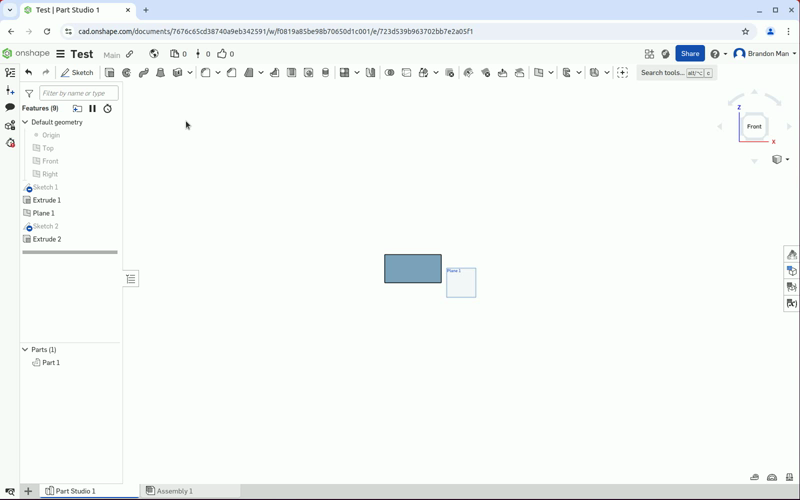
mouse_move(73, 189)
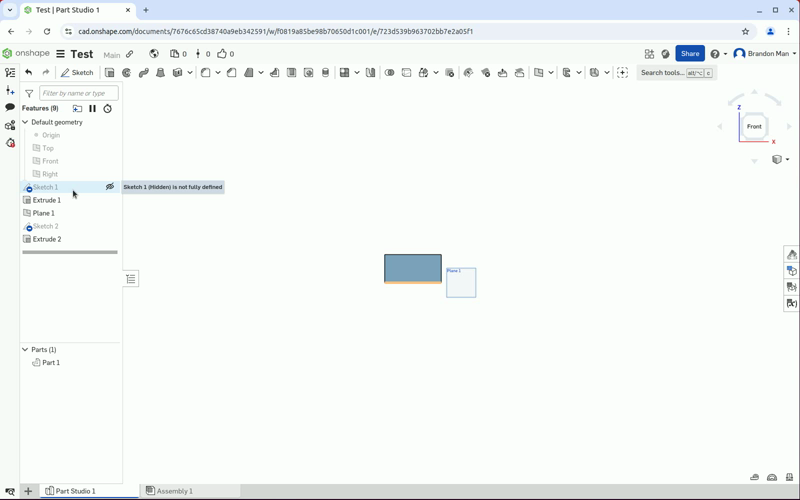
click(73, 189)
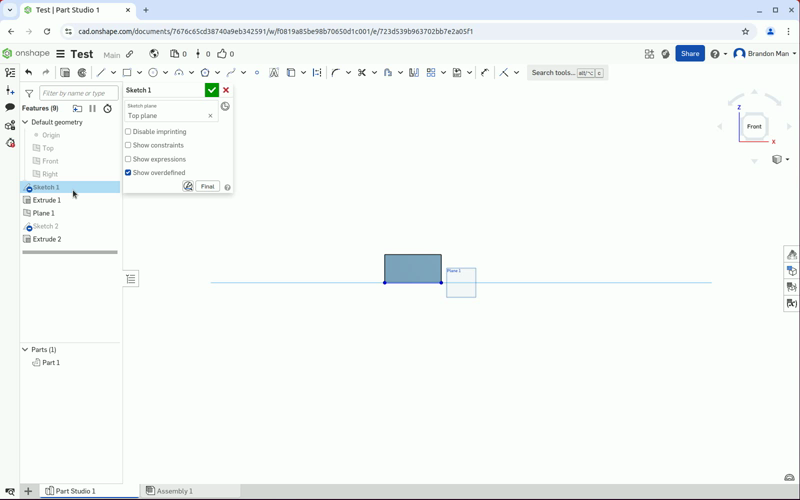
mouse_move(229, 92)
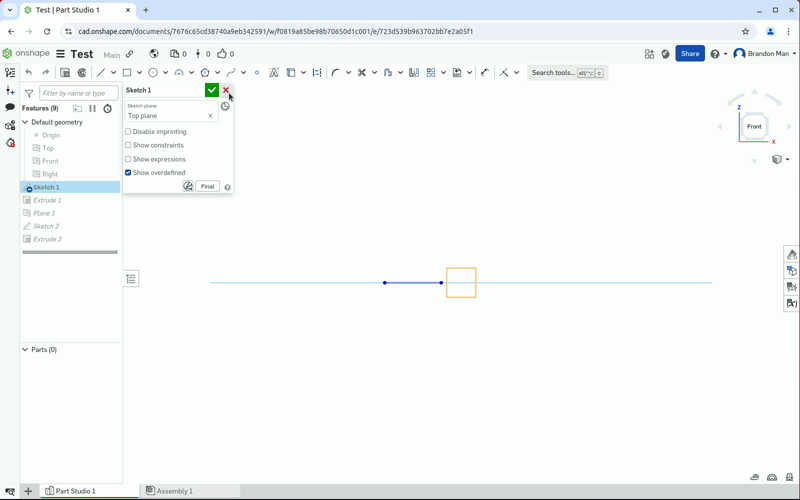
click(229, 92)
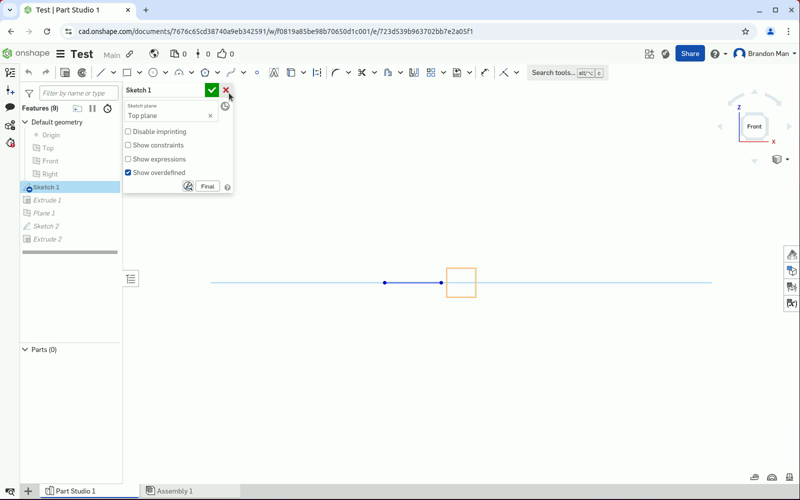
key(shift+s)
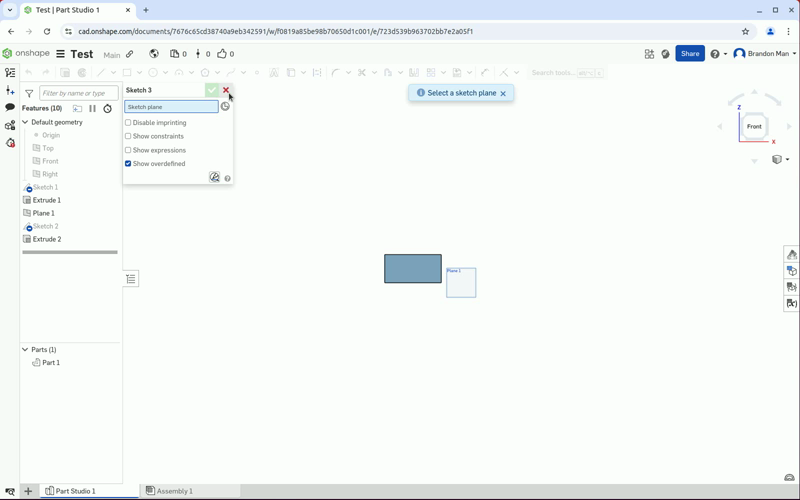
mouse_move(73, 215)
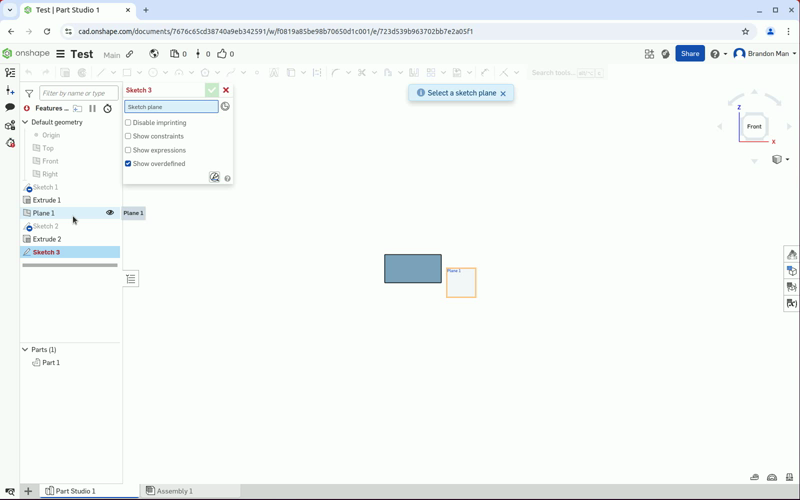
click(73, 215)
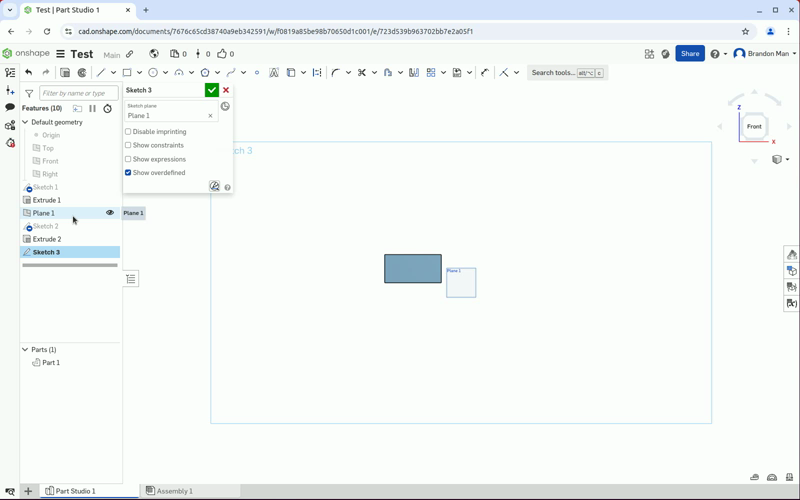
mouse_move(73, 352)
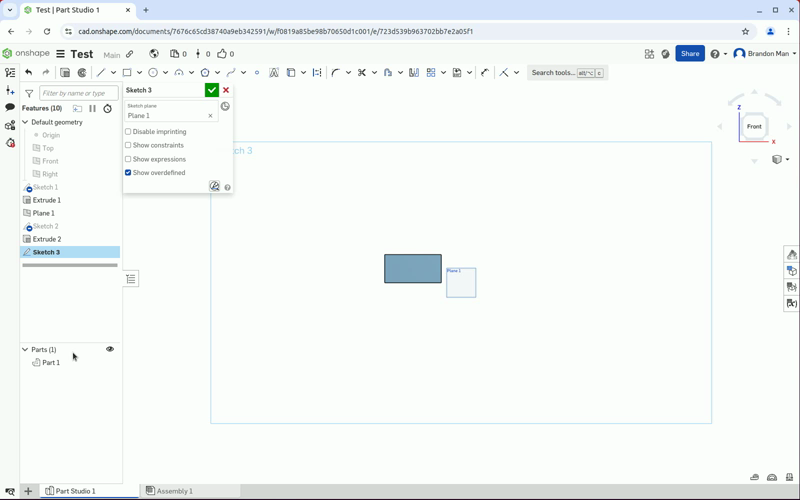
key(y)
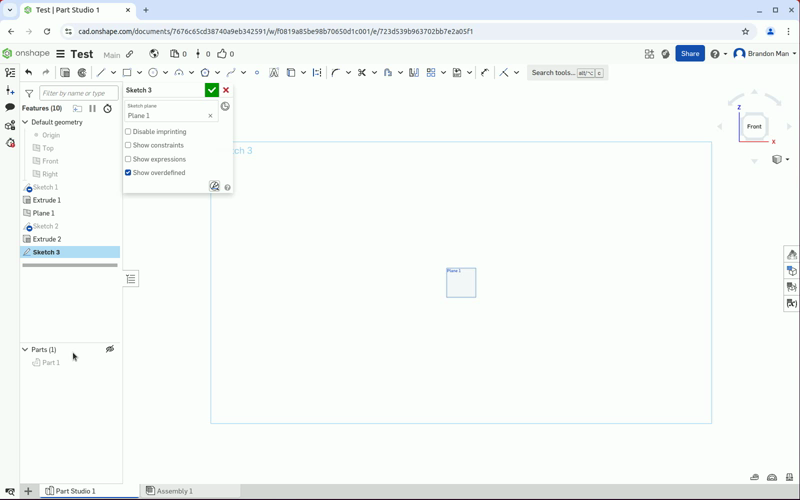
key(l)
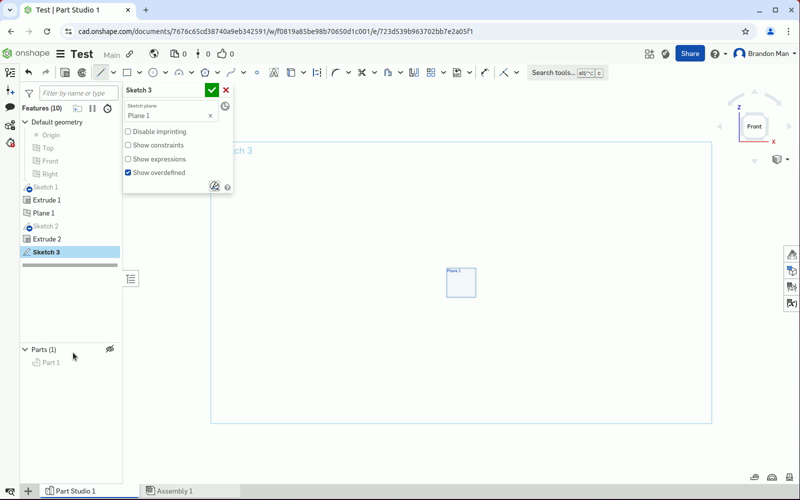
key_down(shift)
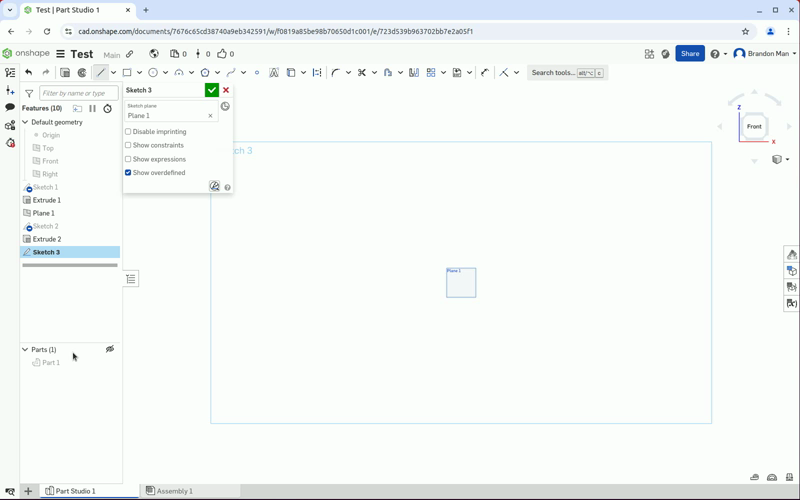
mouse_move(413, 268)
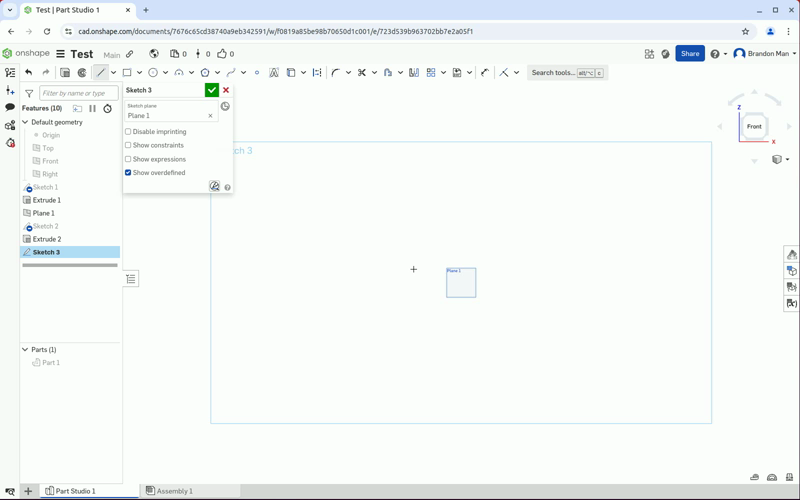
click(413, 268)
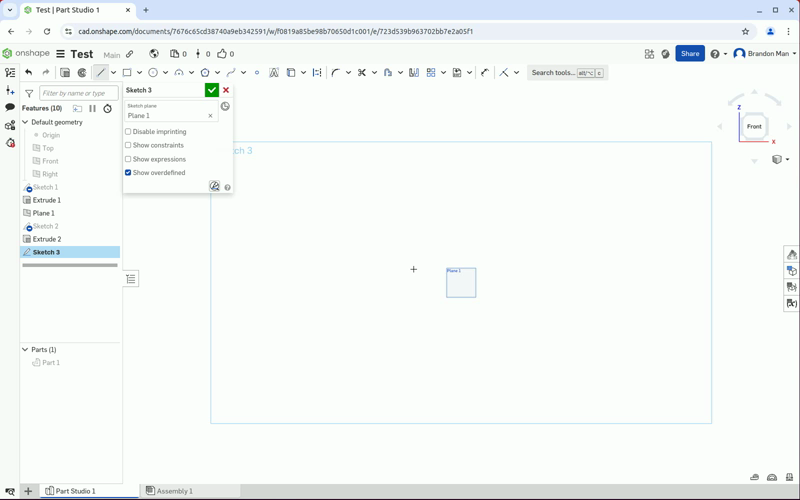
key_up(shift)
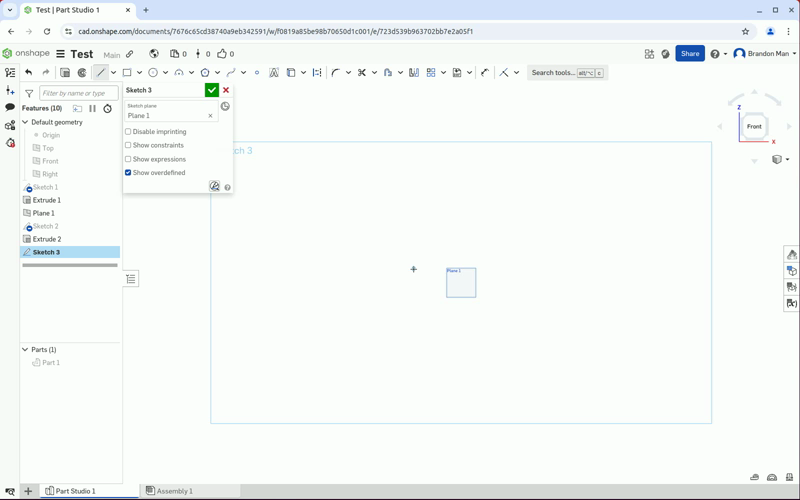
key_down(shift)
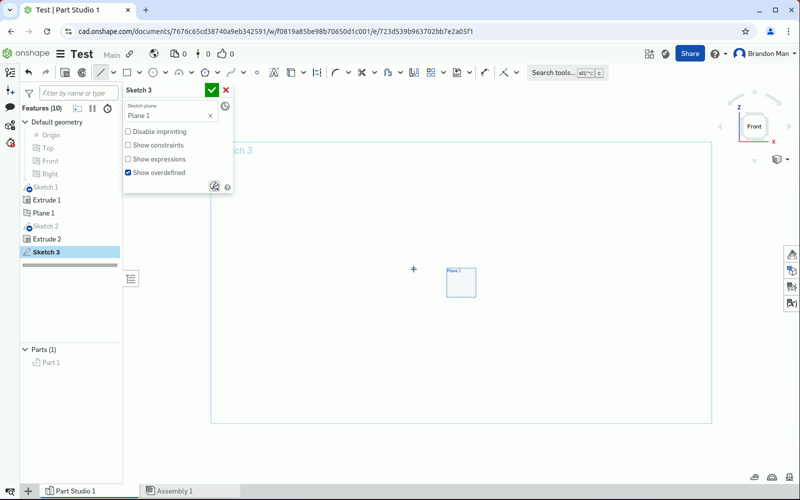
mouse_move(444, 268)
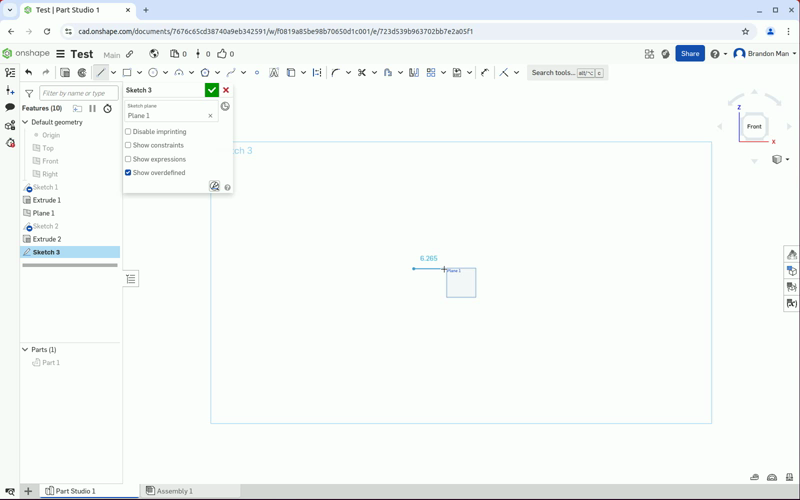
mouse_move(420, 271)
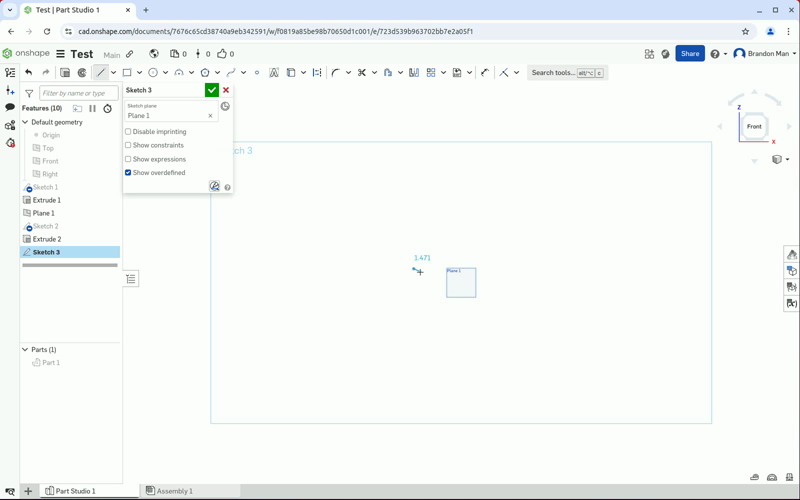
scroll(6)
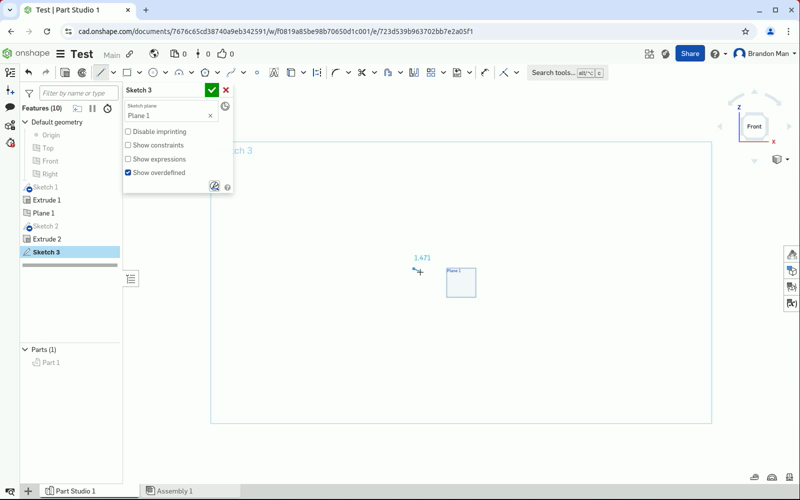
scroll(6)
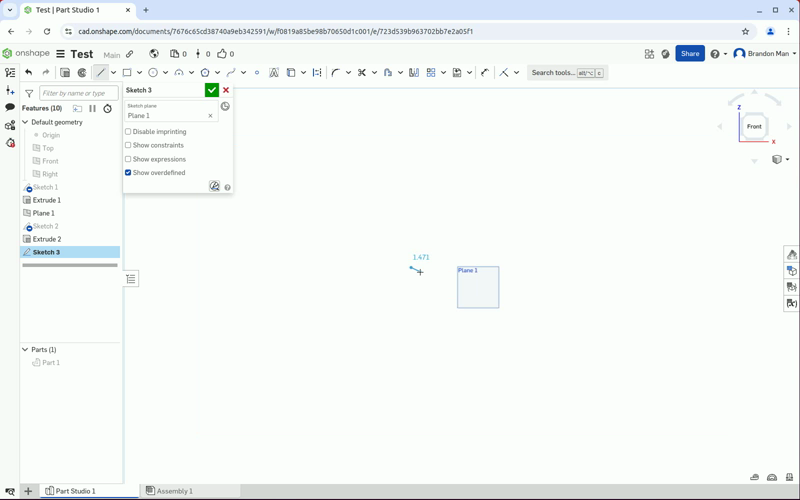
scroll(6)
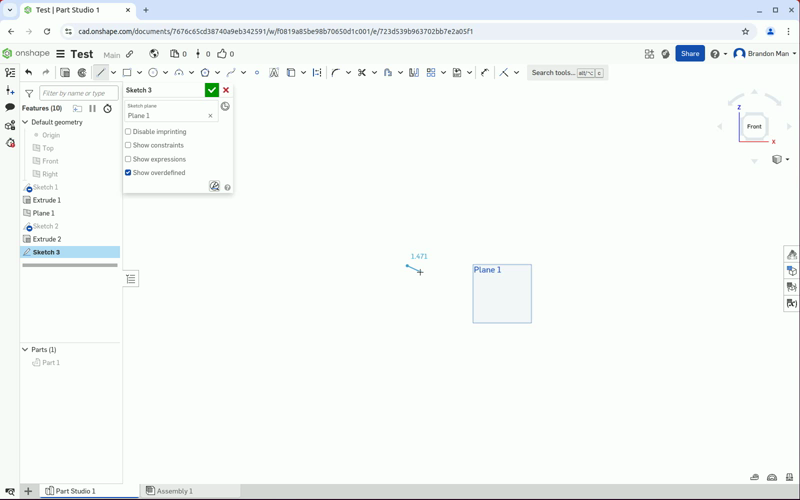
scroll(6)
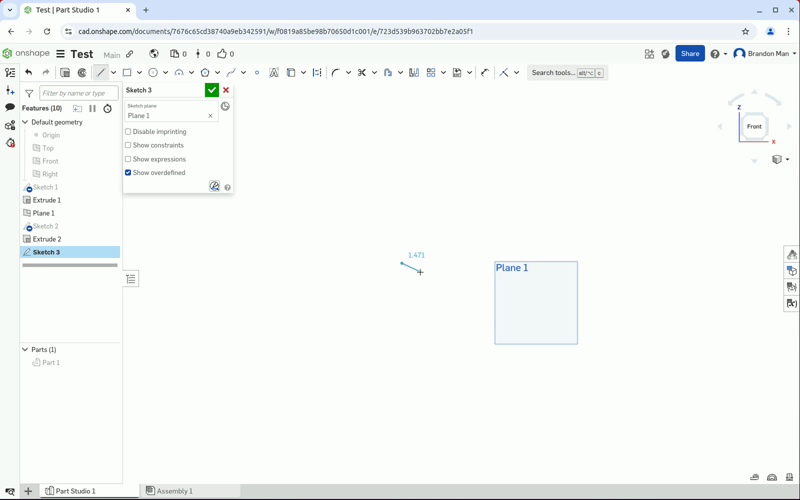
scroll(6)
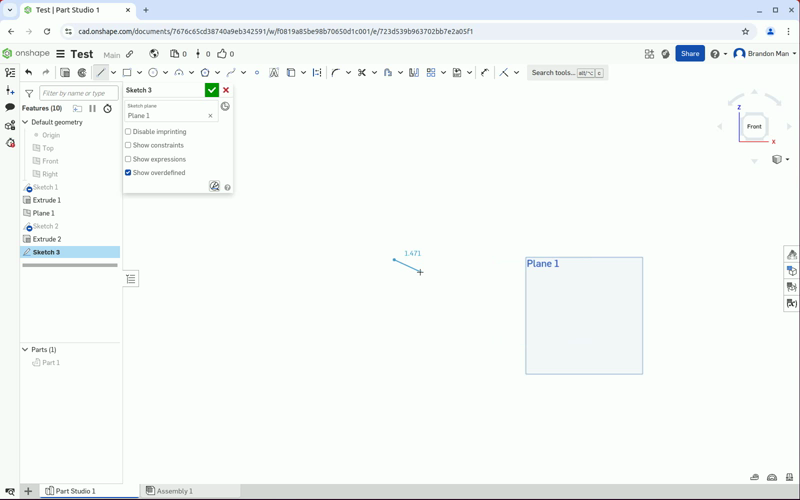
scroll(6)
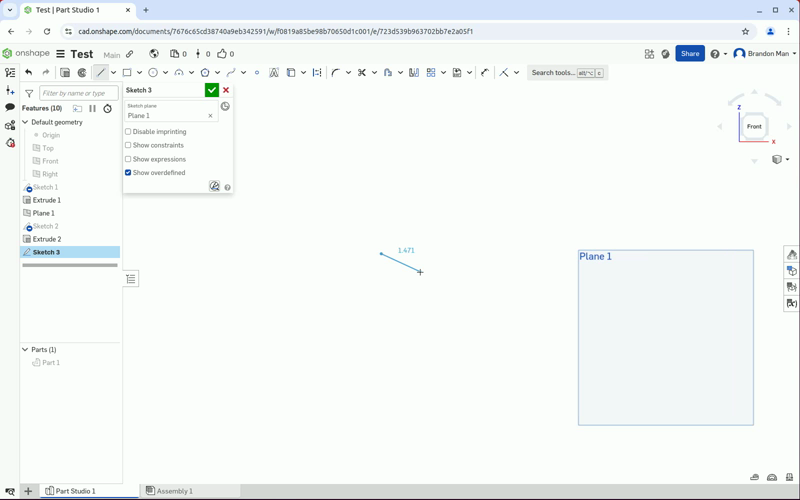
scroll(6)
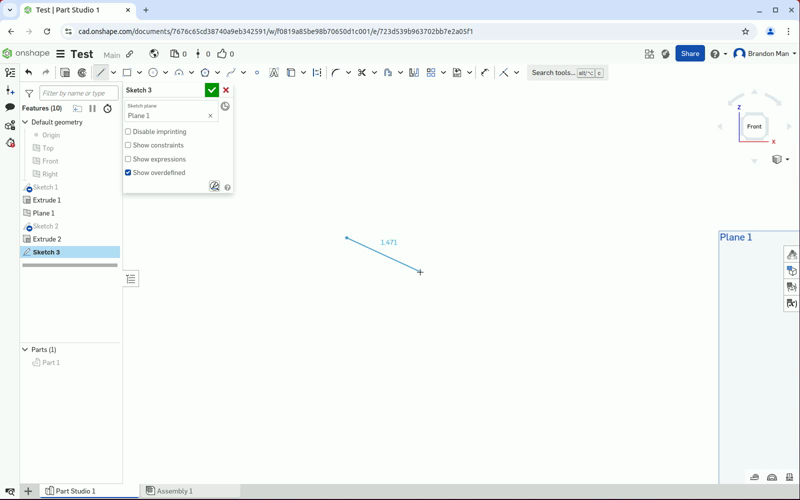
click(420, 271)
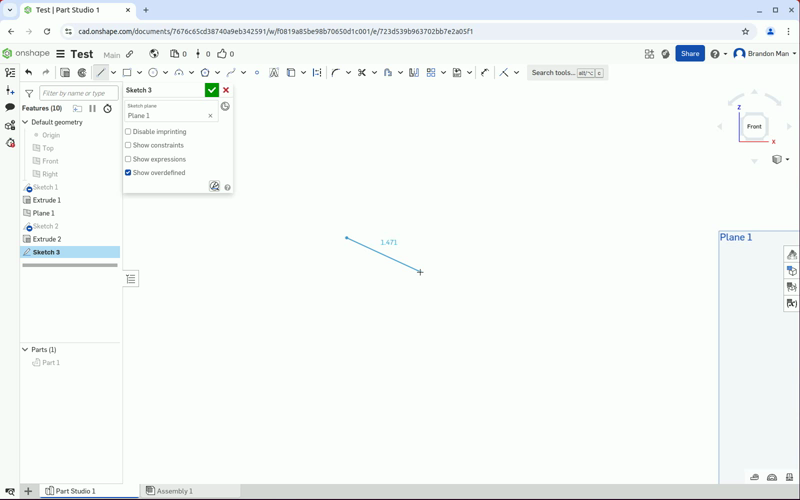
scroll(-6)
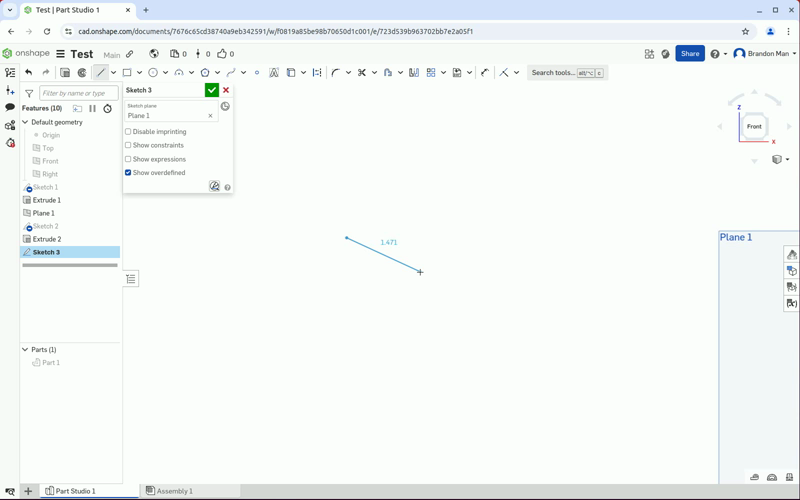
scroll(-6)
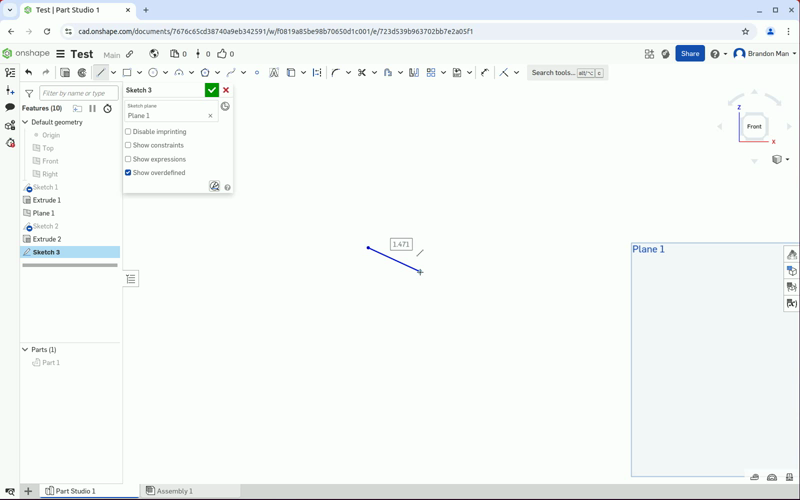
scroll(-6)
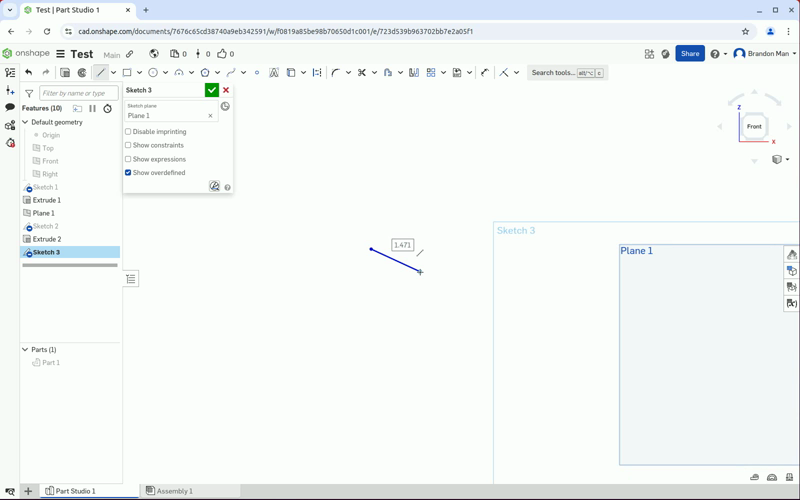
scroll(-6)
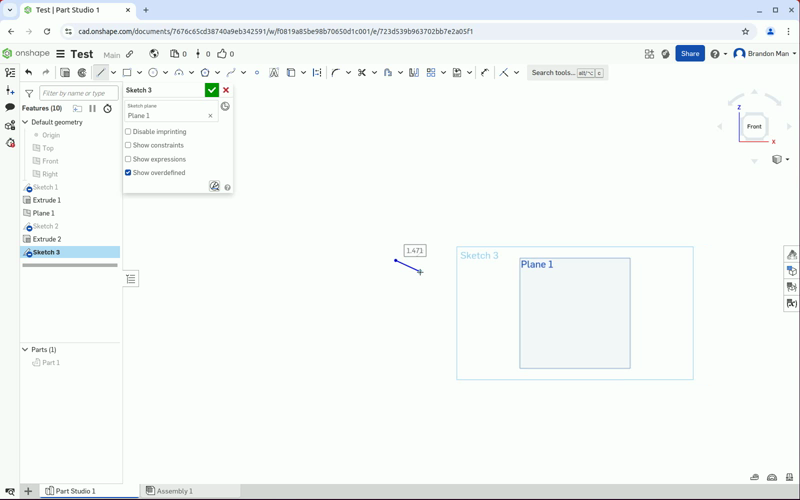
scroll(-6)
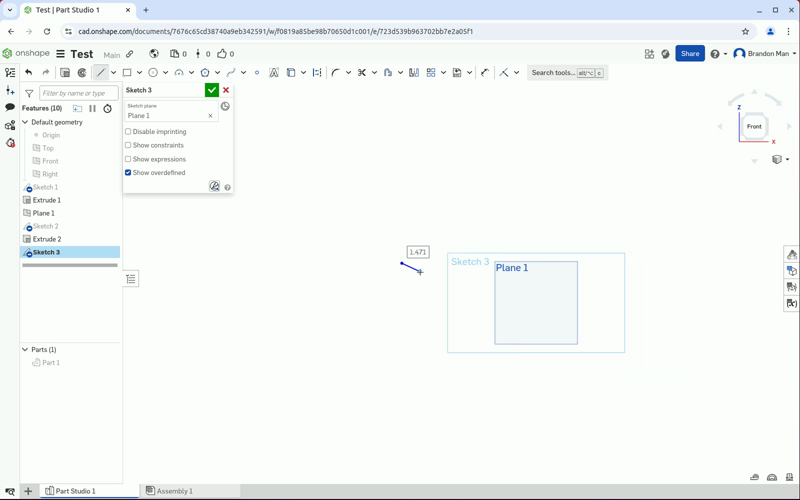
scroll(-6)
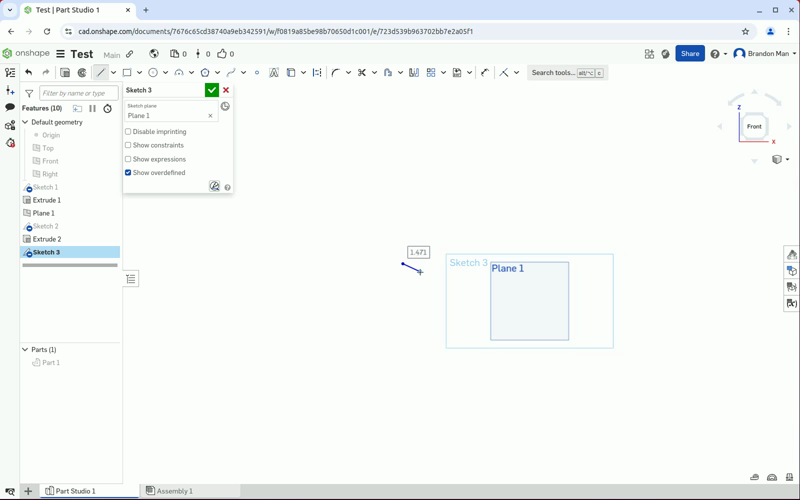
scroll(-6)
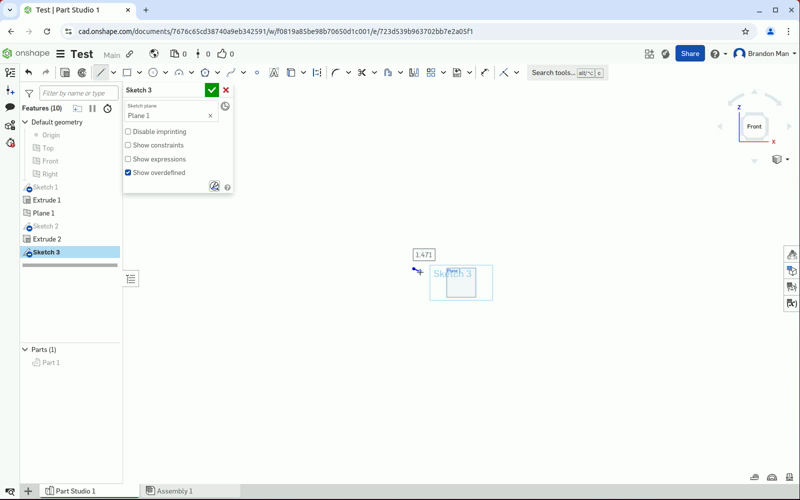
key_up(shift)
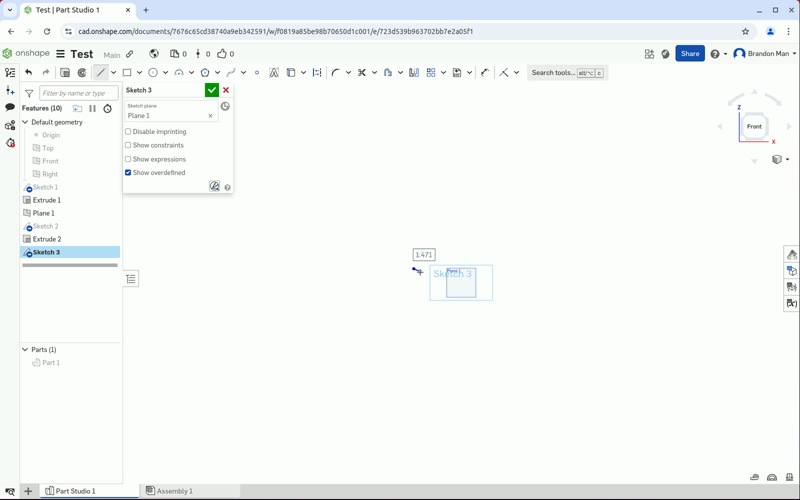
key(esc)
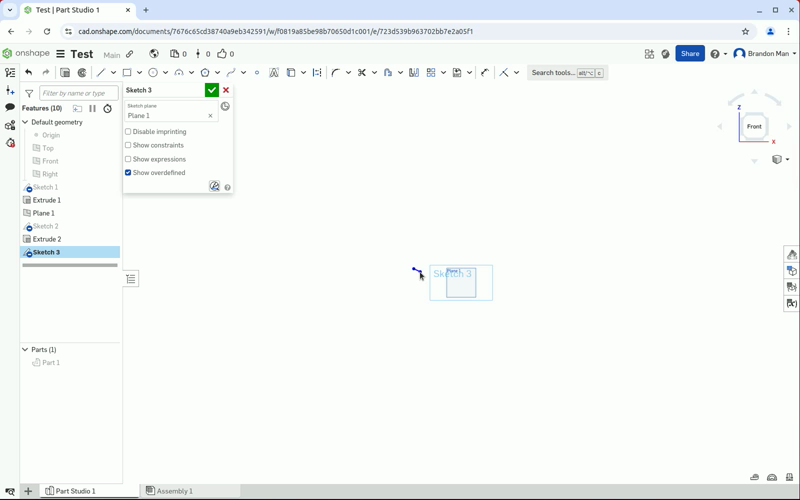
key(a)
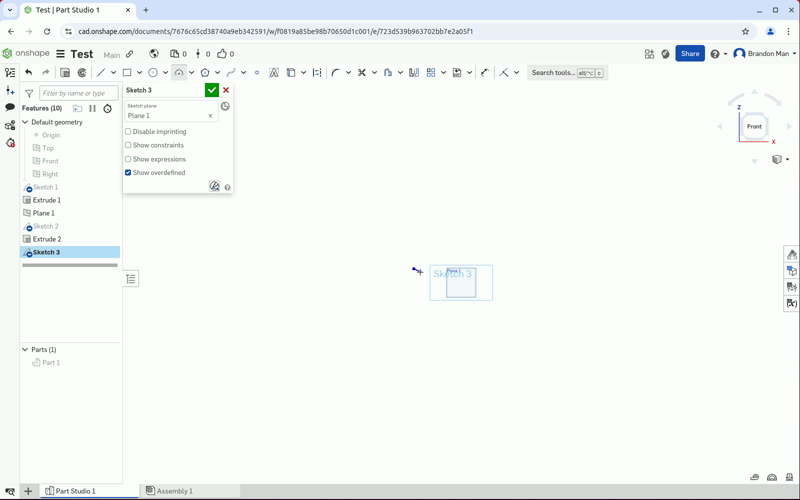
mouse_move(420, 271)
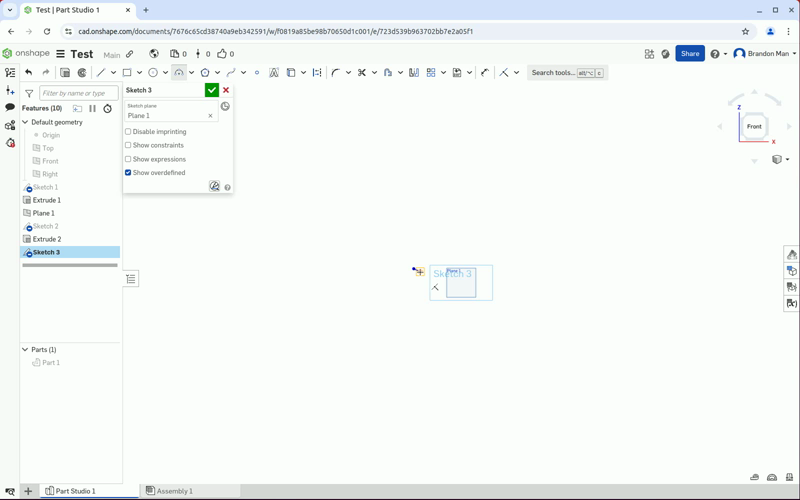
click(420, 271)
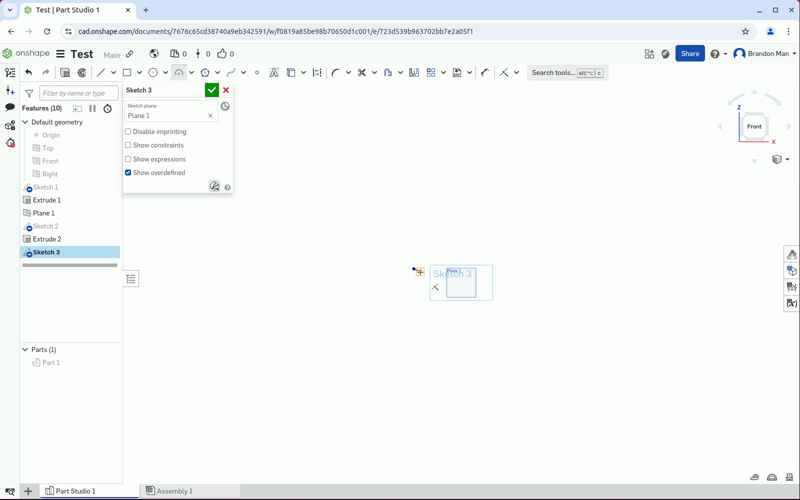
key_down(shift)
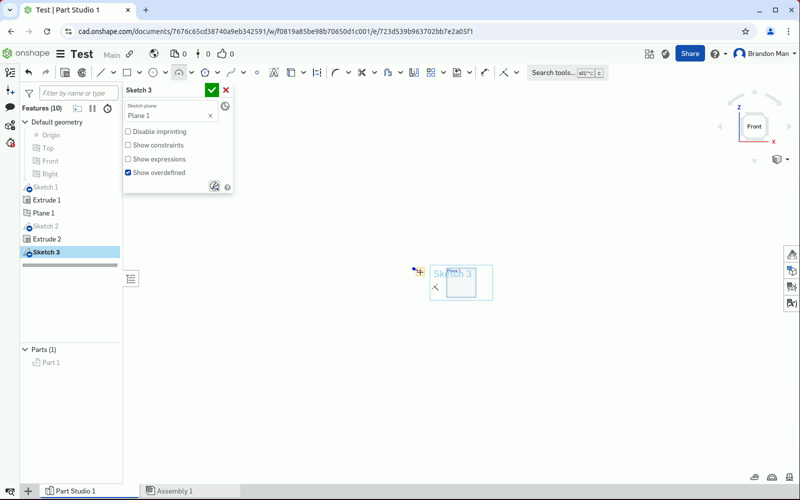
mouse_move(420, 265)
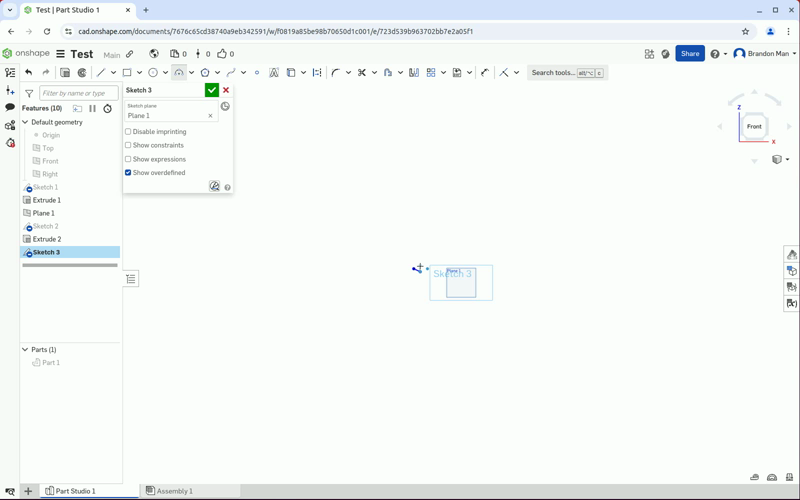
scroll(6)
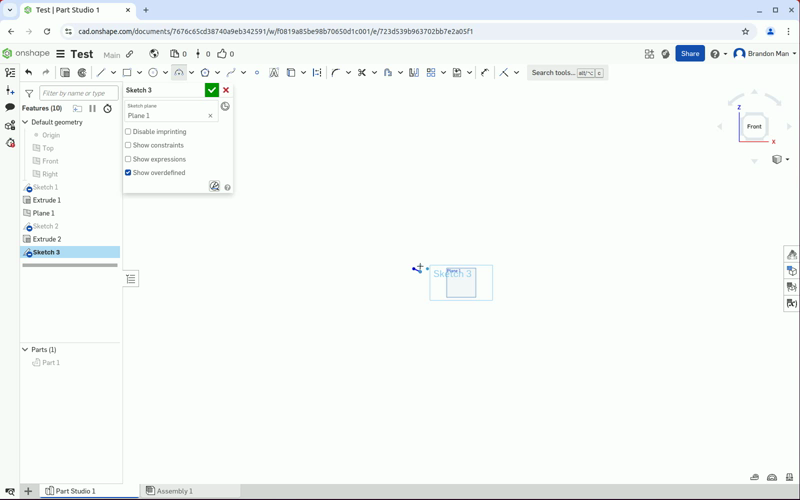
scroll(6)
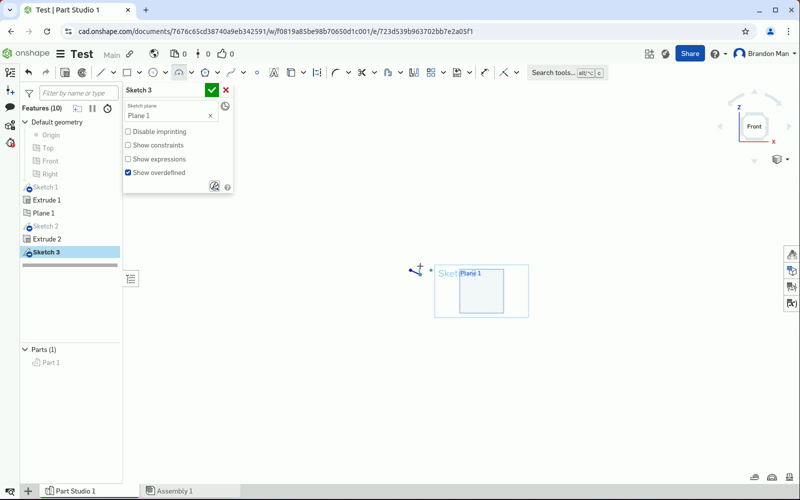
scroll(6)
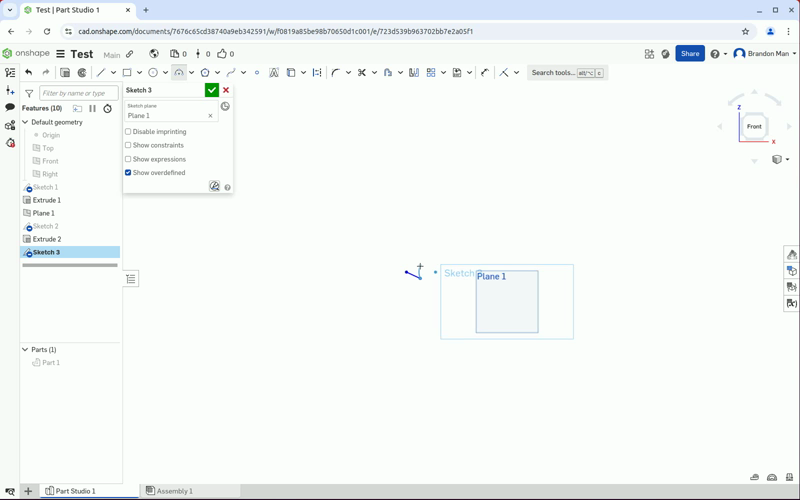
scroll(6)
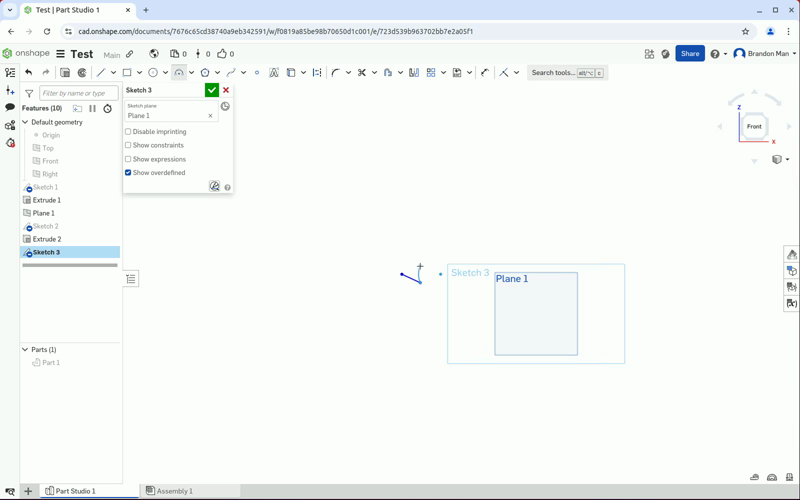
scroll(6)
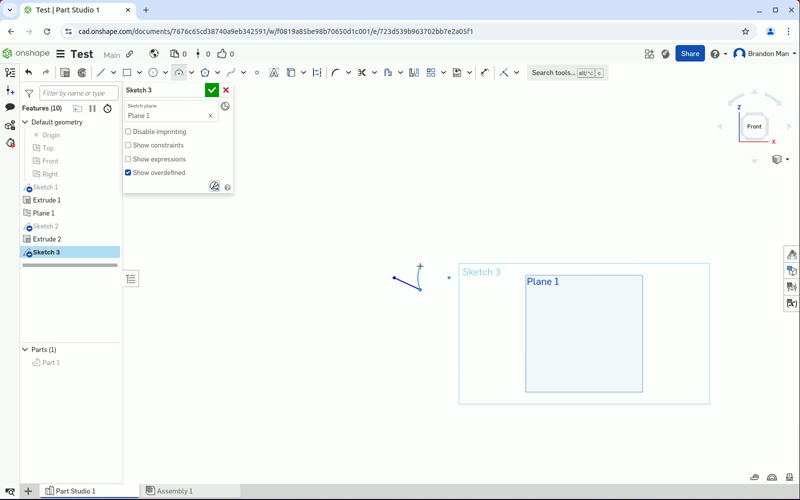
scroll(6)
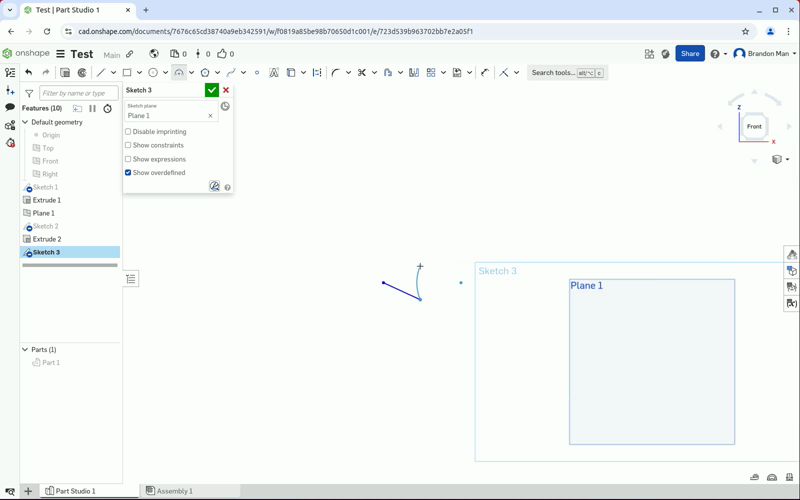
scroll(6)
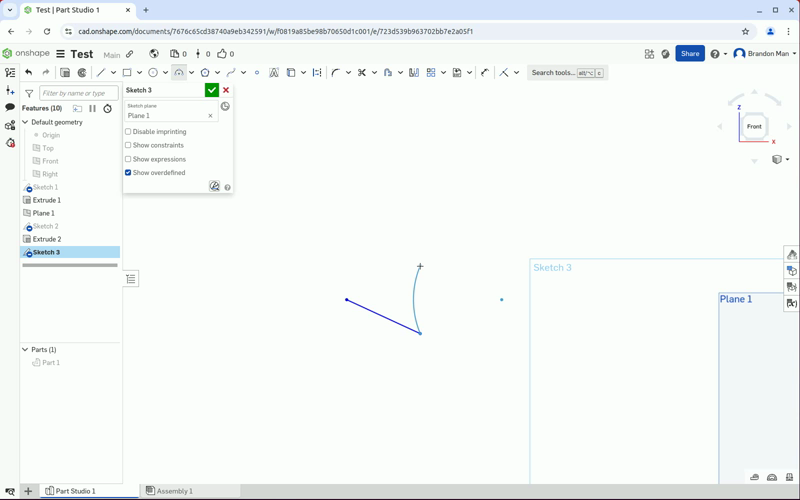
click(420, 265)
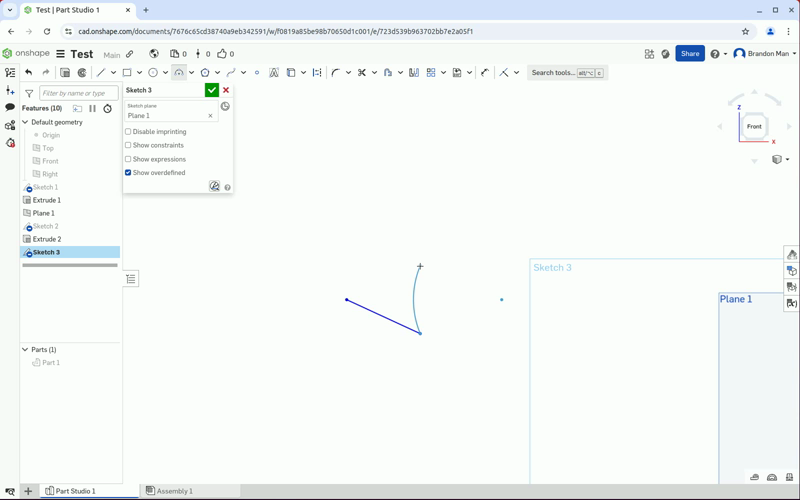
scroll(-6)
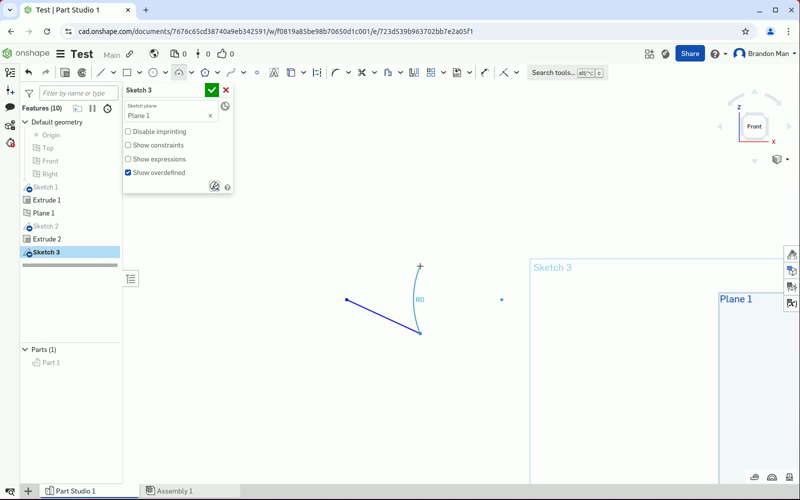
scroll(-6)
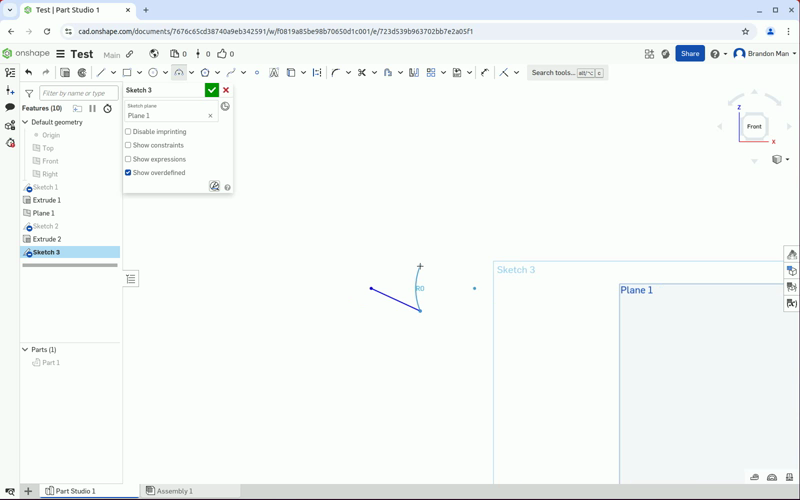
scroll(-6)
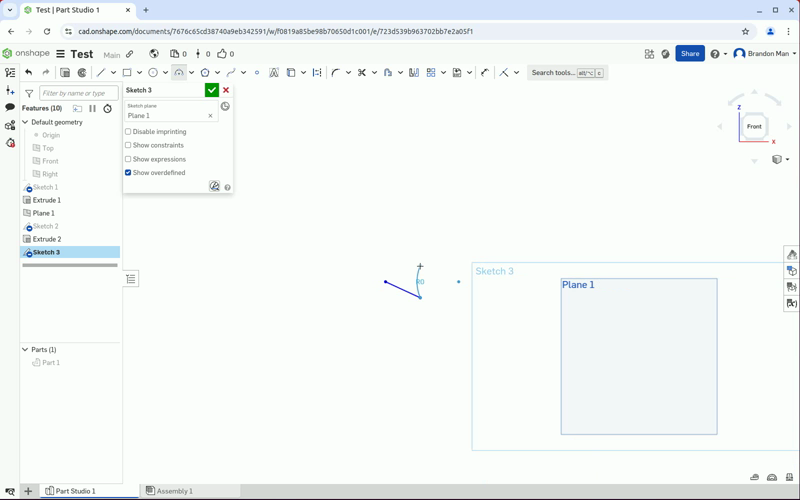
scroll(-6)
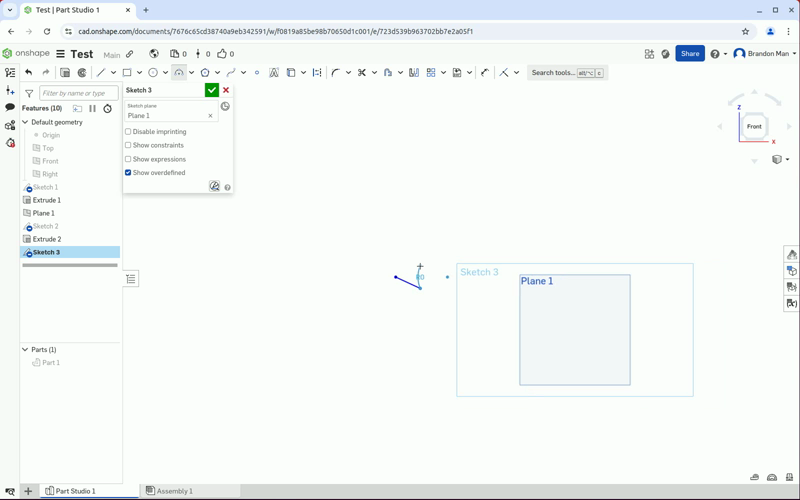
scroll(-6)
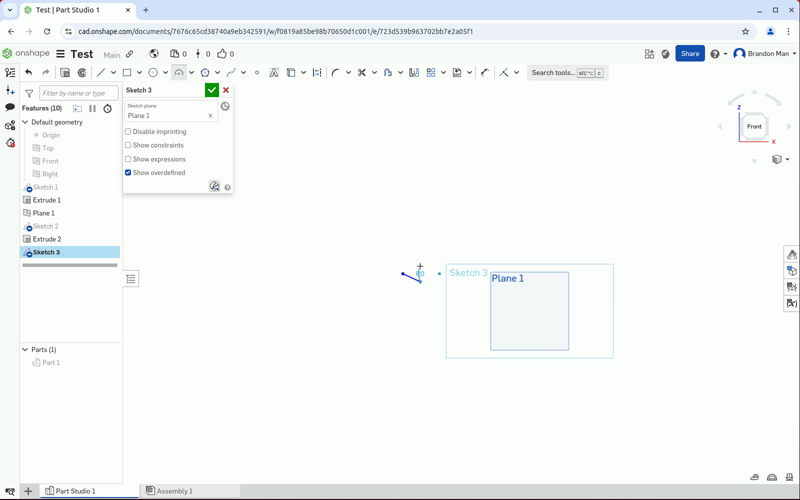
scroll(-6)
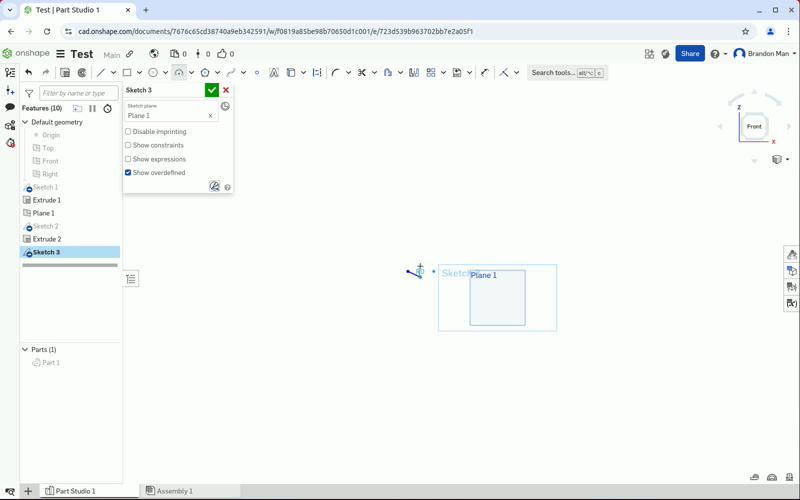
scroll(-6)
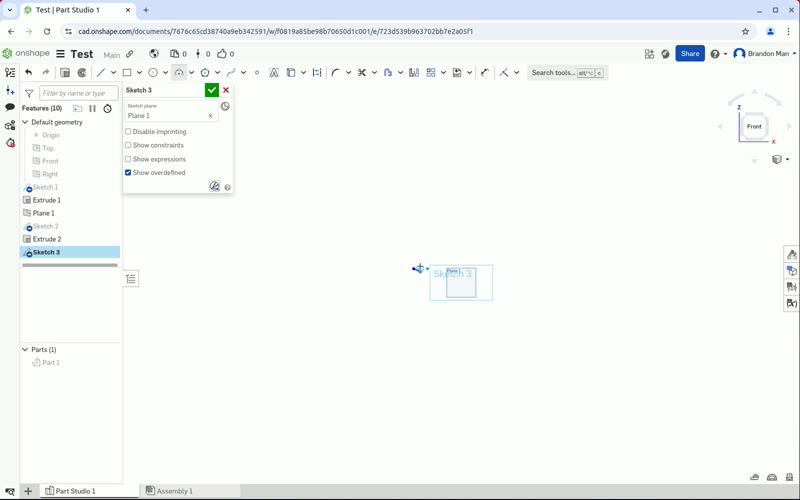
mouse_move(420, 268)
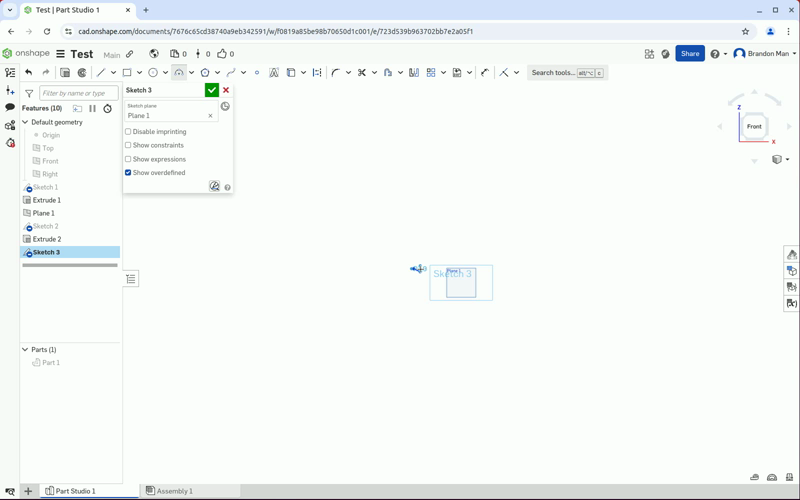
scroll(6)
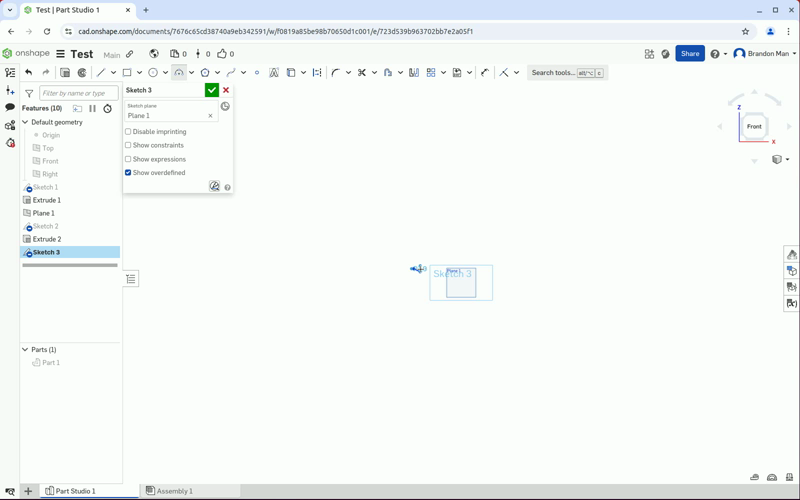
scroll(6)
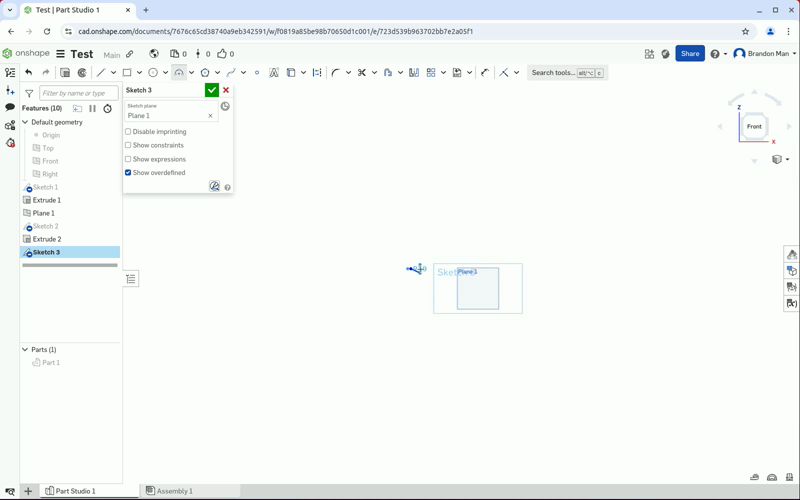
scroll(6)
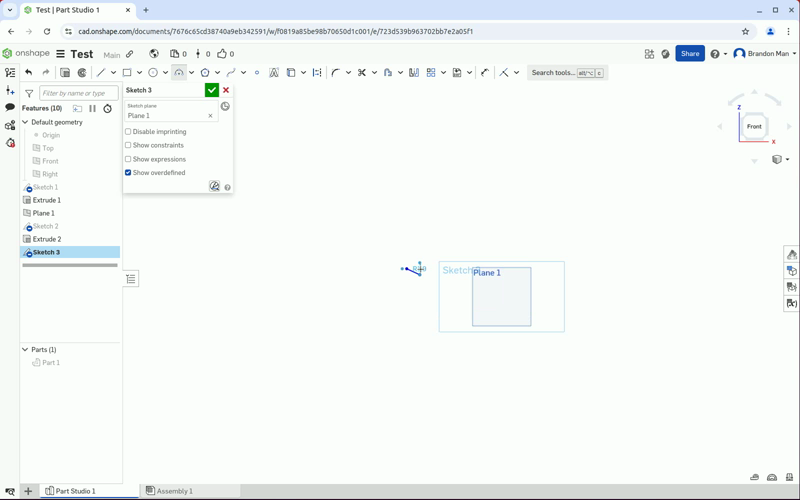
scroll(6)
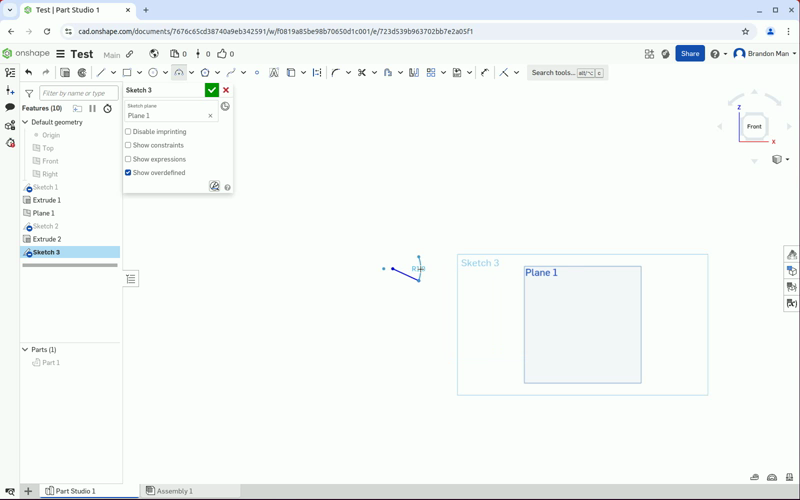
scroll(6)
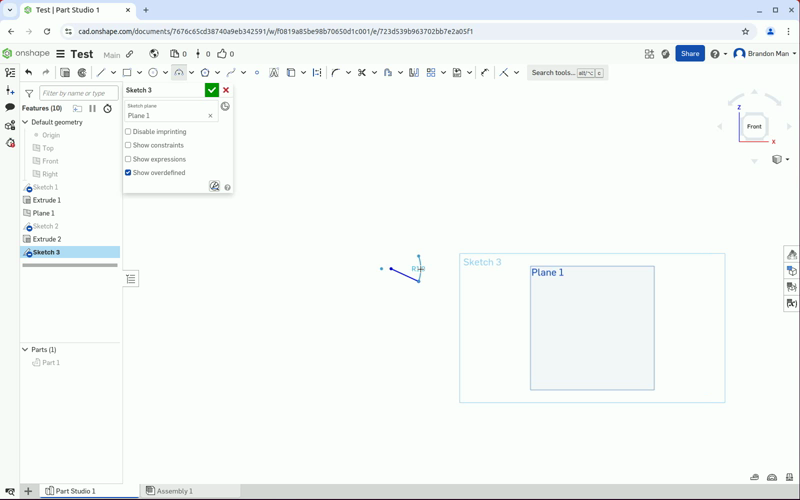
scroll(6)
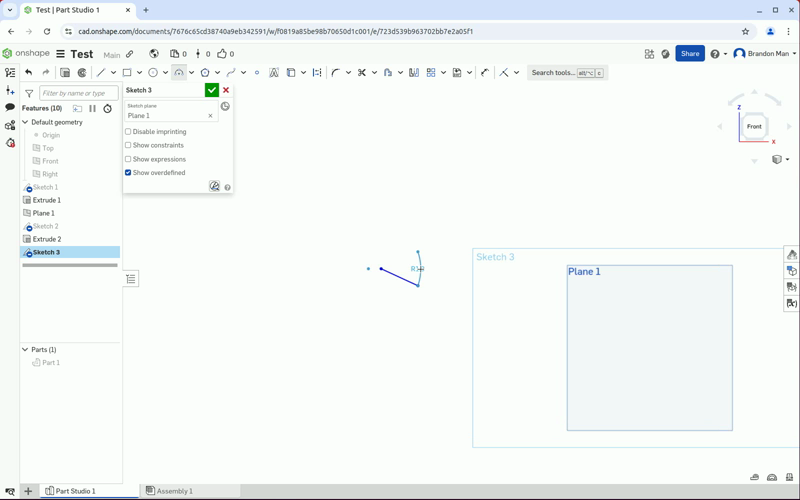
scroll(6)
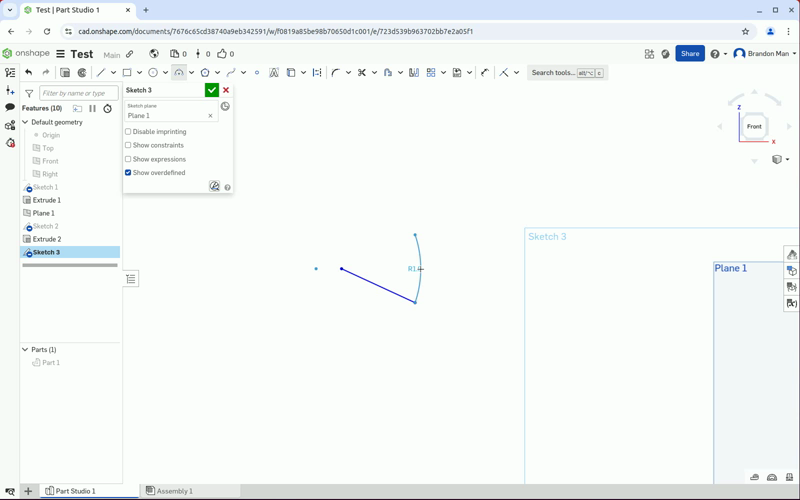
click(420, 268)
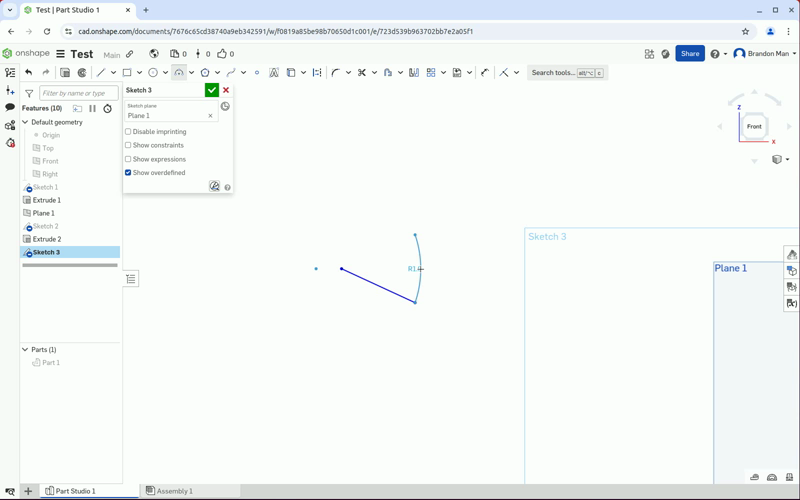
scroll(-6)
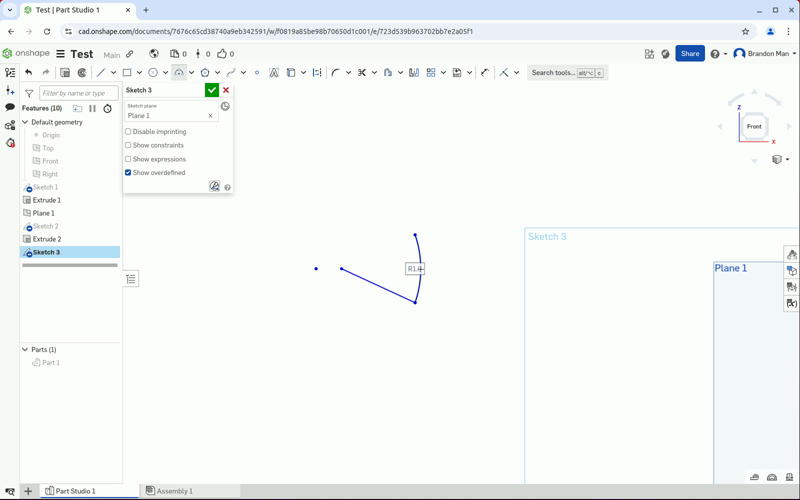
scroll(-6)
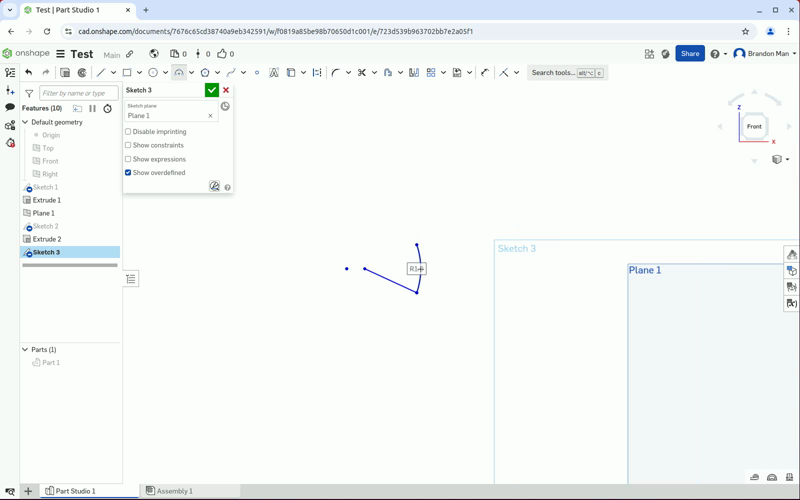
scroll(-6)
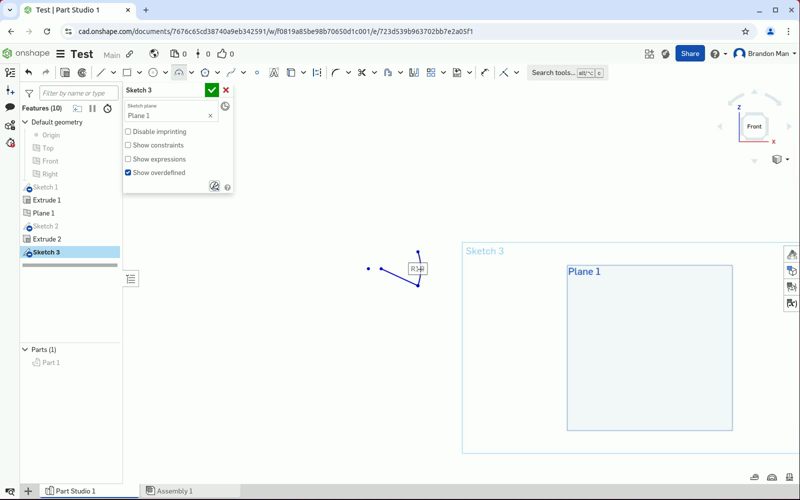
scroll(-6)
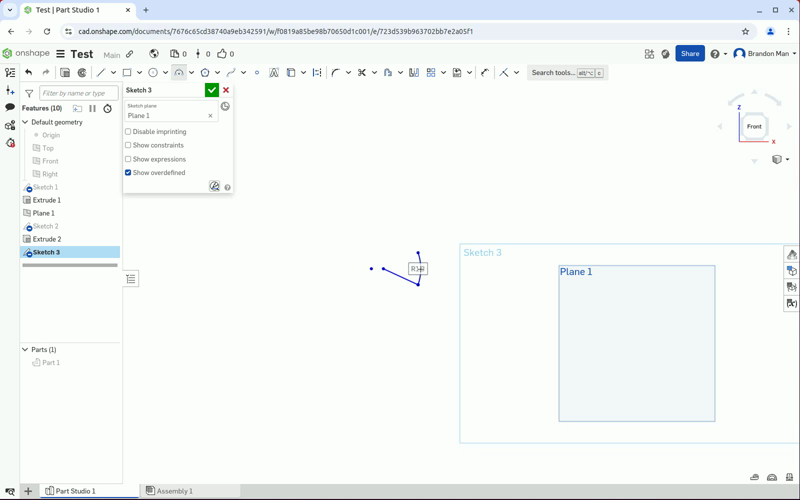
scroll(-6)
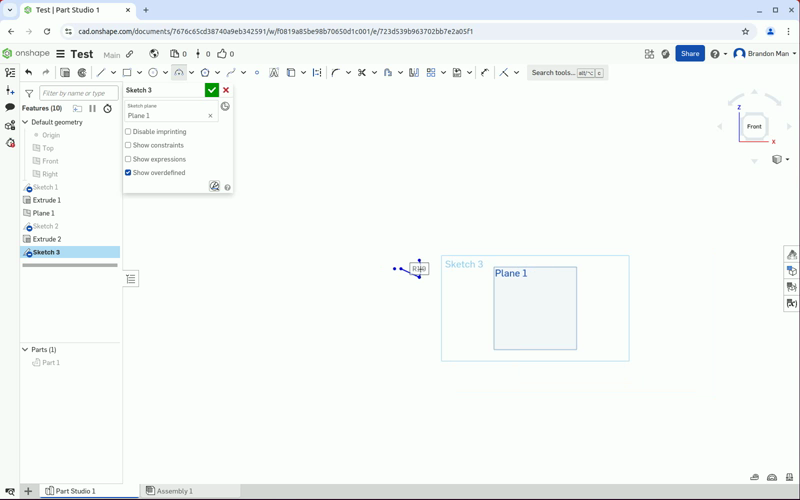
scroll(-6)
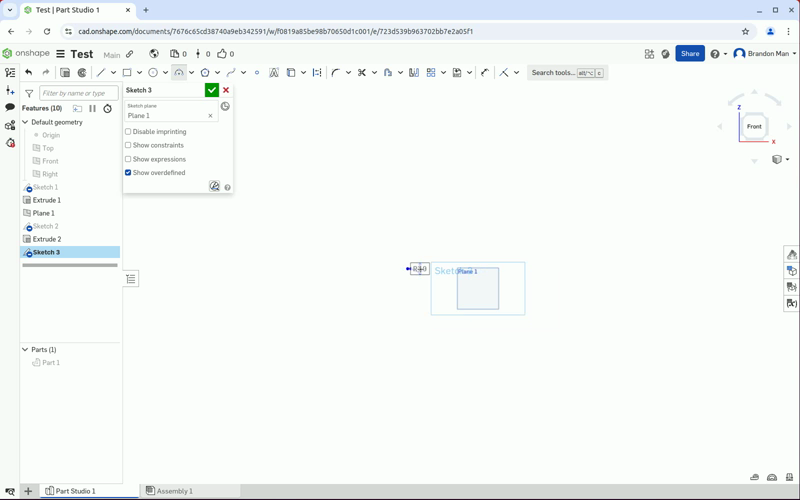
scroll(-6)
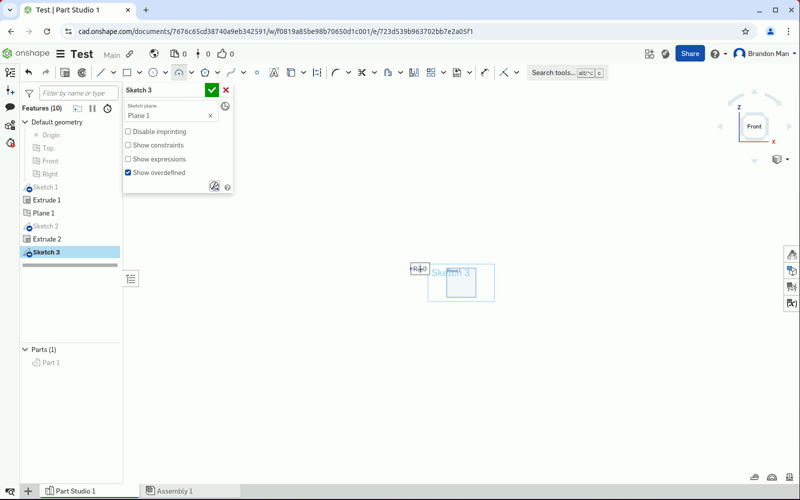
key_up(shift)
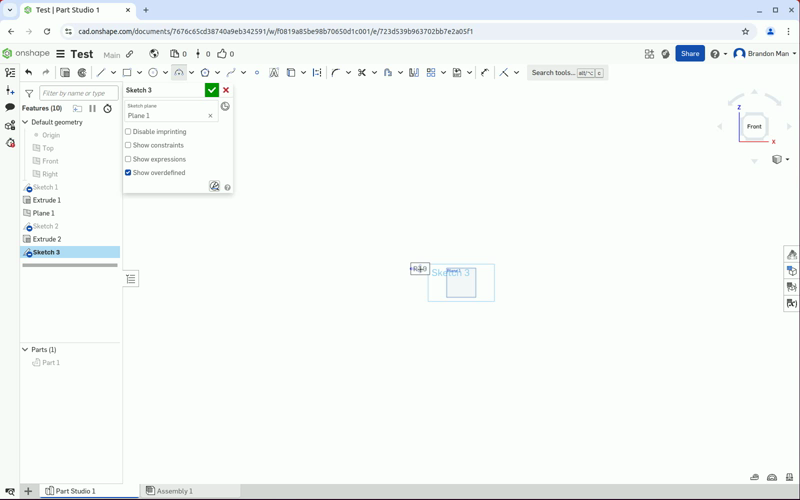
key(esc)
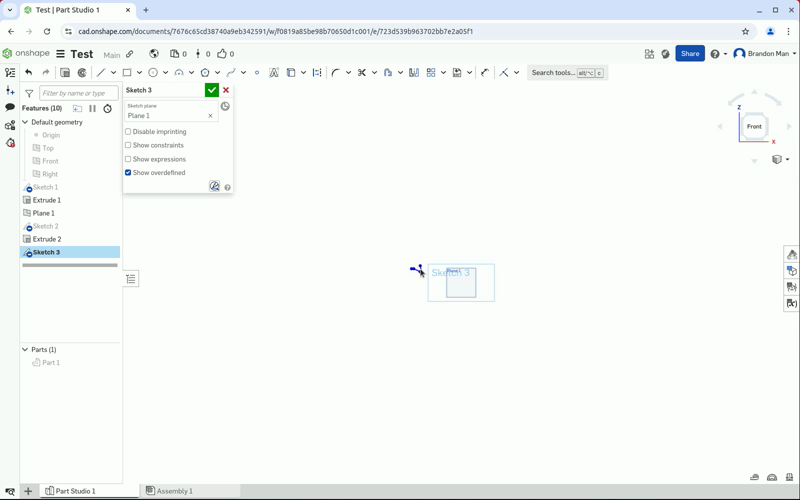
key(l)
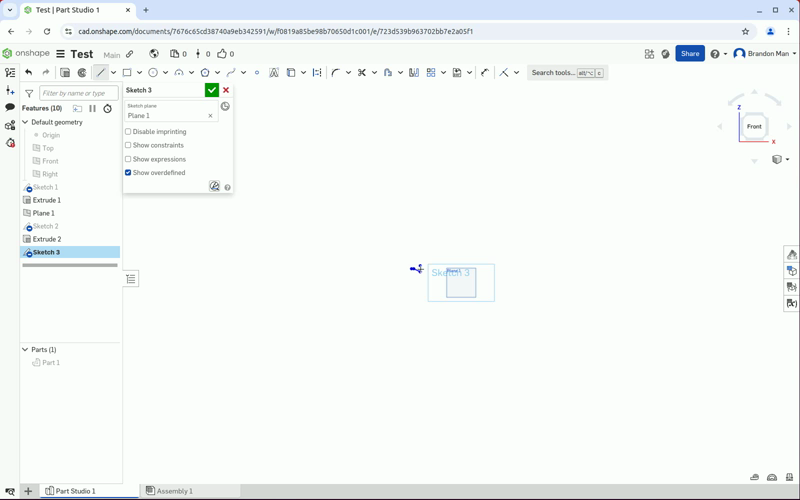
mouse_move(420, 265)
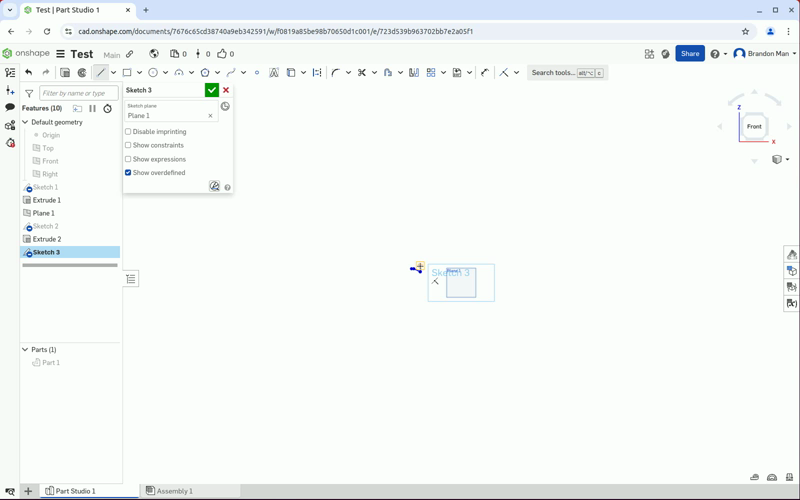
scroll(6)
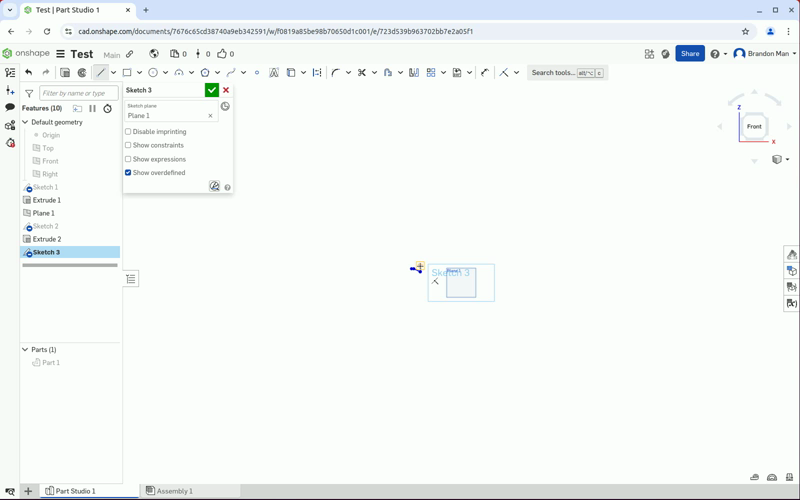
scroll(6)
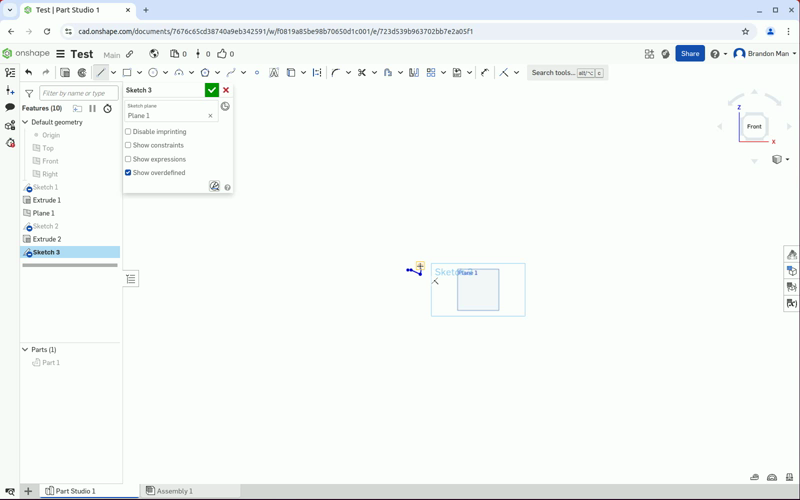
scroll(6)
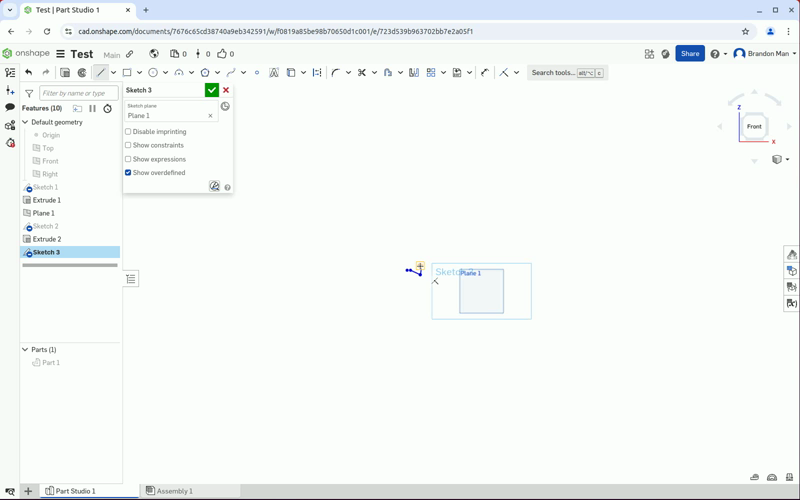
scroll(6)
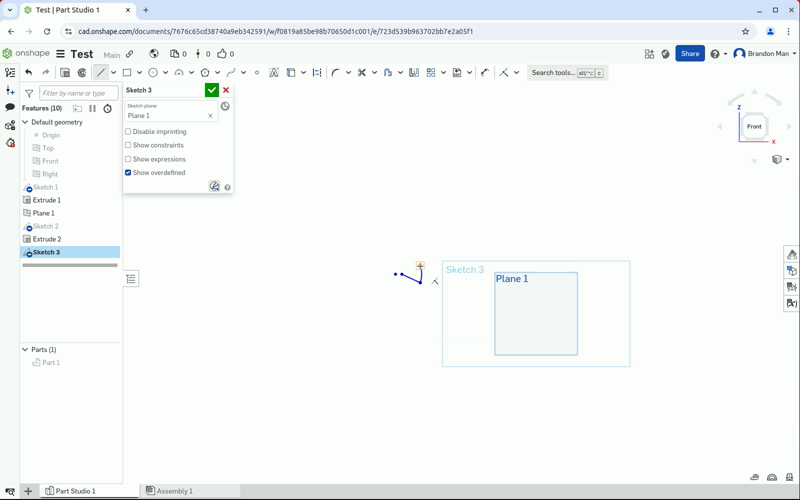
scroll(6)
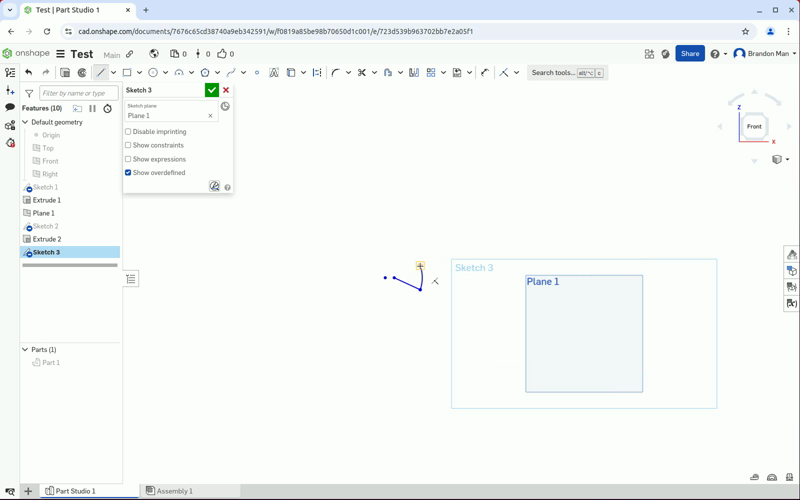
scroll(6)
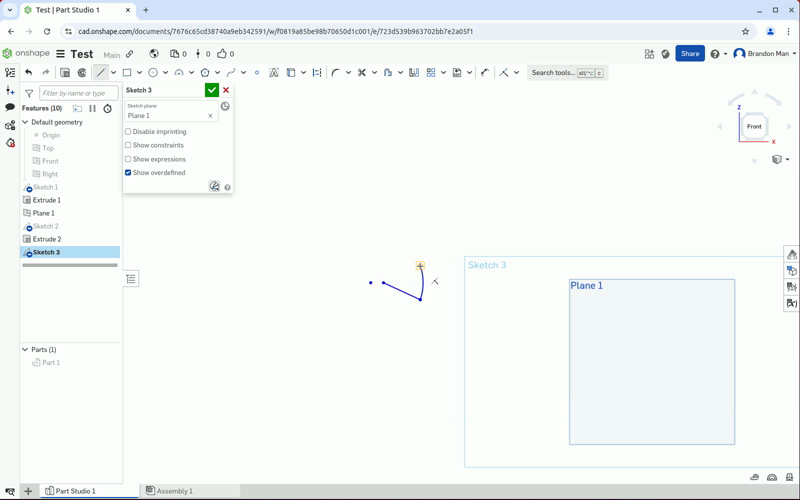
scroll(6)
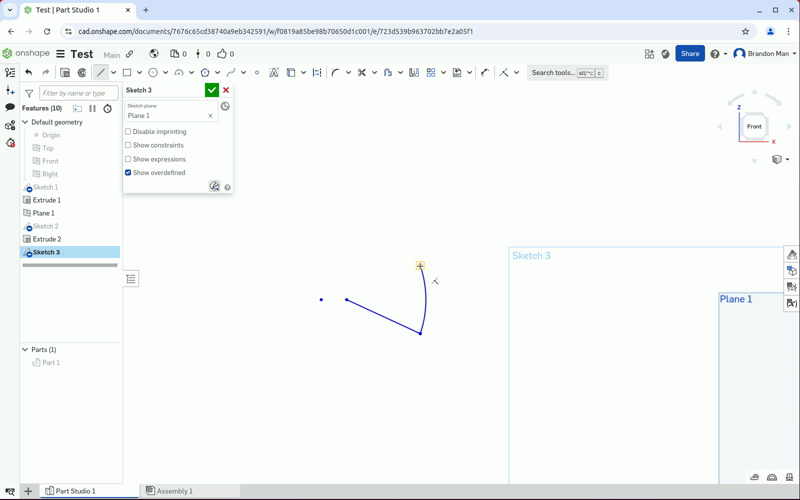
click(420, 265)
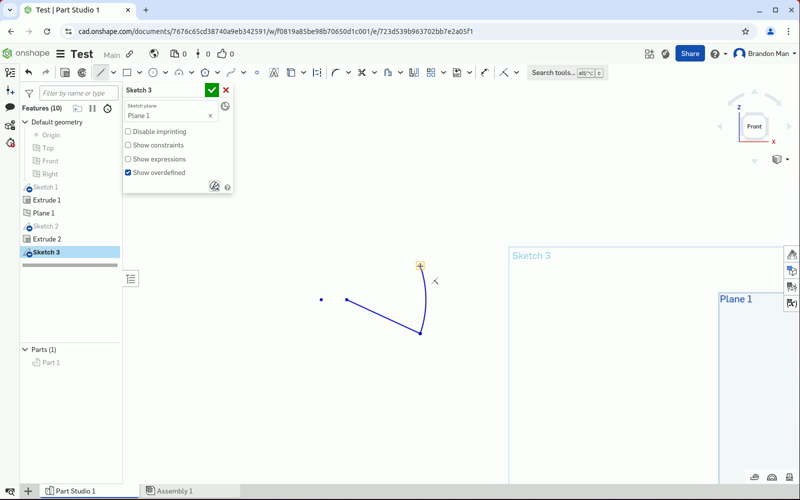
scroll(-6)
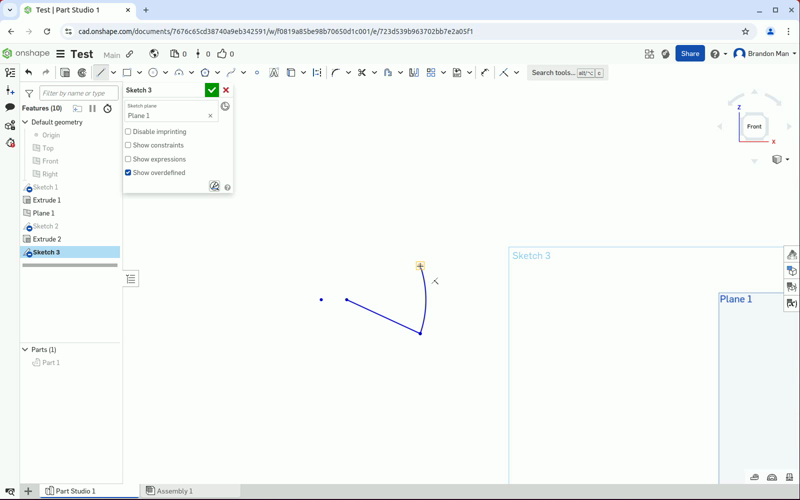
scroll(-6)
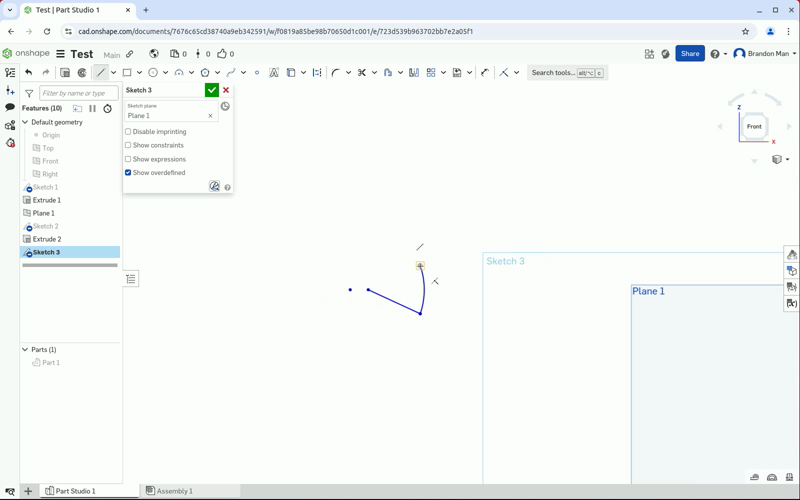
scroll(-6)
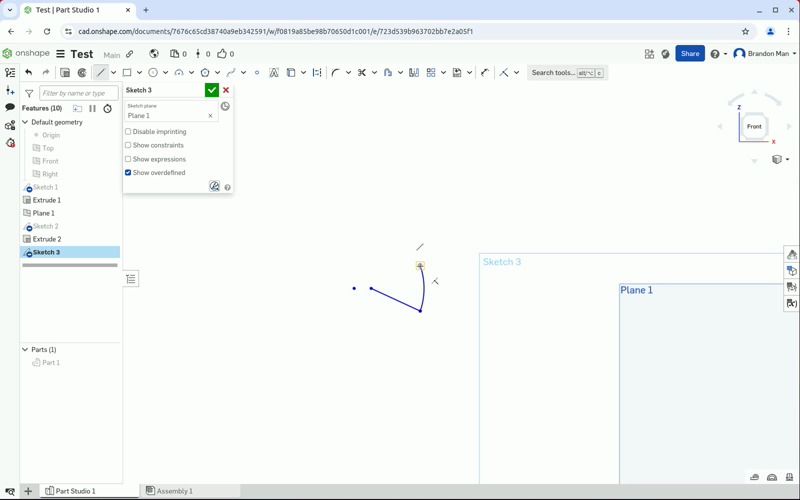
scroll(-6)
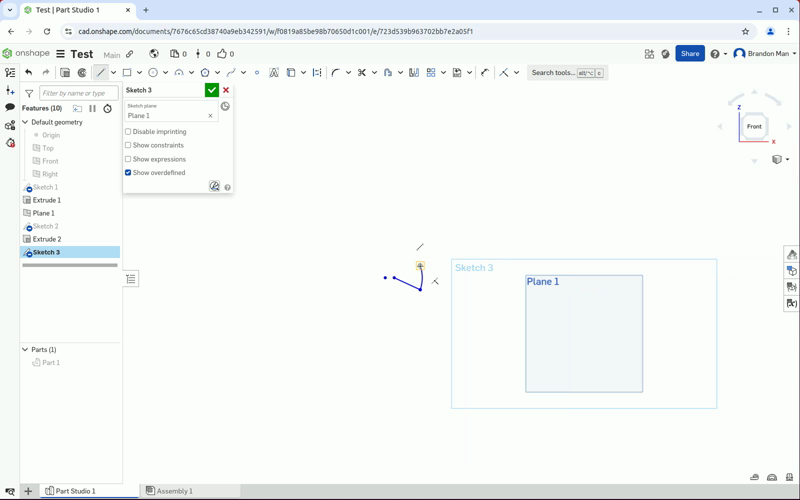
scroll(-6)
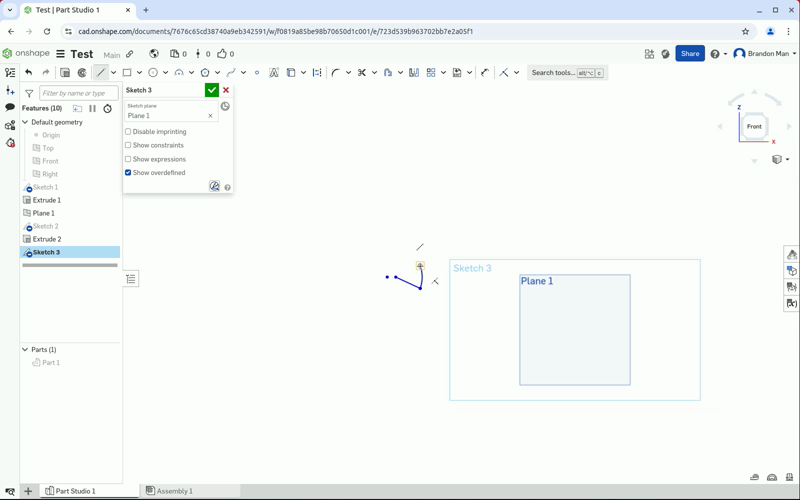
scroll(-6)
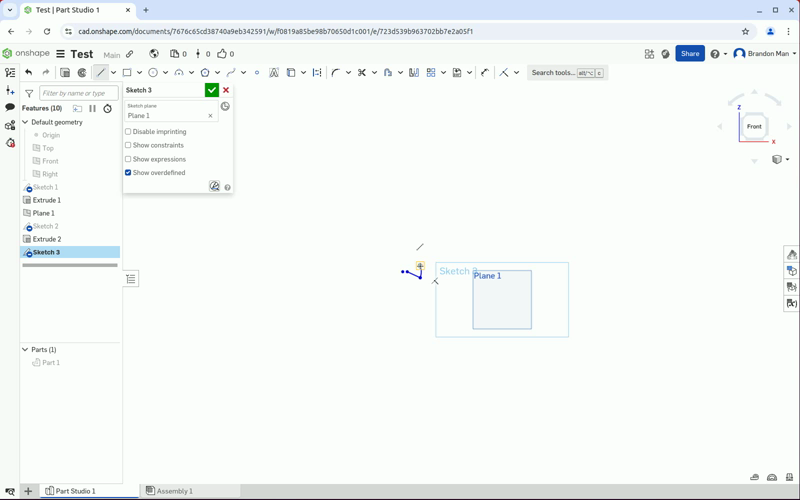
scroll(-6)
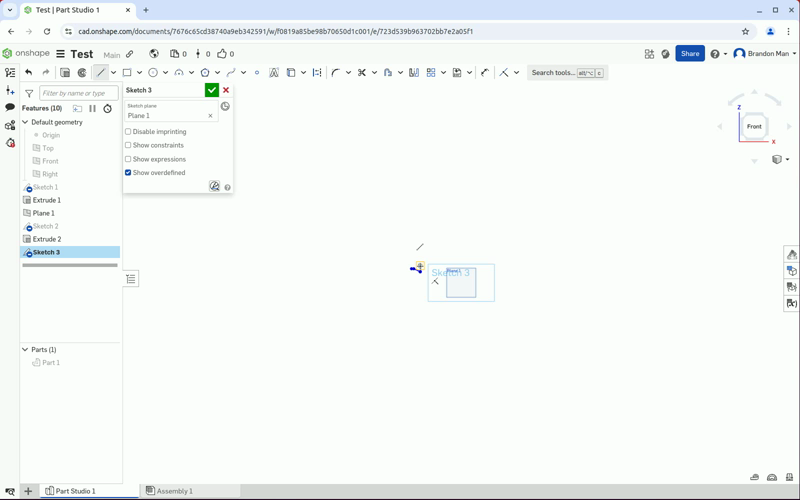
mouse_move(450, 265)
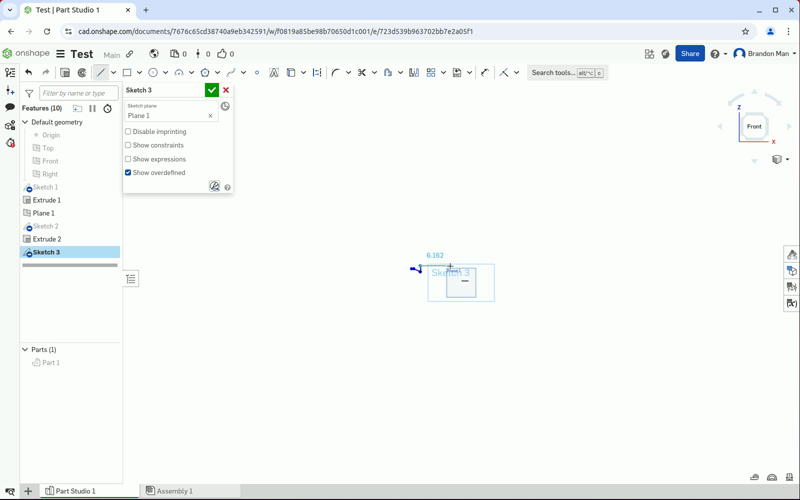
key_down(shift)
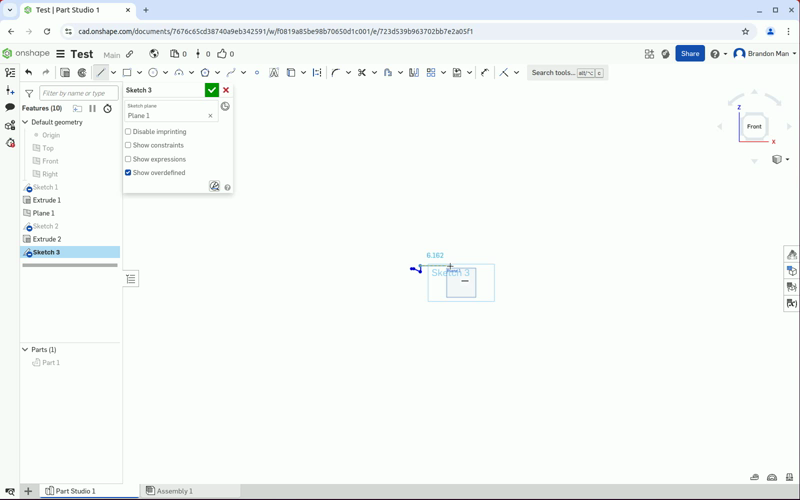
mouse_move(413, 268)
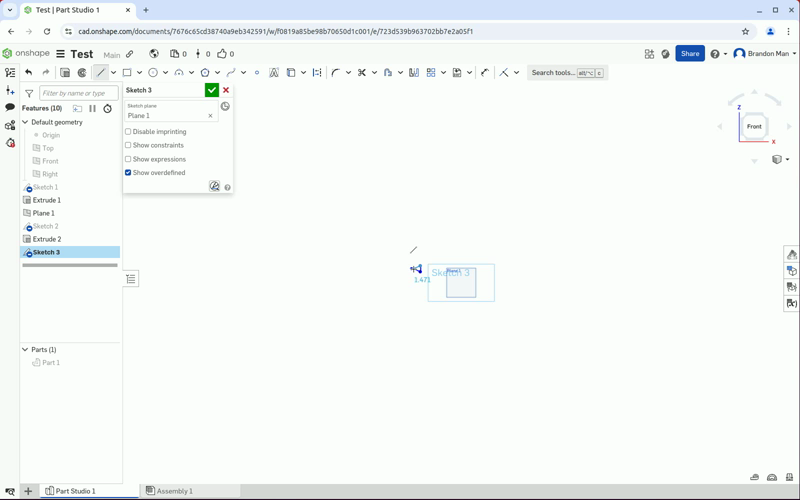
scroll(6)
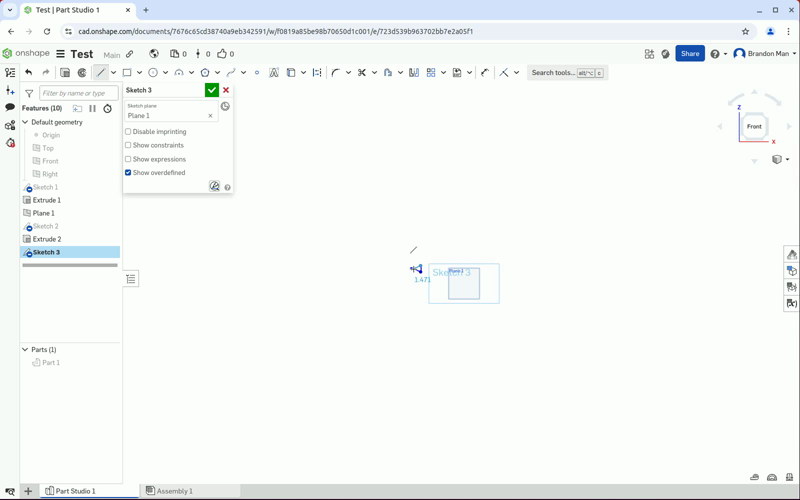
scroll(6)
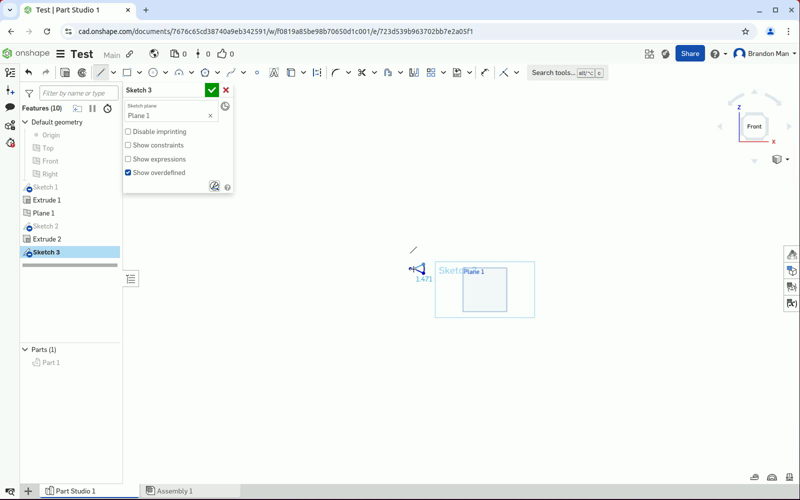
scroll(6)
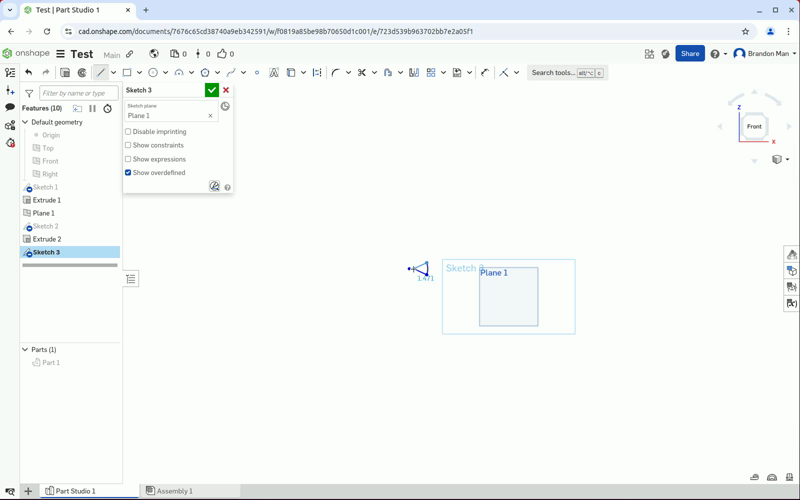
scroll(6)
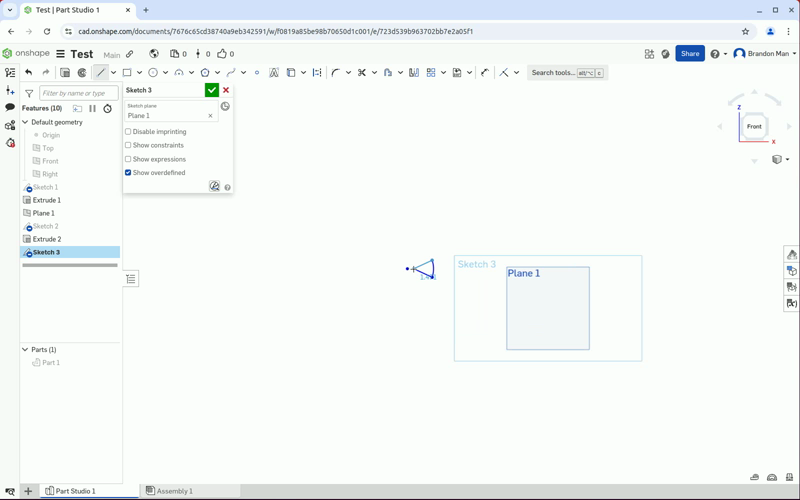
scroll(6)
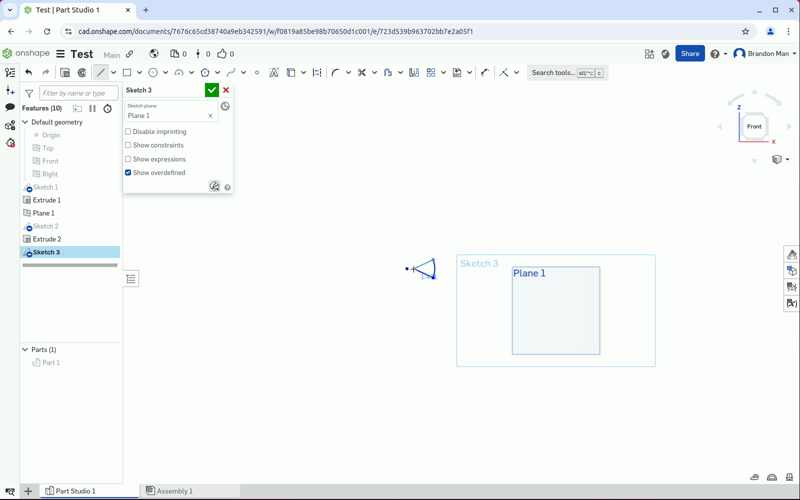
scroll(6)
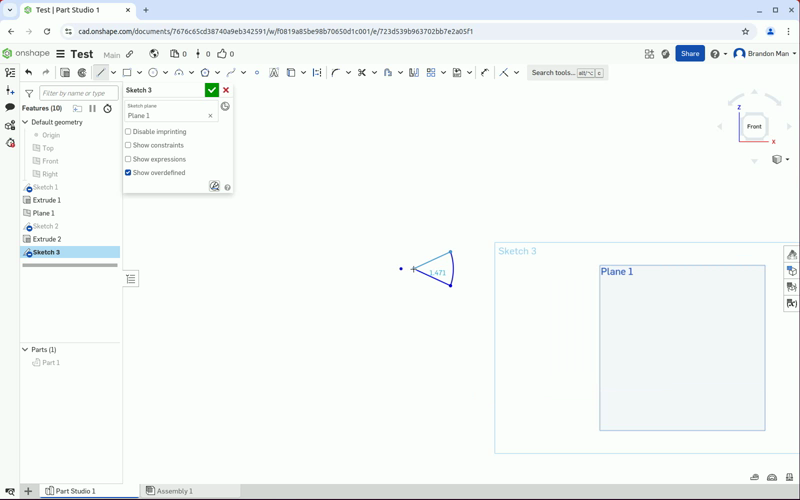
scroll(6)
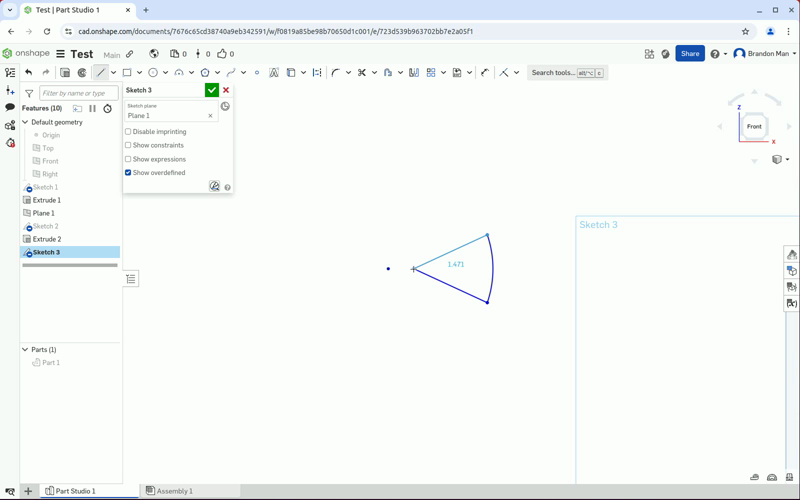
key_up(shift)
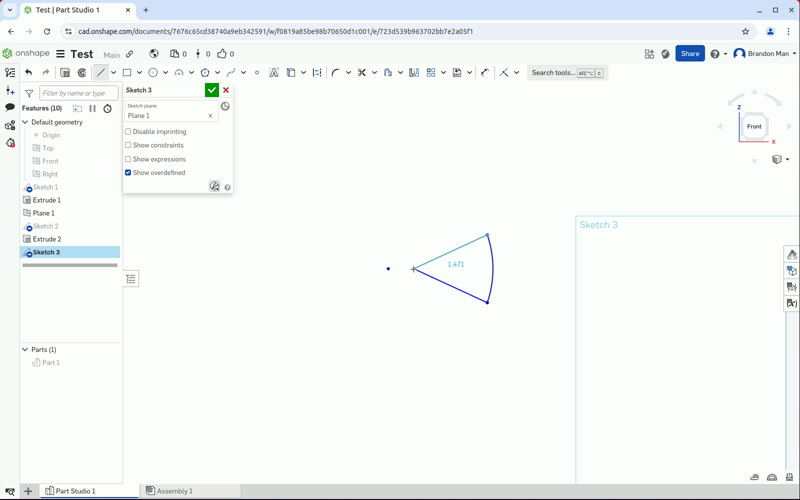
click(413, 268)
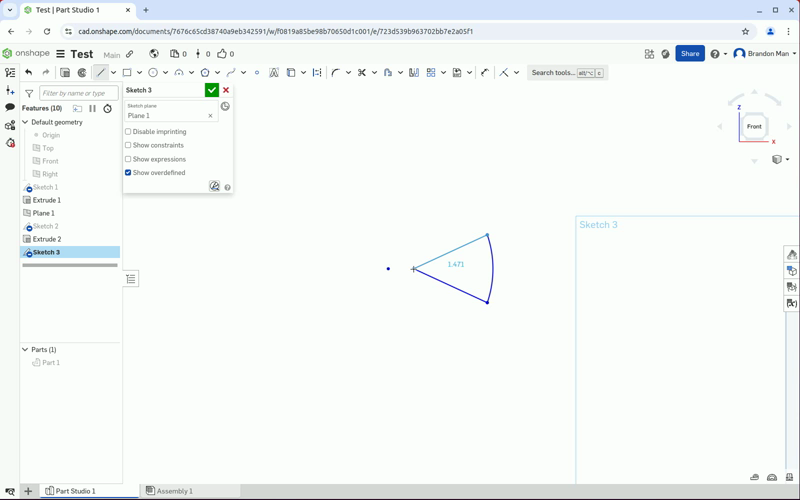
scroll(-6)
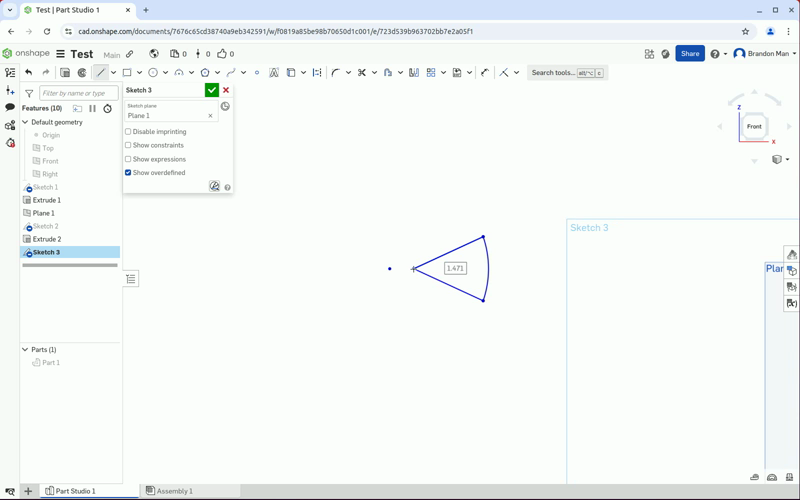
scroll(-6)
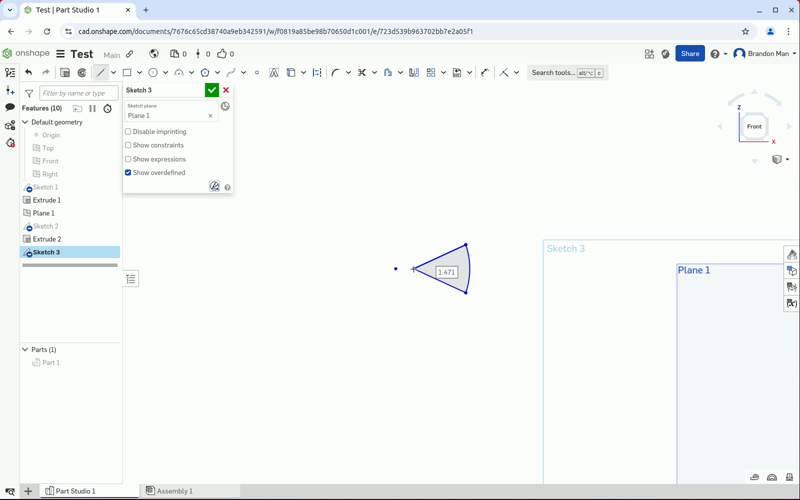
scroll(-6)
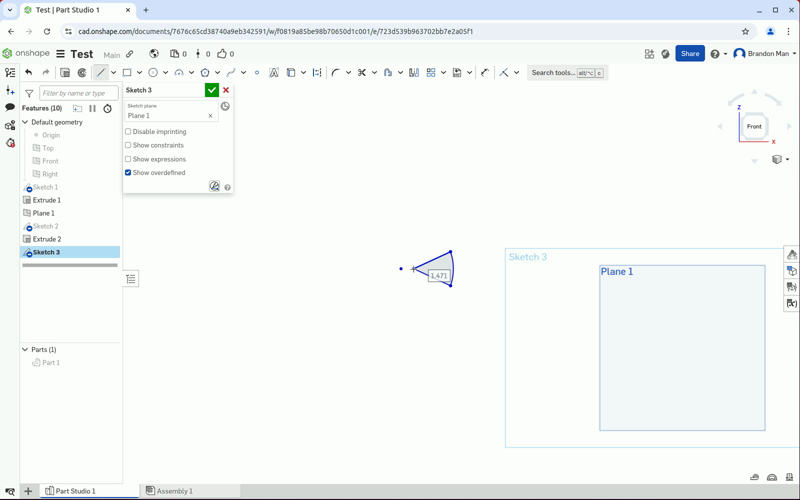
scroll(-6)
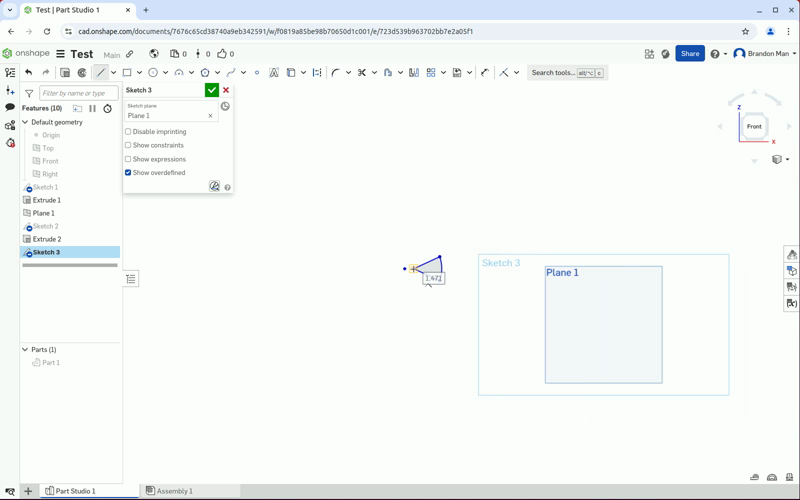
scroll(-6)
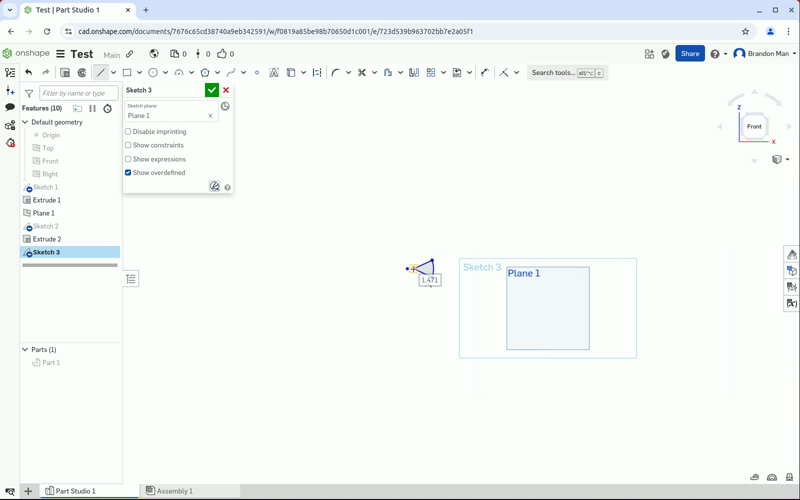
scroll(-6)
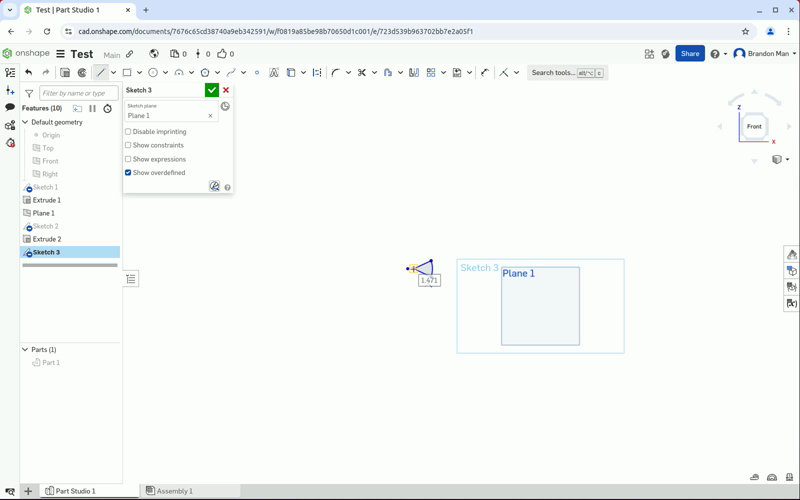
scroll(-6)
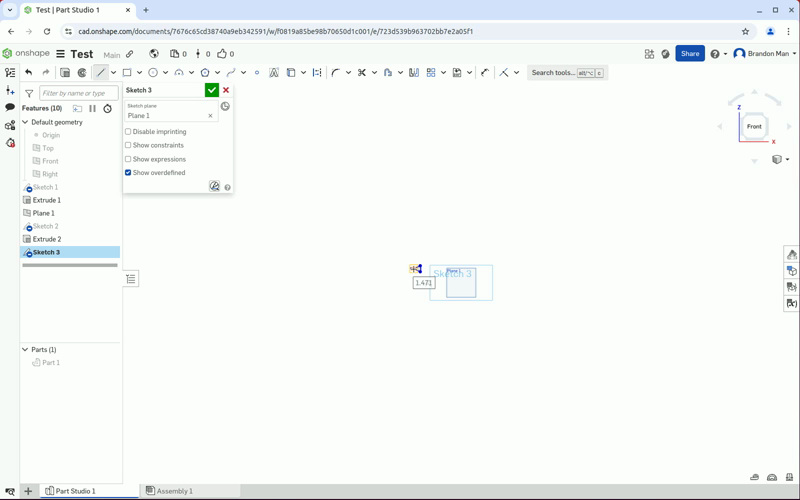
key(esc)
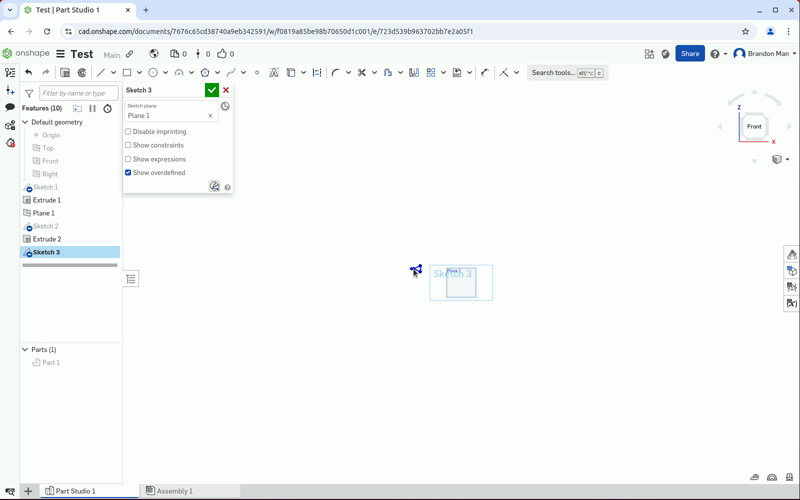
mouse_move(417, 269)
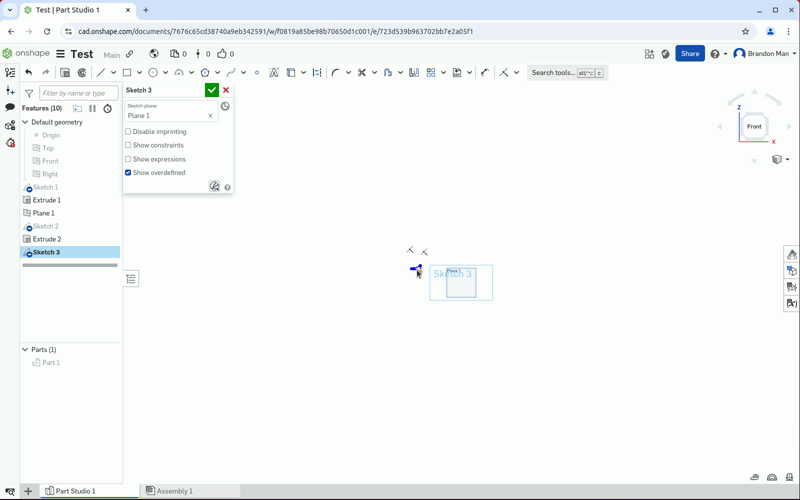
scroll(6)
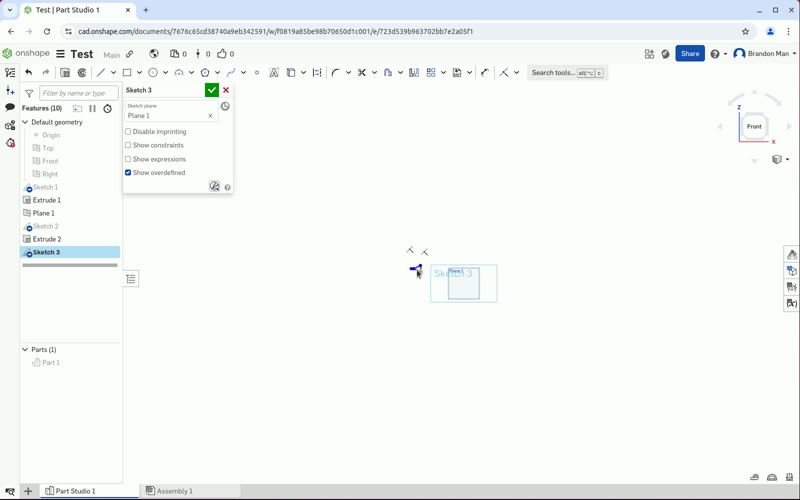
scroll(6)
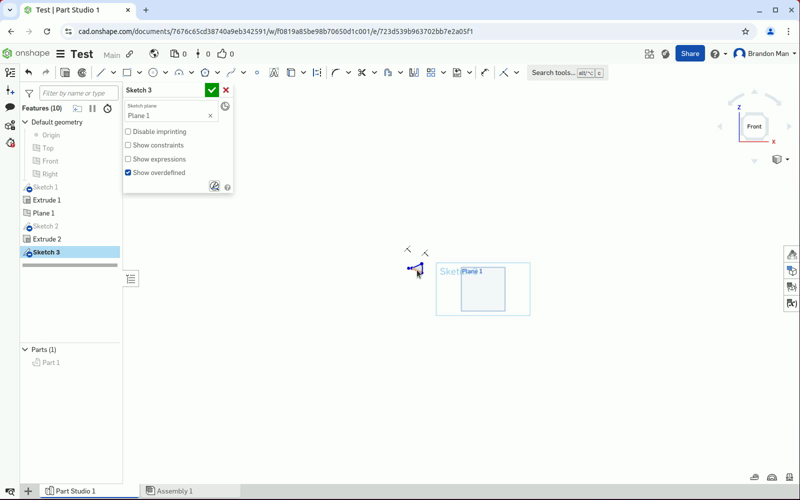
scroll(6)
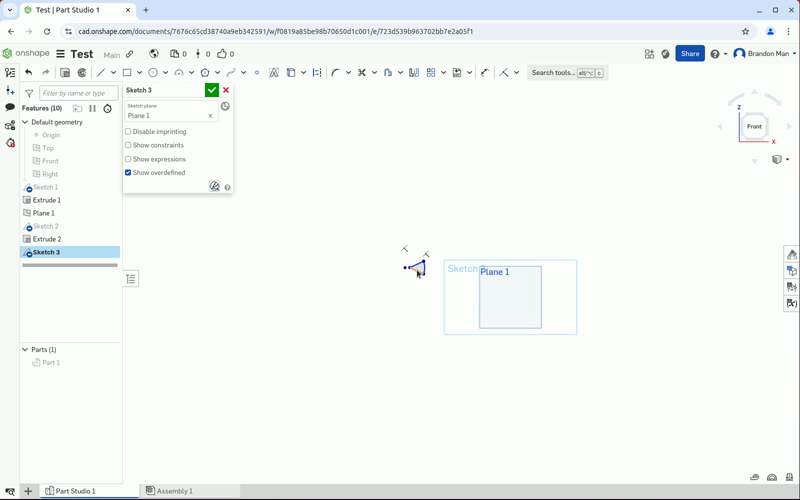
scroll(6)
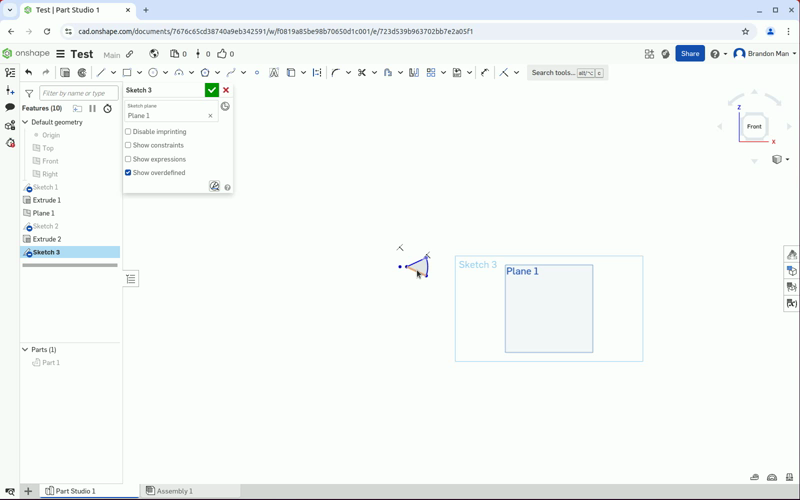
scroll(6)
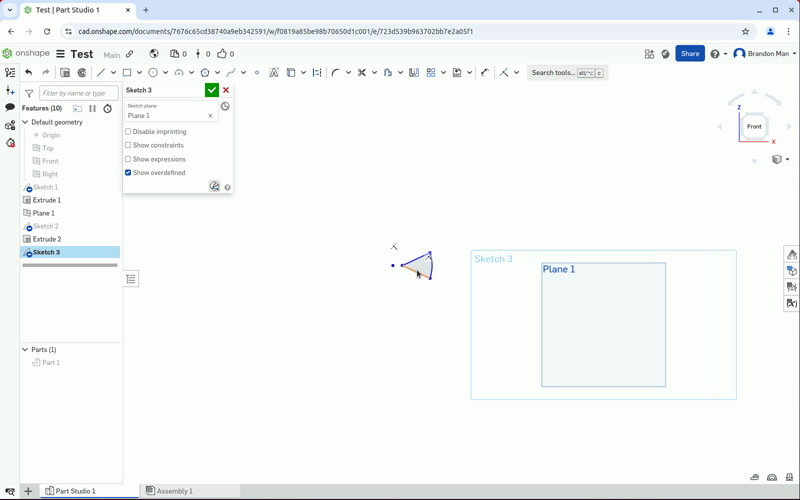
scroll(6)
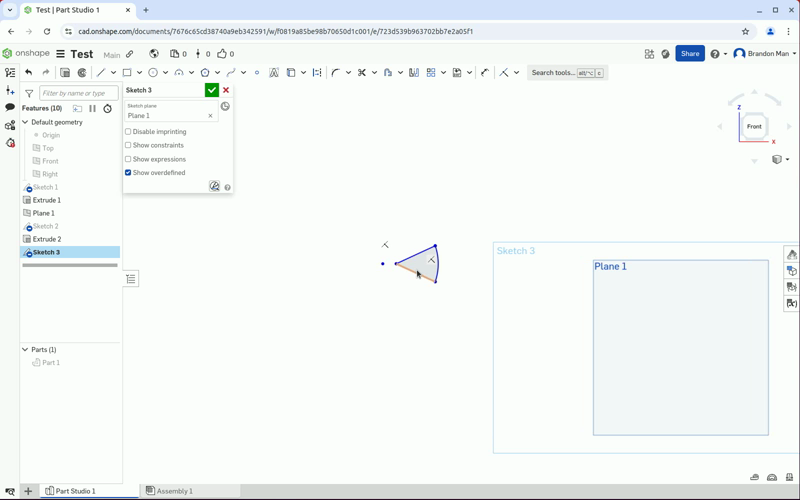
scroll(6)
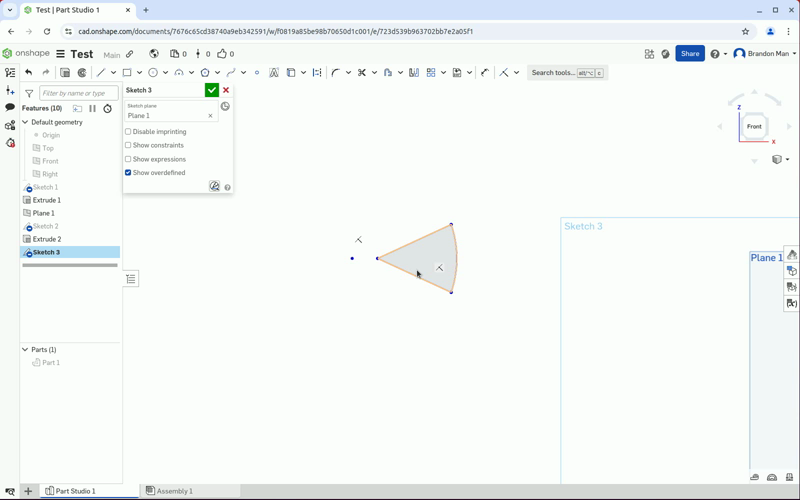
click(417, 269)
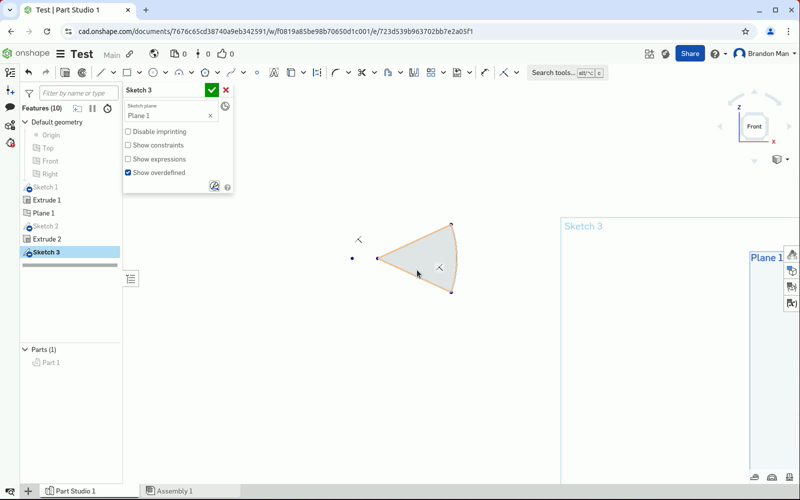
scroll(-6)
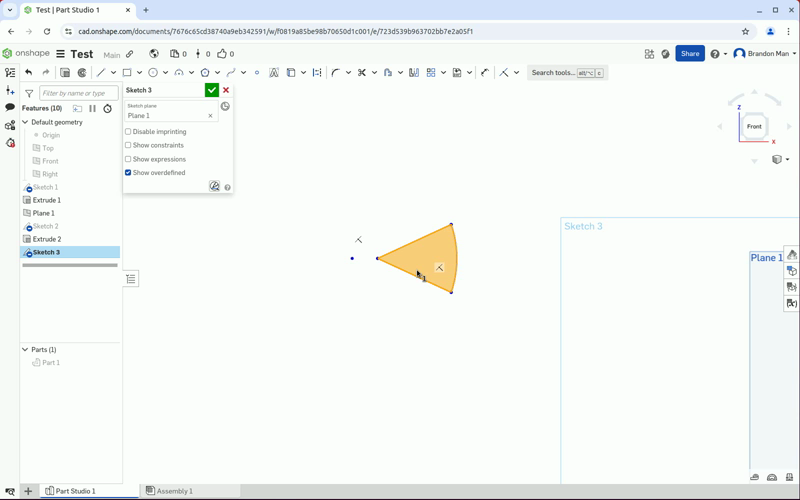
scroll(-6)
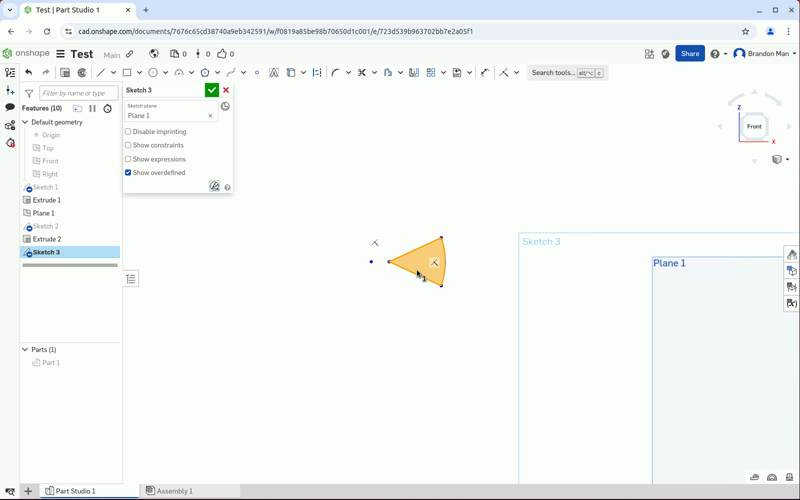
scroll(-6)
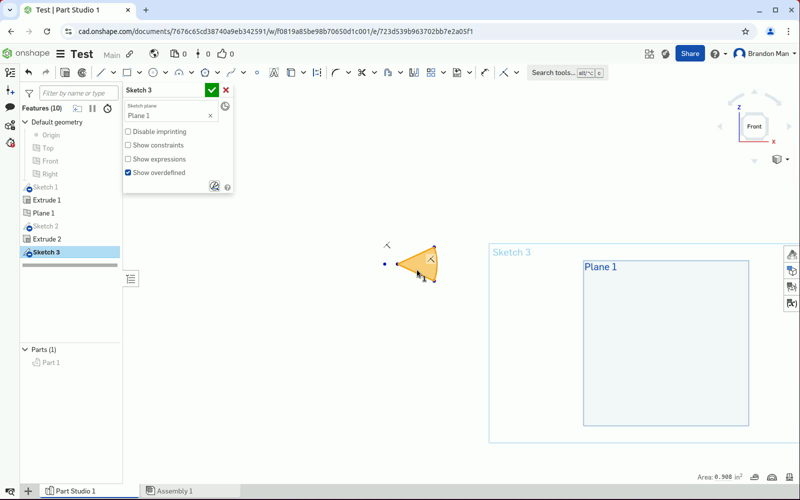
scroll(-6)
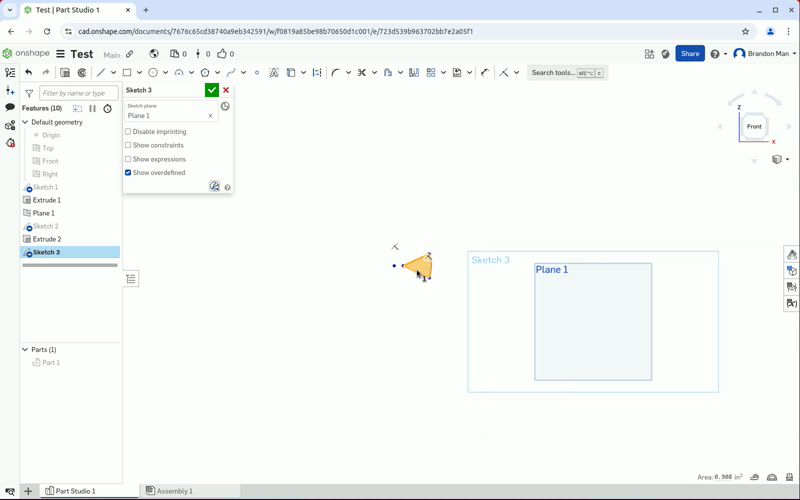
scroll(-6)
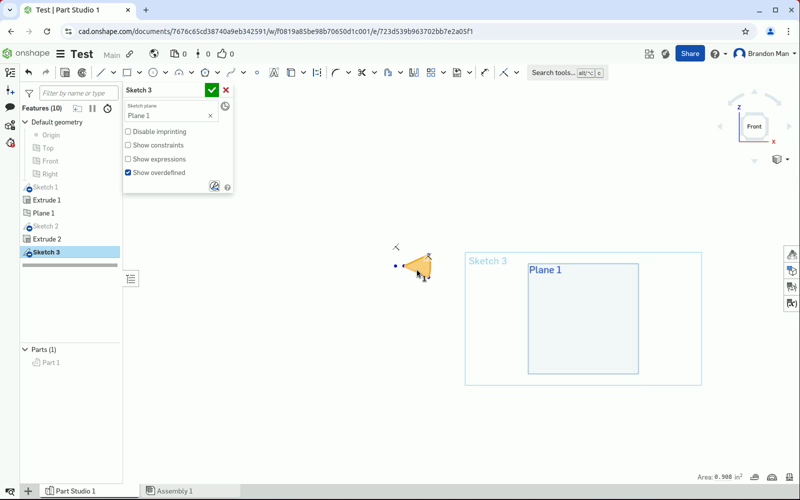
scroll(-6)
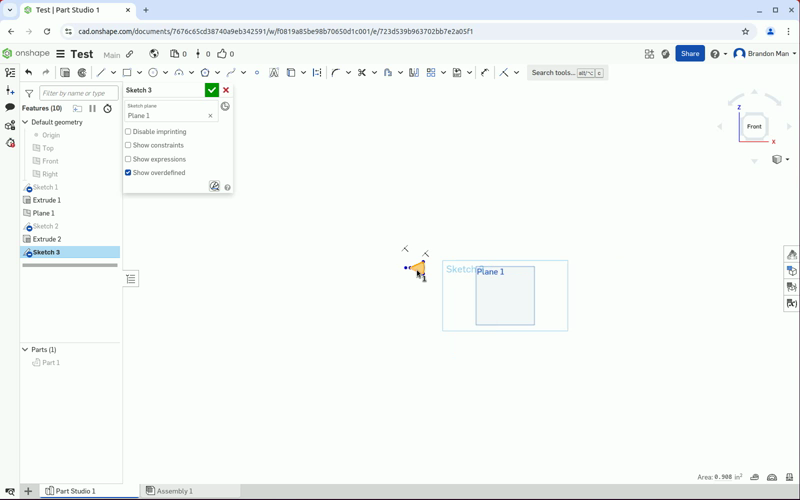
scroll(-6)
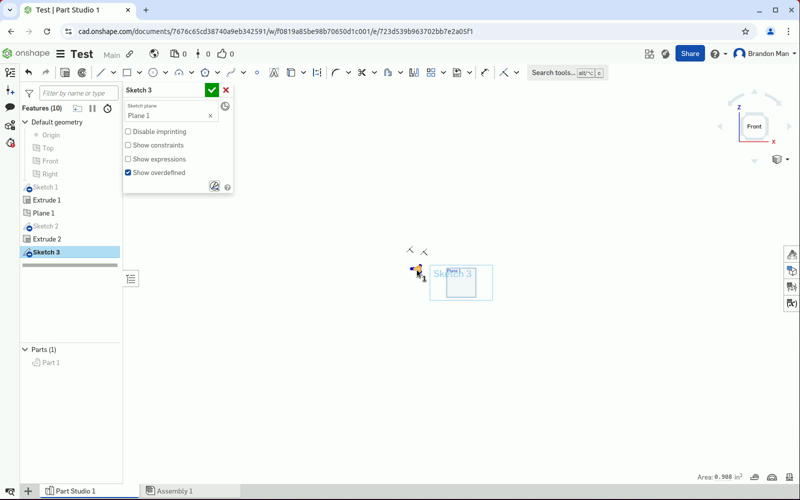
mouse_move(73, 352)
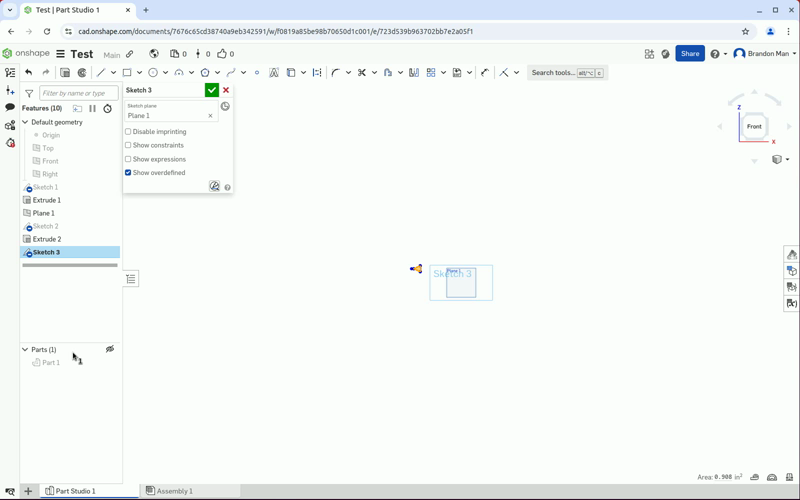
key(shift+y)
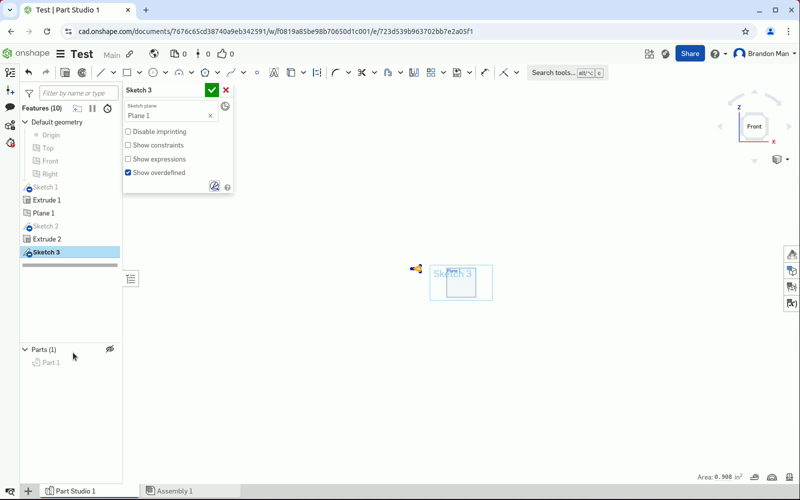
key(shift+e)
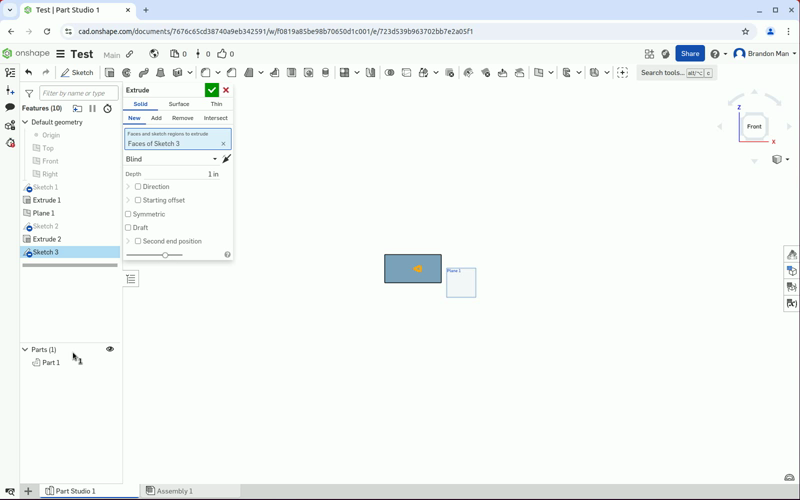
mouse_move(143, 106)
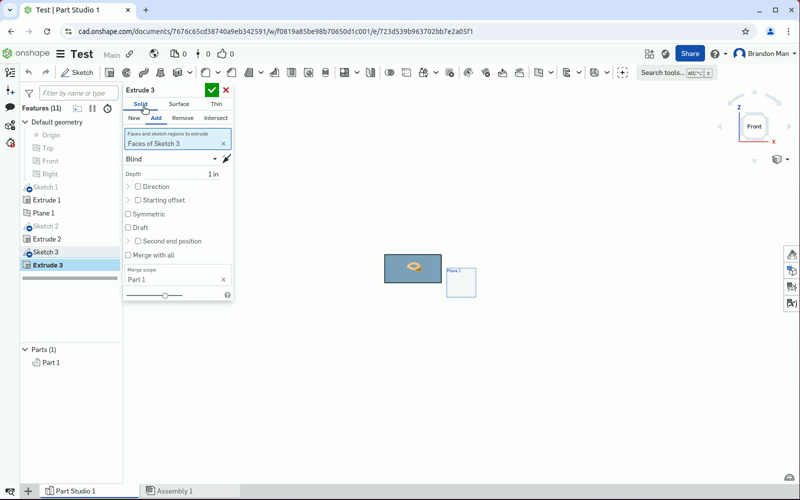
click(143, 106)
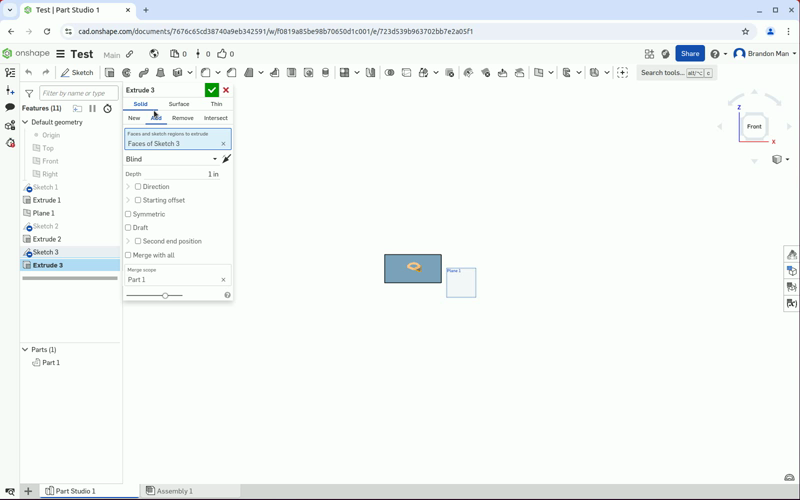
mouse_move(186, 120)
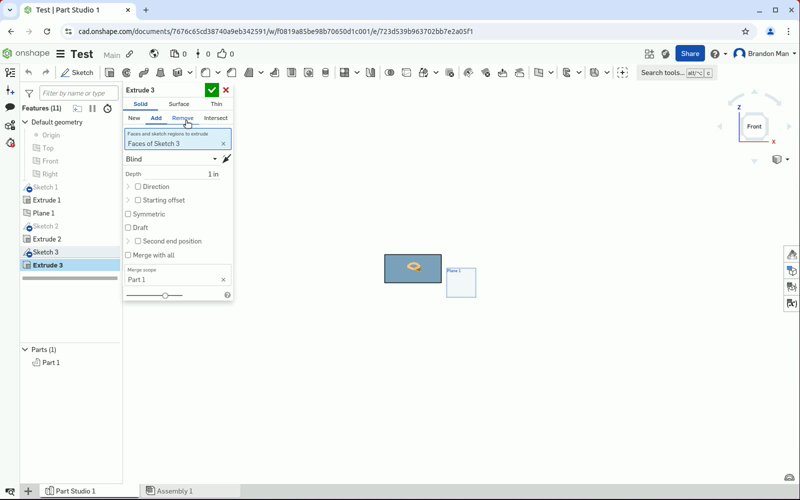
click(186, 120)
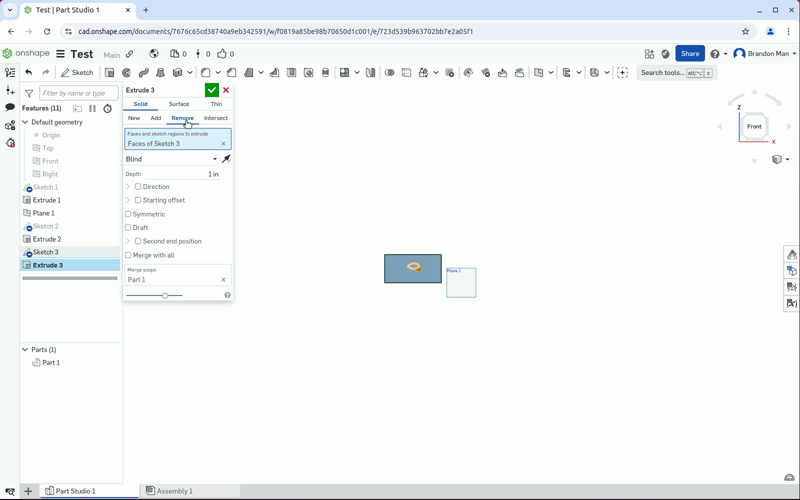
key(tab, 4)
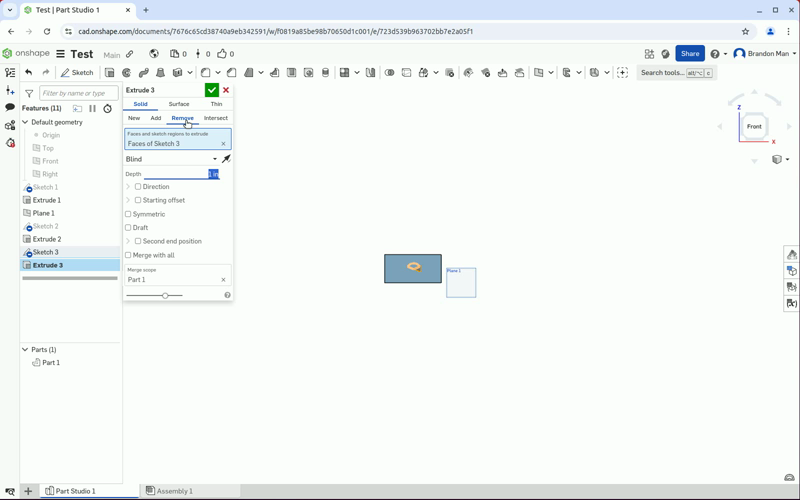
text(30.811)
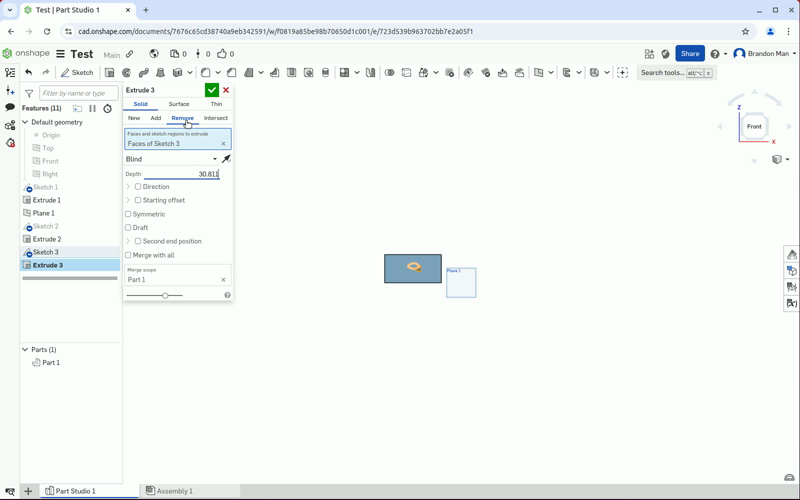
key(tab, 6)
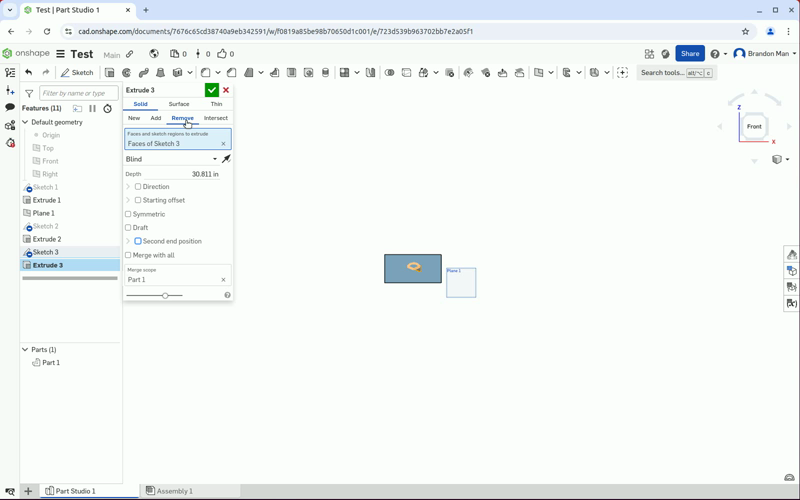
key(space)
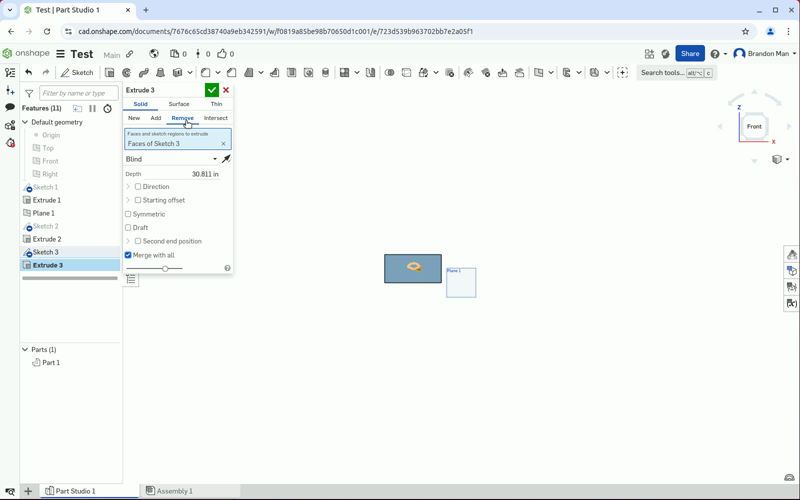
key(enter)
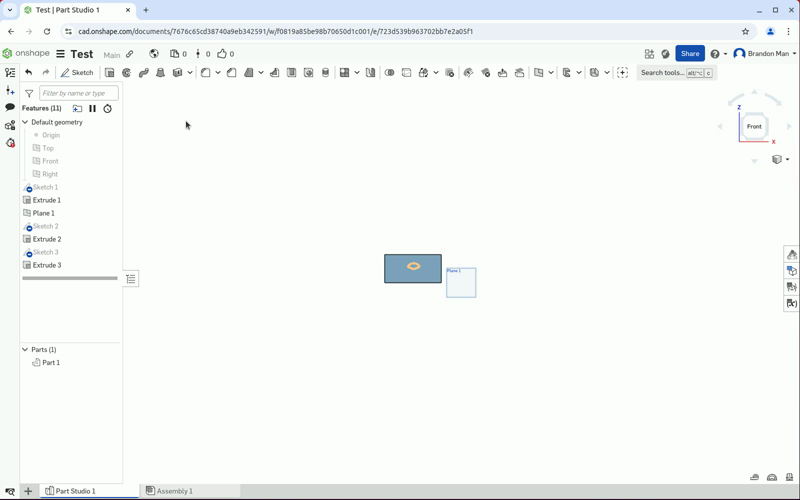
key(shift+h)
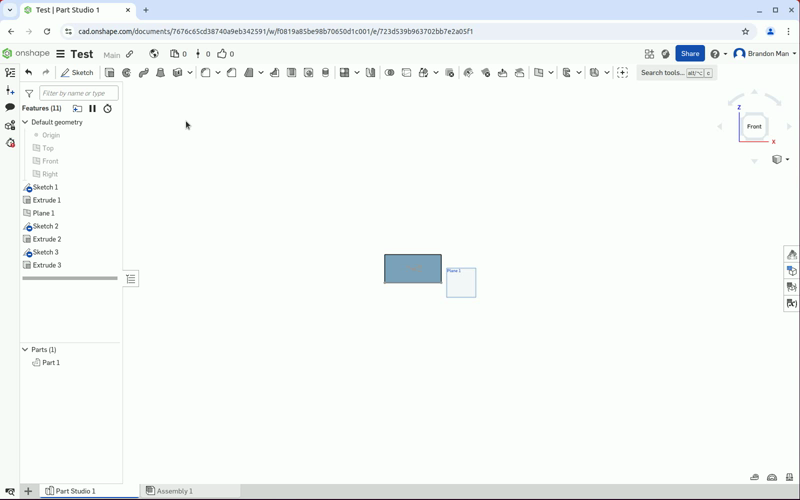
key(shift+h)
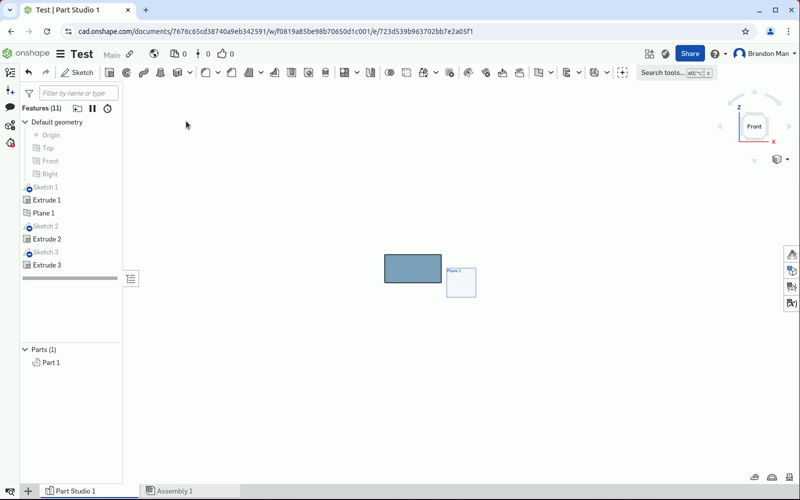
mouse_move(73, 189)
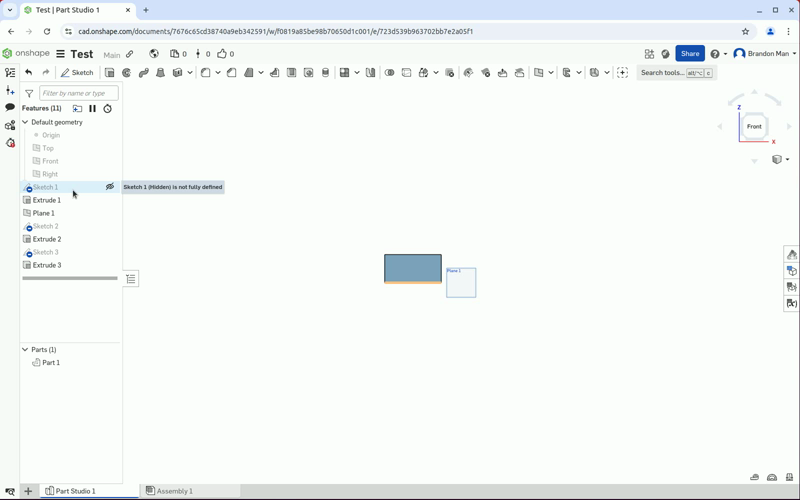
click(73, 189)
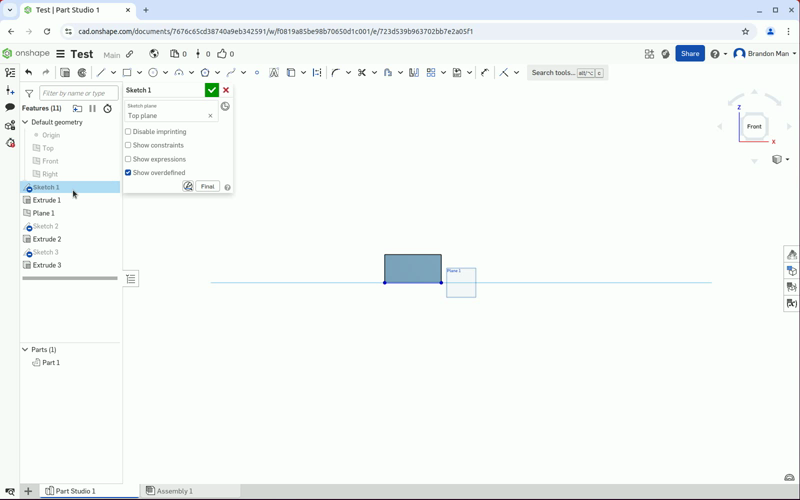
mouse_move(229, 92)
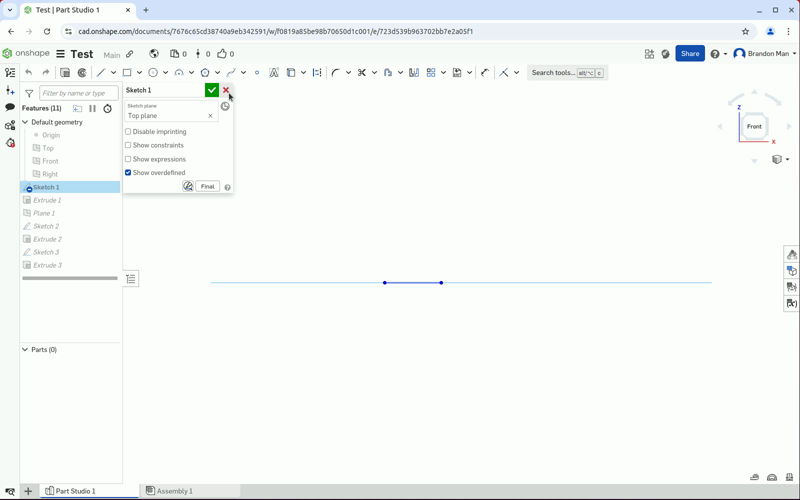
click(229, 92)
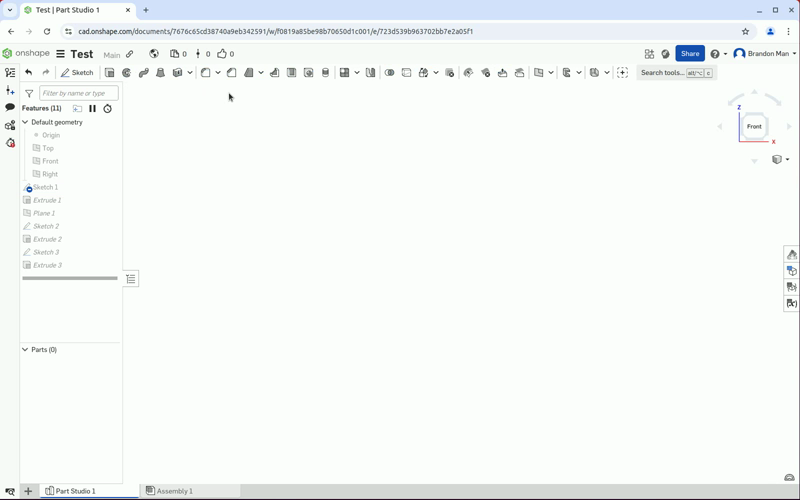
key(shift+s)
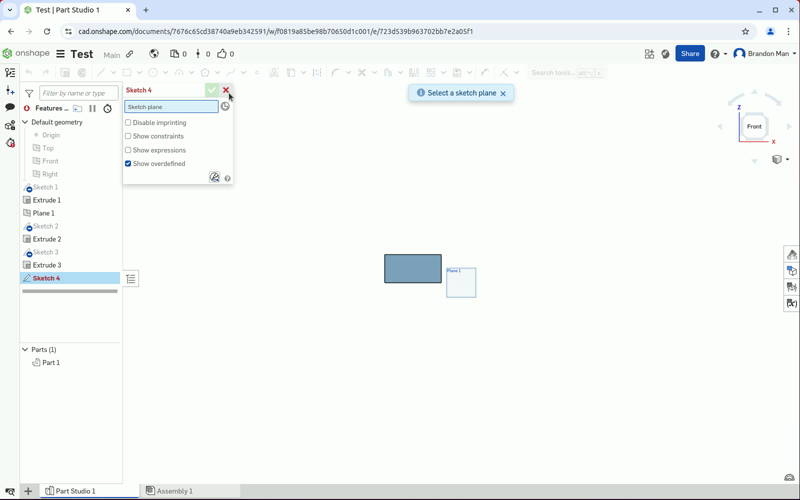
mouse_move(73, 215)
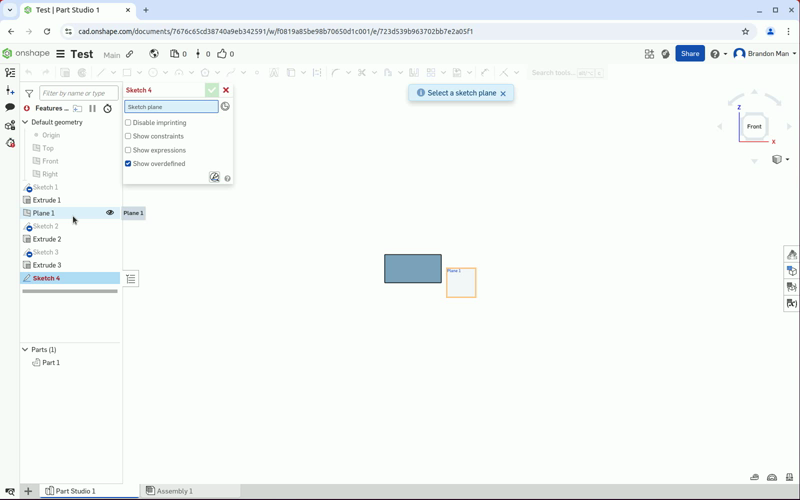
click(73, 215)
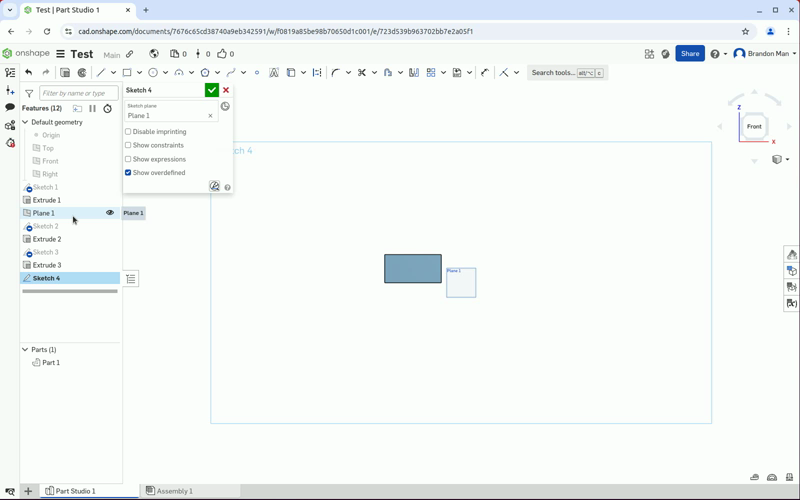
mouse_move(73, 352)
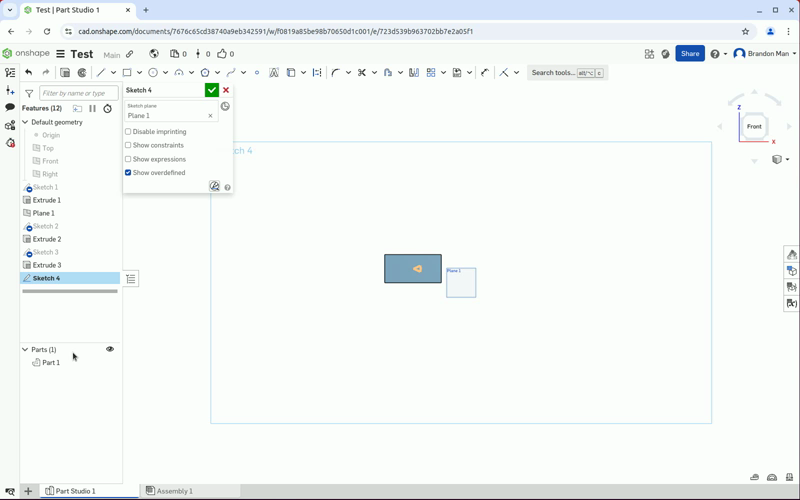
key(y)
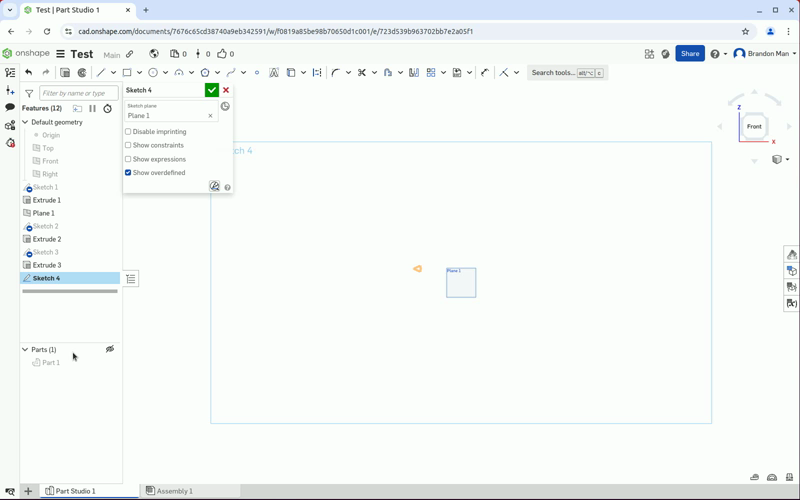
key(a)
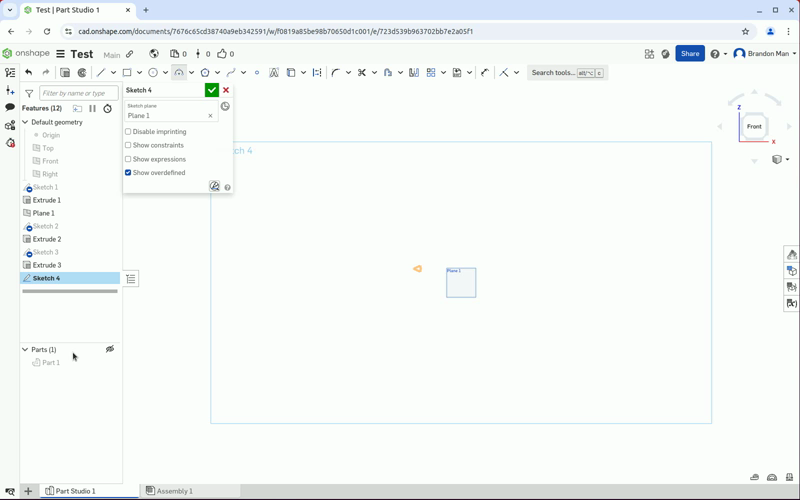
key_down(shift)
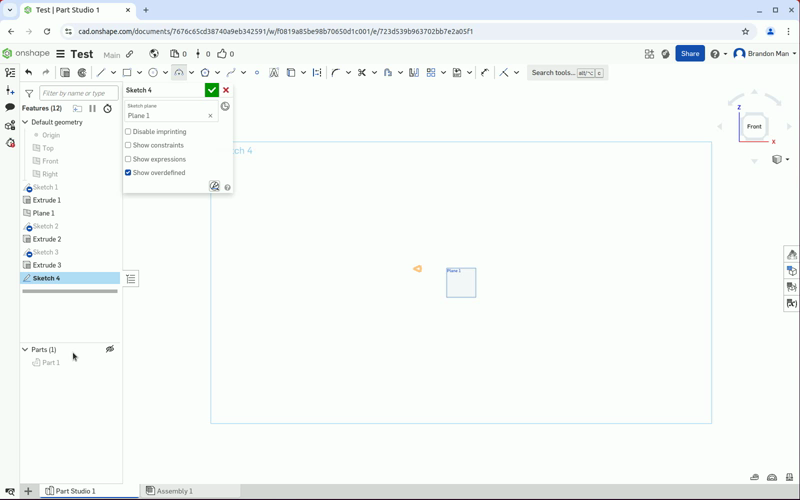
mouse_move(407, 271)
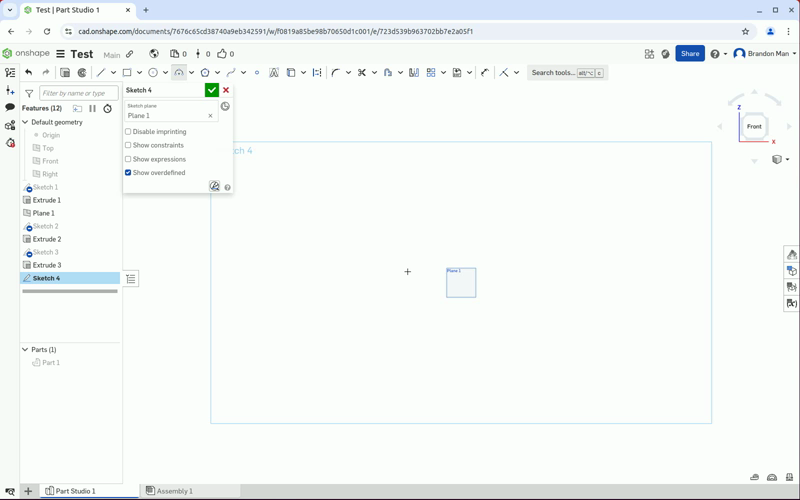
click(407, 271)
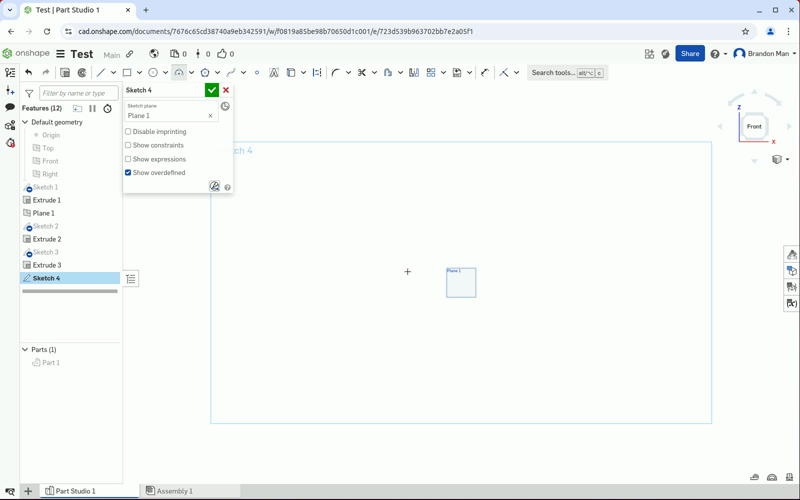
key_up(shift)
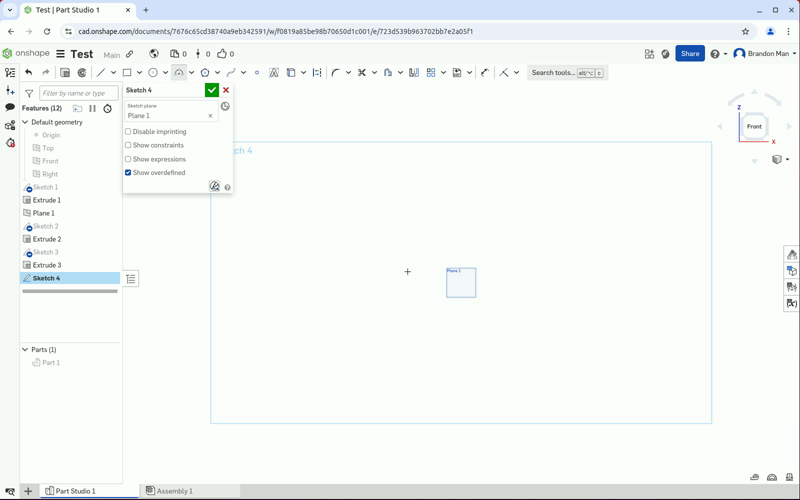
key_down(shift)
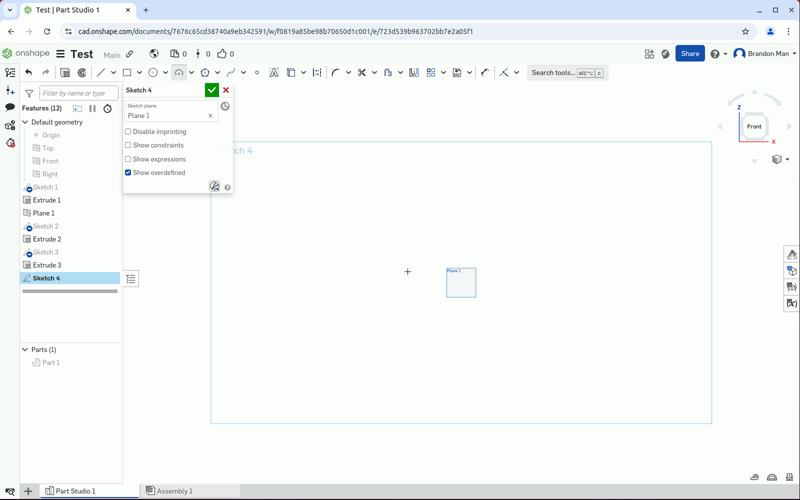
mouse_move(419, 271)
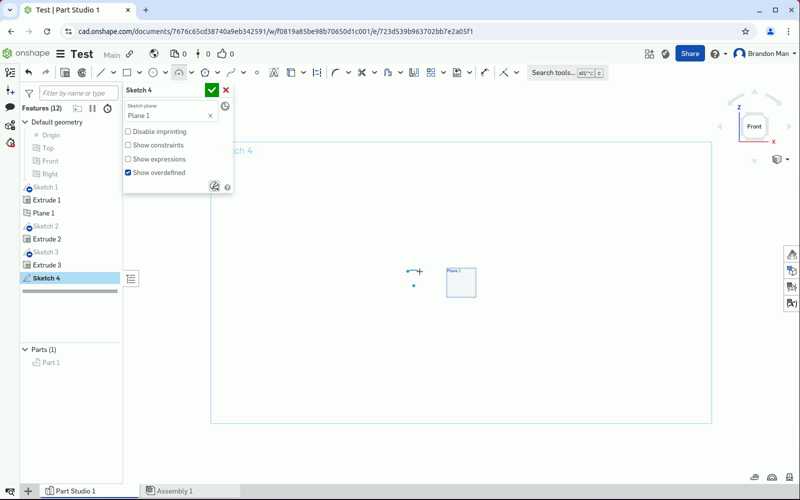
click(419, 271)
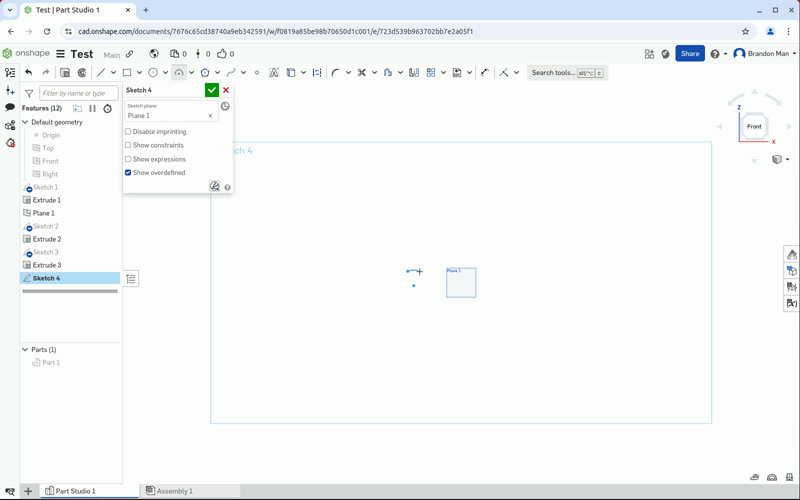
mouse_move(413, 274)
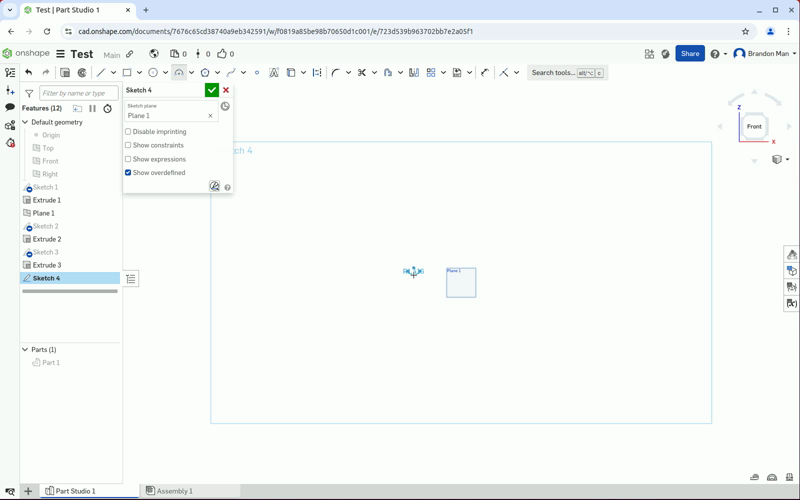
click(413, 274)
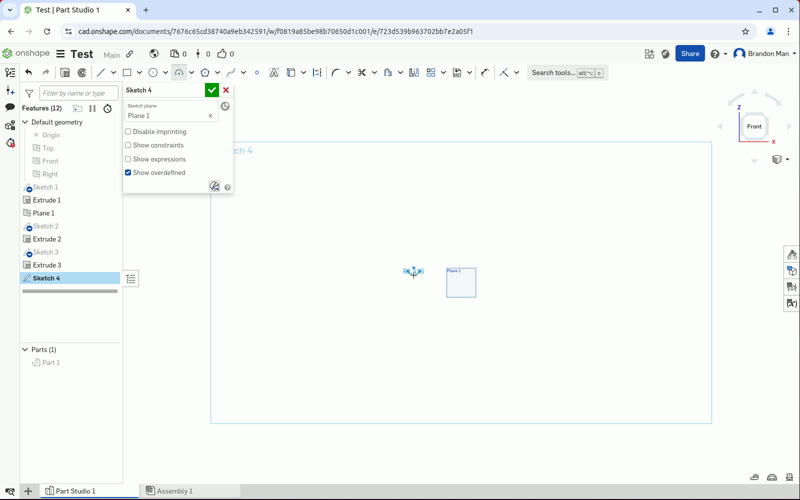
key_up(shift)
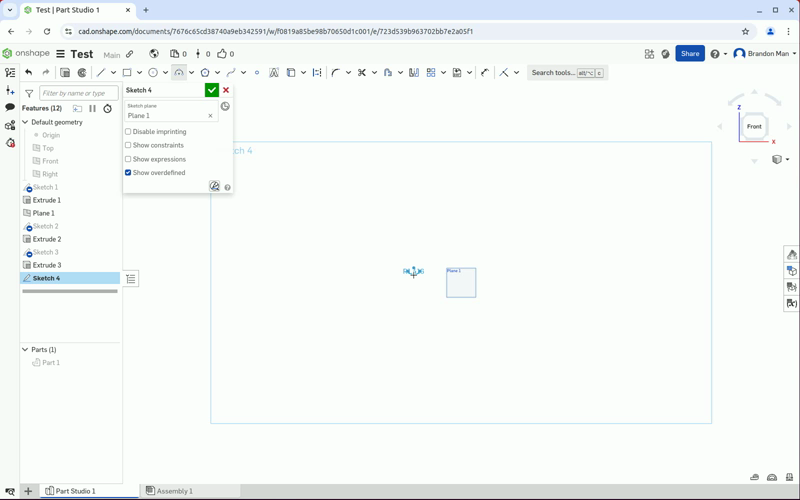
key(esc)
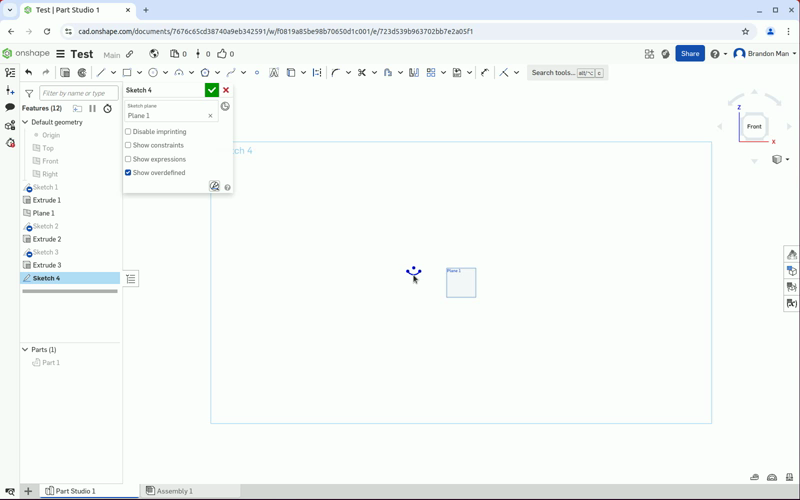
key(l)
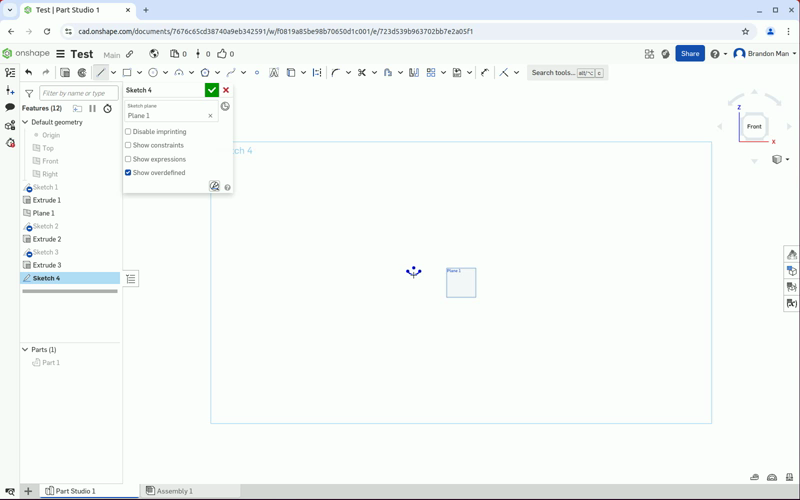
mouse_move(419, 271)
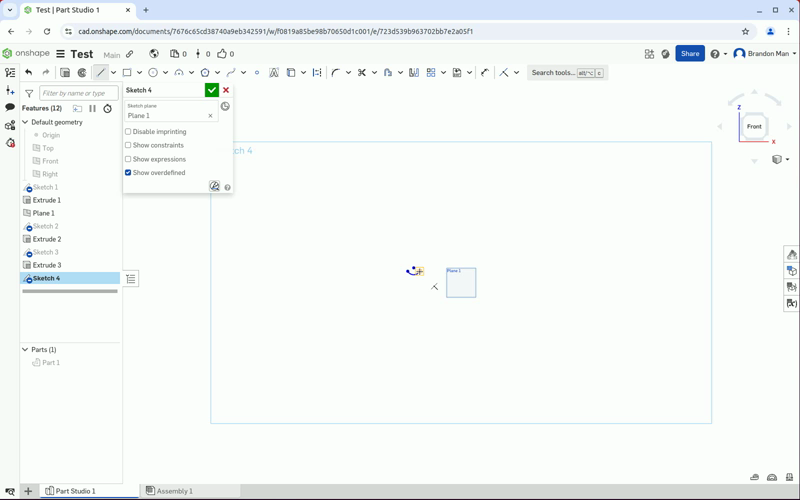
click(419, 271)
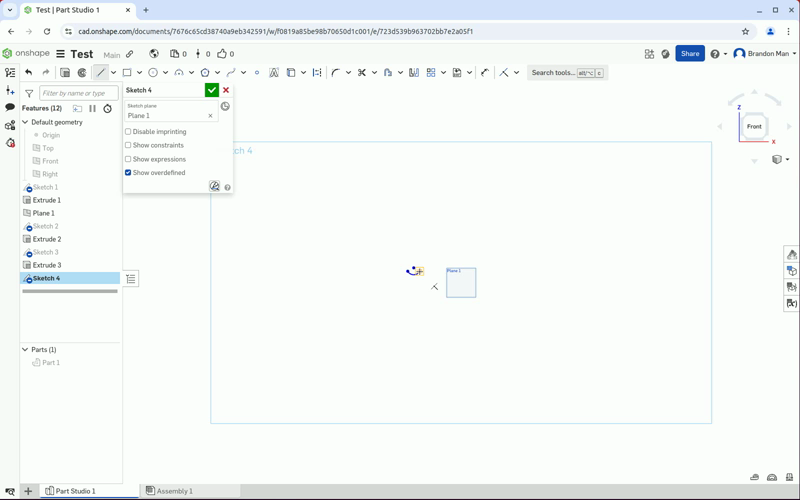
key_down(shift)
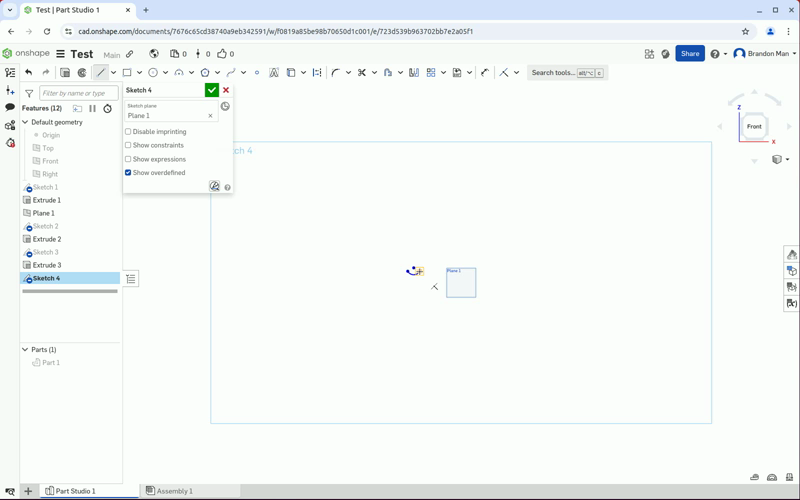
mouse_move(449, 271)
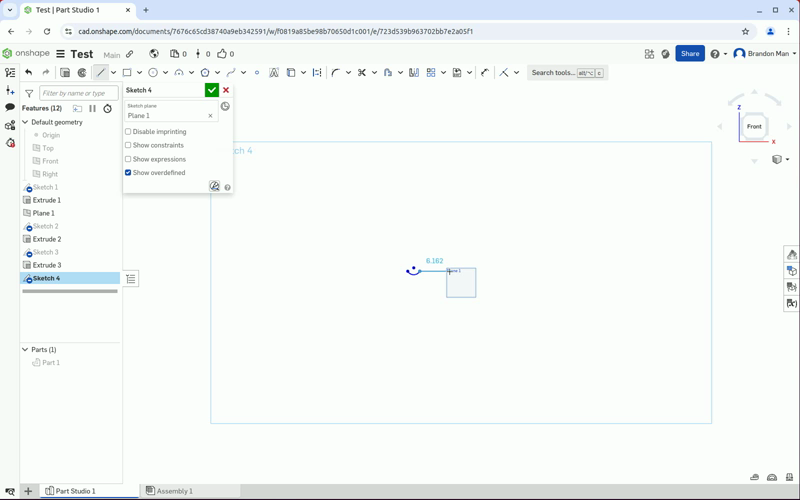
mouse_move(413, 268)
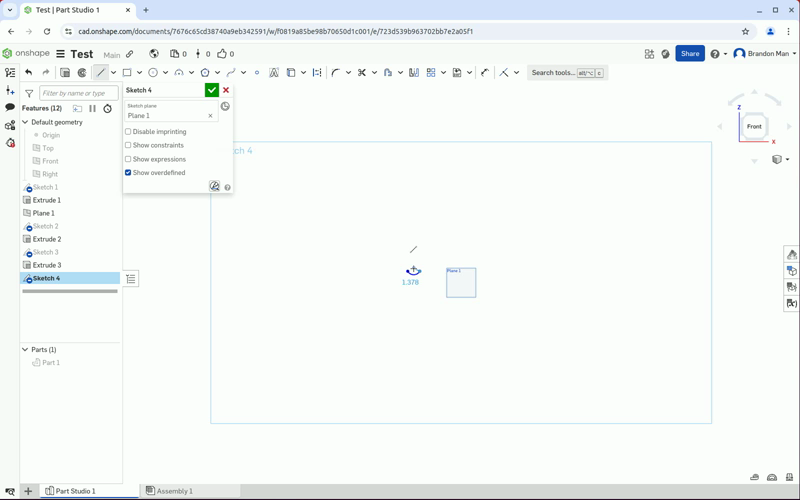
scroll(6)
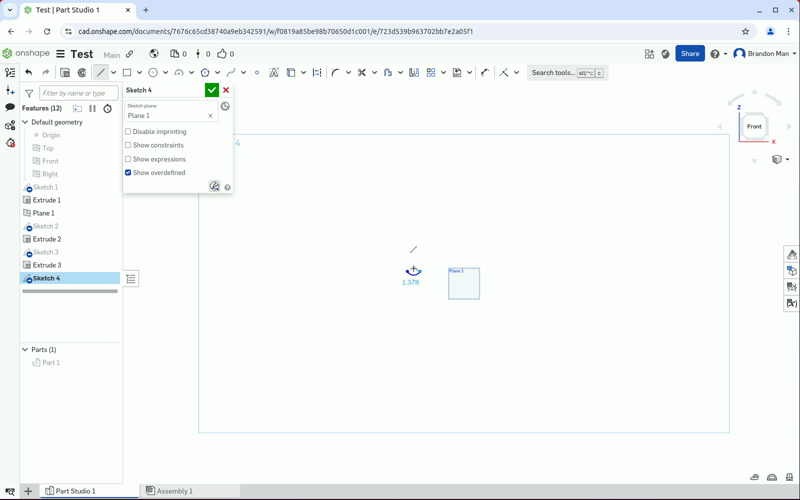
scroll(6)
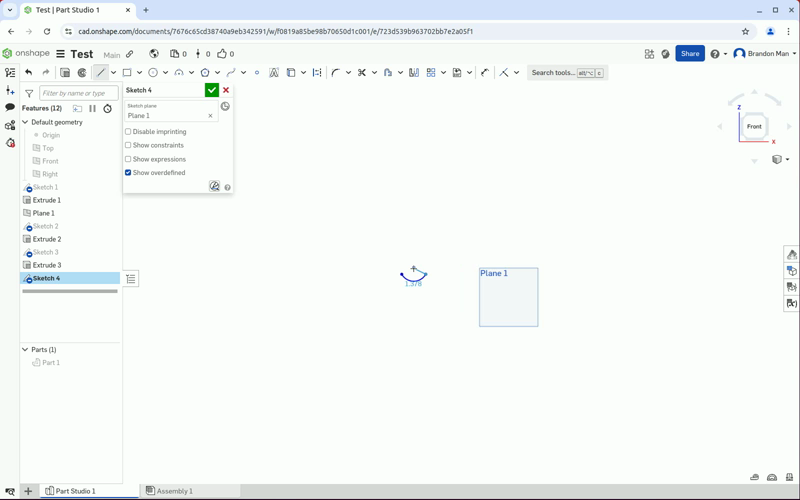
scroll(6)
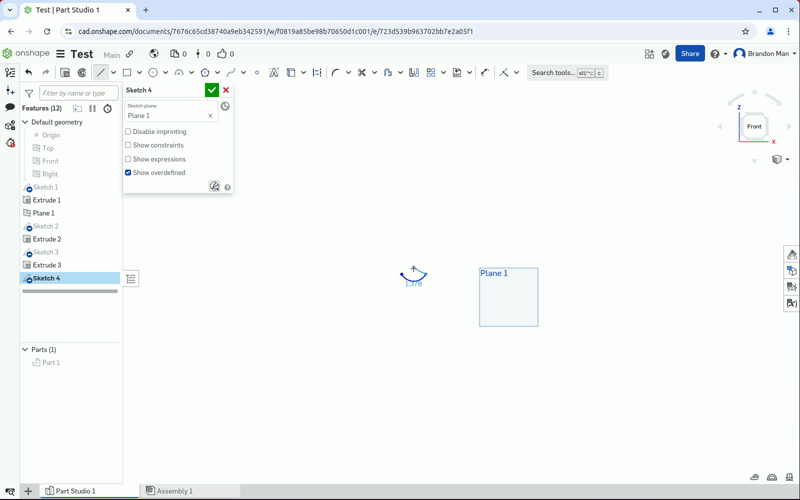
scroll(6)
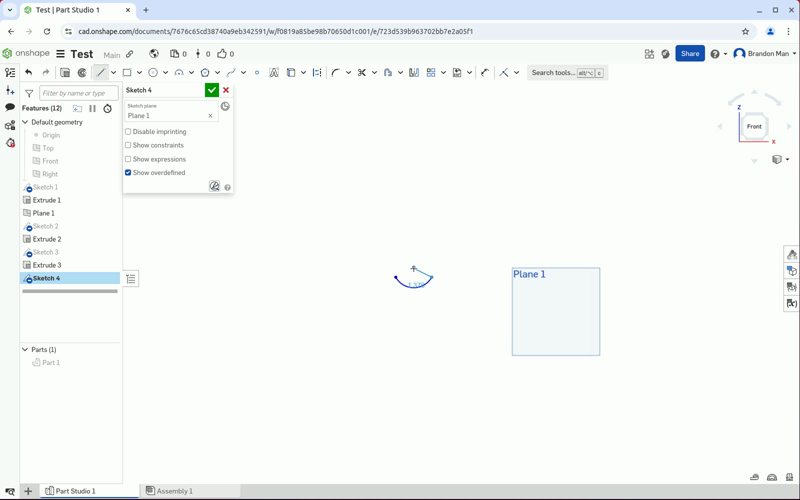
scroll(6)
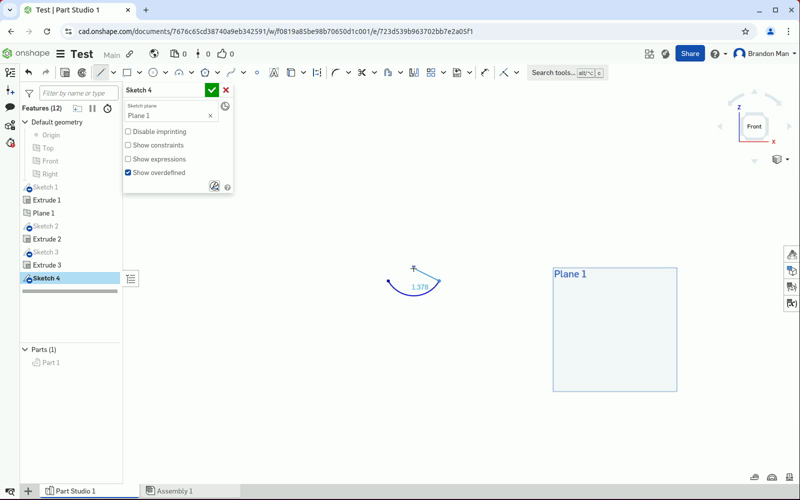
scroll(6)
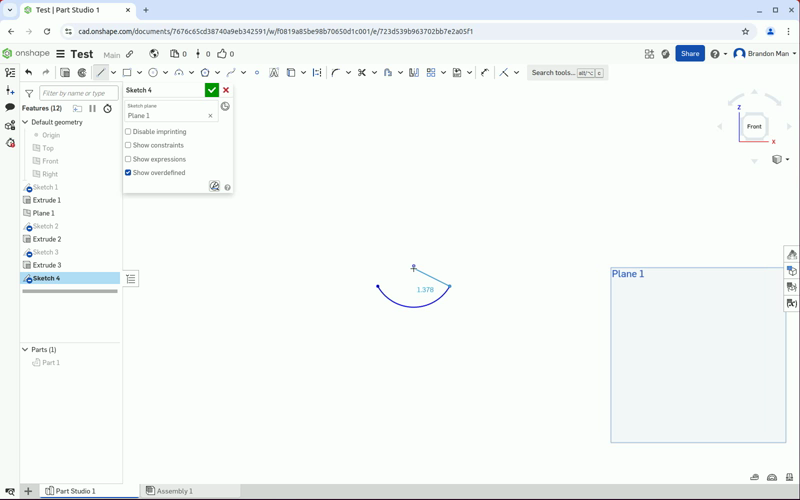
scroll(6)
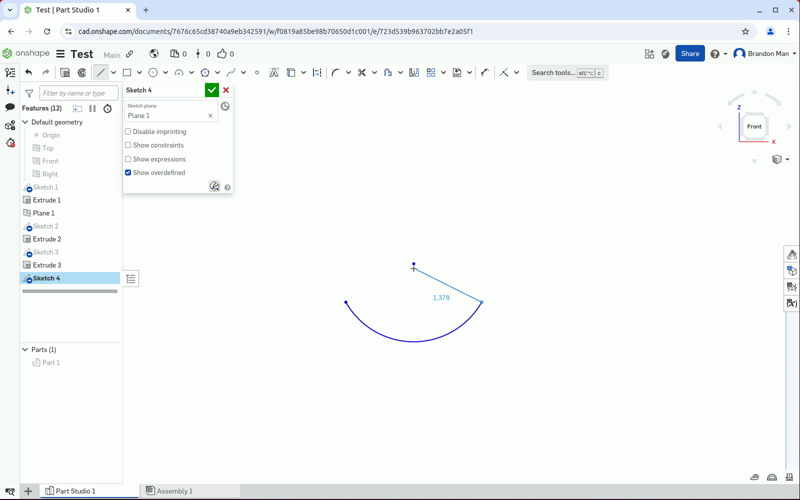
click(413, 268)
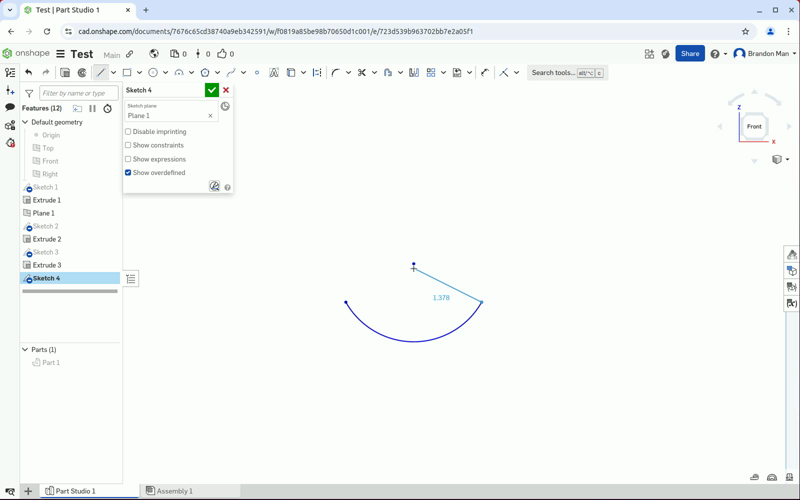
scroll(-6)
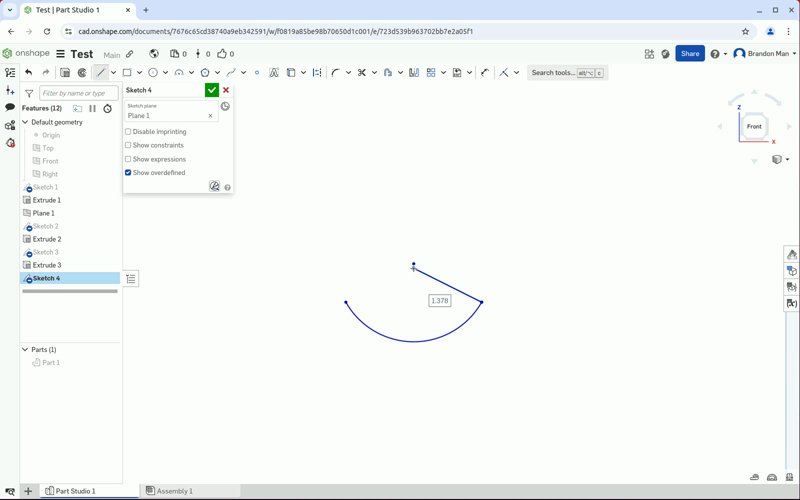
scroll(-6)
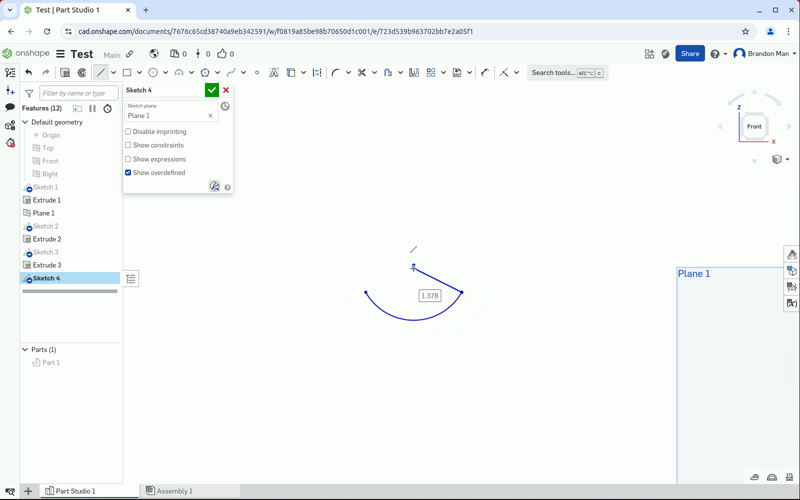
scroll(-6)
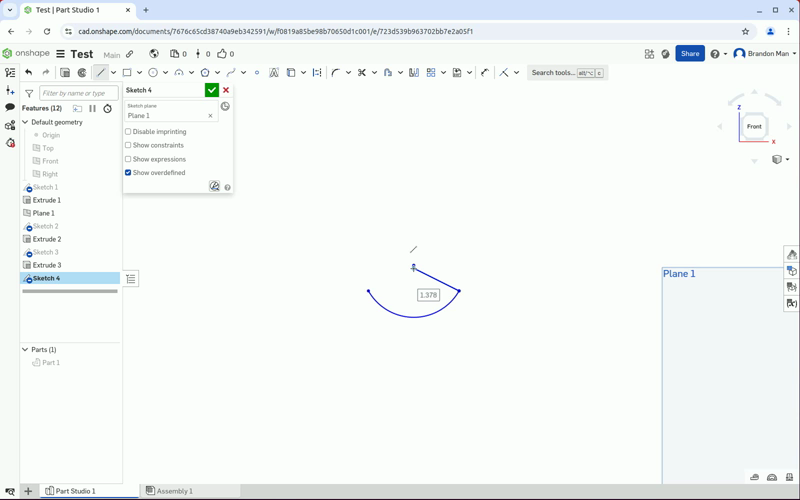
scroll(-6)
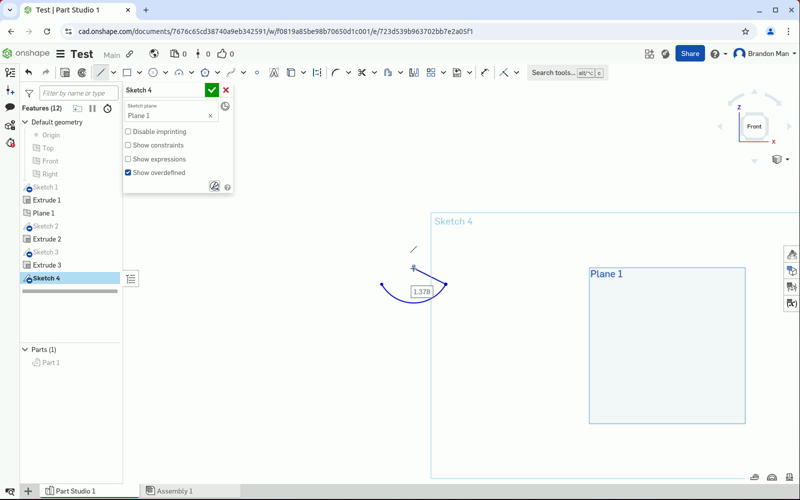
scroll(-6)
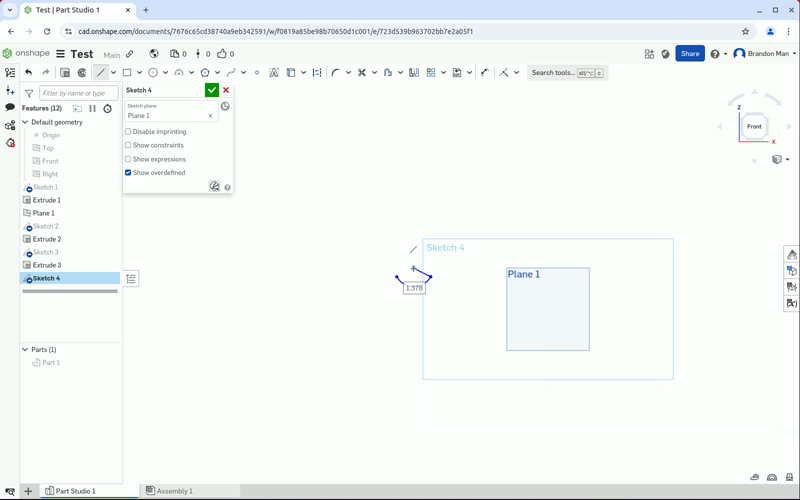
scroll(-6)
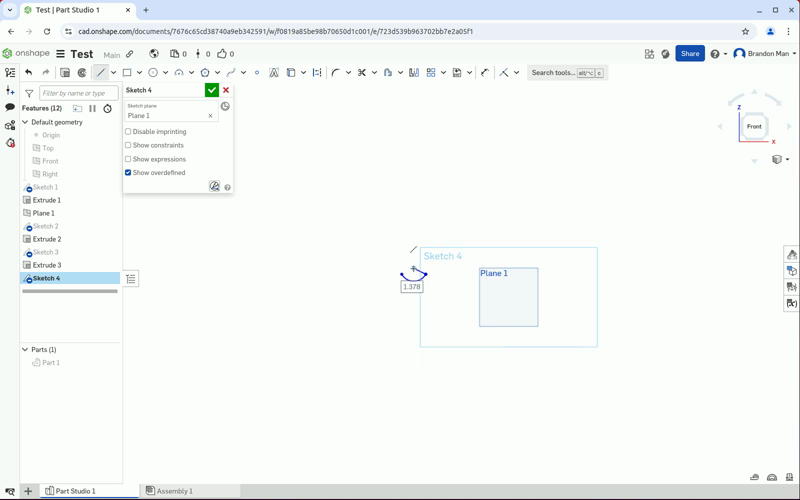
scroll(-6)
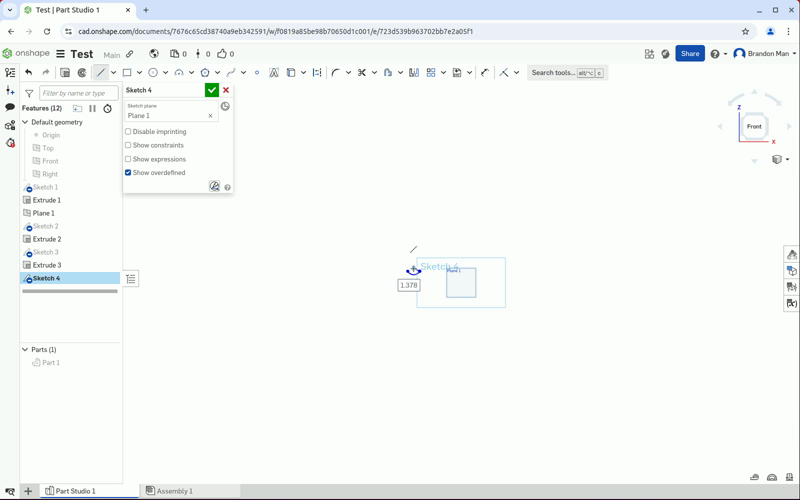
key_up(shift)
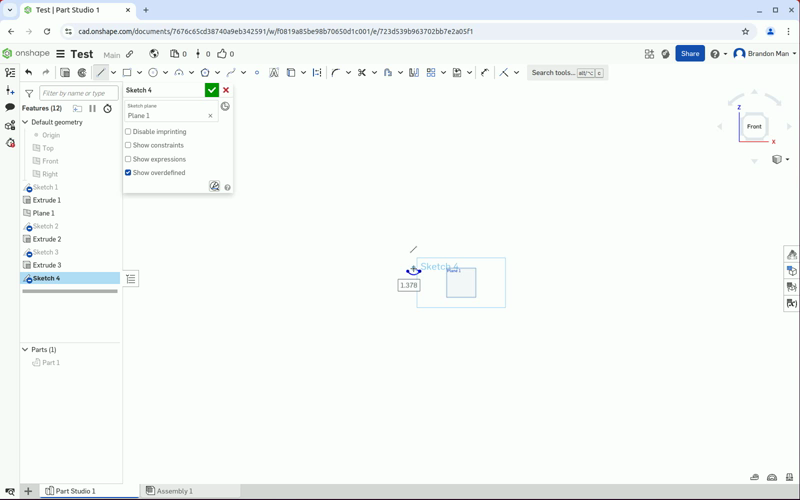
mouse_move(443, 268)
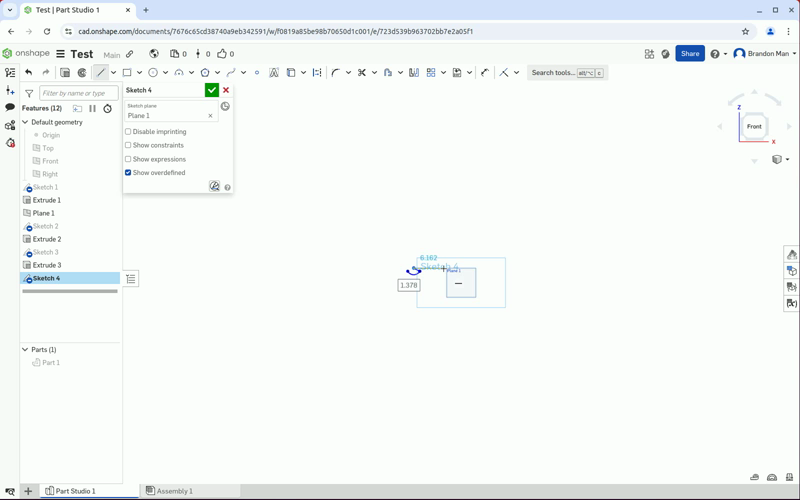
key_down(shift)
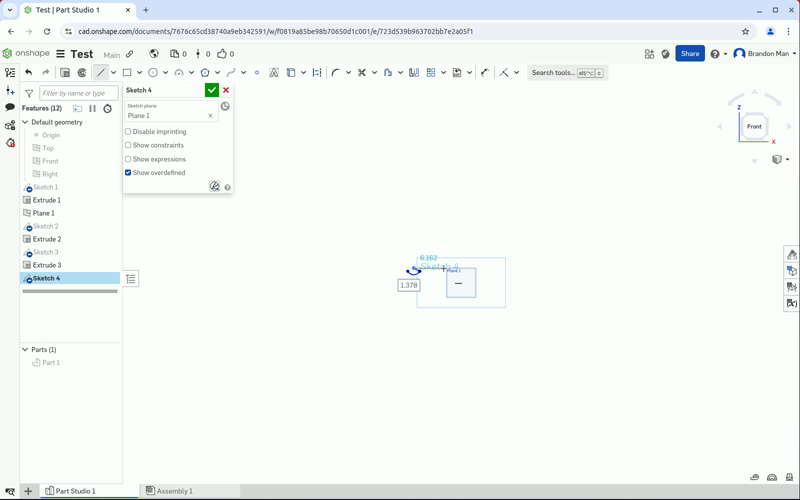
mouse_move(407, 271)
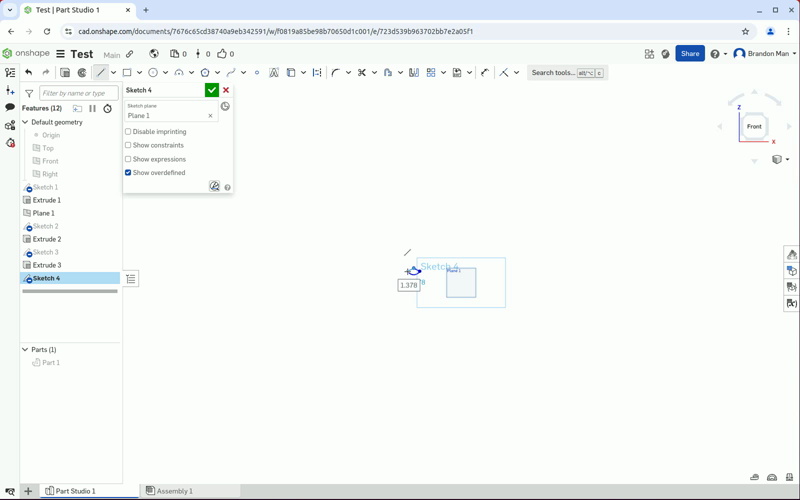
scroll(6)
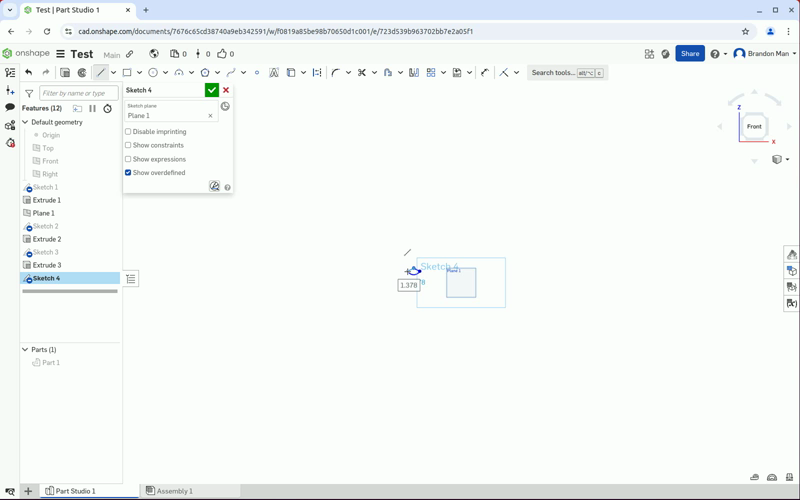
scroll(6)
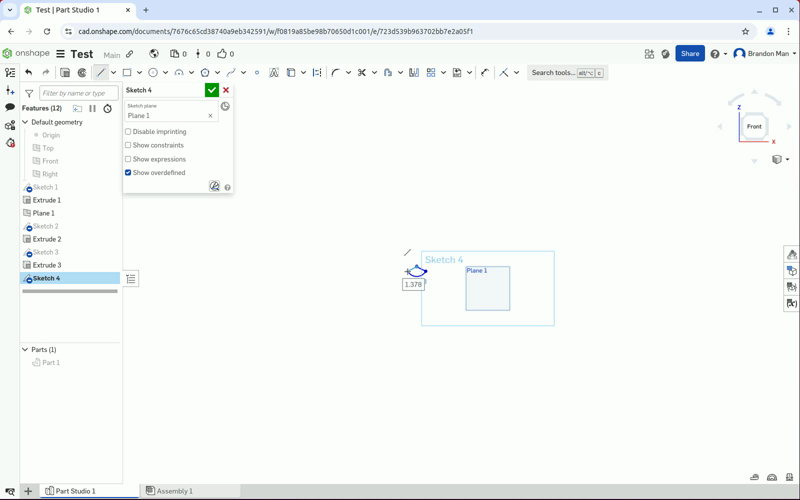
scroll(6)
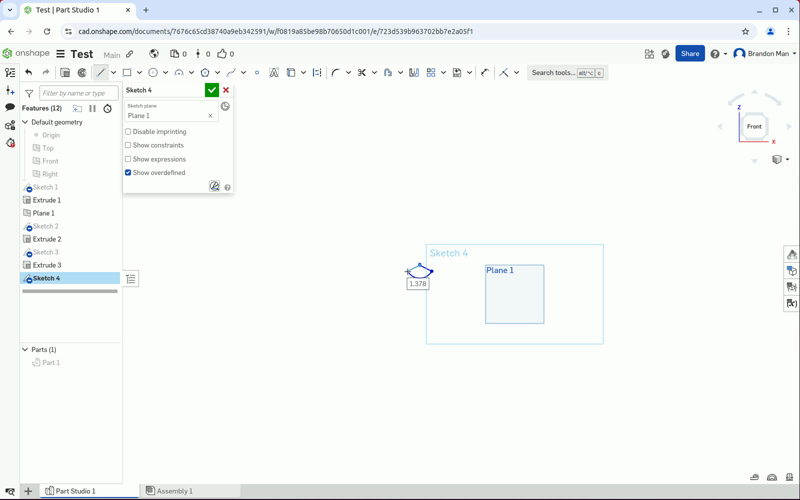
scroll(6)
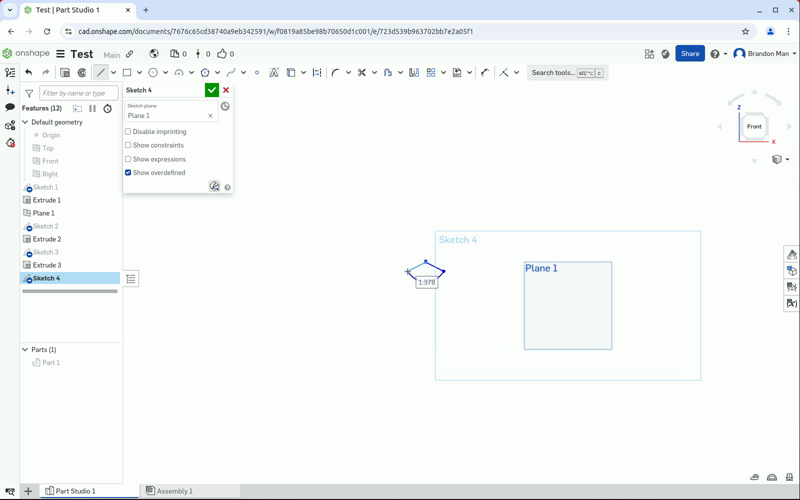
scroll(6)
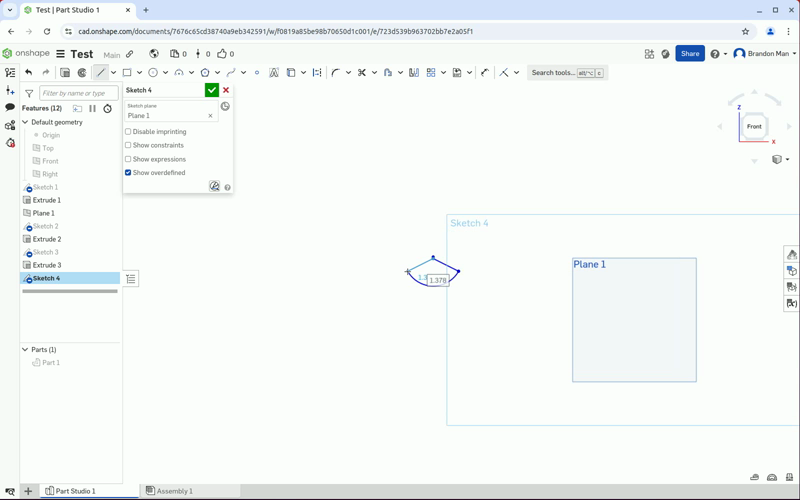
scroll(6)
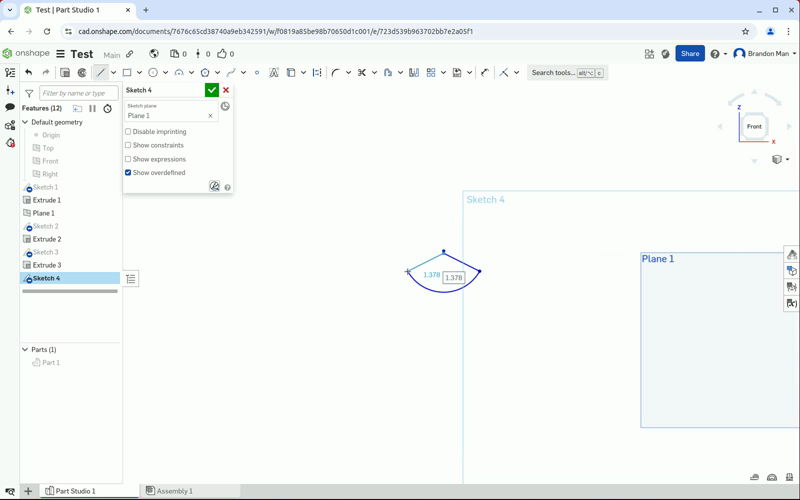
scroll(6)
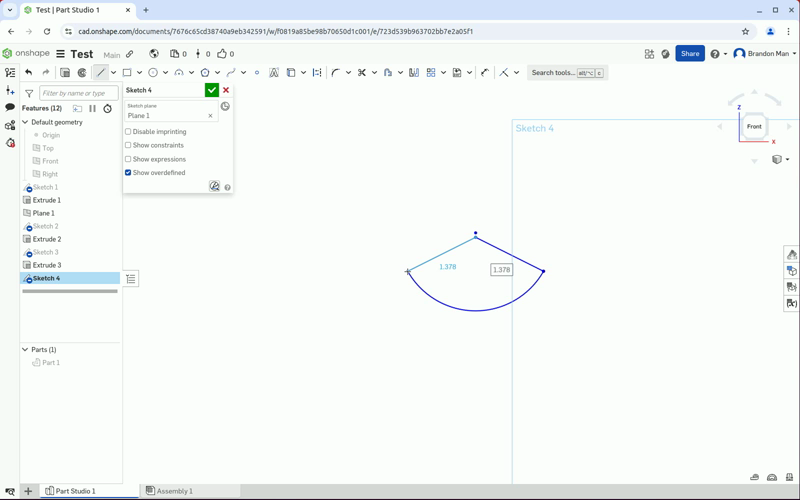
key_up(shift)
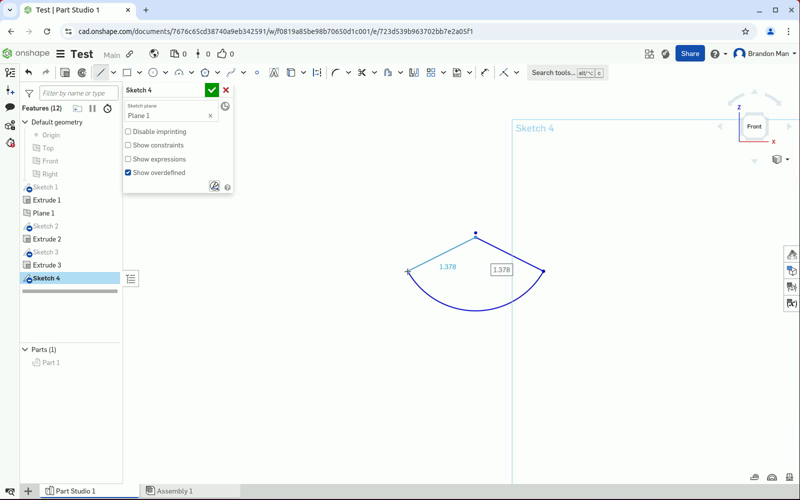
click(407, 271)
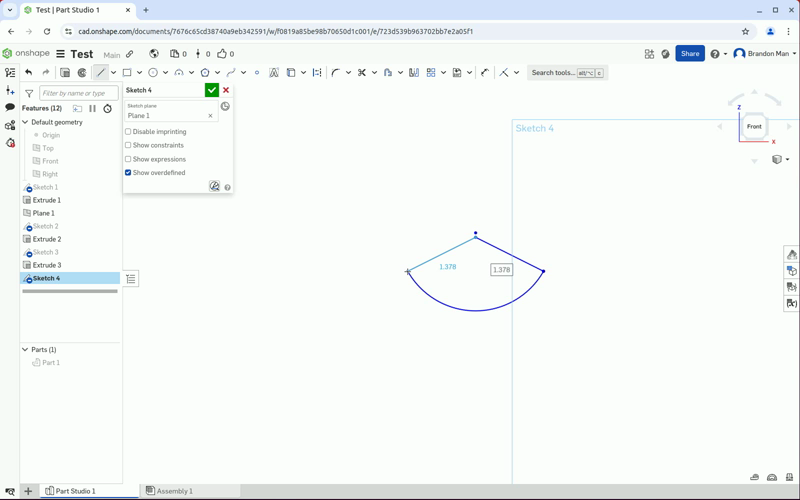
scroll(-6)
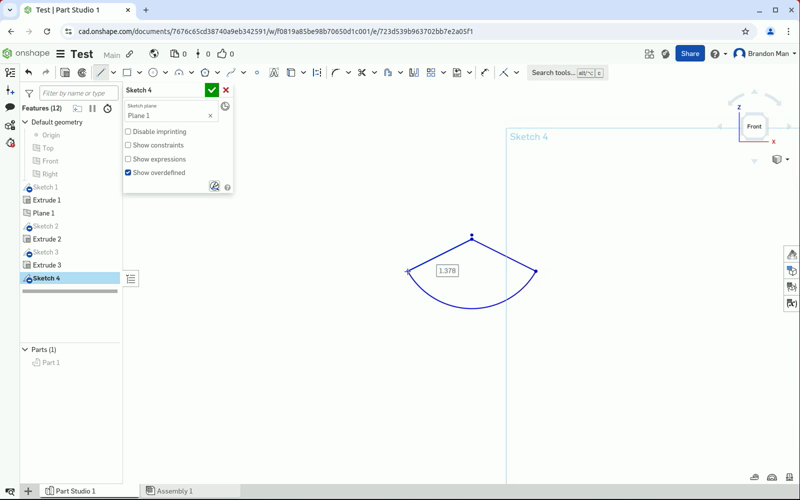
scroll(-6)
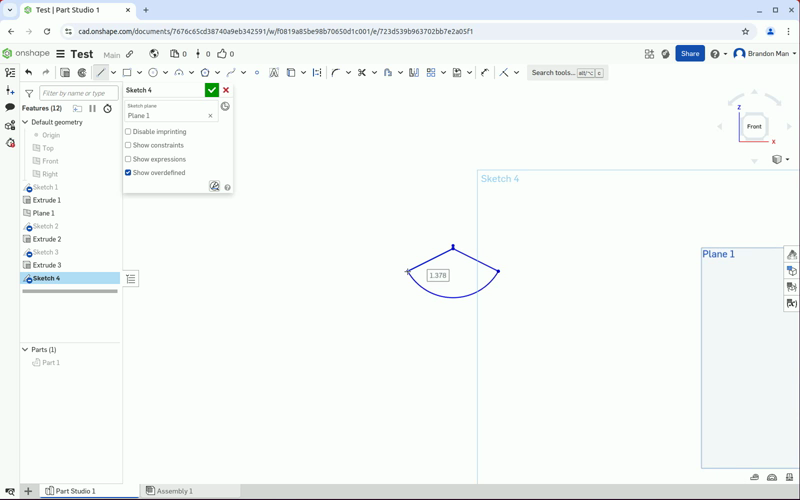
scroll(-6)
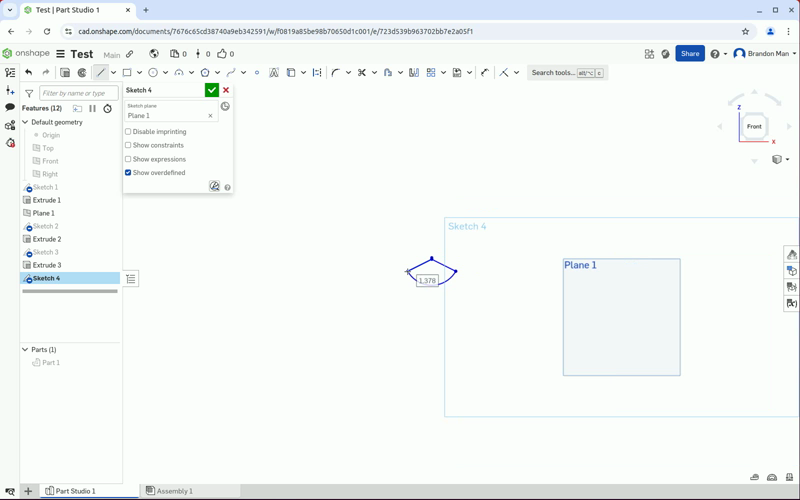
scroll(-6)
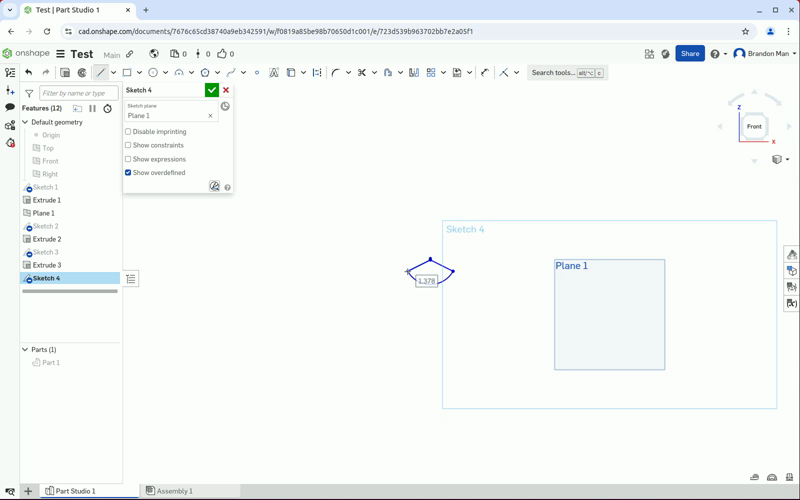
scroll(-6)
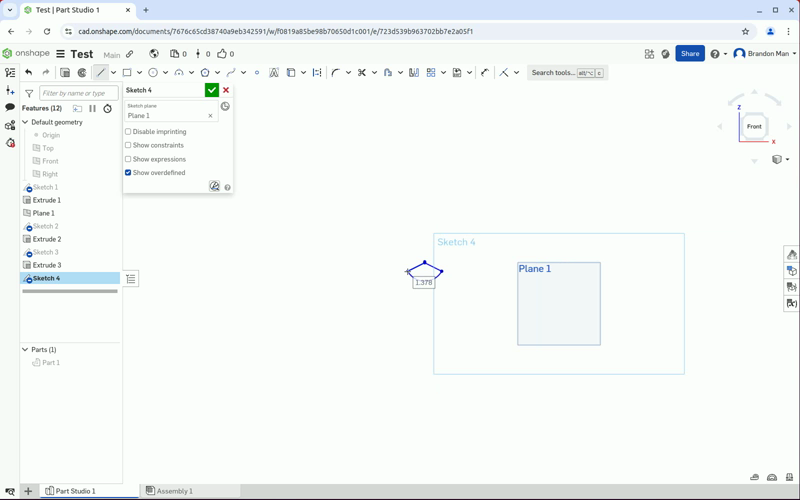
scroll(-6)
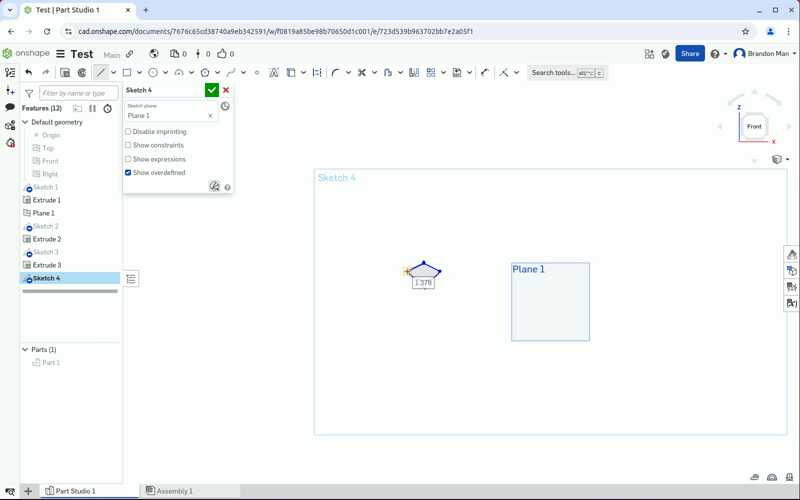
scroll(-6)
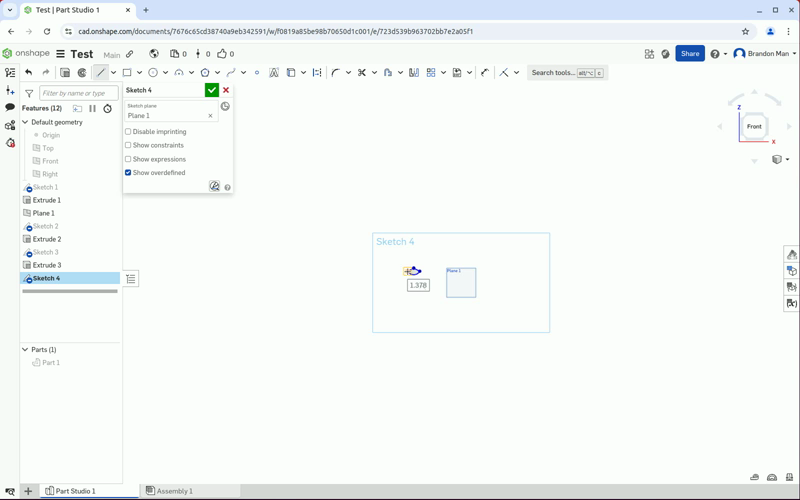
key(esc)
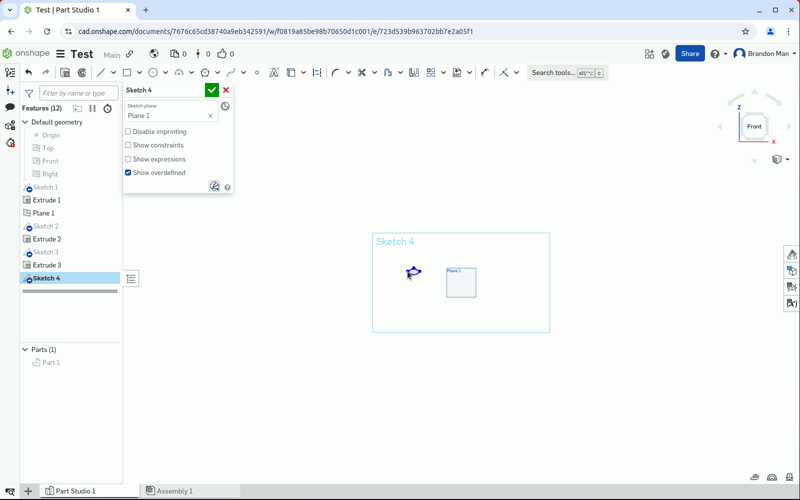
mouse_move(417, 273)
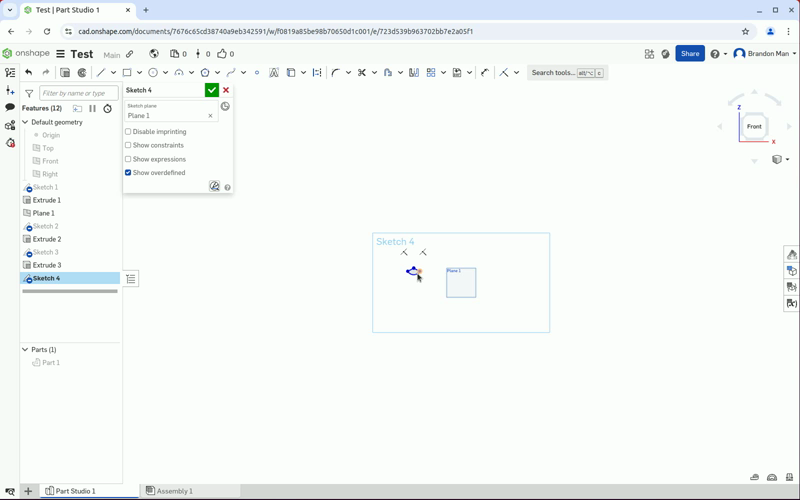
scroll(6)
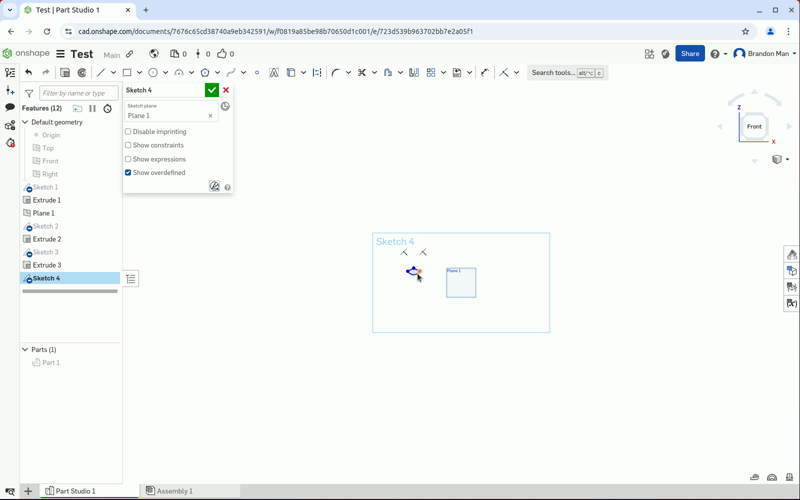
scroll(6)
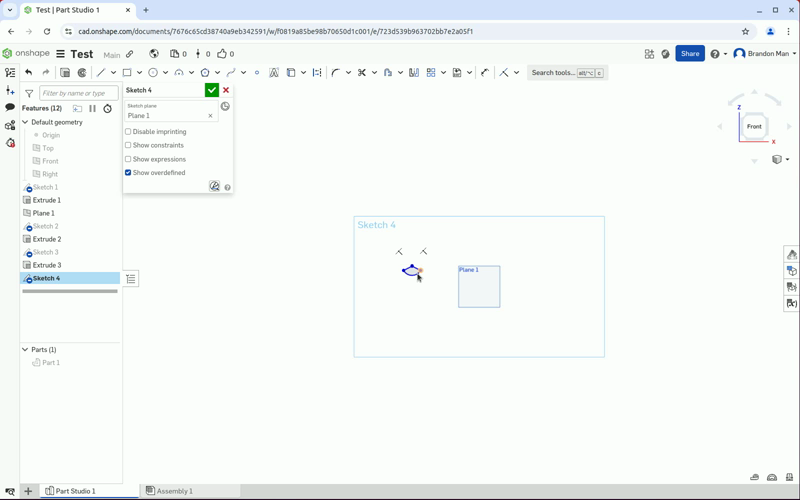
scroll(6)
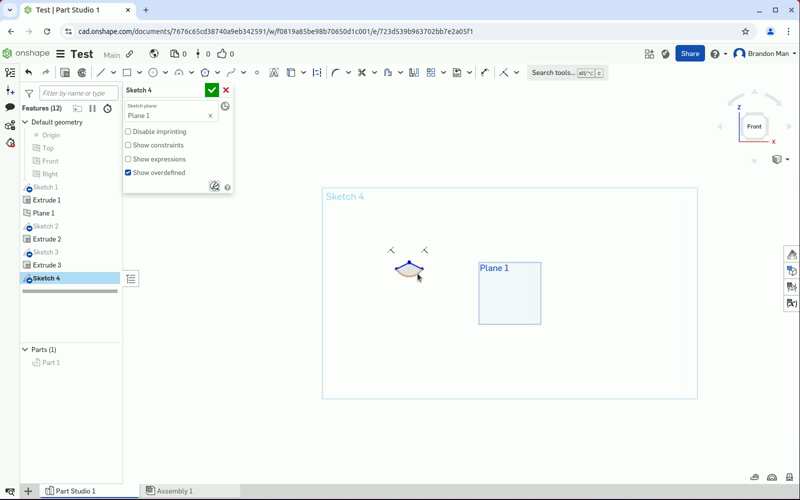
scroll(6)
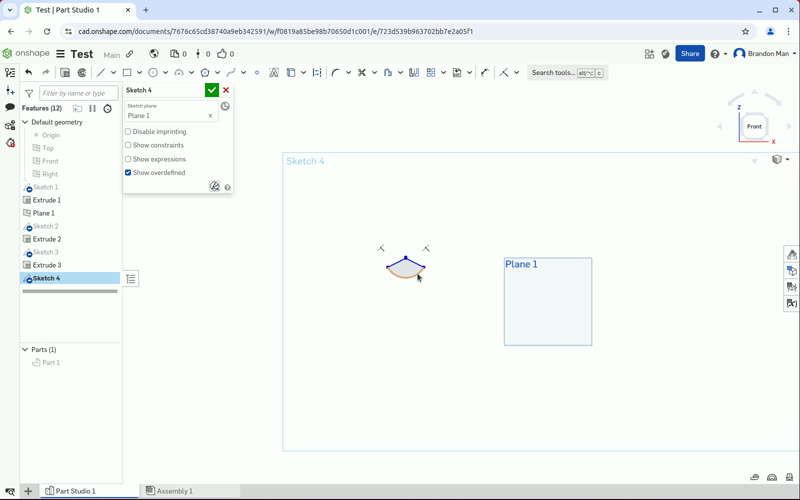
scroll(6)
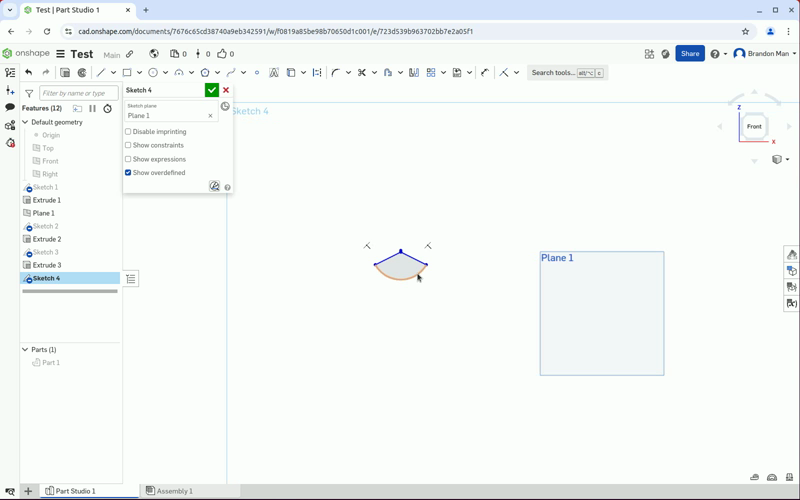
scroll(6)
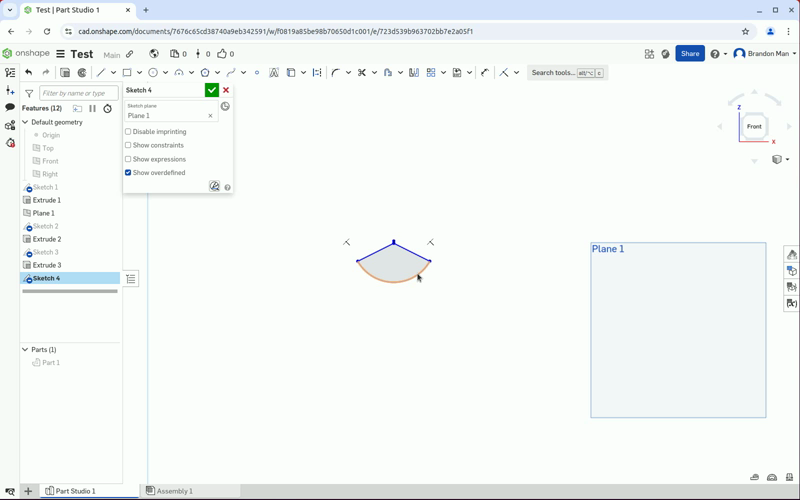
scroll(6)
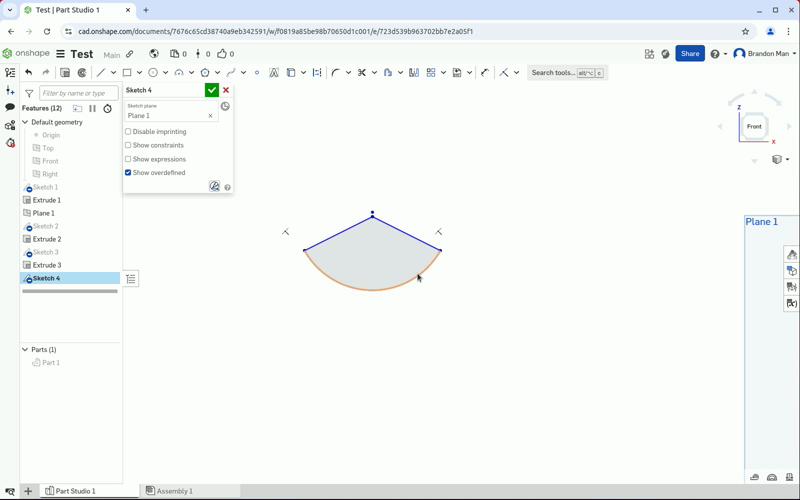
click(417, 273)
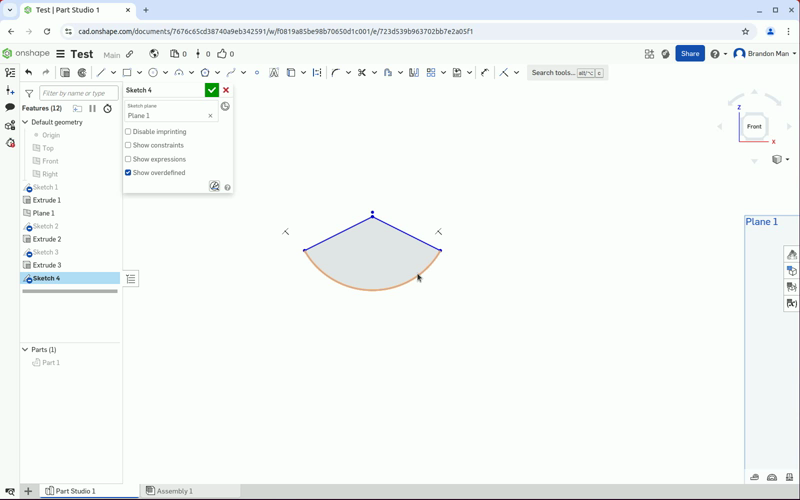
scroll(-6)
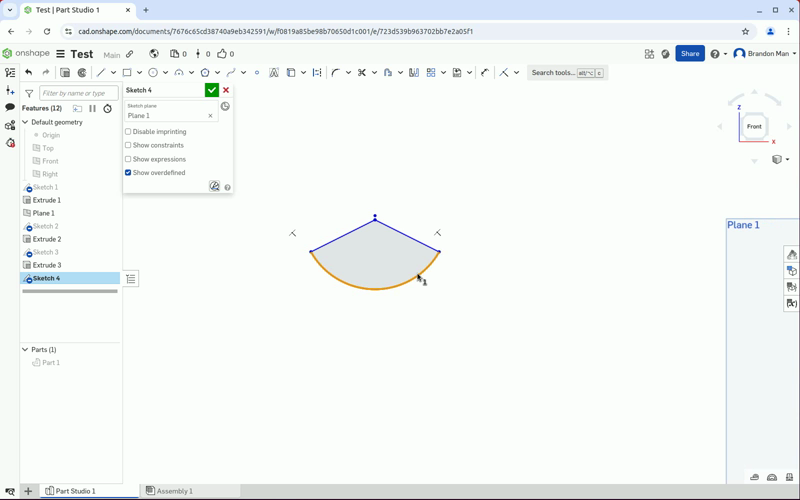
scroll(-6)
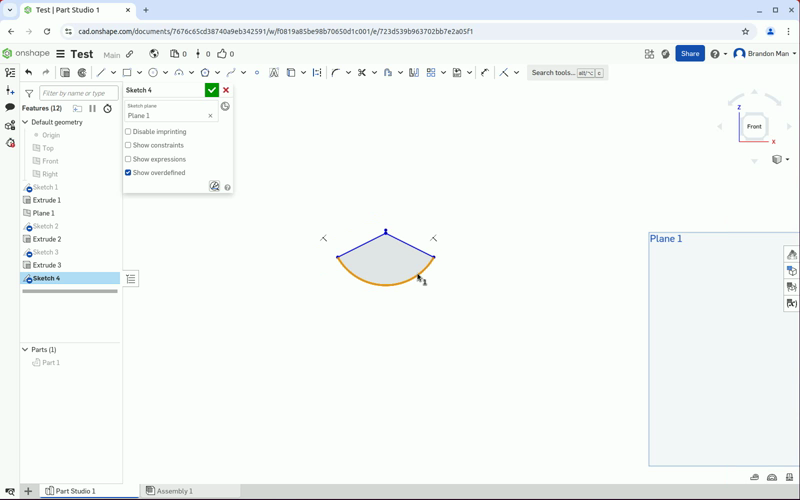
scroll(-6)
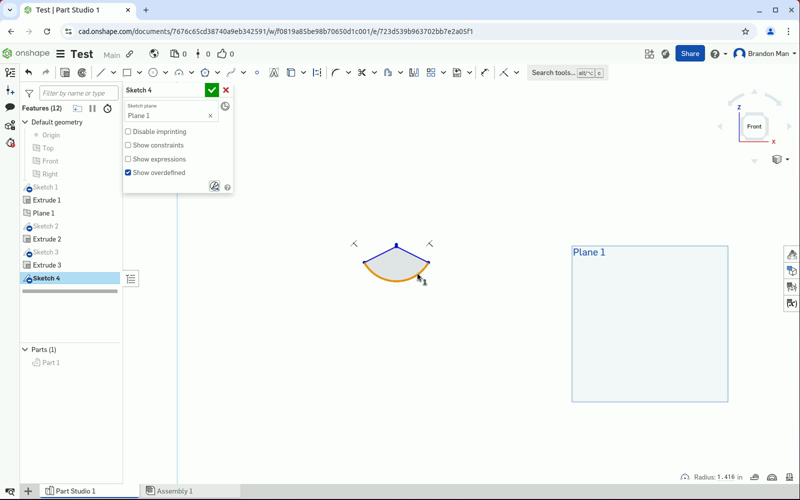
scroll(-6)
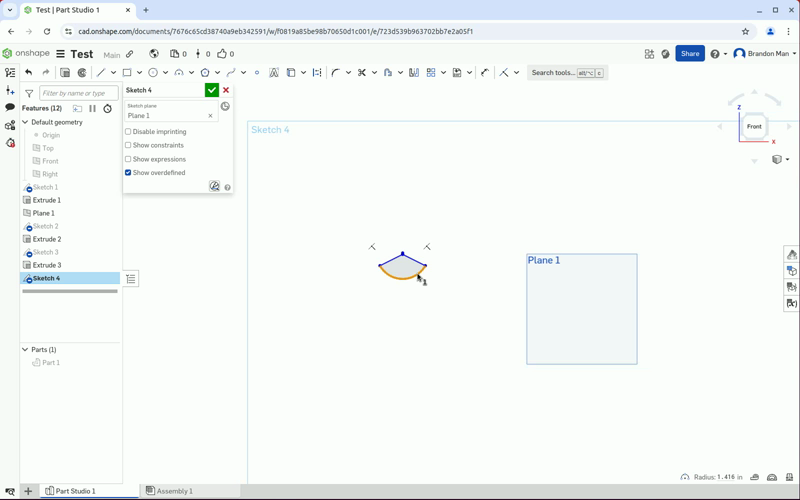
scroll(-6)
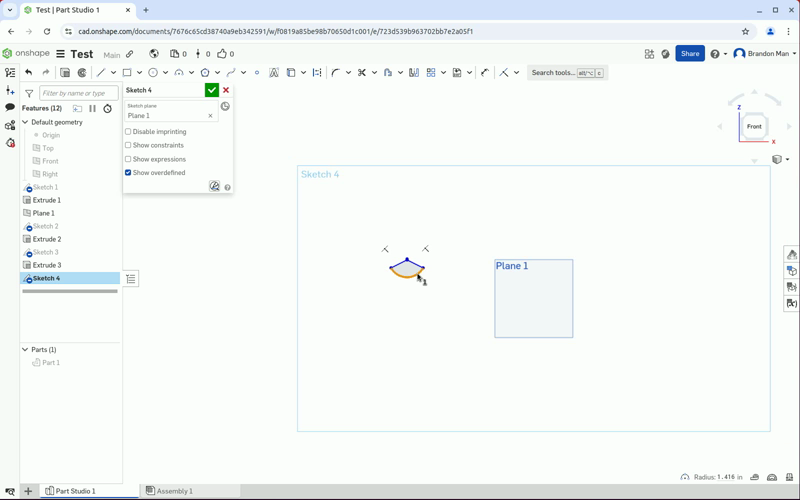
scroll(-6)
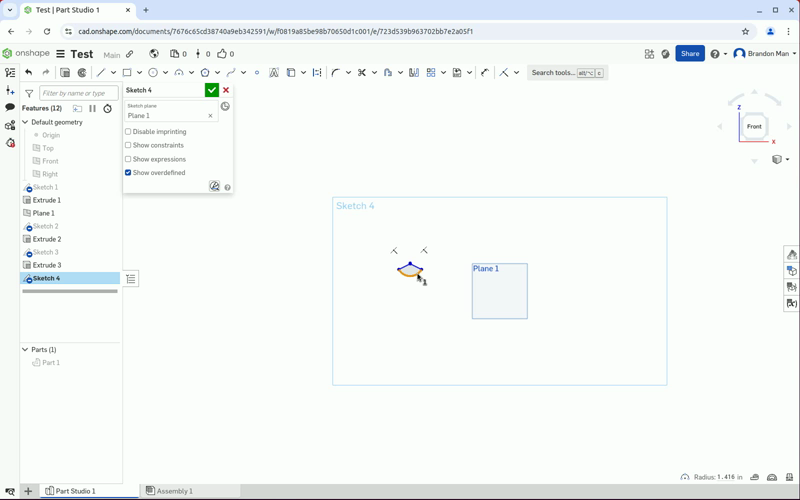
scroll(-6)
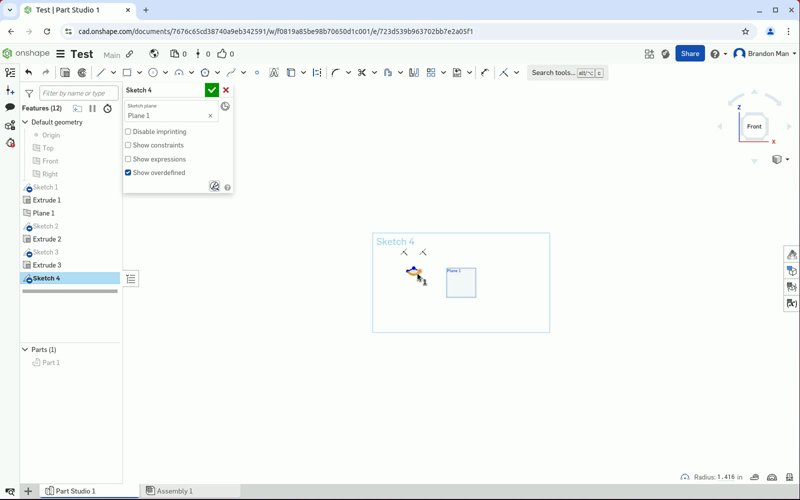
mouse_move(73, 352)
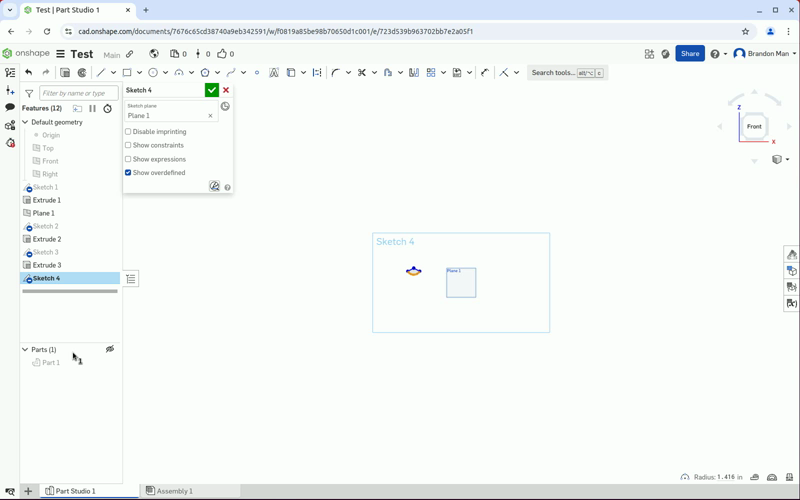
key(shift+y)
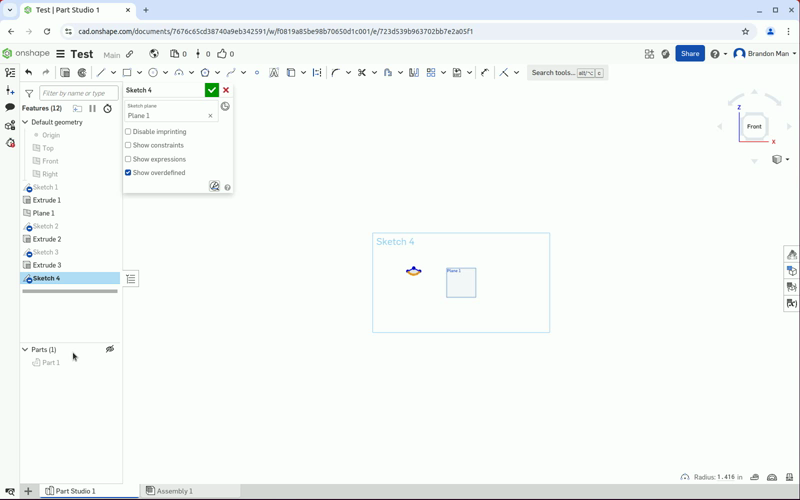
key(shift+e)
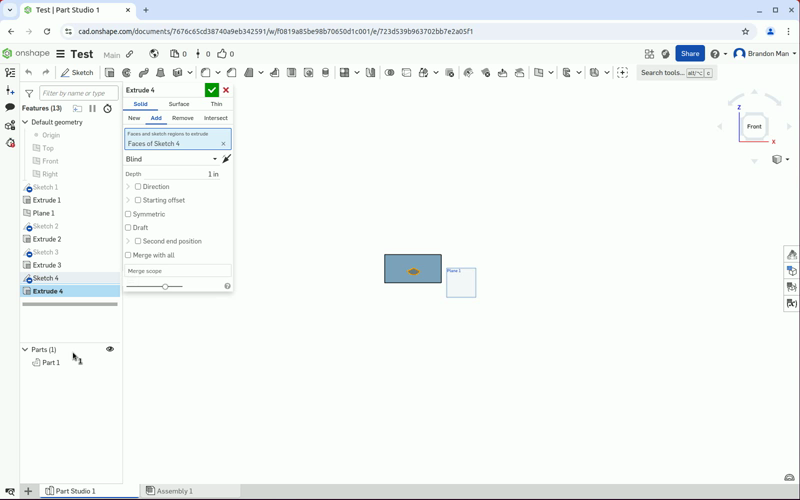
mouse_move(143, 106)
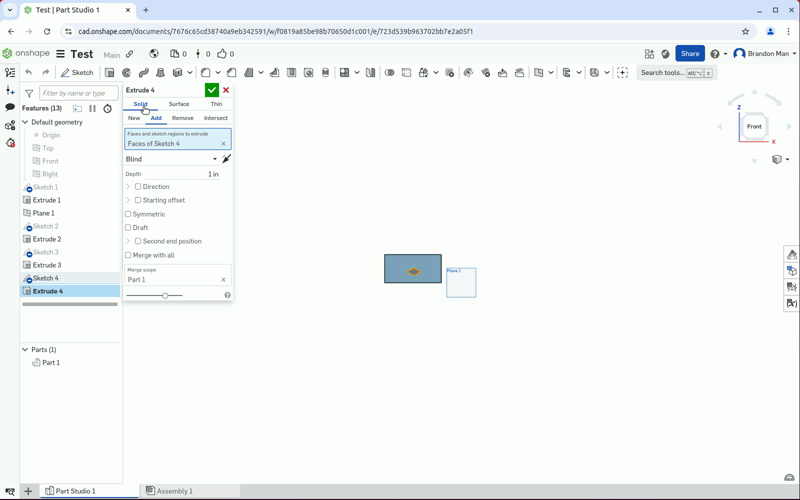
click(143, 106)
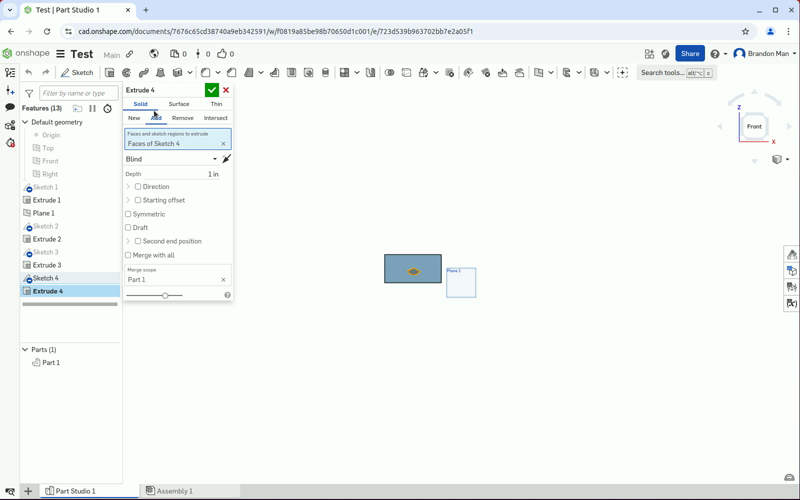
mouse_move(186, 120)
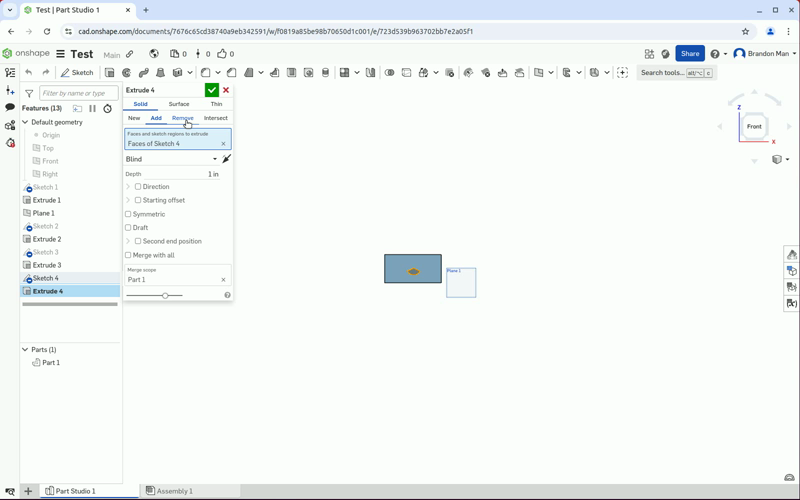
click(186, 120)
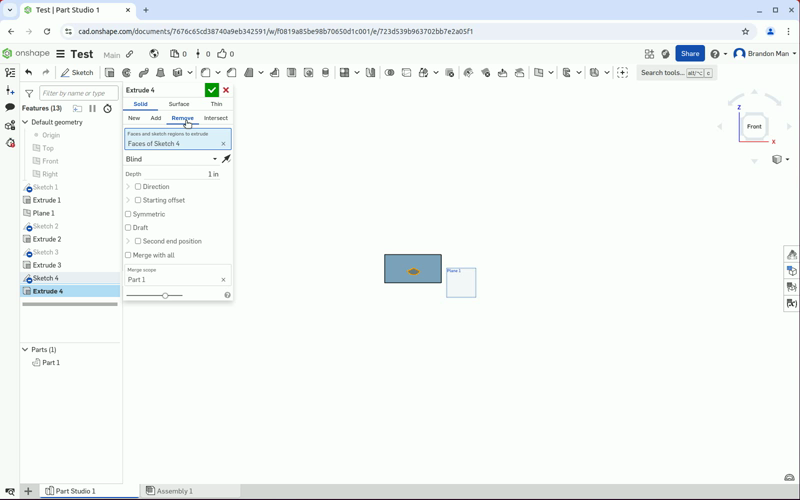
key(tab, 4)
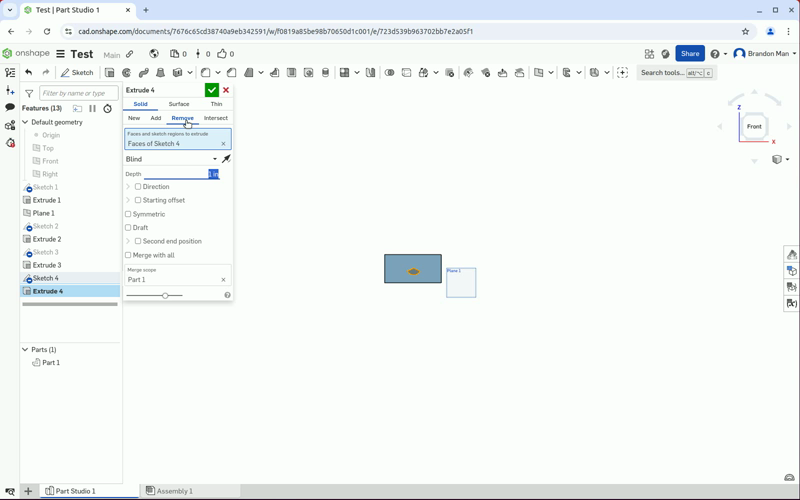
text(30.811)
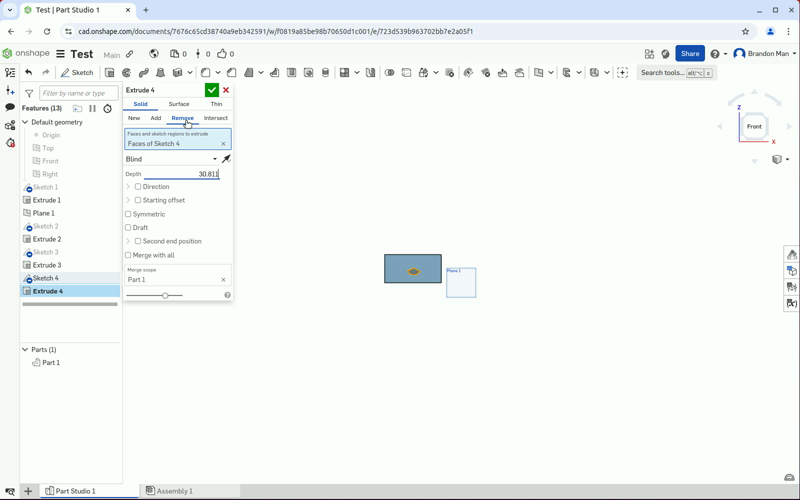
key(tab, 6)
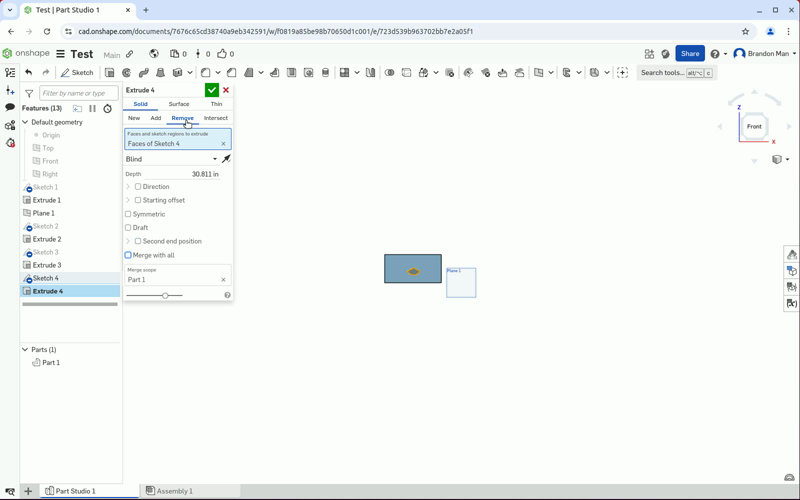
key(space)
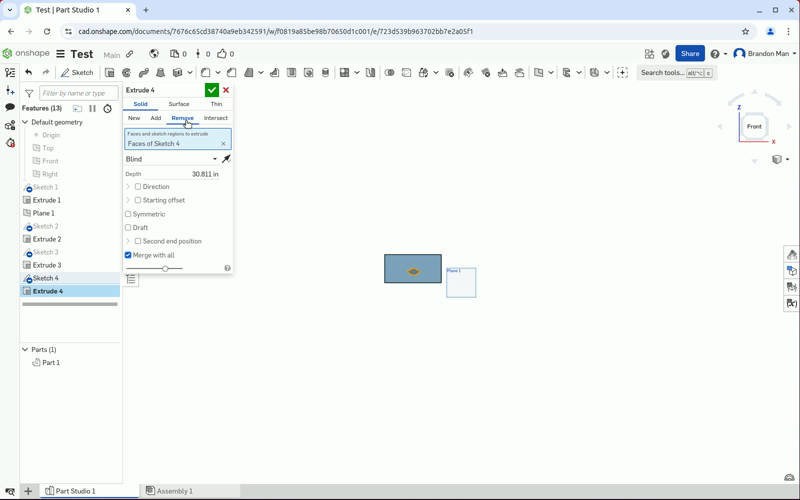
key(enter)
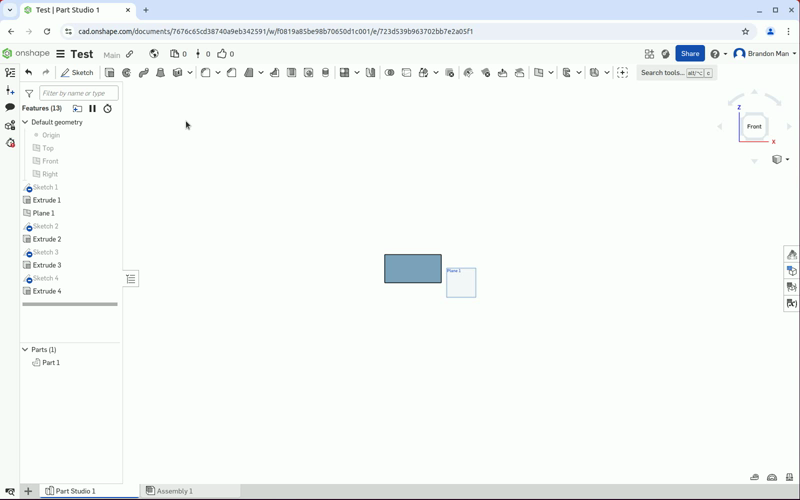
key(shift+h)
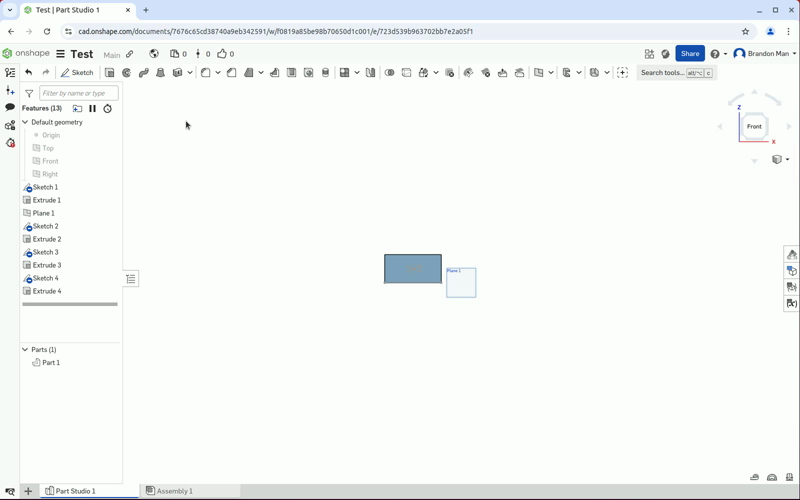
key(shift+h)
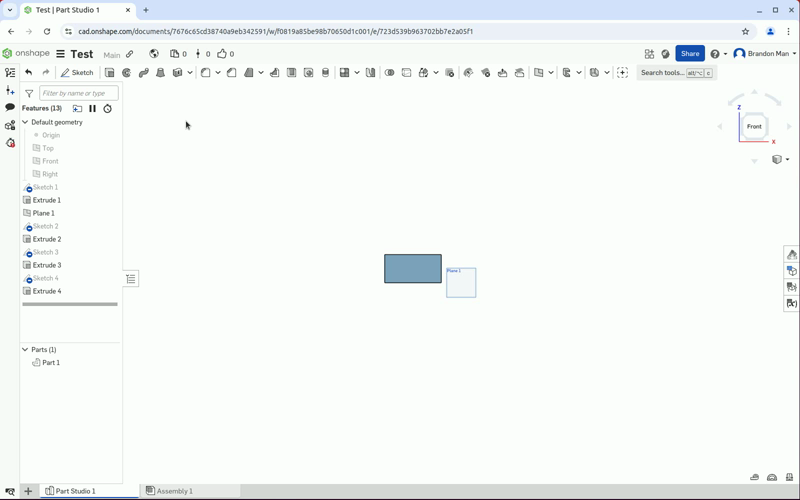
mouse_move(73, 189)
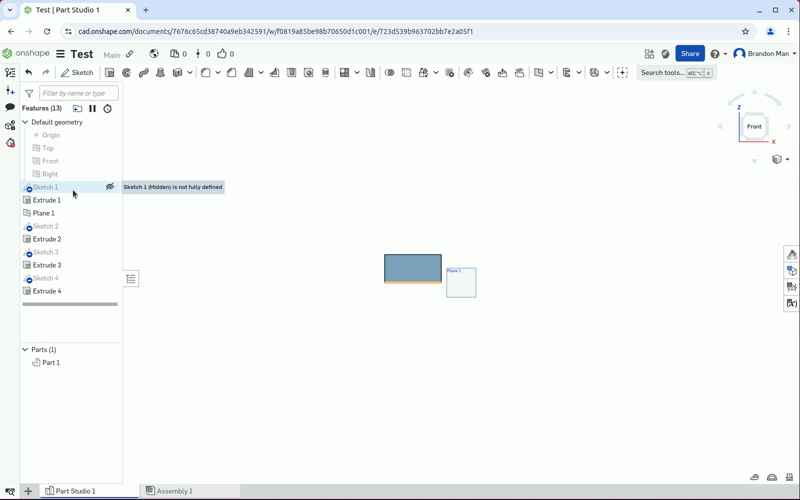
click(73, 189)
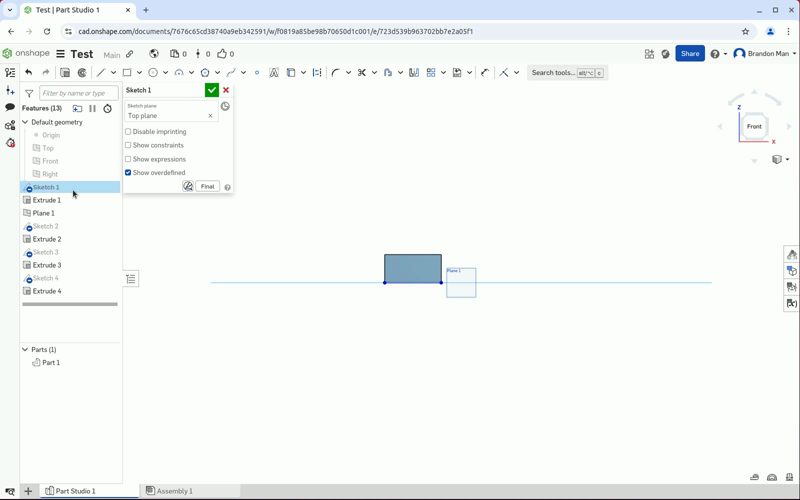
mouse_move(229, 92)
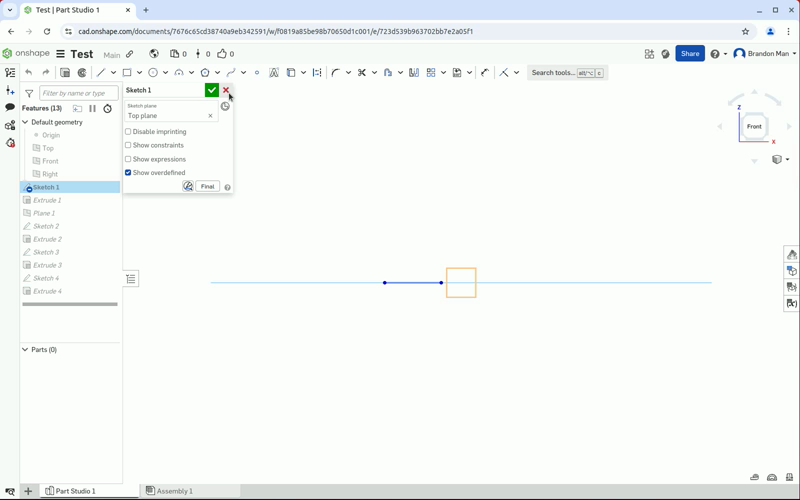
click(229, 92)
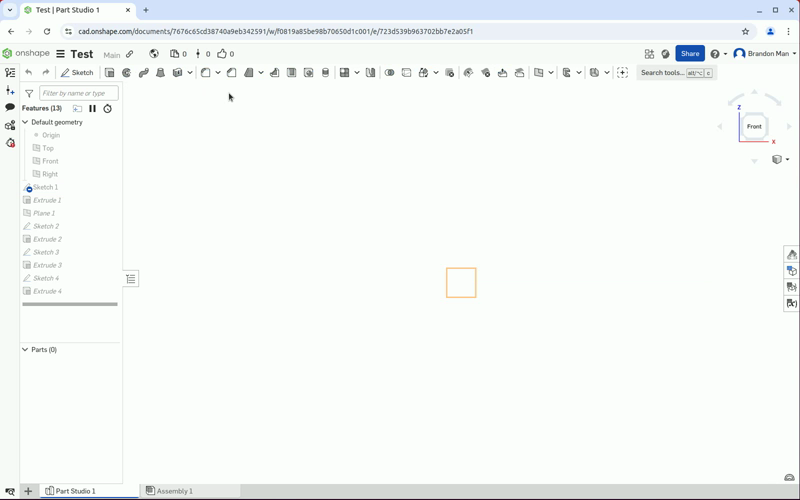
key(shift+s)
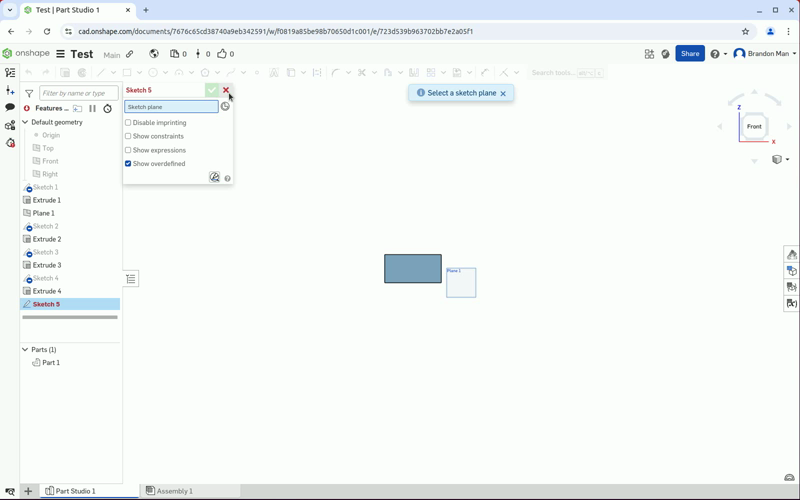
mouse_move(73, 215)
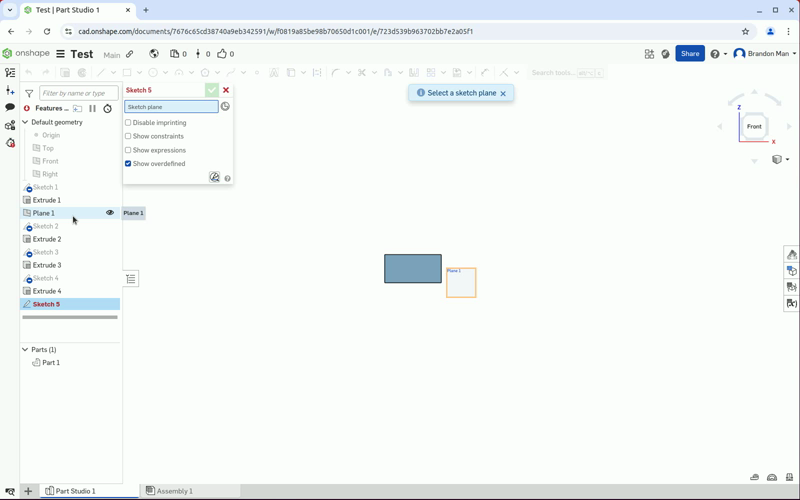
click(73, 215)
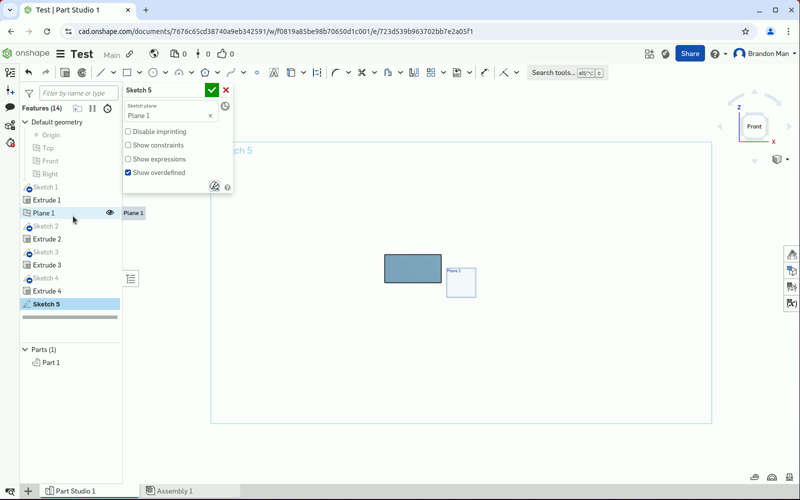
mouse_move(73, 352)
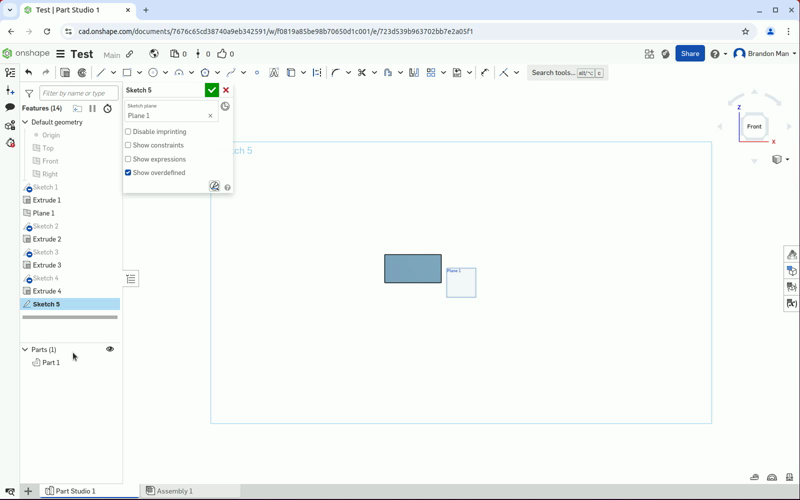
key(y)
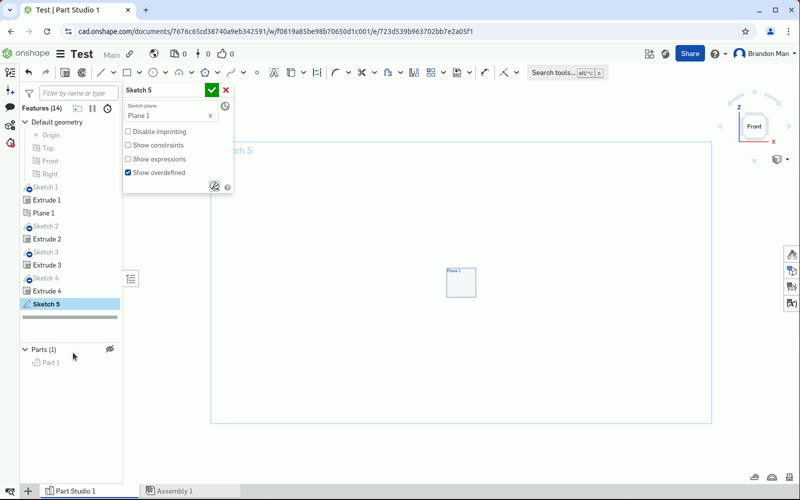
key(l)
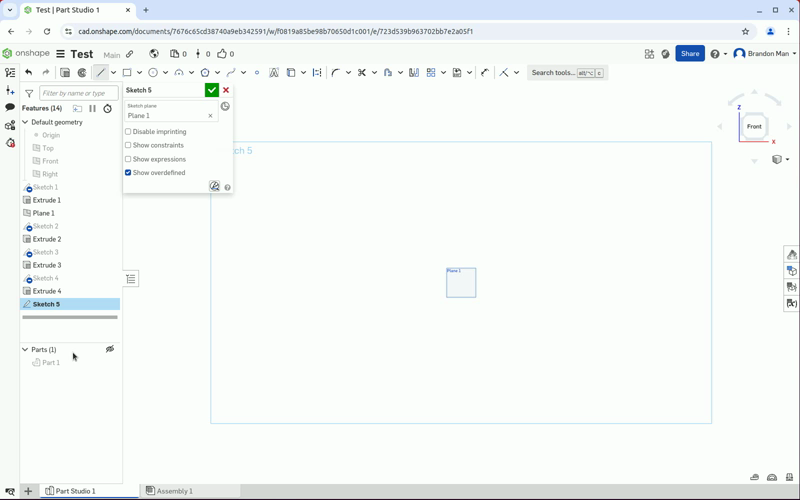
key_down(shift)
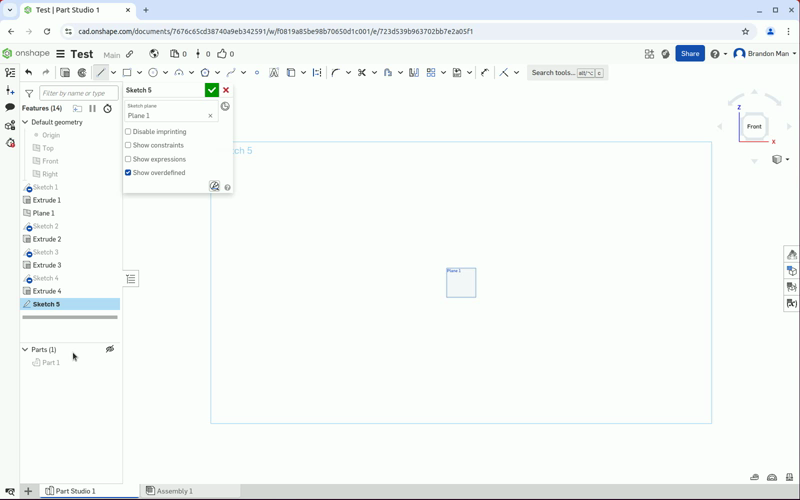
mouse_move(407, 271)
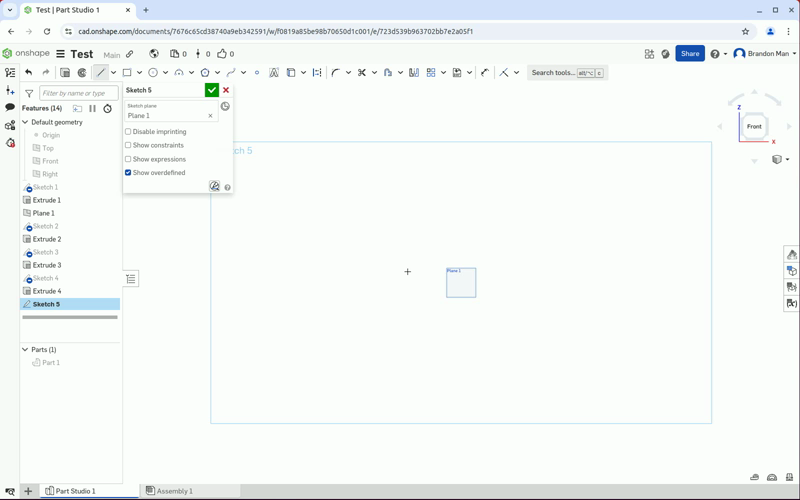
click(407, 271)
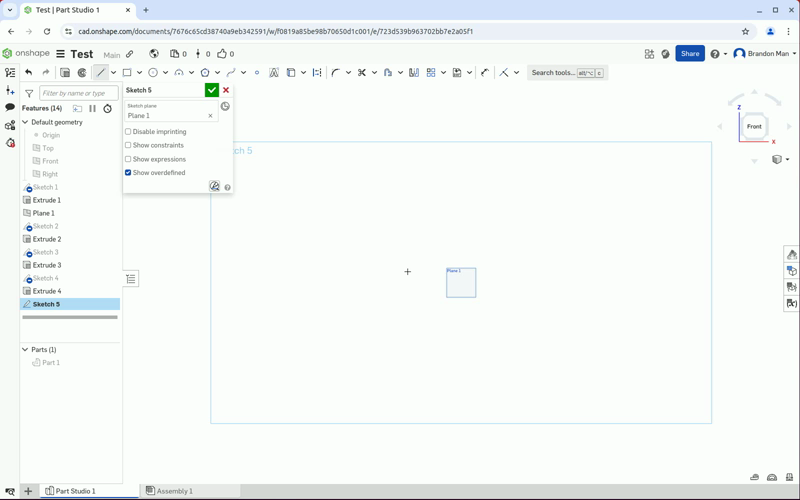
key_up(shift)
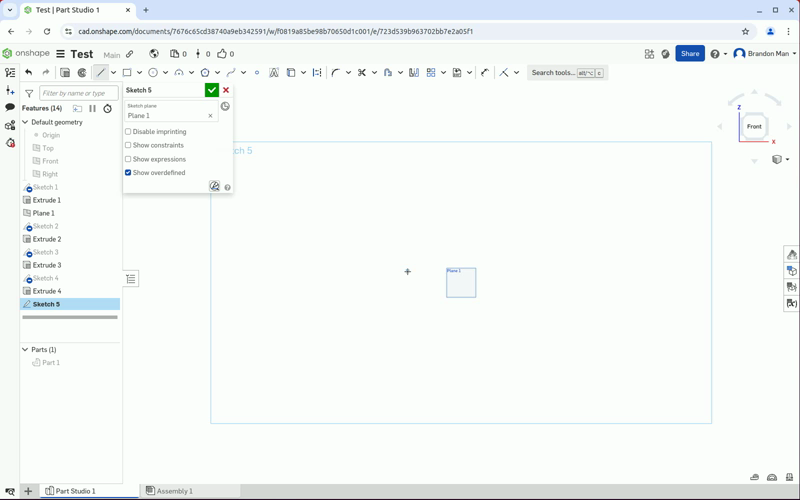
key_down(shift)
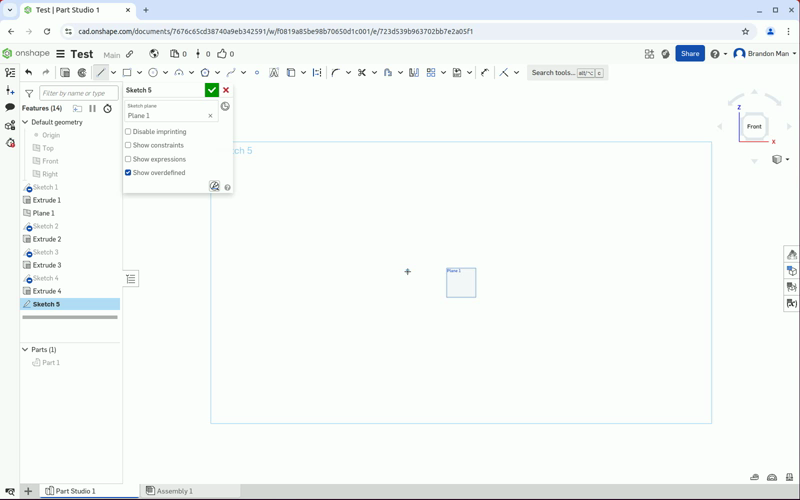
mouse_move(437, 271)
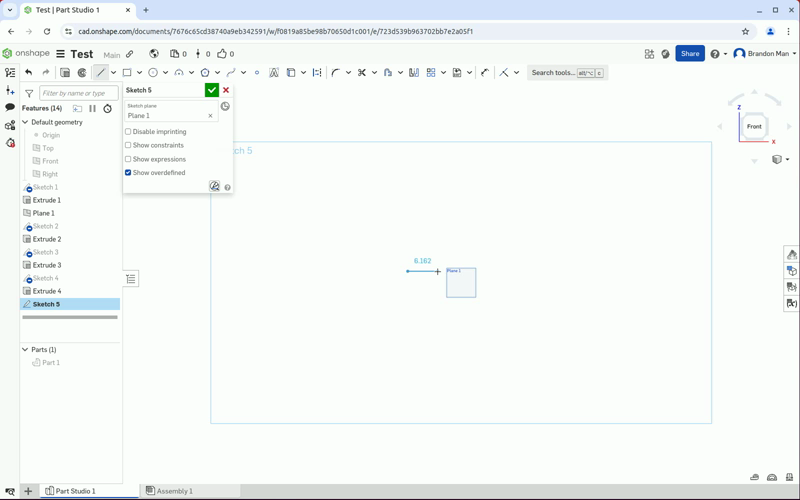
mouse_move(413, 268)
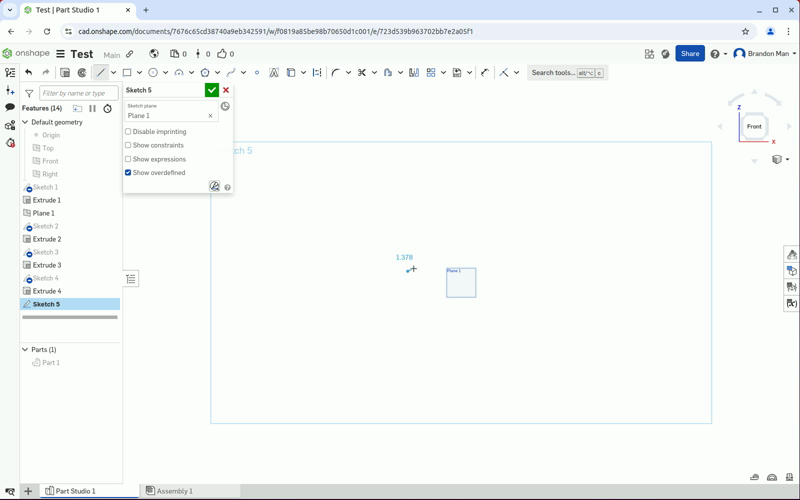
scroll(6)
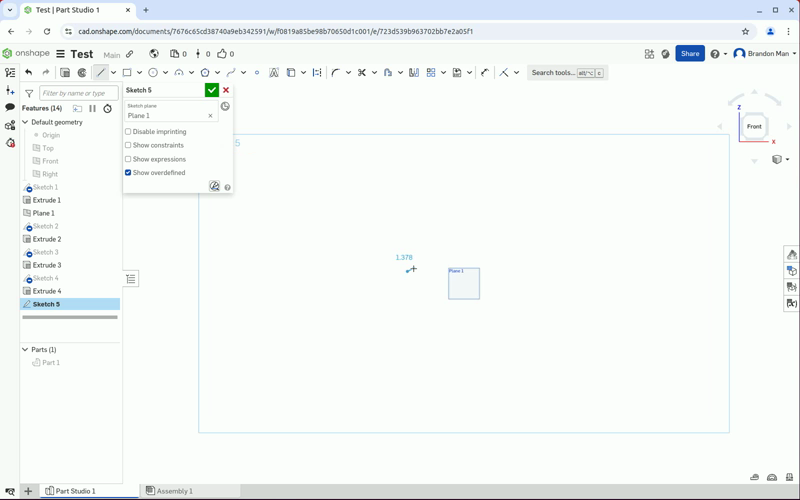
scroll(6)
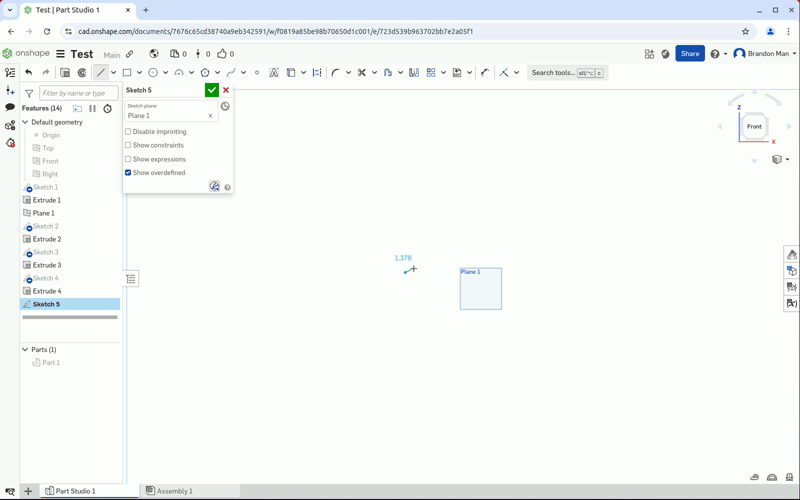
scroll(6)
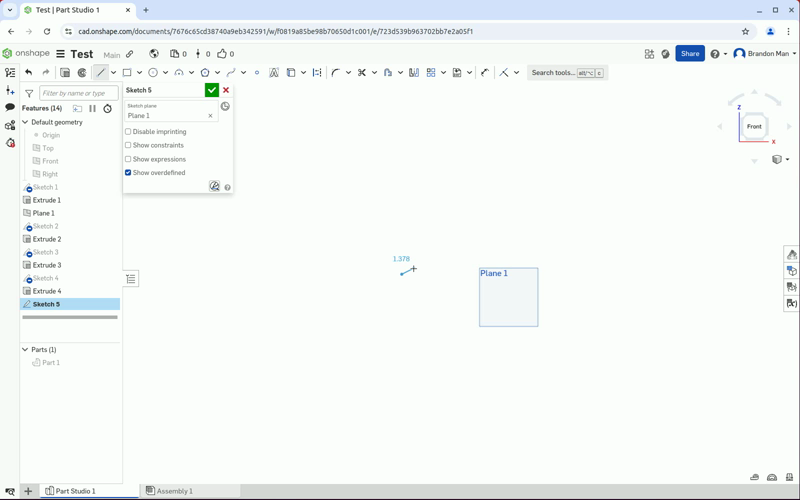
scroll(6)
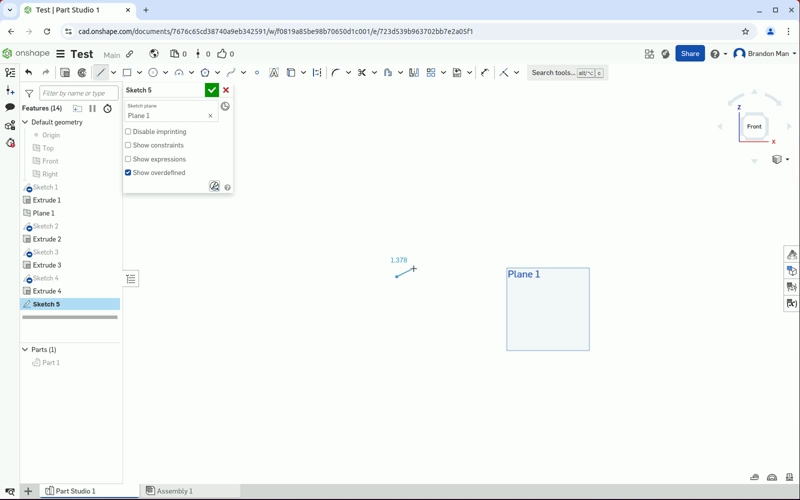
scroll(6)
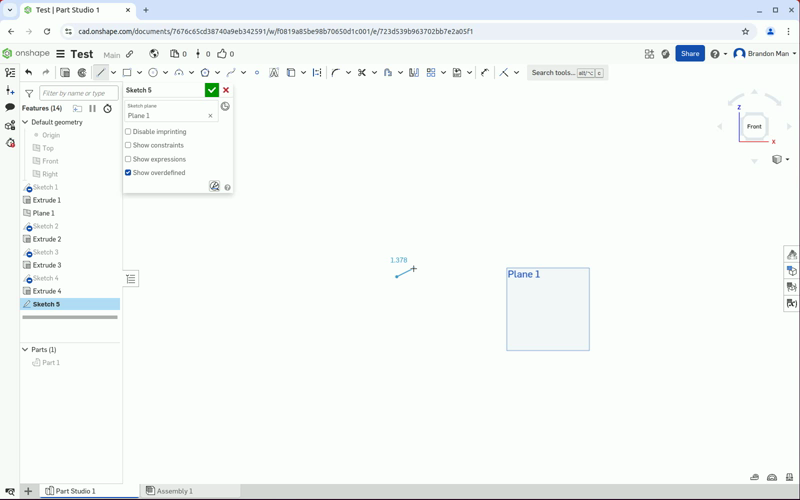
scroll(6)
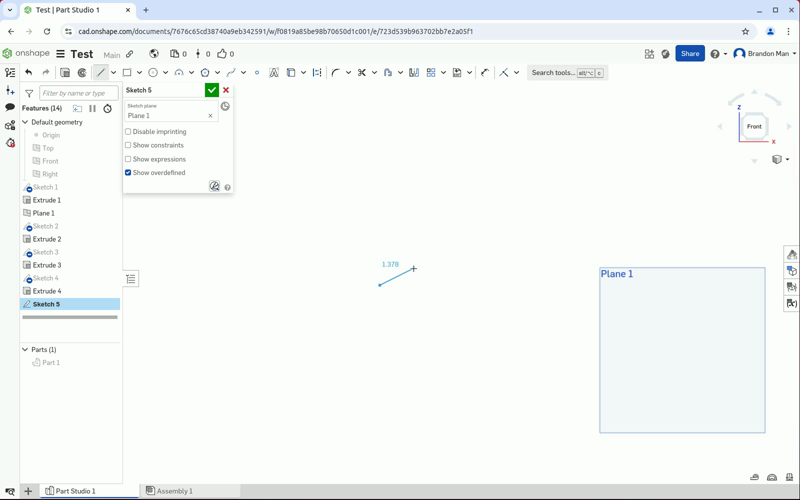
scroll(6)
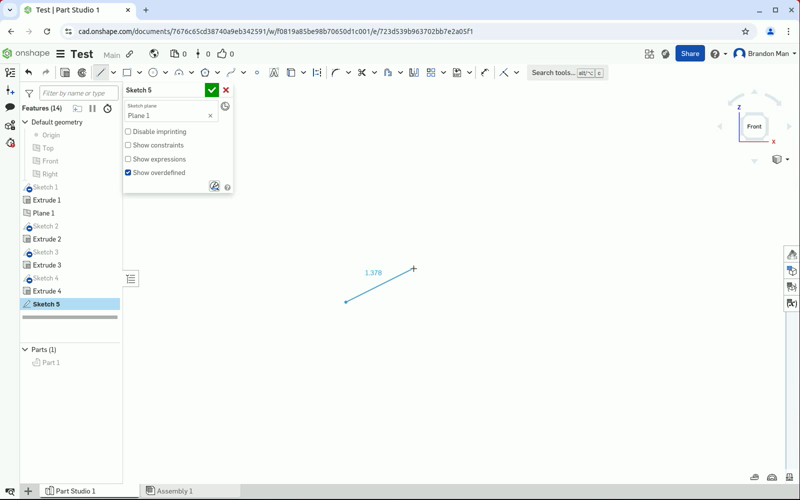
click(413, 268)
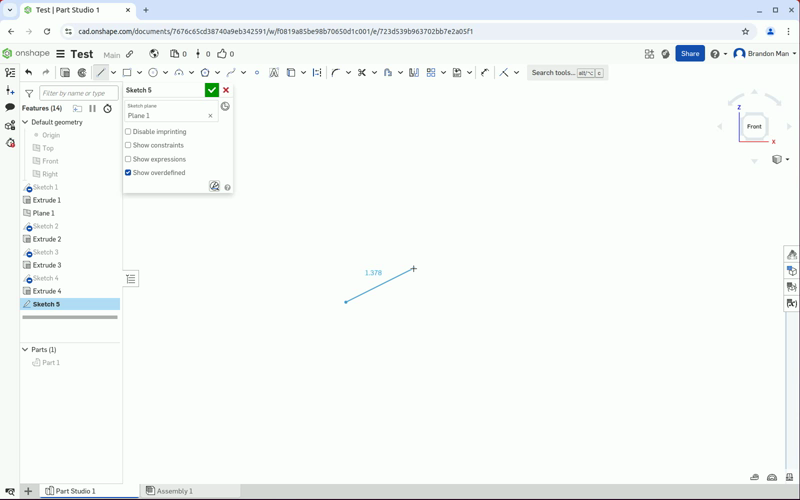
scroll(-6)
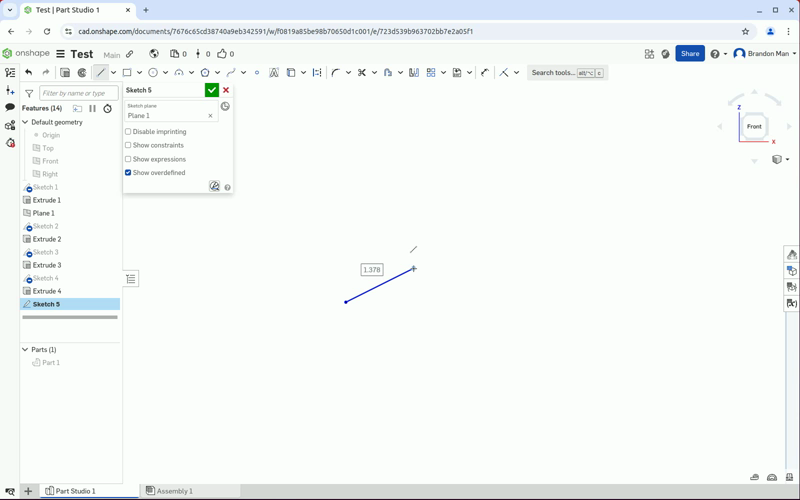
scroll(-6)
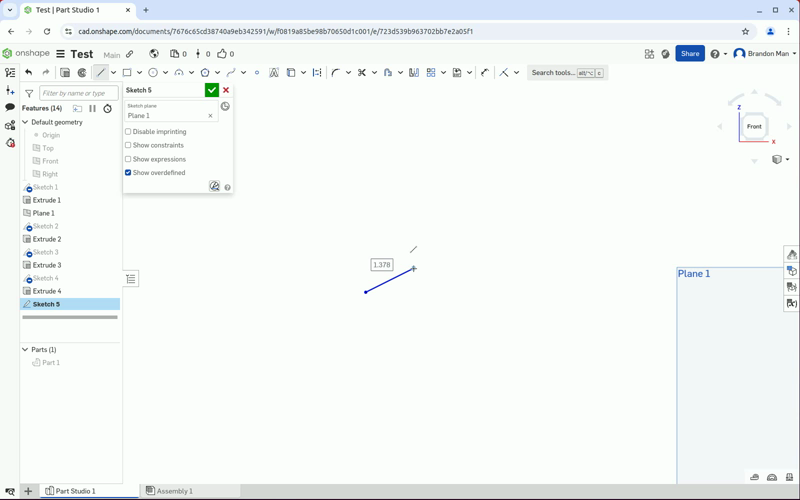
scroll(-6)
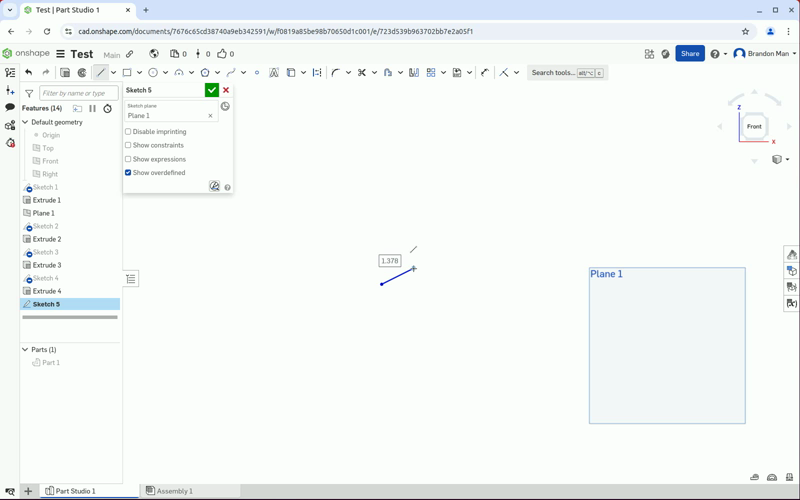
scroll(-6)
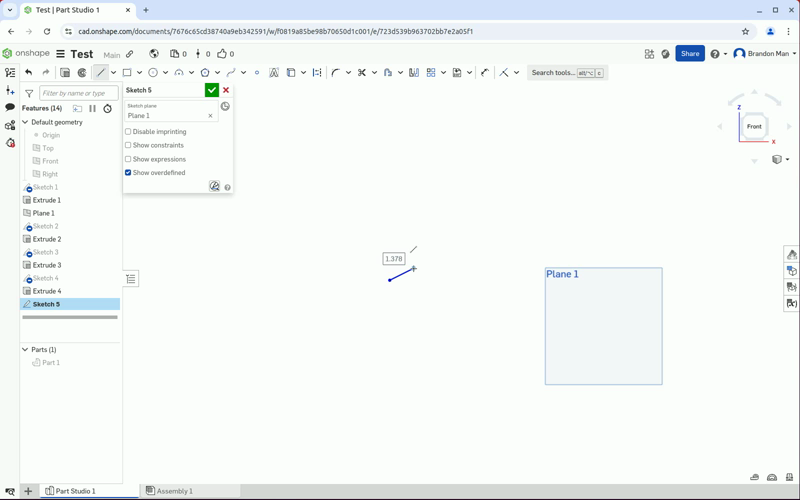
scroll(-6)
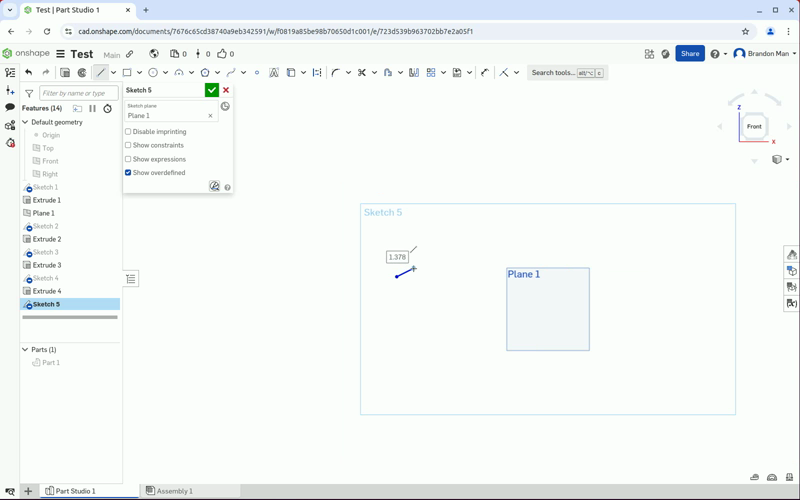
scroll(-6)
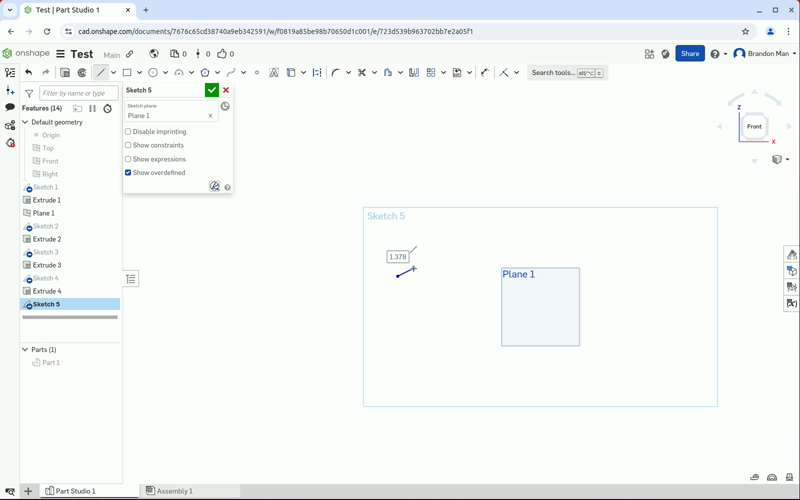
scroll(-6)
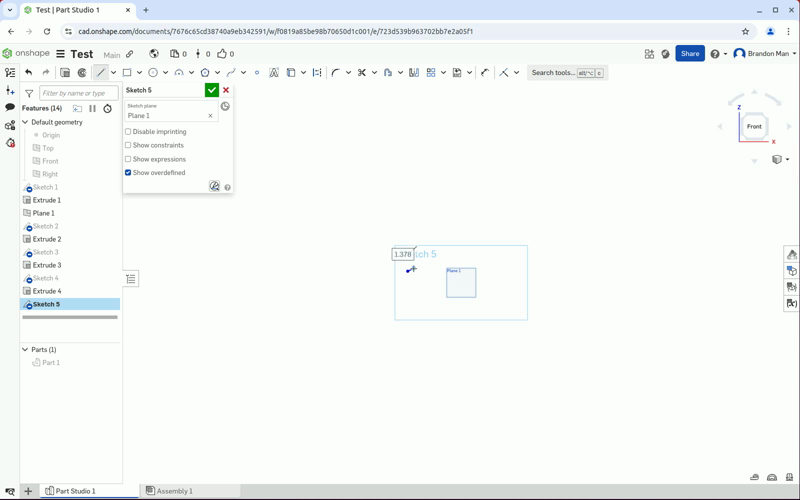
key_up(shift)
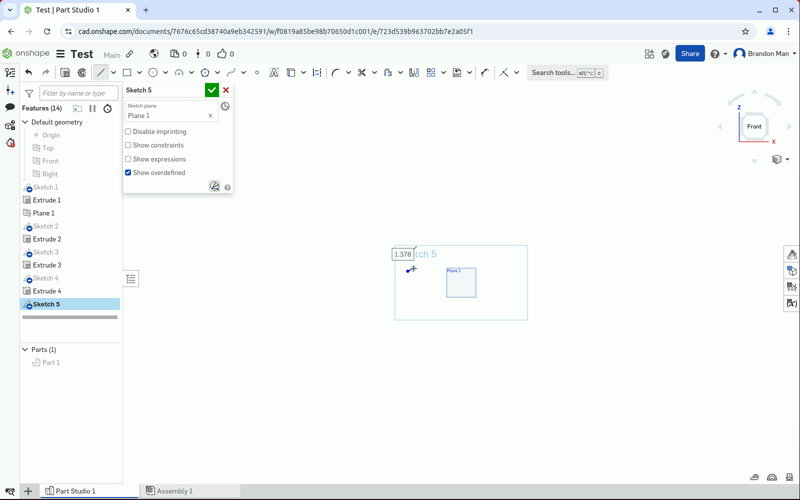
key_down(shift)
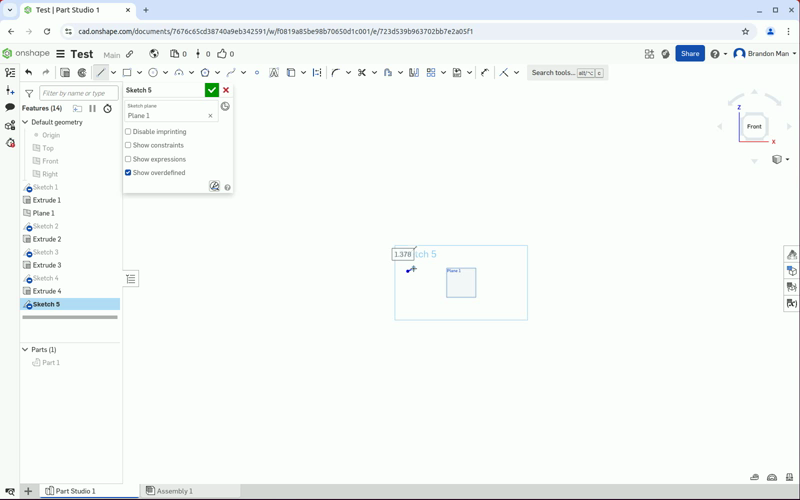
mouse_move(443, 268)
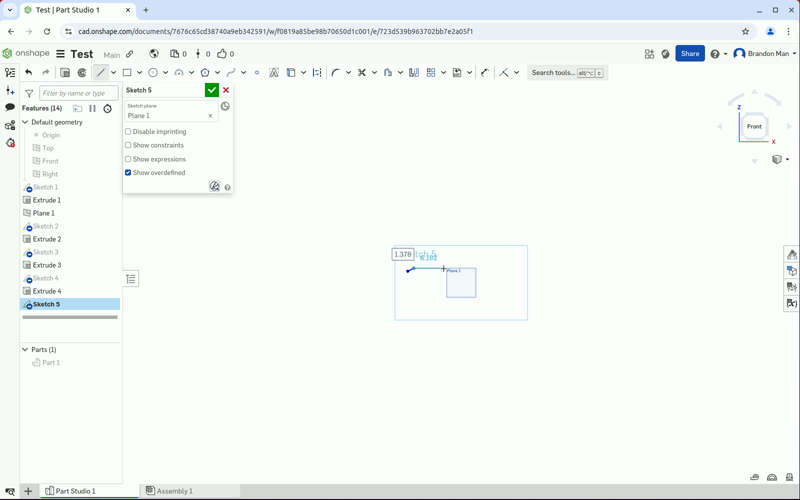
mouse_move(407, 265)
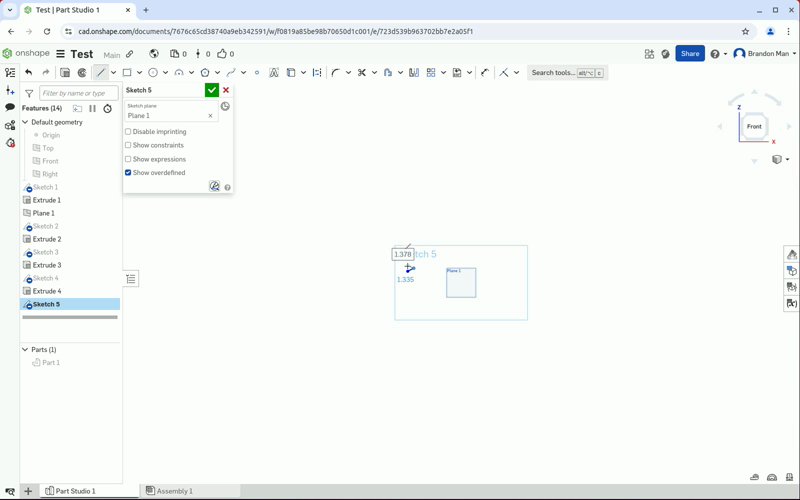
scroll(6)
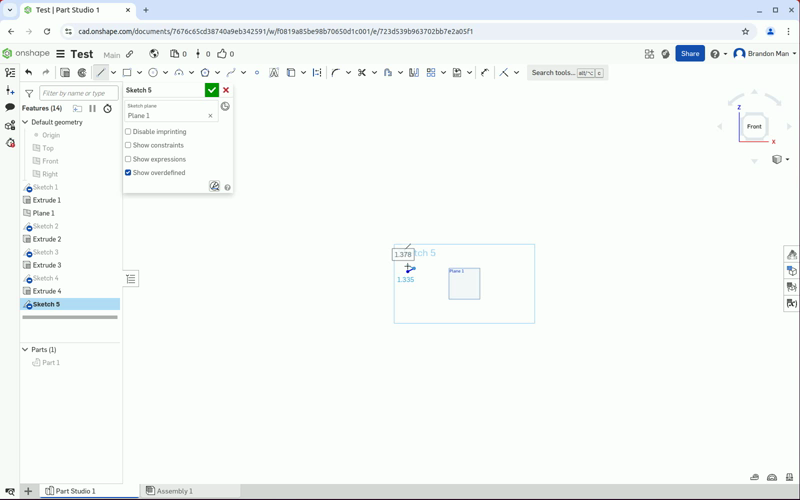
scroll(6)
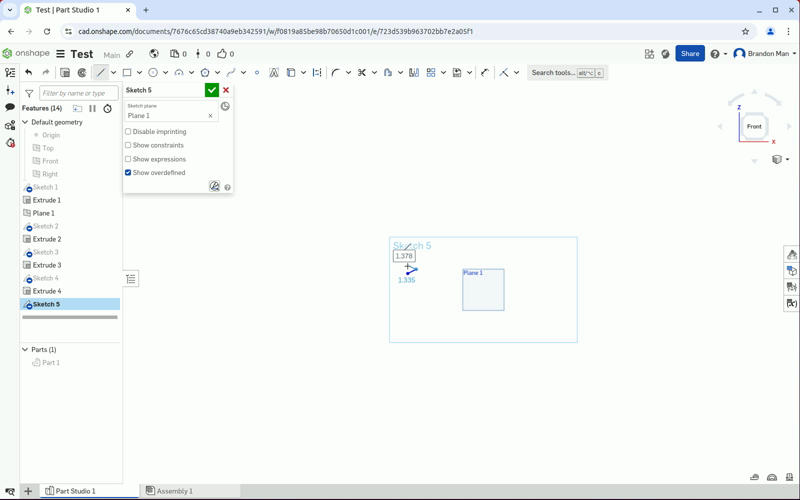
scroll(6)
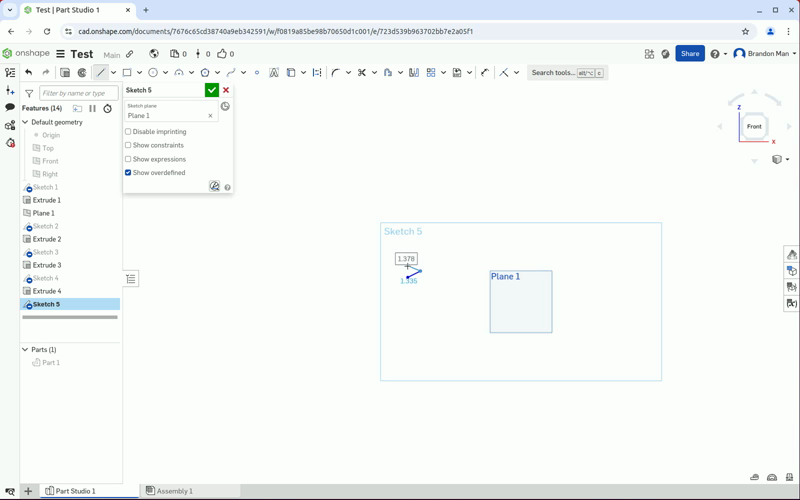
scroll(6)
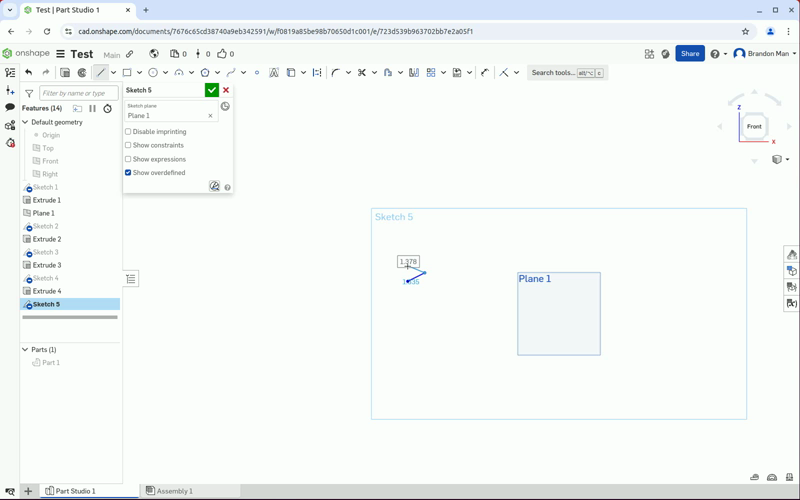
scroll(6)
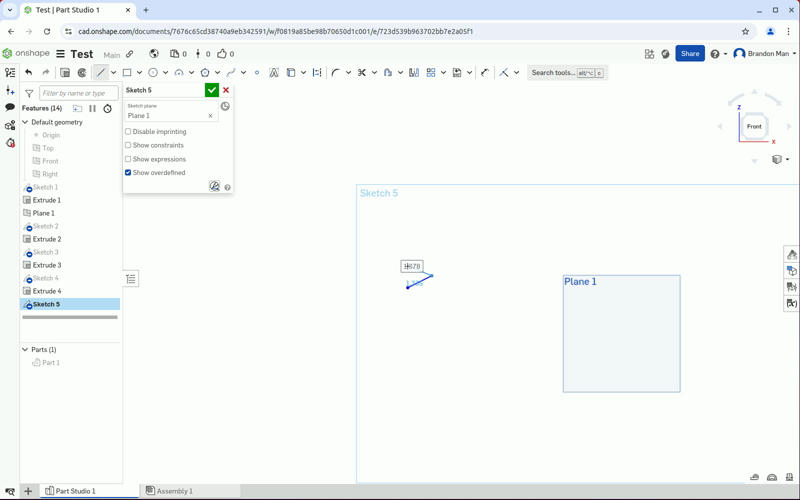
scroll(6)
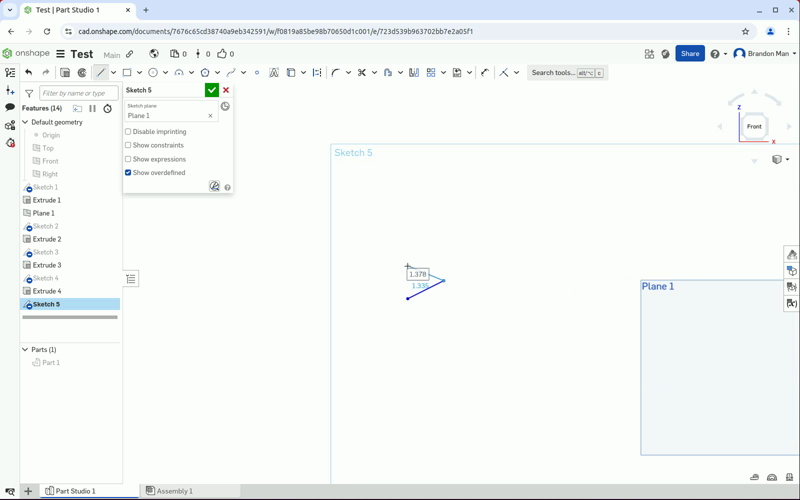
scroll(6)
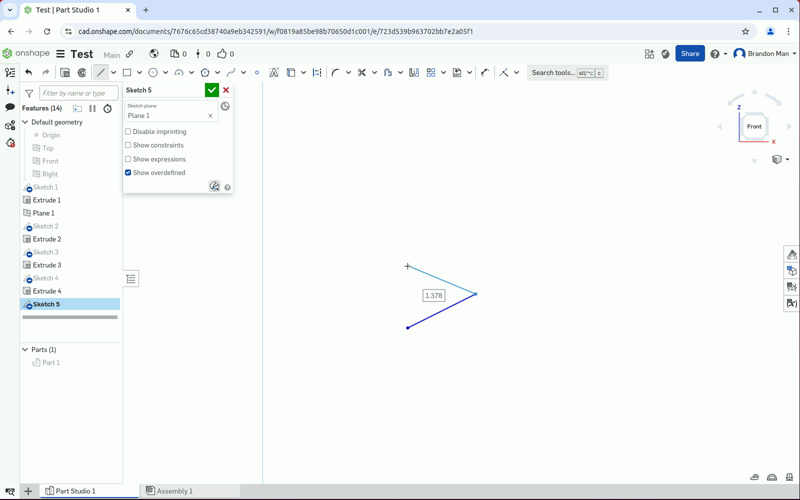
click(407, 265)
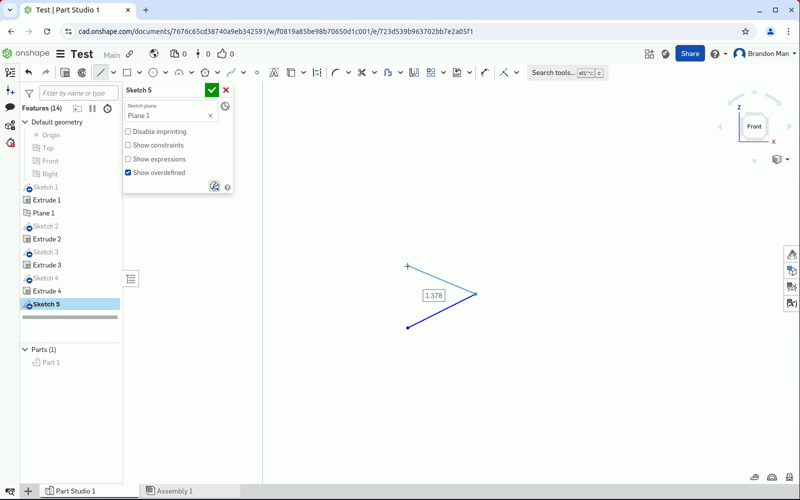
scroll(-6)
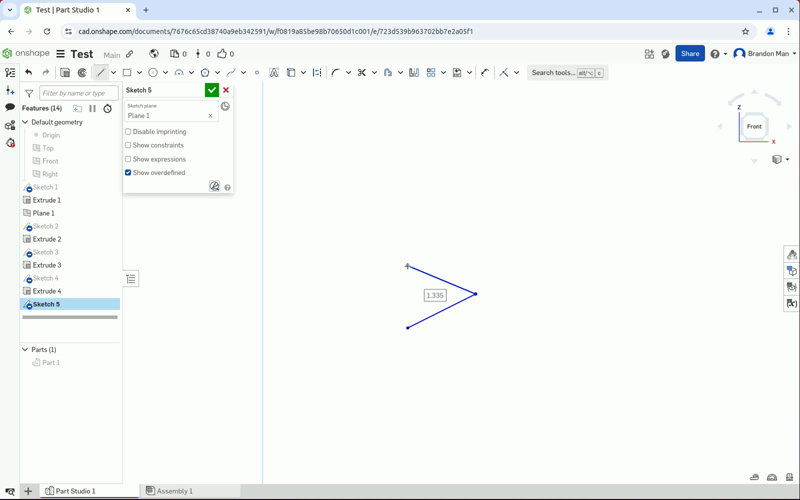
scroll(-6)
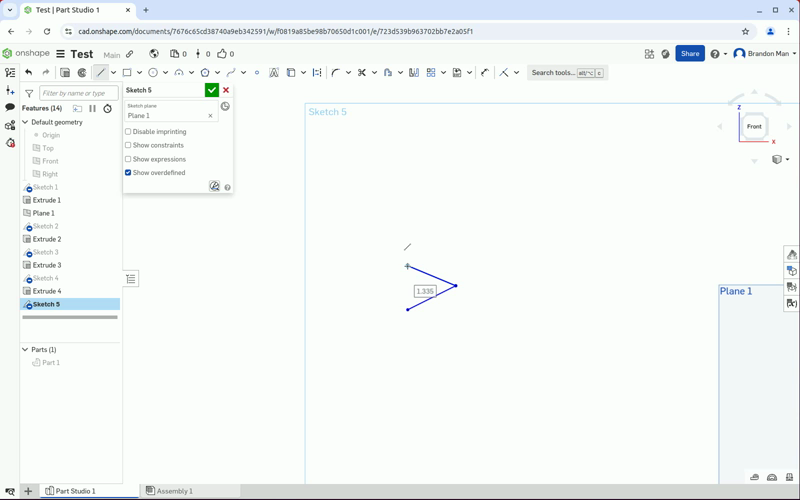
scroll(-6)
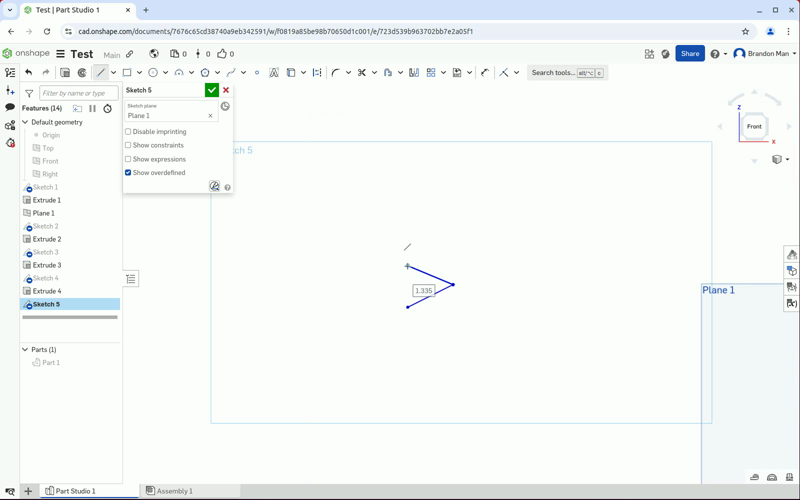
scroll(-6)
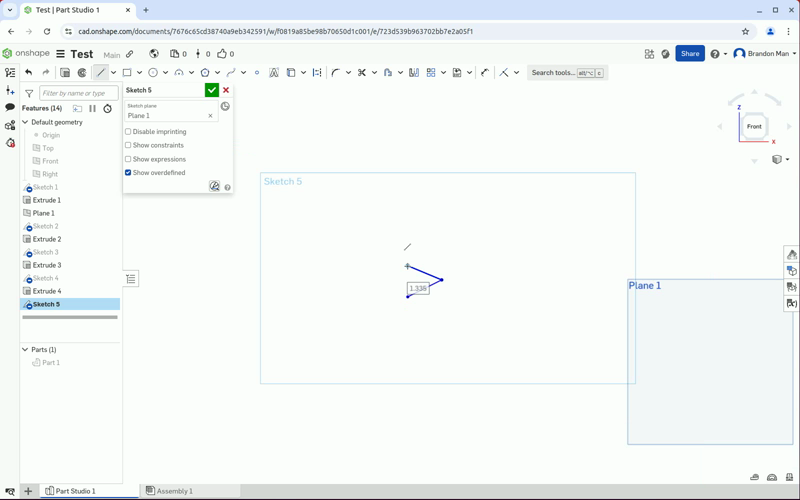
scroll(-6)
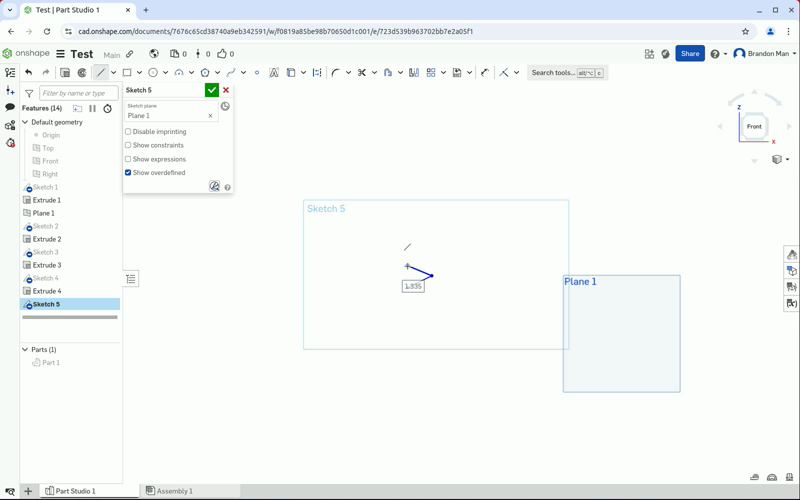
scroll(-6)
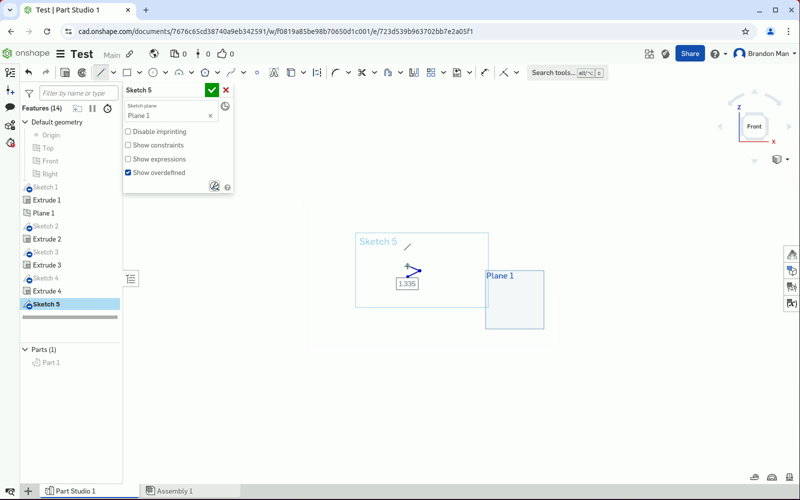
scroll(-6)
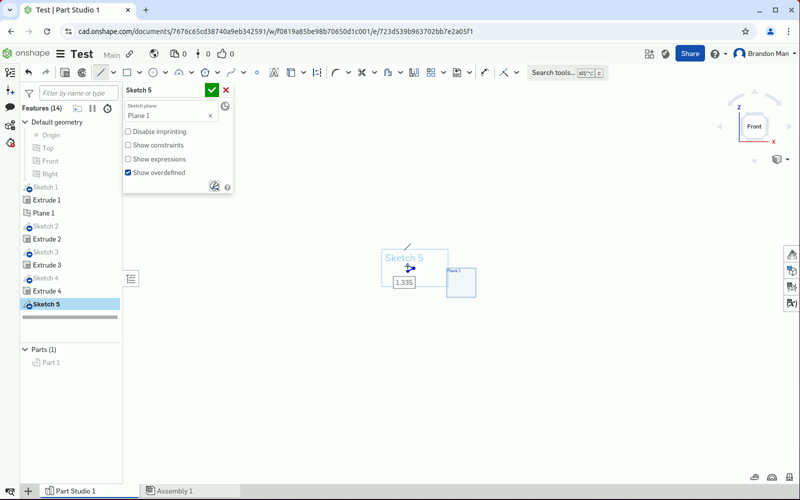
key_up(shift)
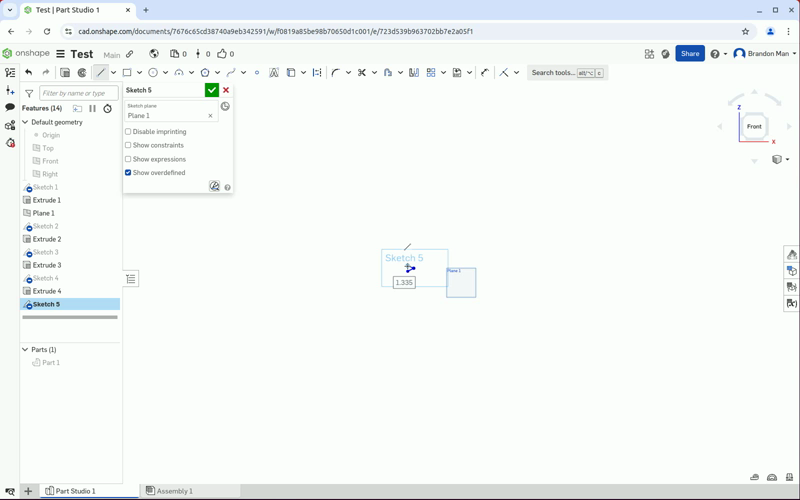
key(esc)
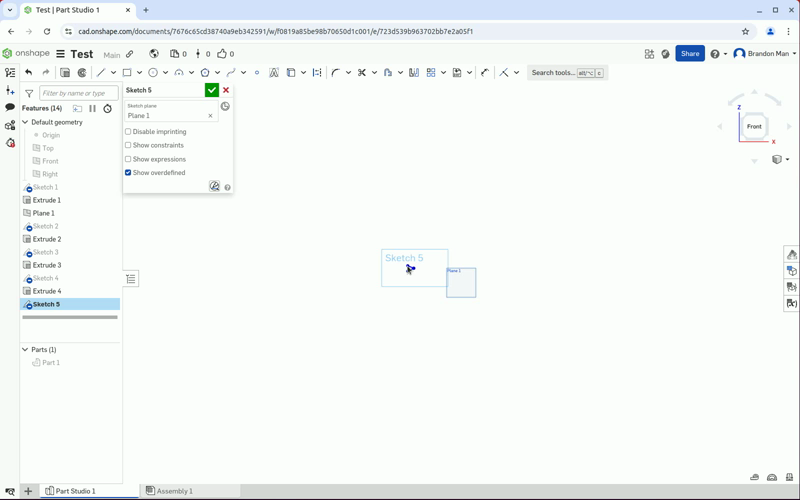
key(a)
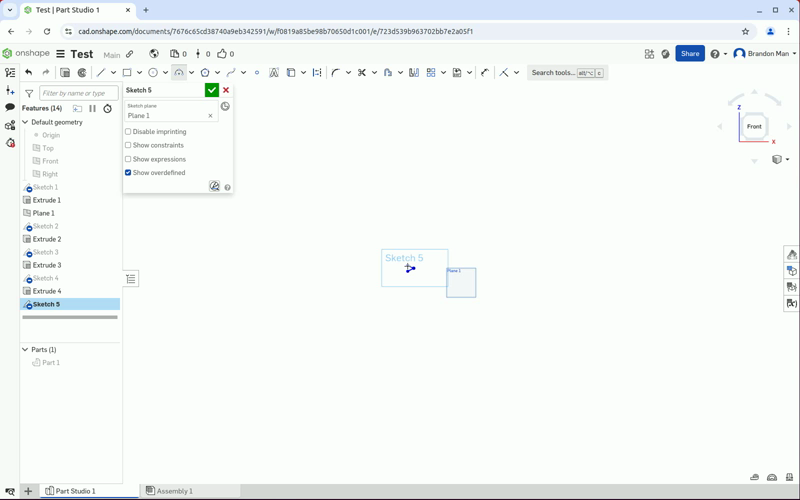
mouse_move(407, 265)
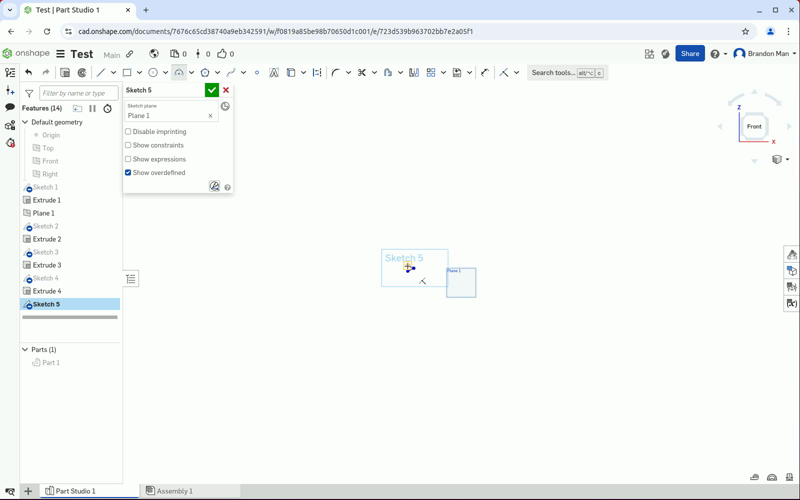
click(407, 265)
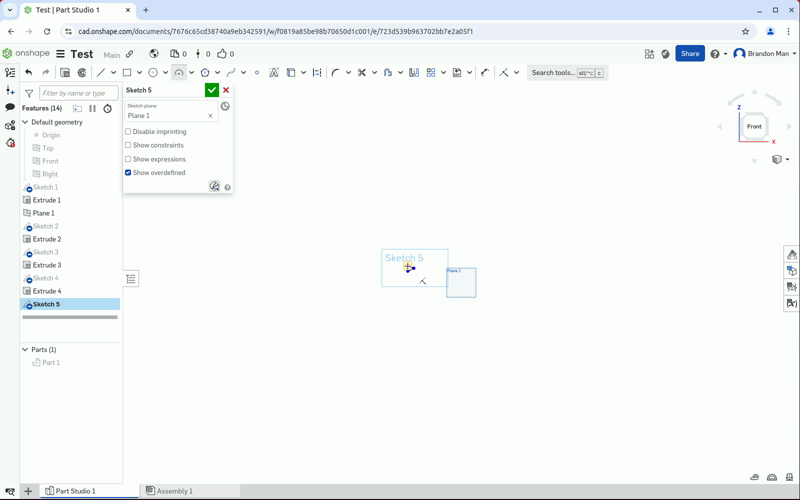
mouse_move(407, 271)
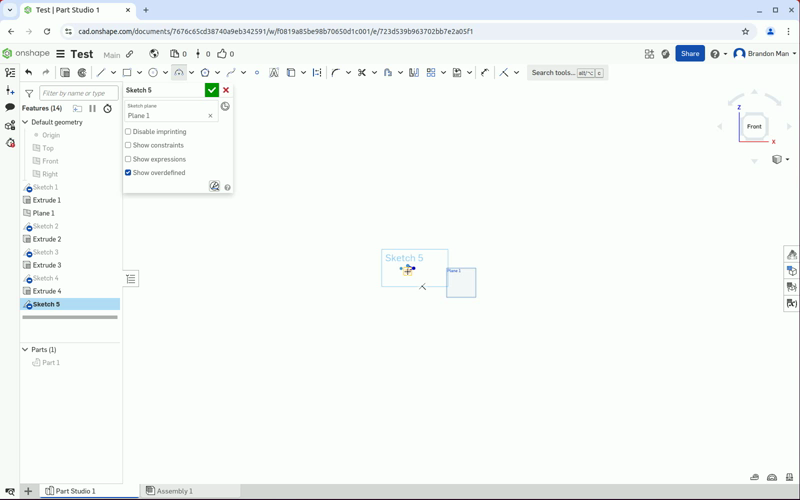
scroll(6)
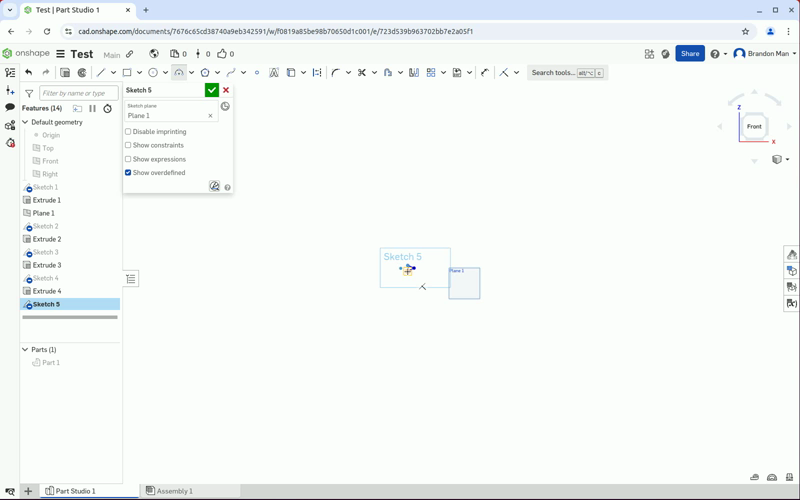
scroll(6)
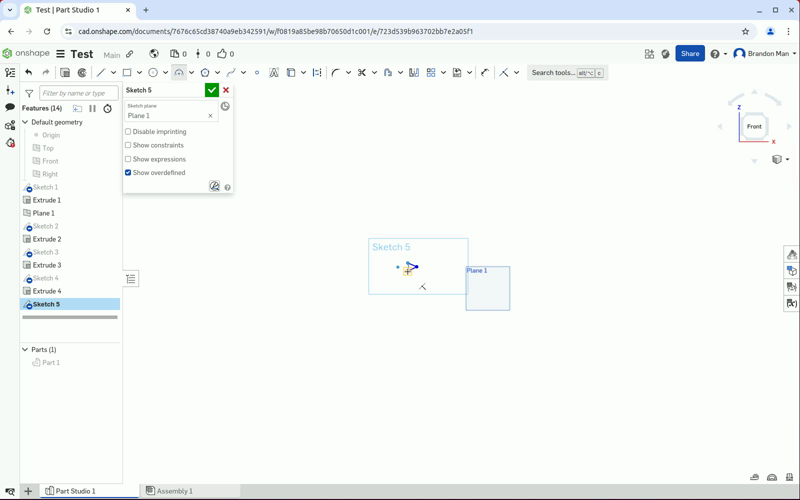
scroll(6)
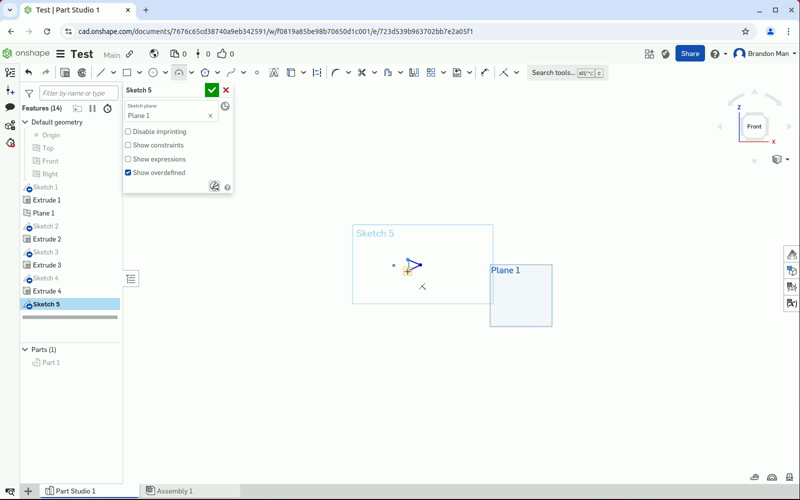
scroll(6)
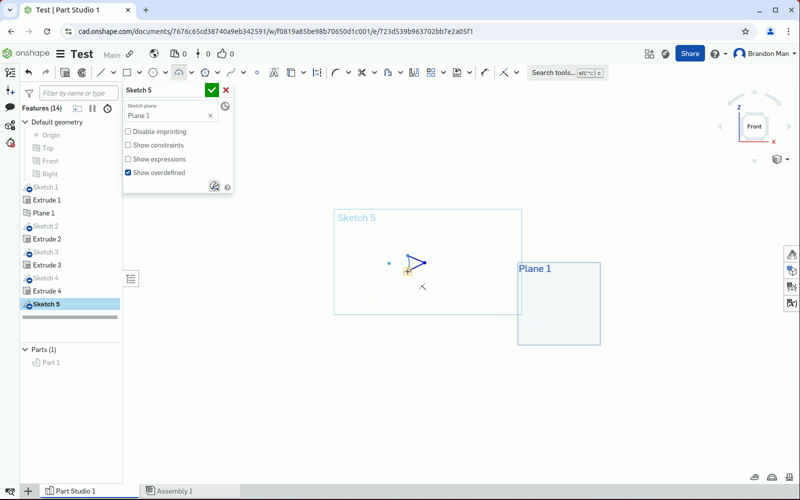
scroll(6)
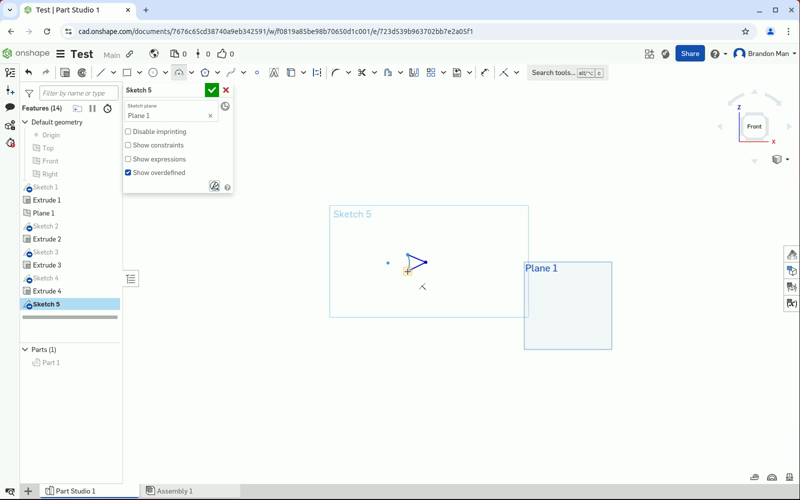
scroll(6)
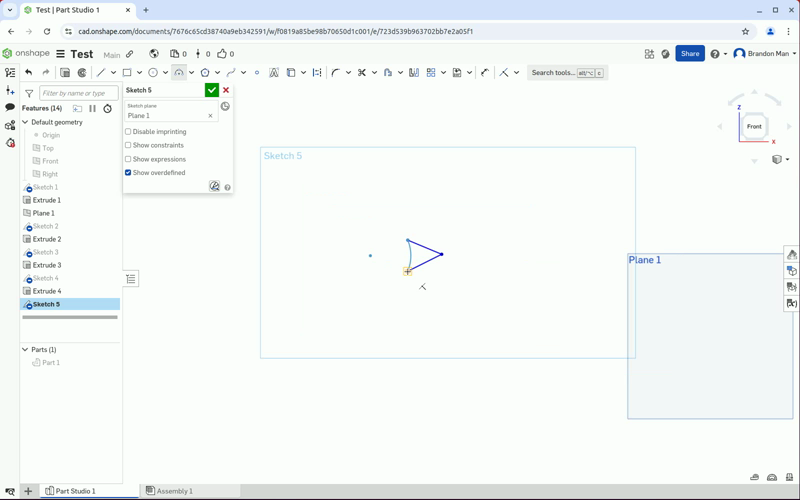
scroll(6)
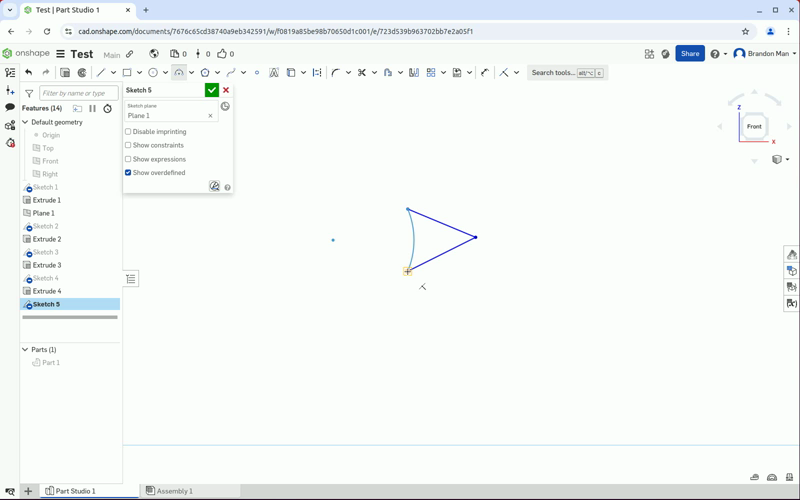
click(407, 271)
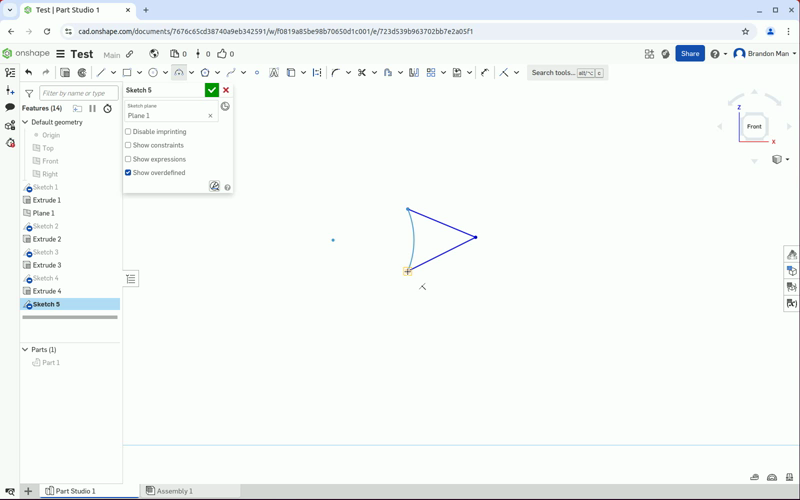
scroll(-6)
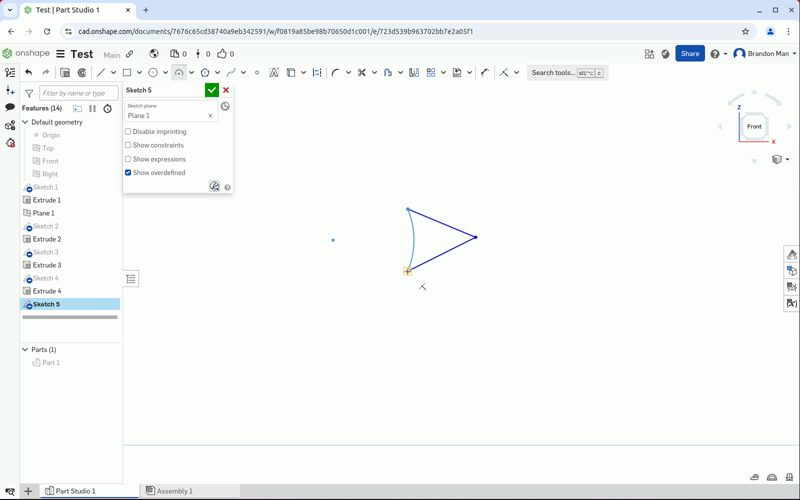
scroll(-6)
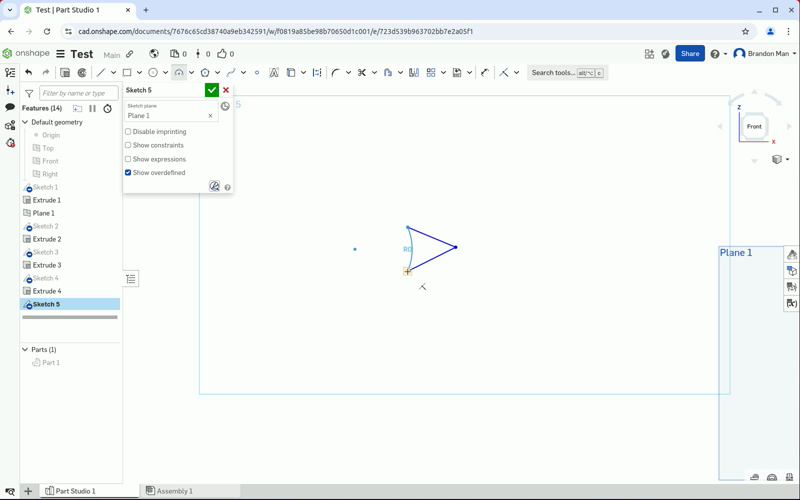
scroll(-6)
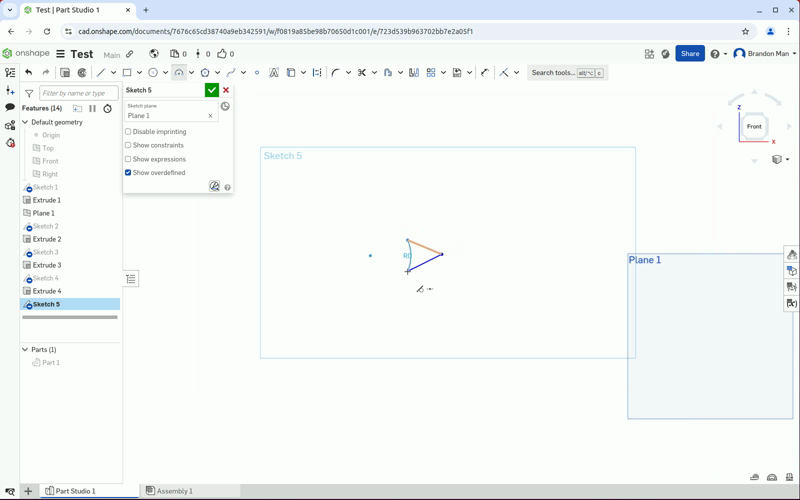
scroll(-6)
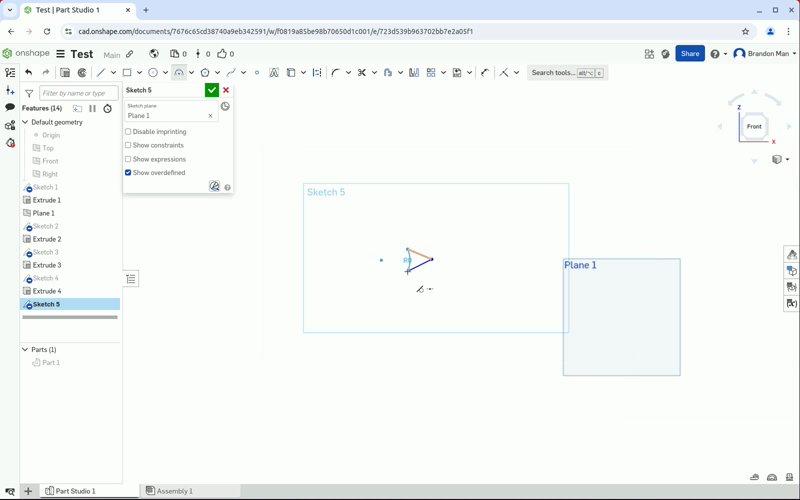
scroll(-6)
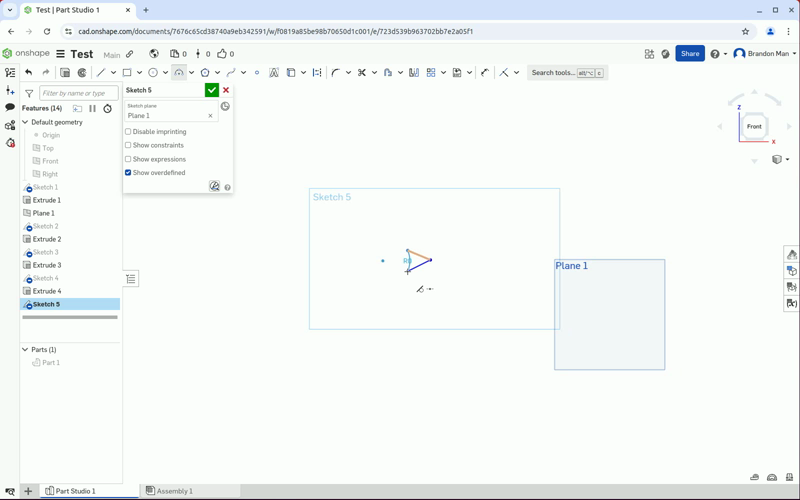
scroll(-6)
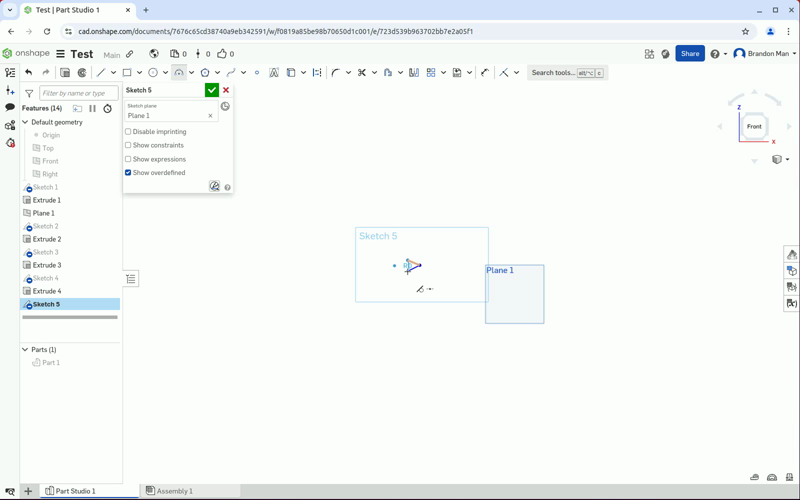
scroll(-6)
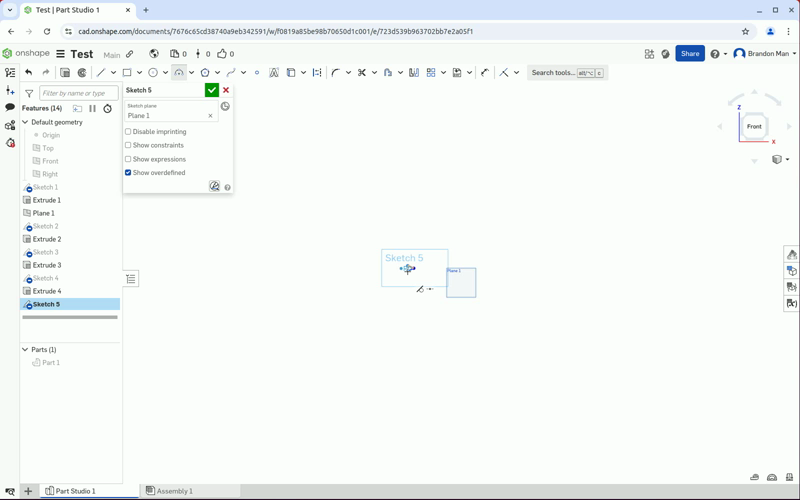
key_down(shift)
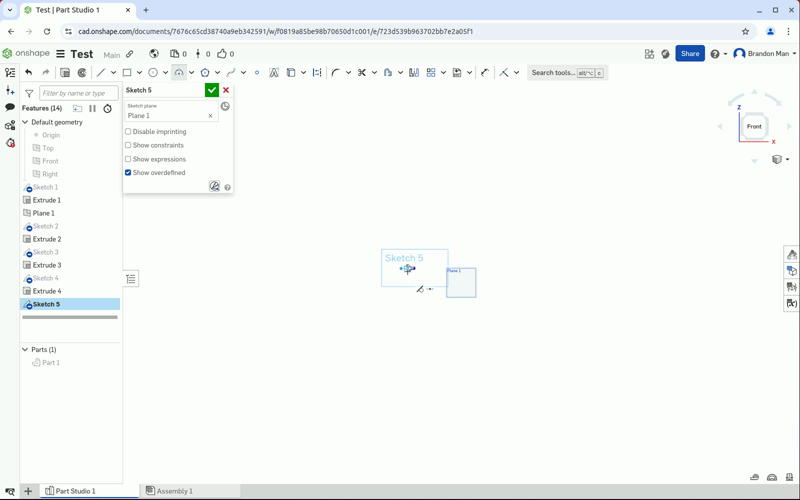
mouse_move(407, 268)
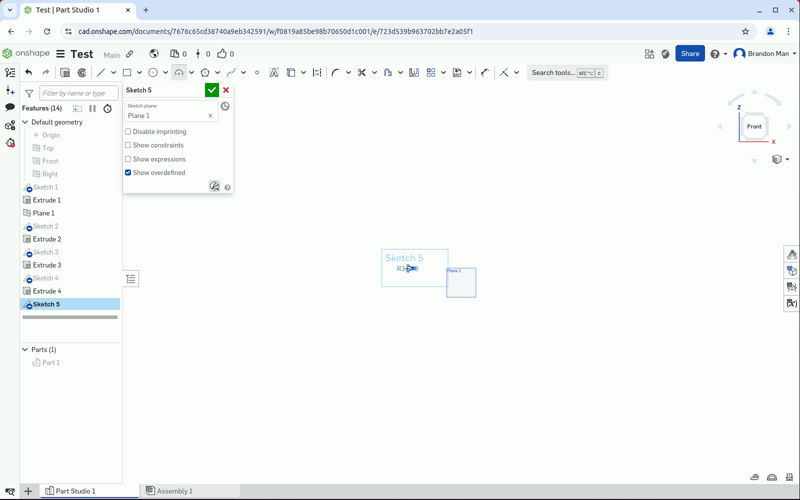
scroll(6)
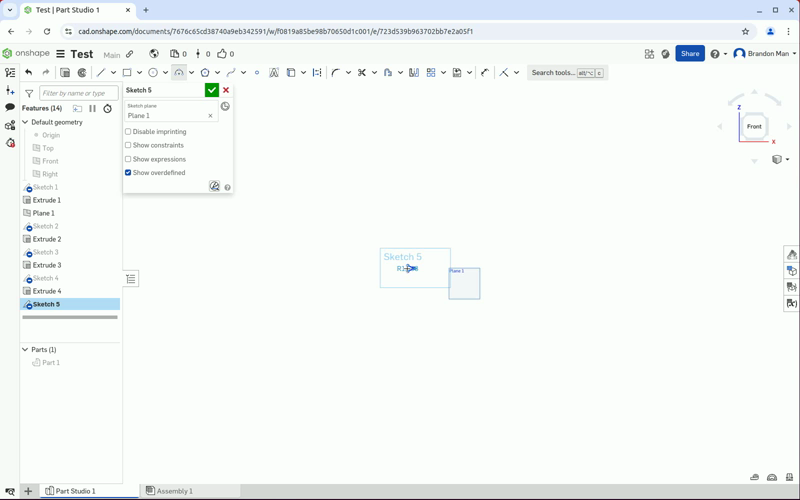
scroll(6)
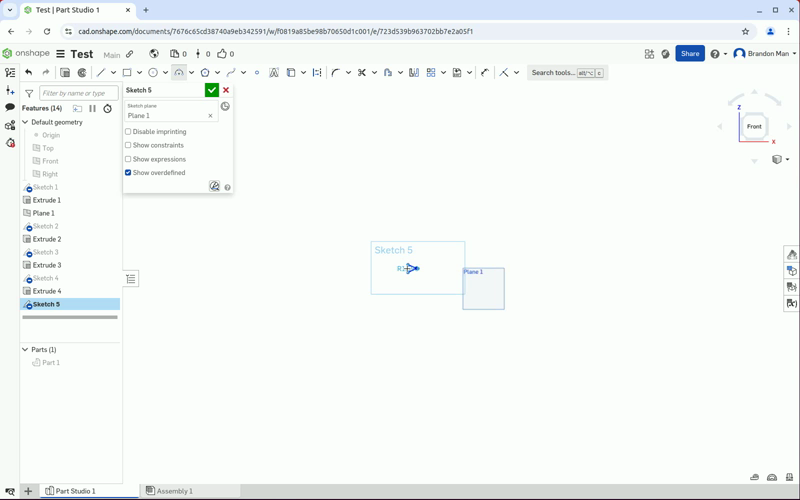
scroll(6)
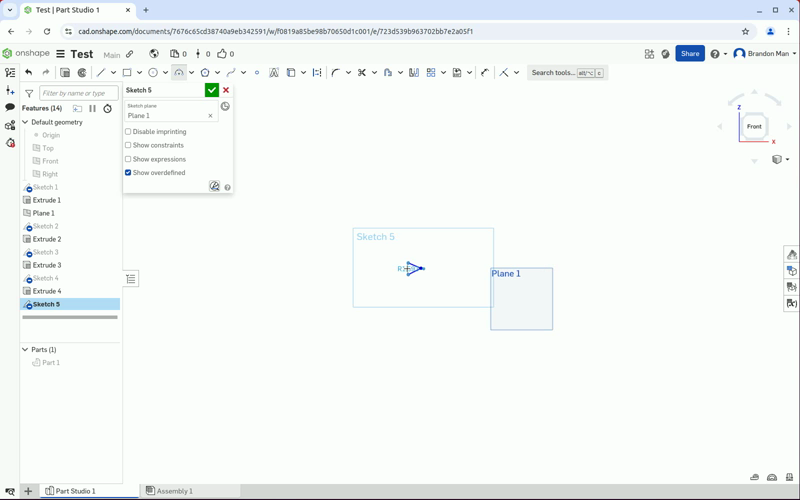
scroll(6)
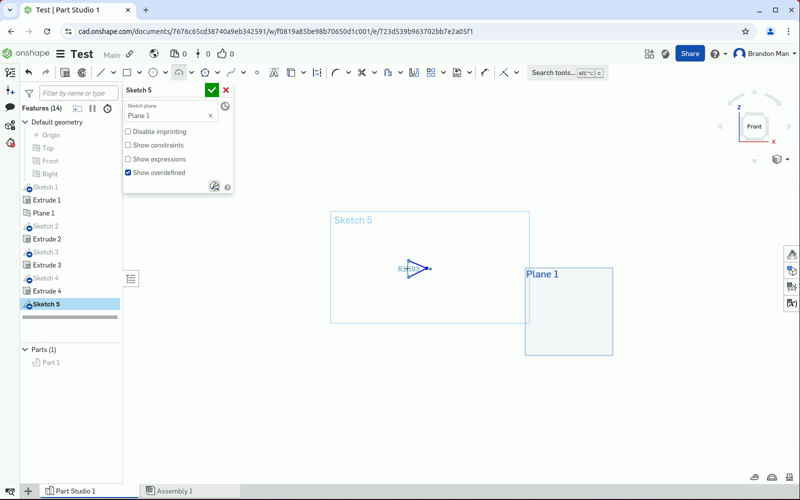
scroll(6)
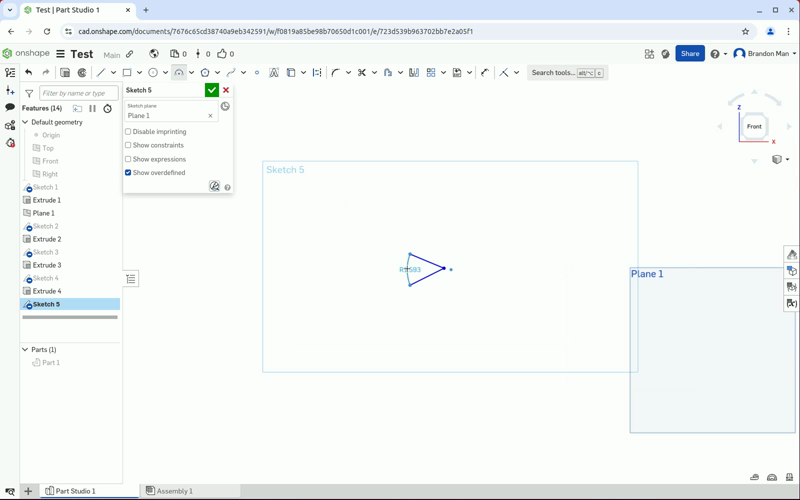
scroll(6)
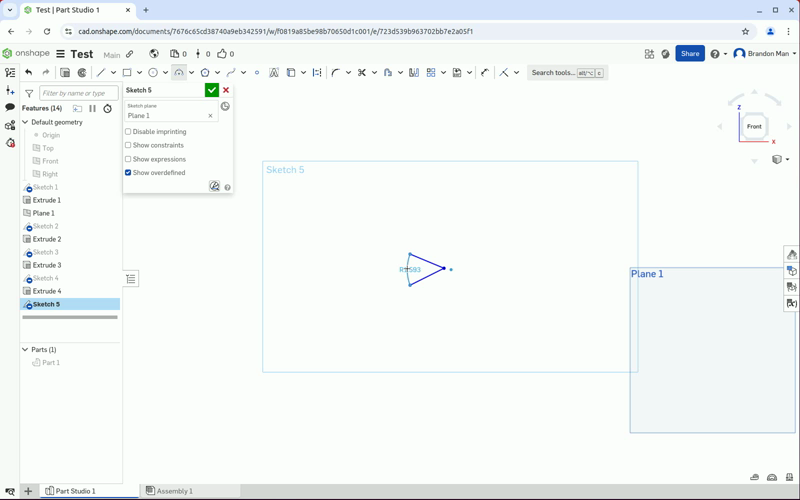
scroll(6)
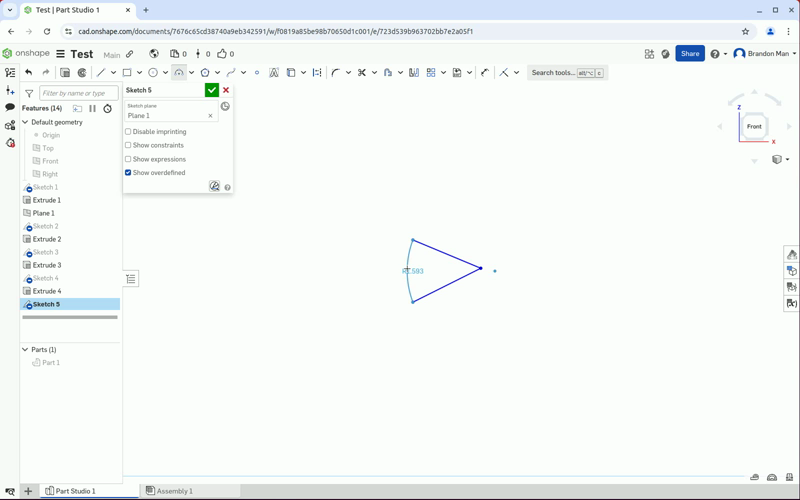
click(407, 268)
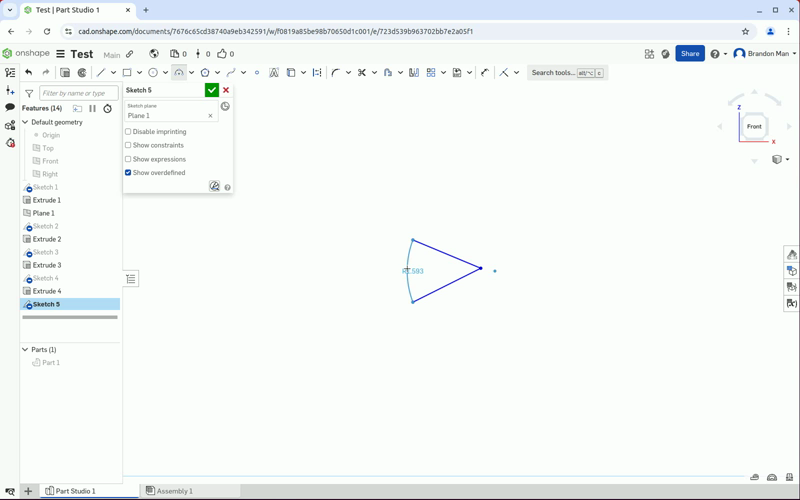
scroll(-6)
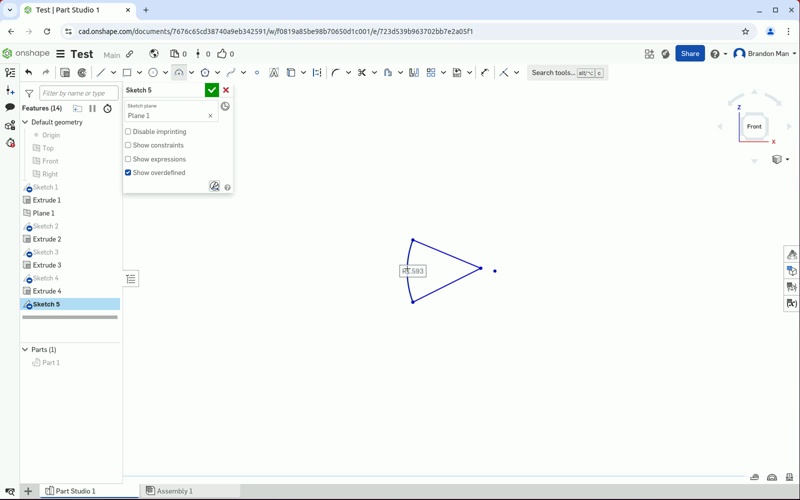
scroll(-6)
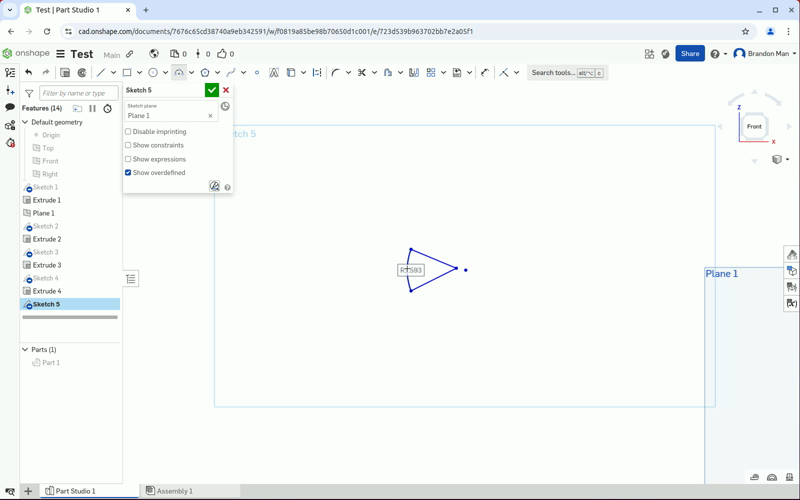
scroll(-6)
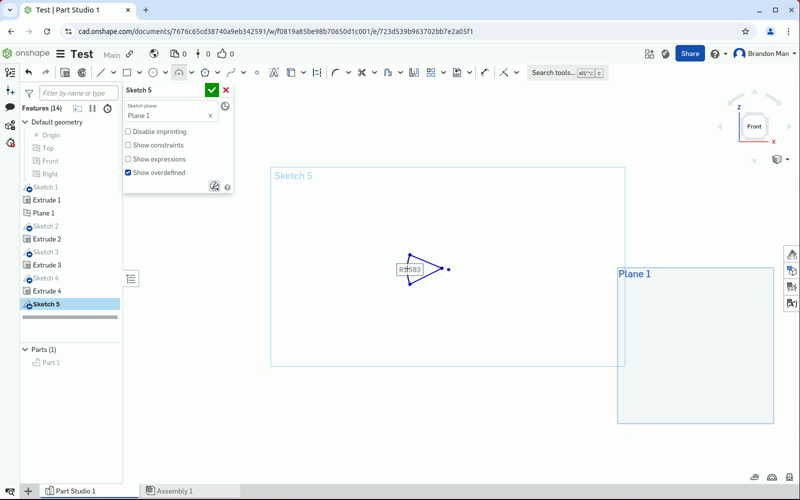
scroll(-6)
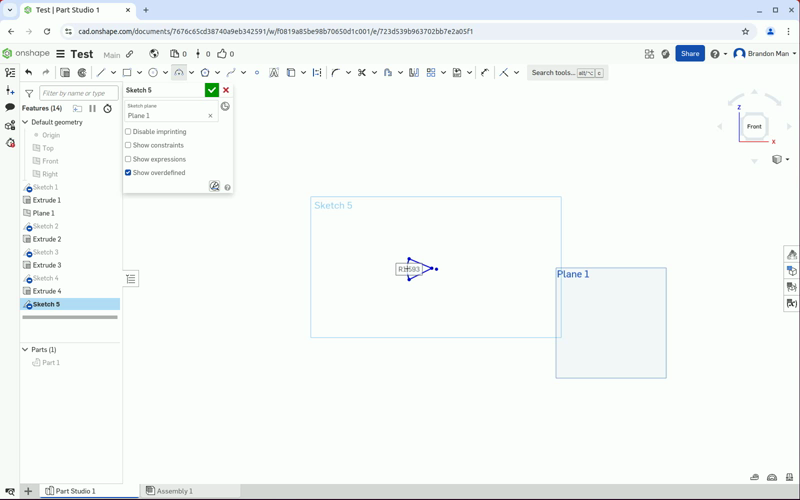
scroll(-6)
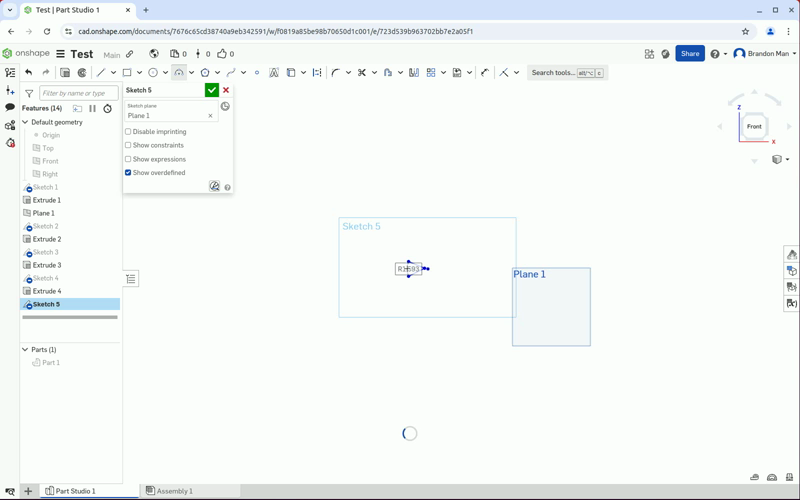
scroll(-6)
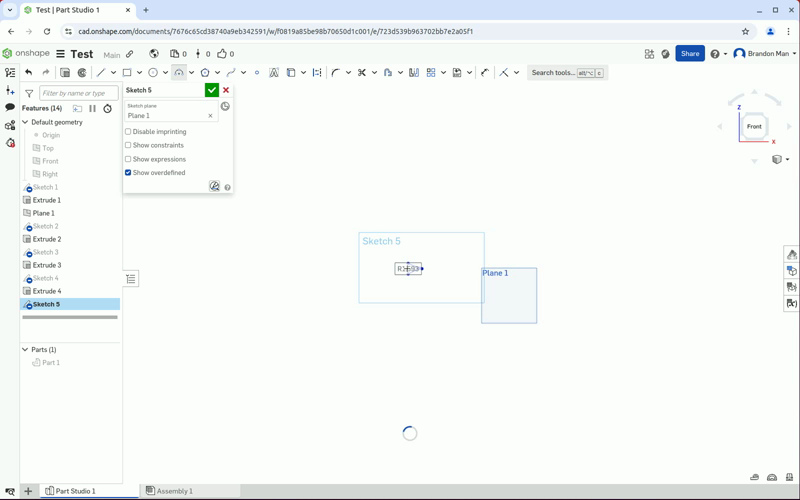
scroll(-6)
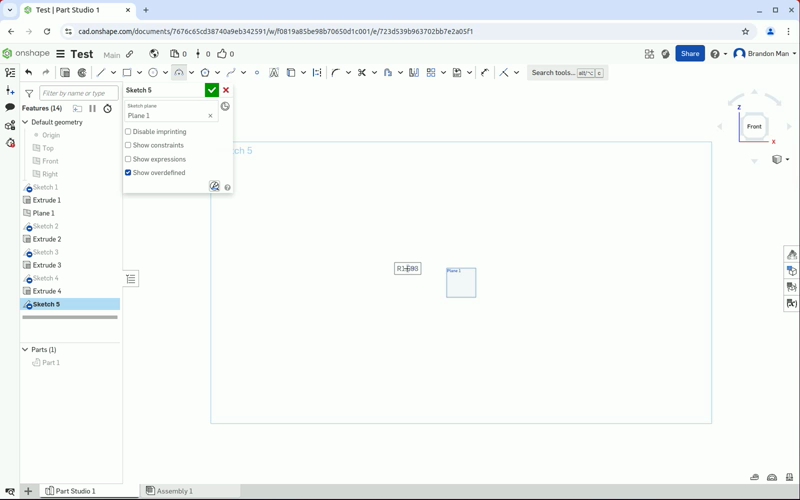
key_up(shift)
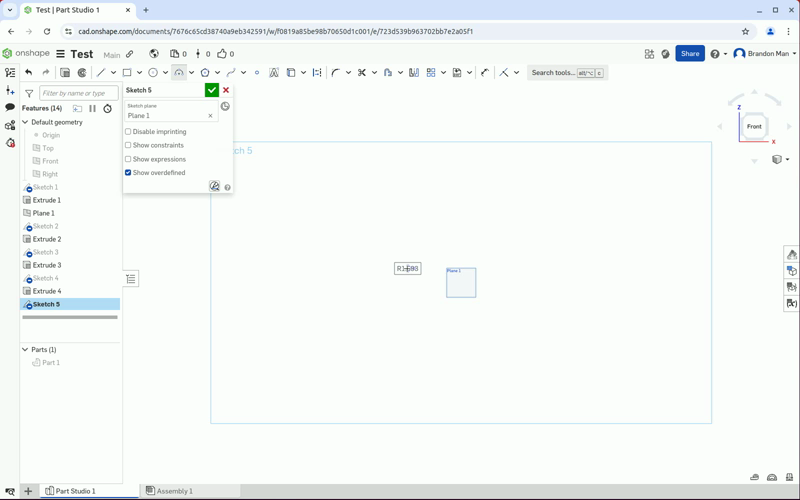
key(esc)
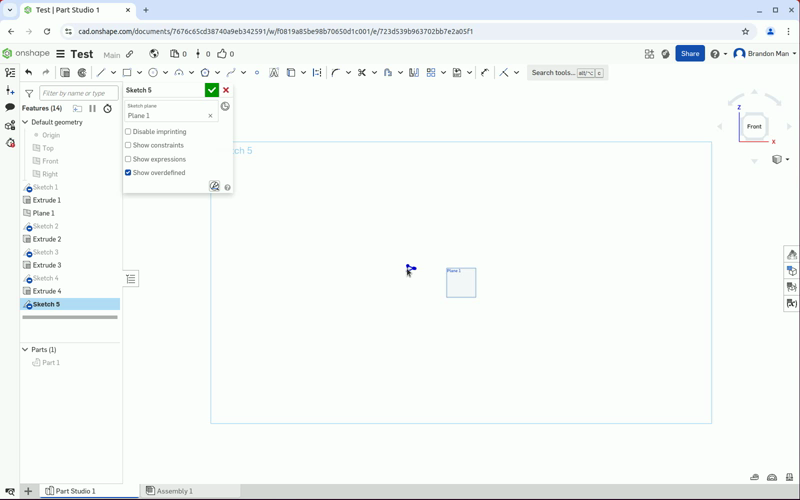
mouse_move(407, 270)
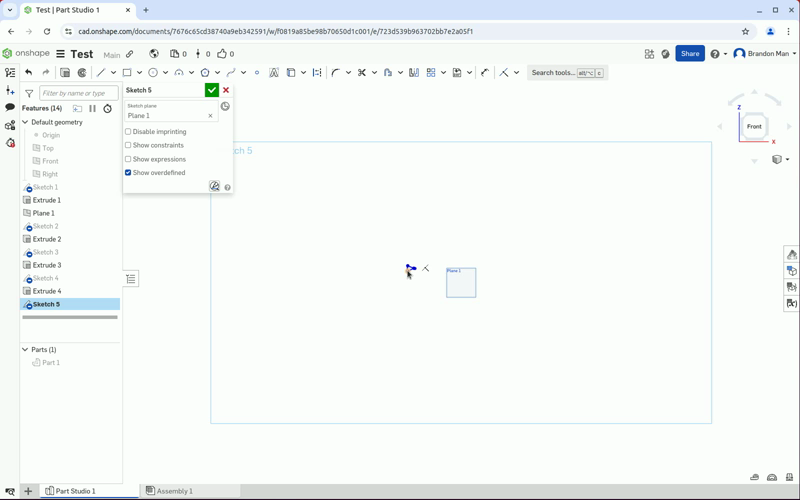
scroll(6)
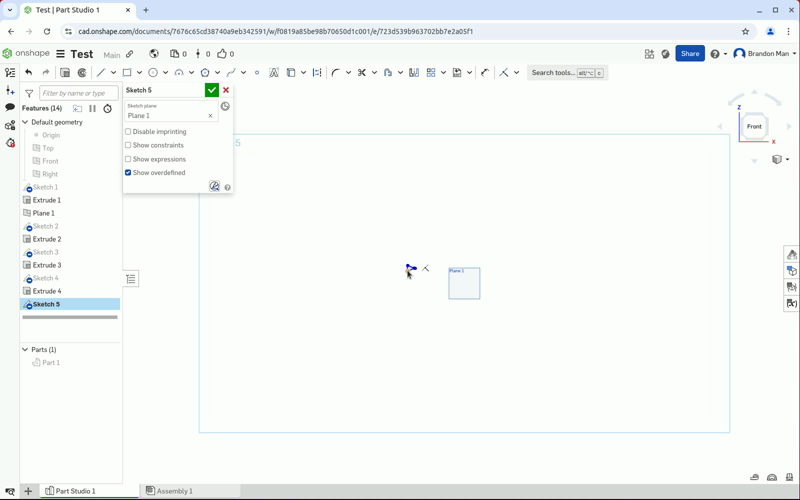
scroll(6)
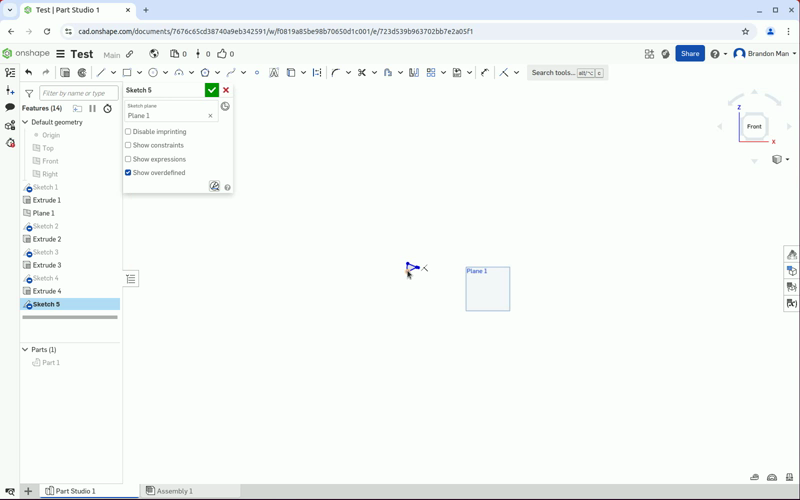
scroll(6)
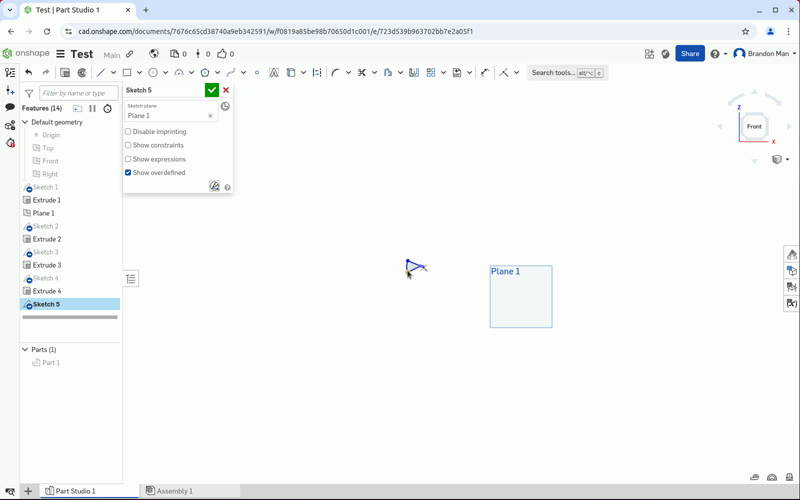
scroll(6)
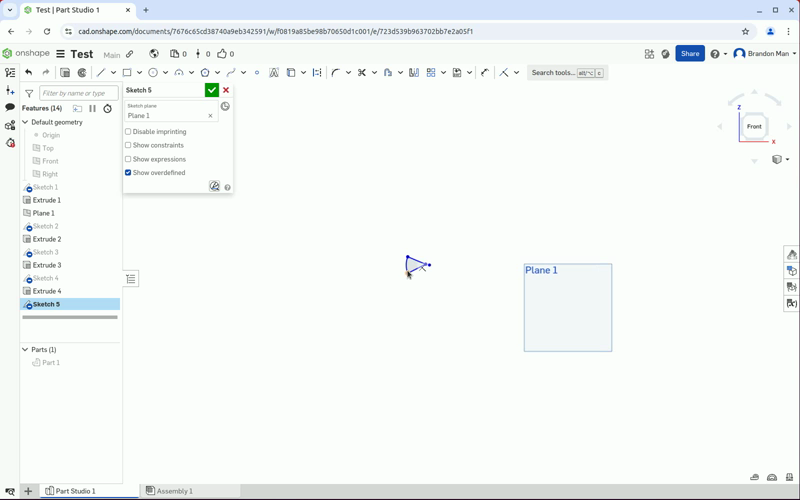
scroll(6)
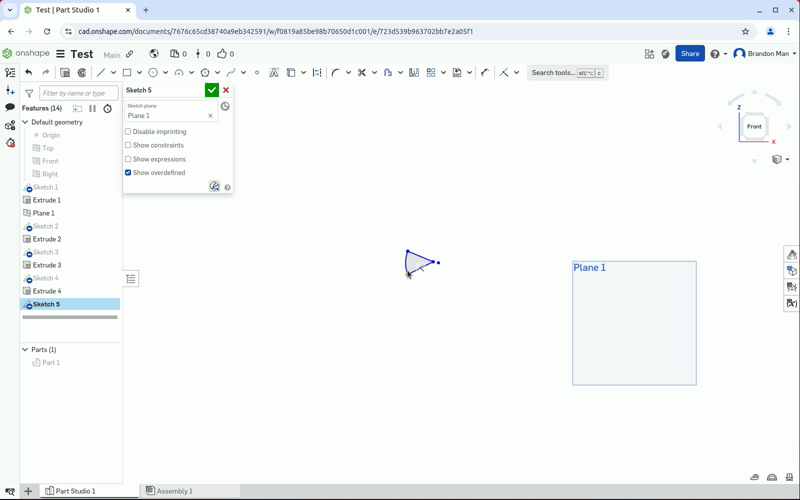
scroll(6)
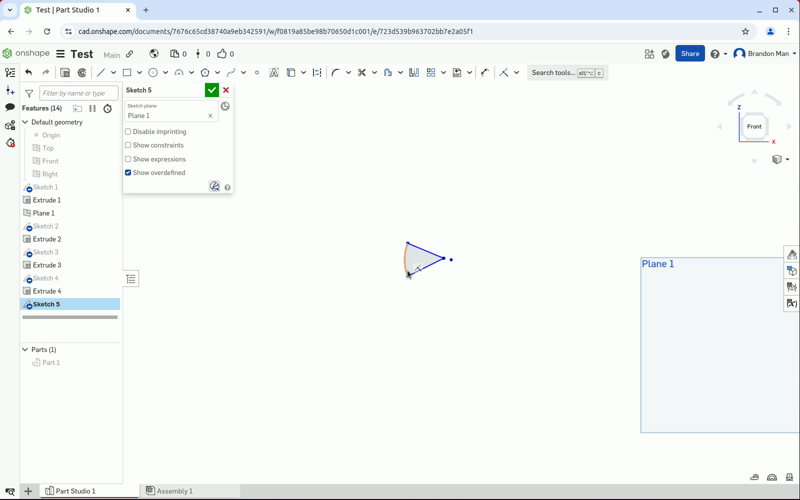
scroll(6)
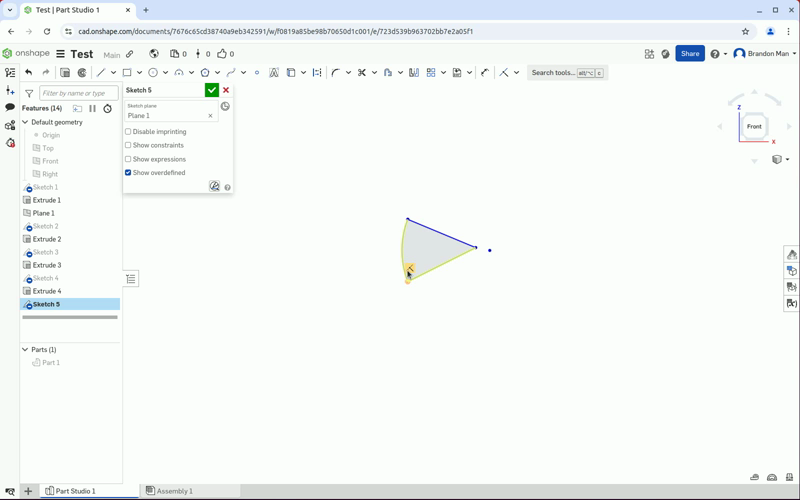
click(407, 270)
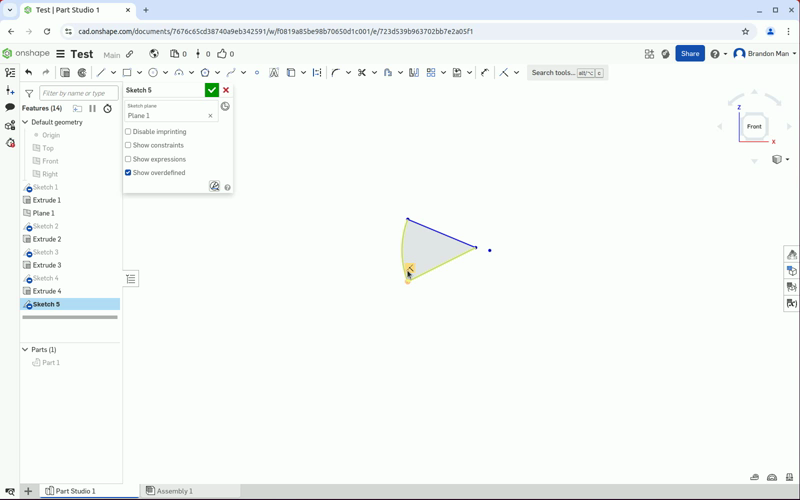
scroll(-6)
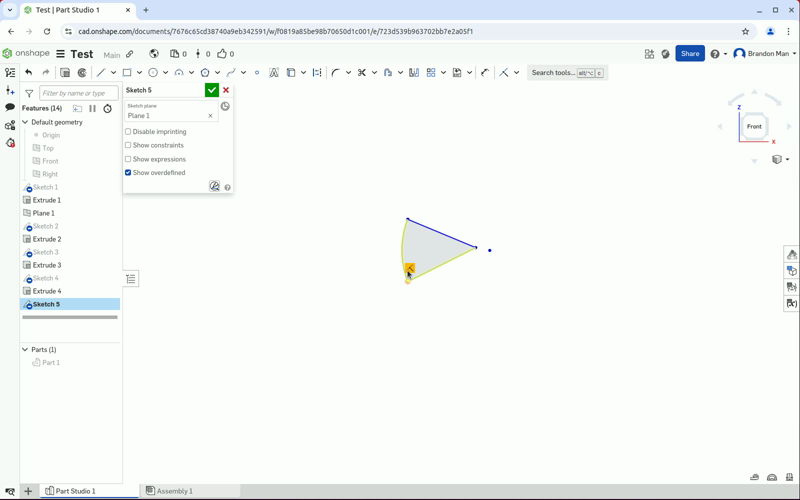
scroll(-6)
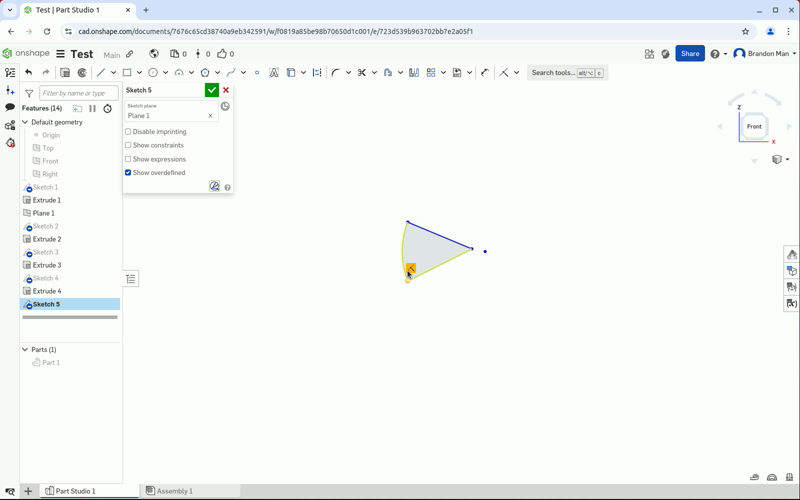
scroll(-6)
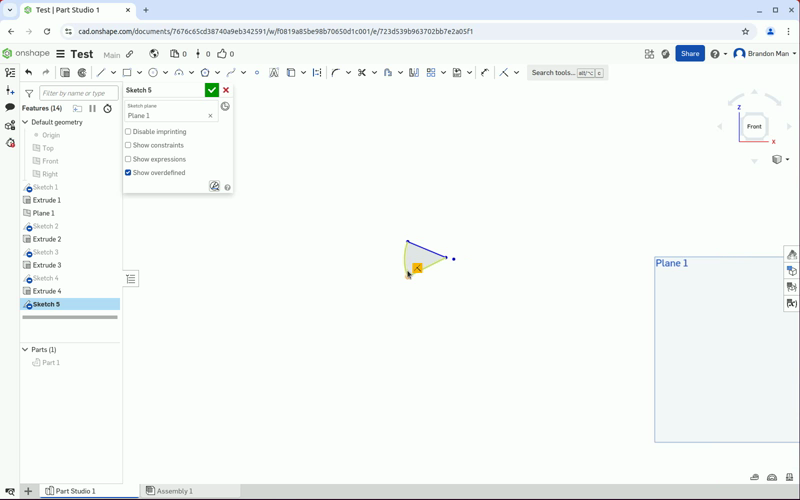
scroll(-6)
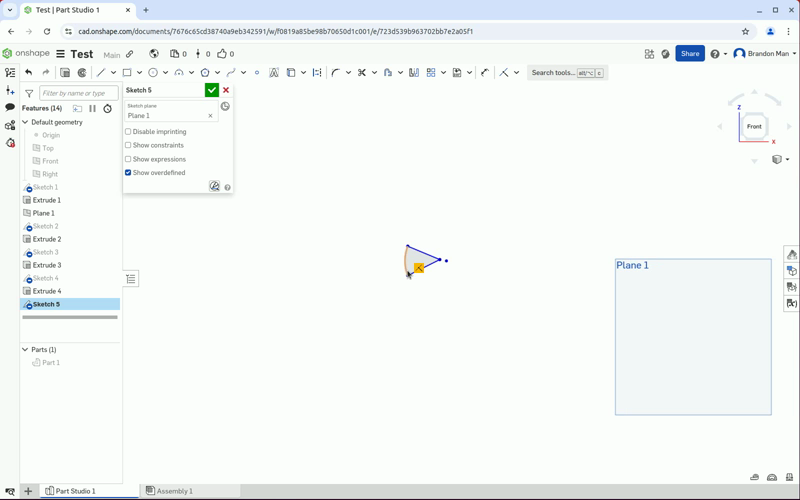
scroll(-6)
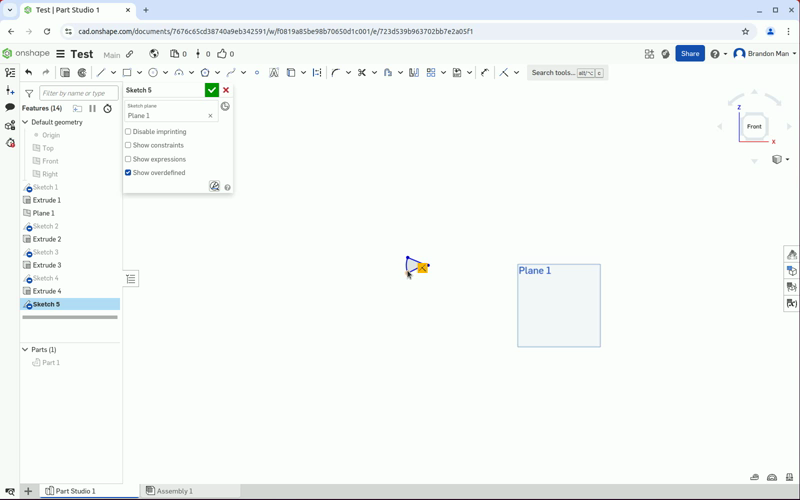
scroll(-6)
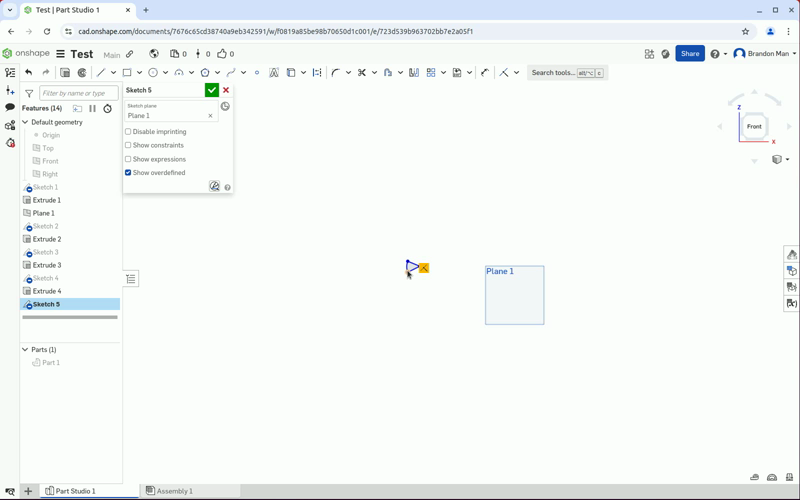
scroll(-6)
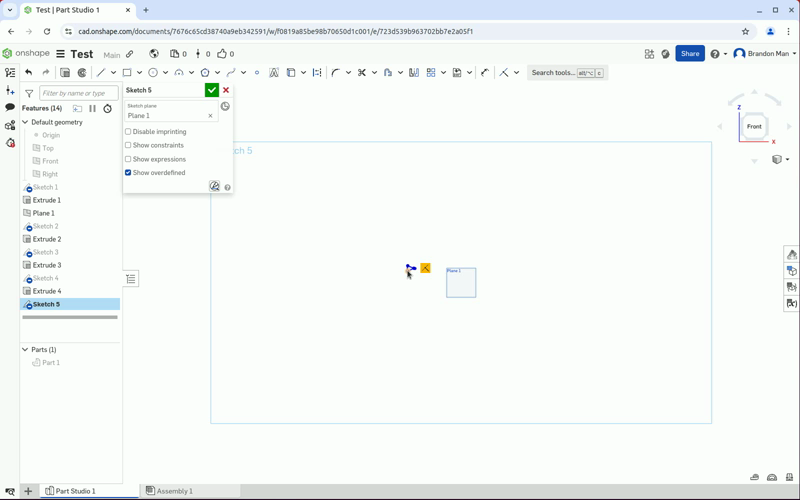
mouse_move(73, 352)
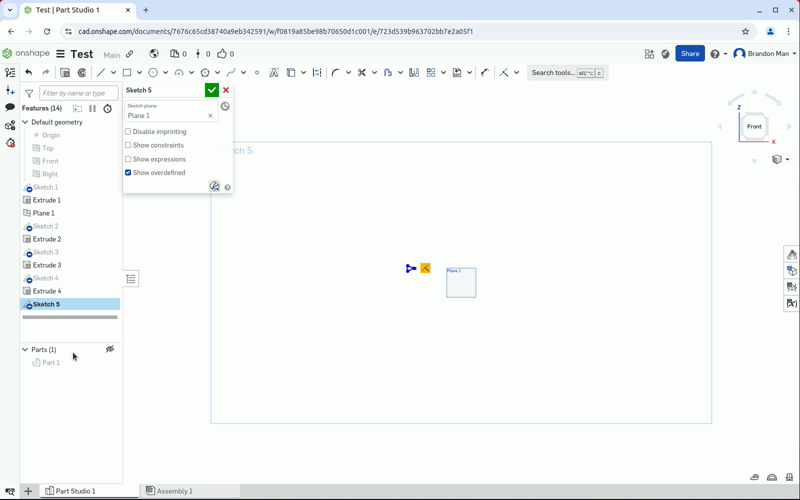
key(shift+y)
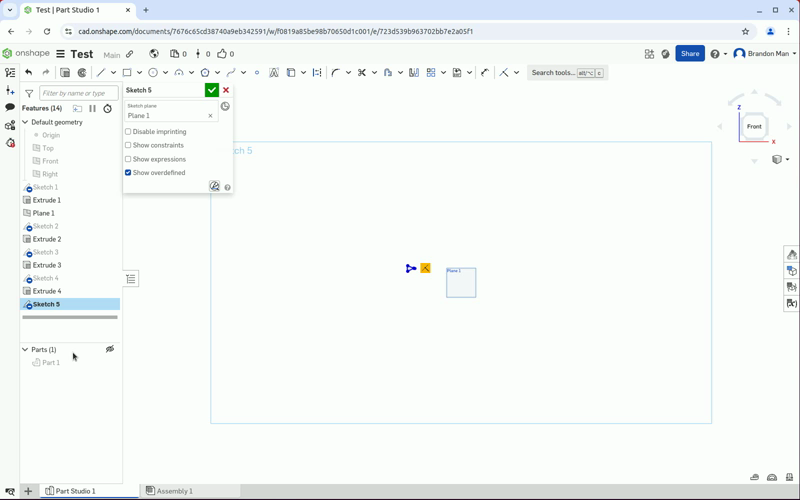
key(shift+e)
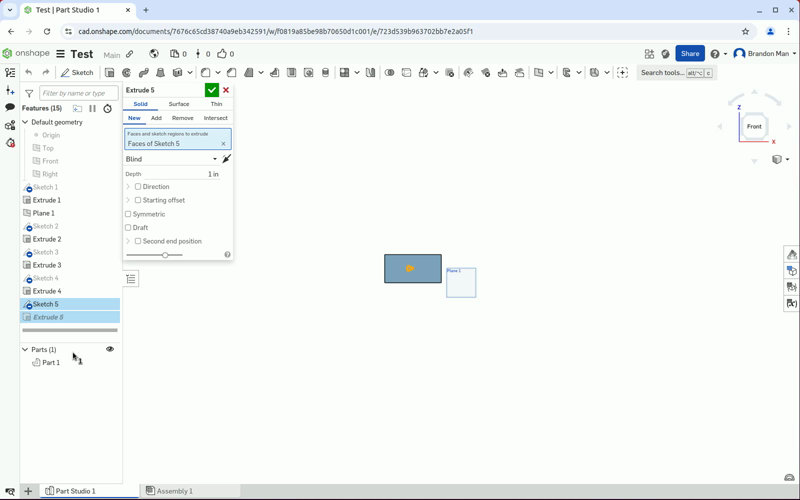
mouse_move(143, 106)
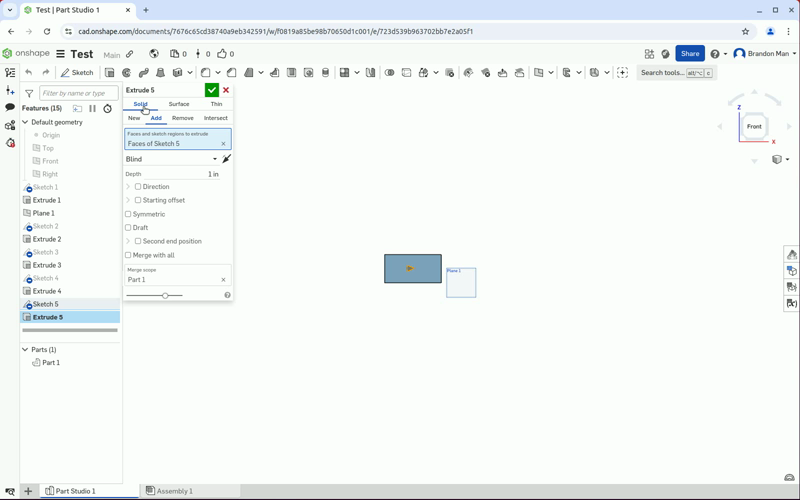
click(143, 106)
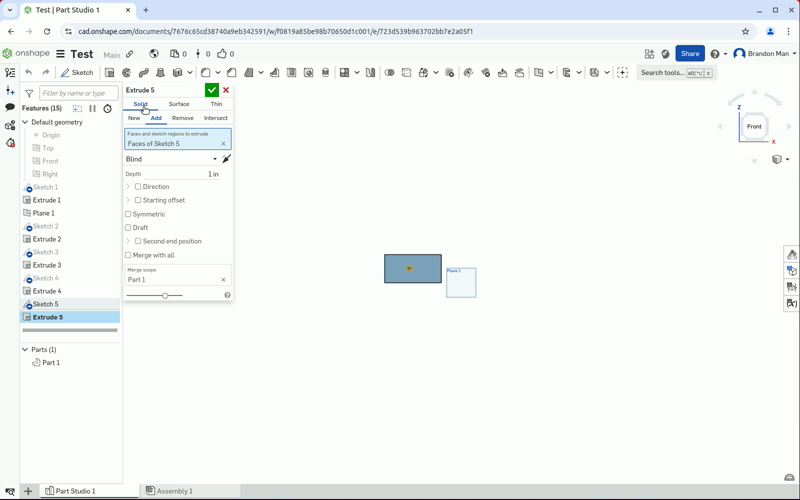
mouse_move(186, 120)
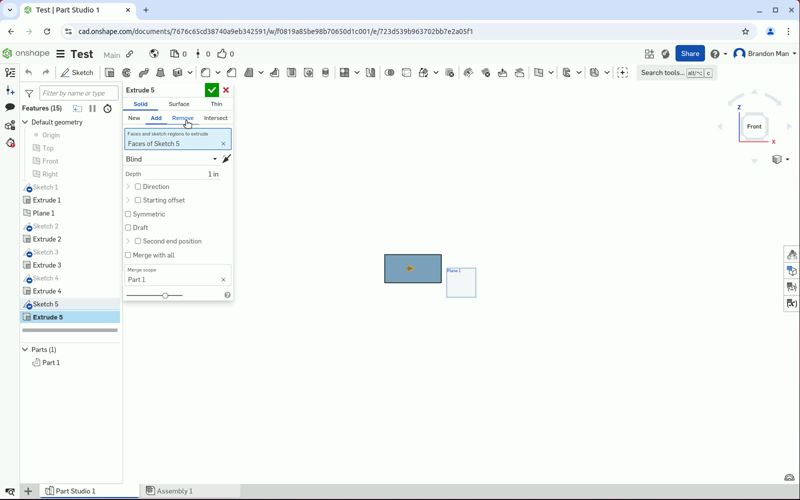
click(186, 120)
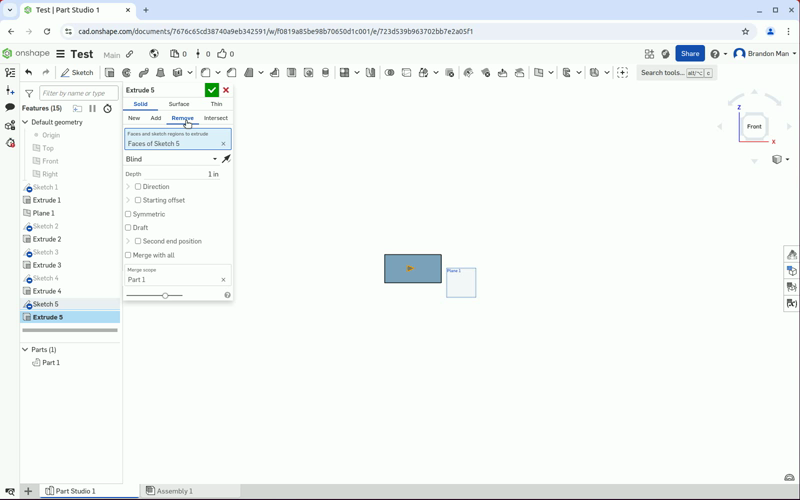
key(tab, 4)
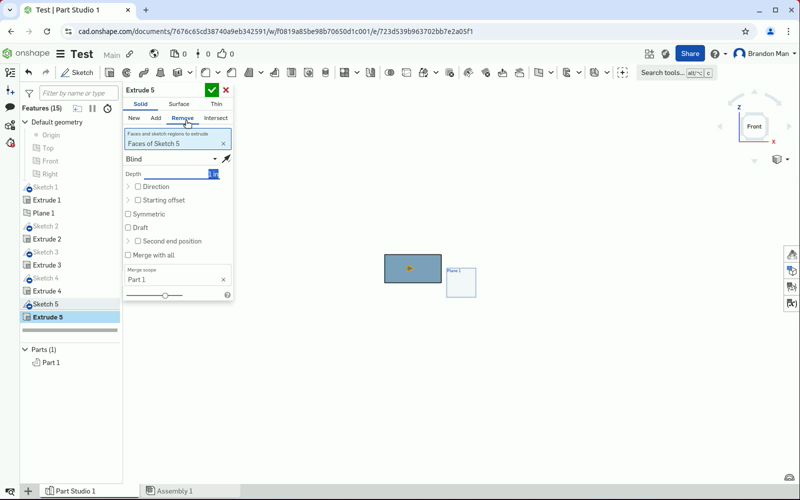
text(30.811)
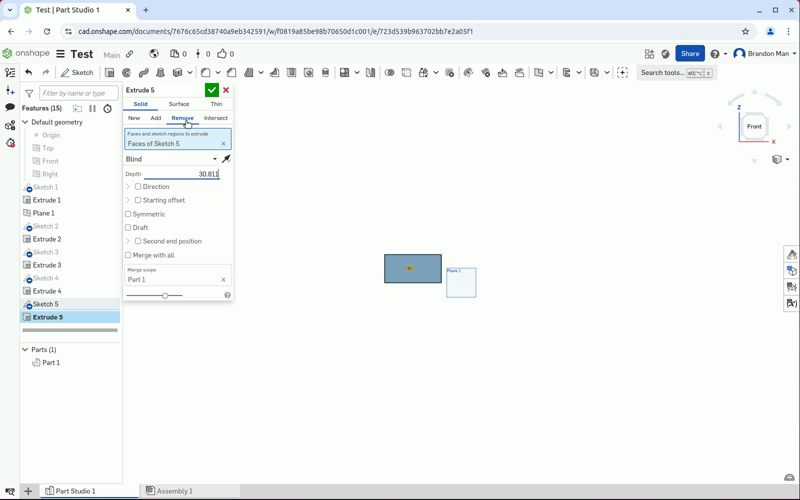
key(tab, 6)
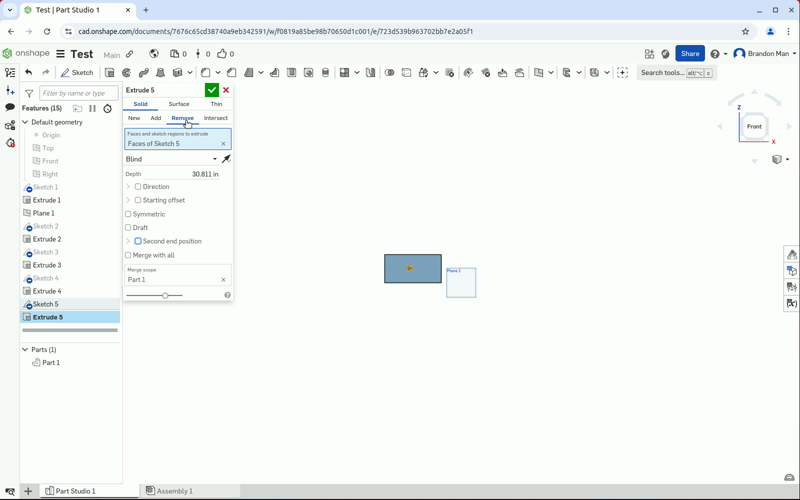
key(space)
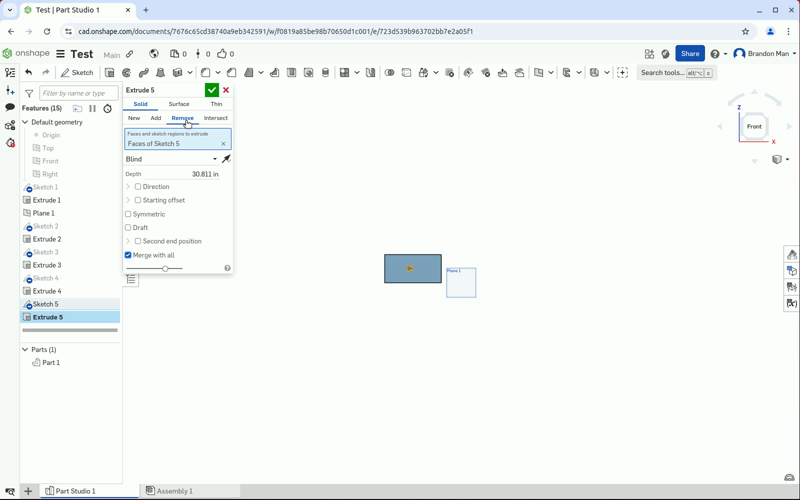
key(enter)
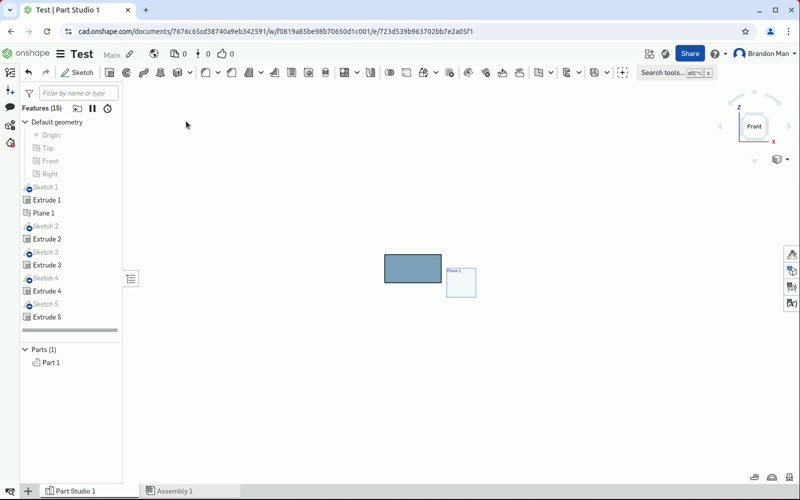
key(shift+h)
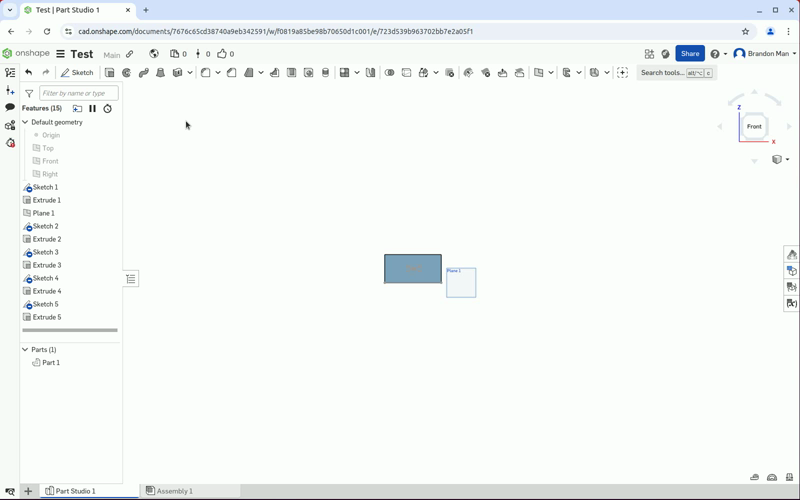
key(shift+h)
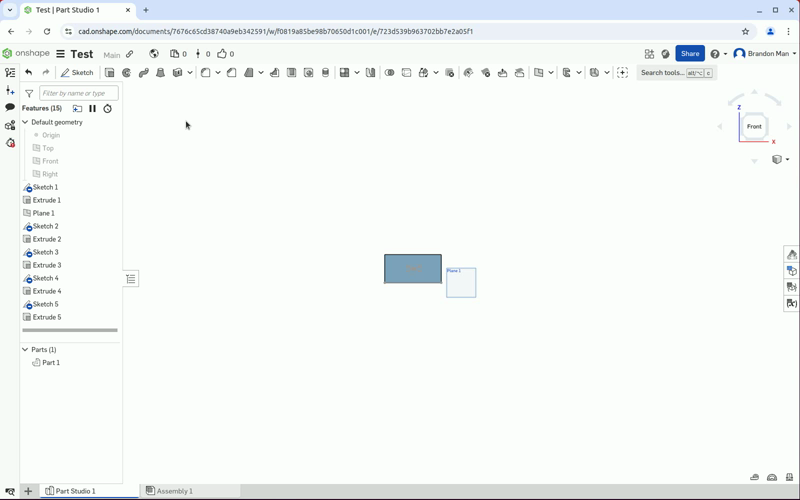
key(shift+7)
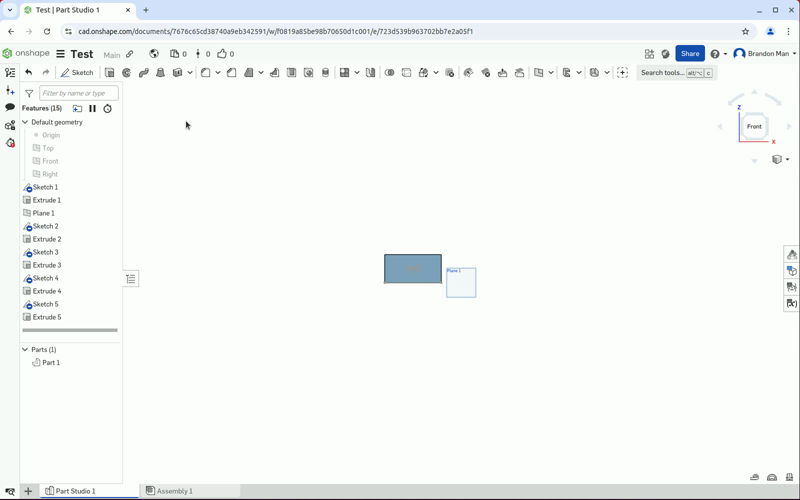
key(left, 2)
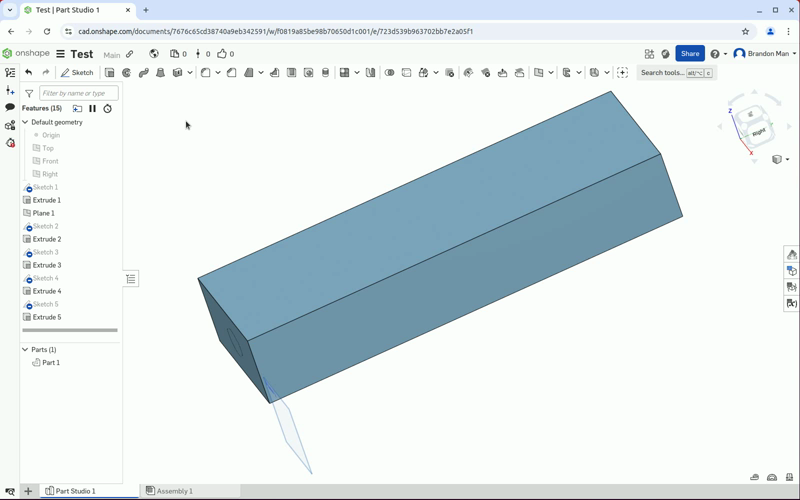
key(down, 2)
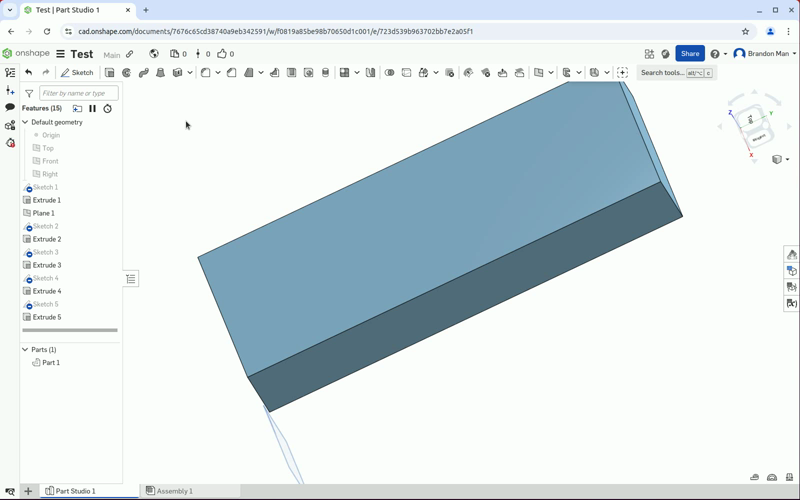
key(up, 2)
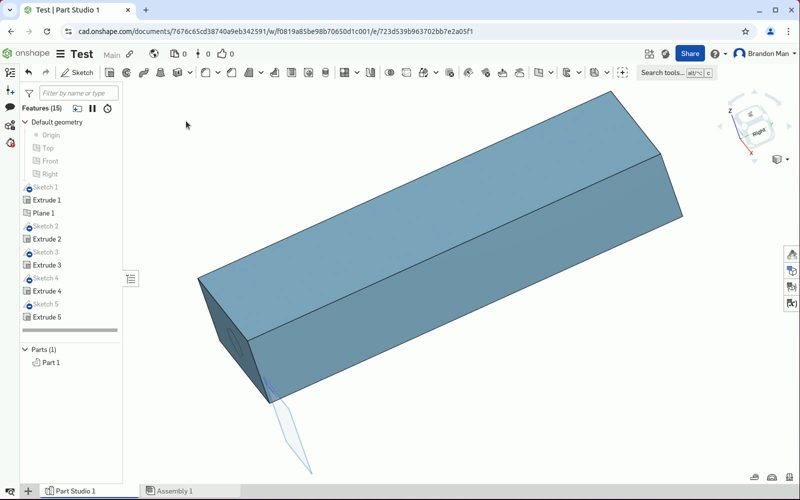
key(right, 2)
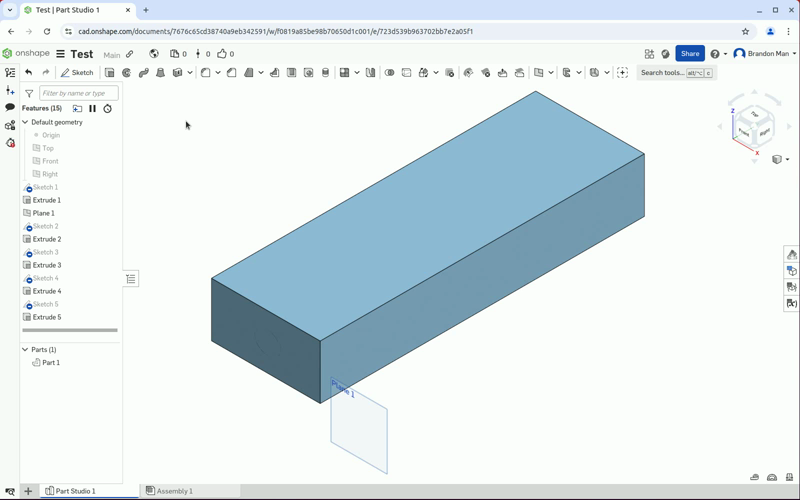
mouse_move(73, 189)
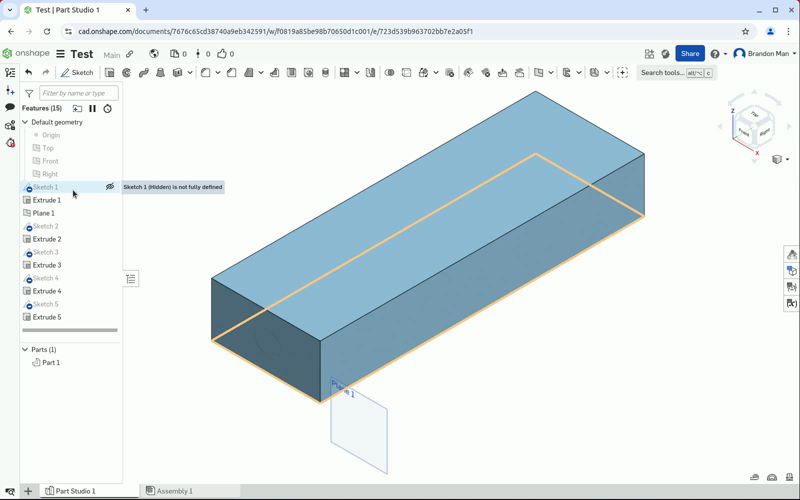
click(73, 189)